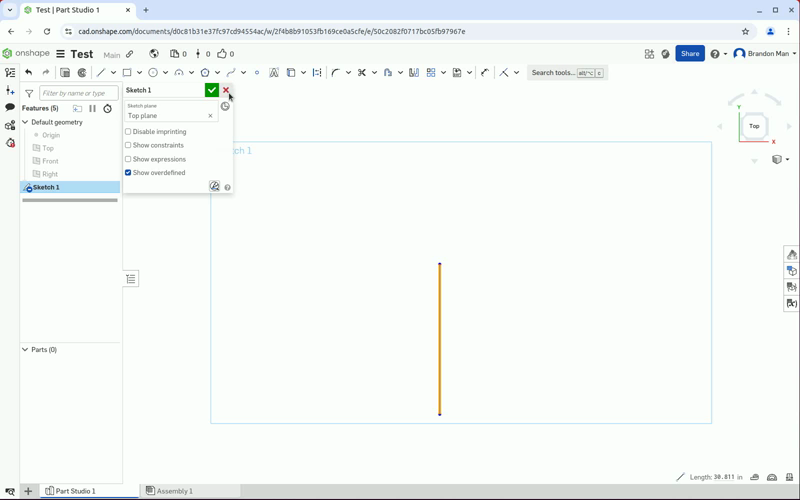
key(shift+h)
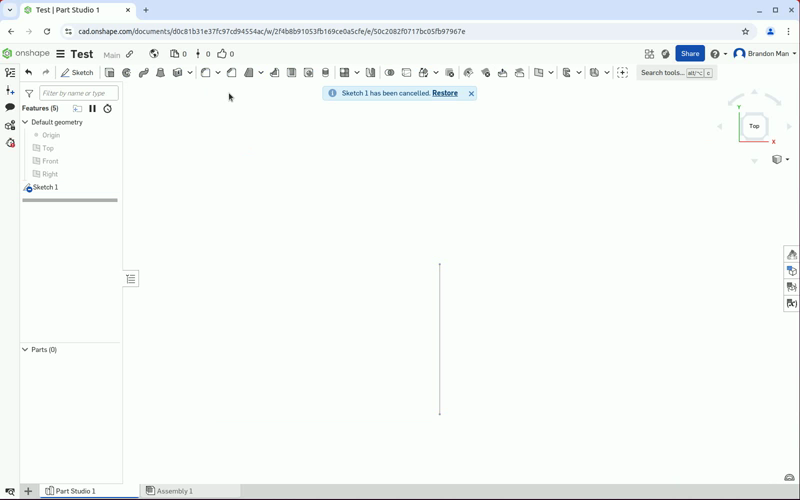
key(shift+s)
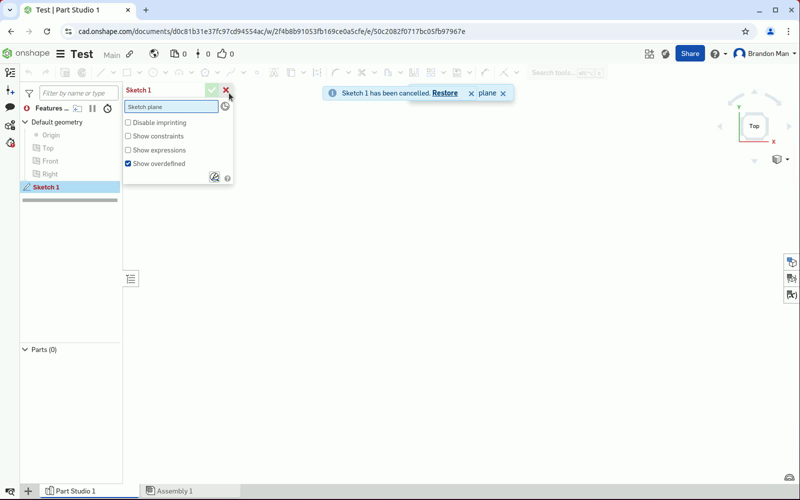
mouse_move(73, 150)
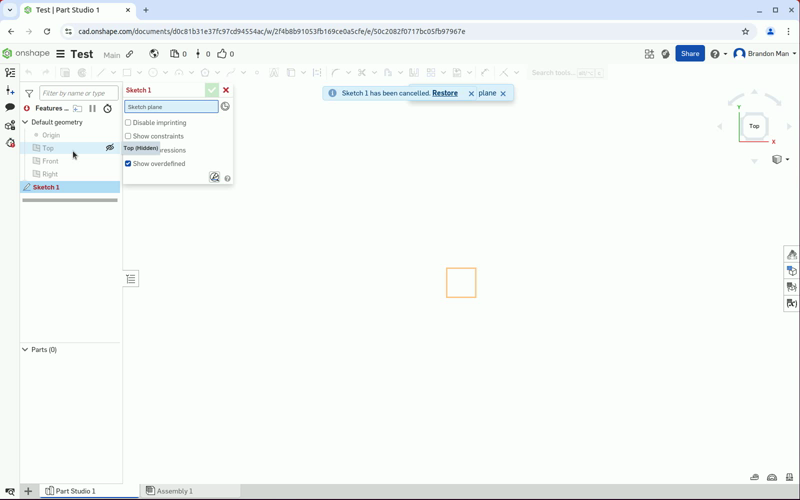
click(73, 150)
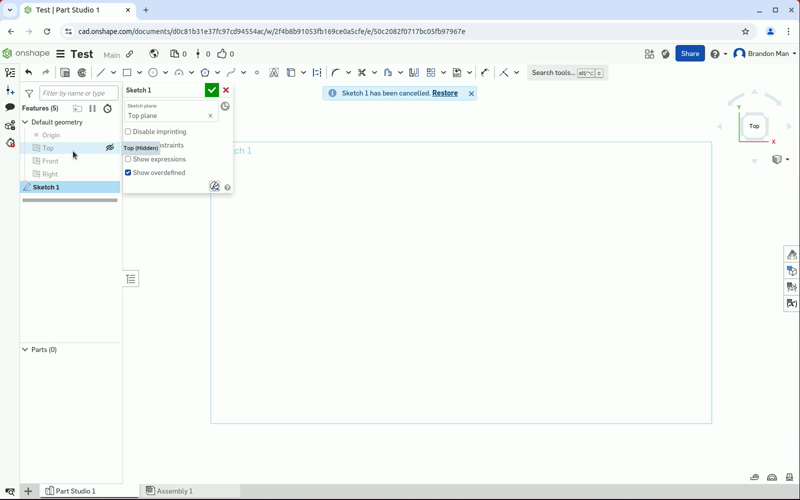
mouse_move(73, 352)
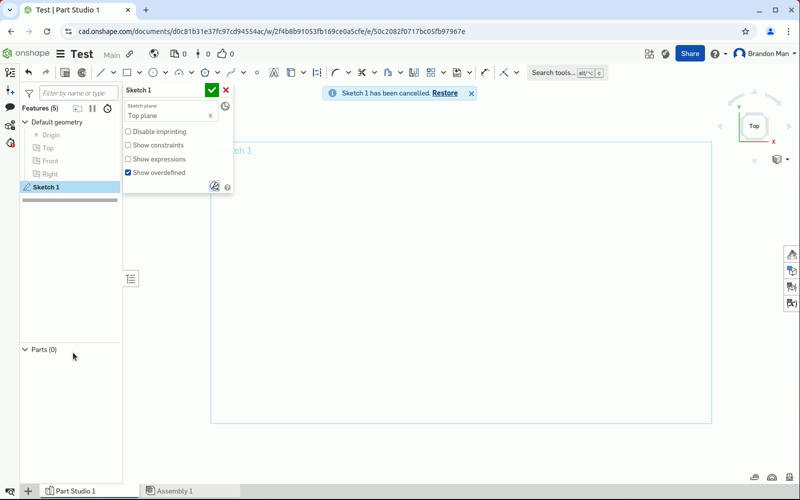
key(y)
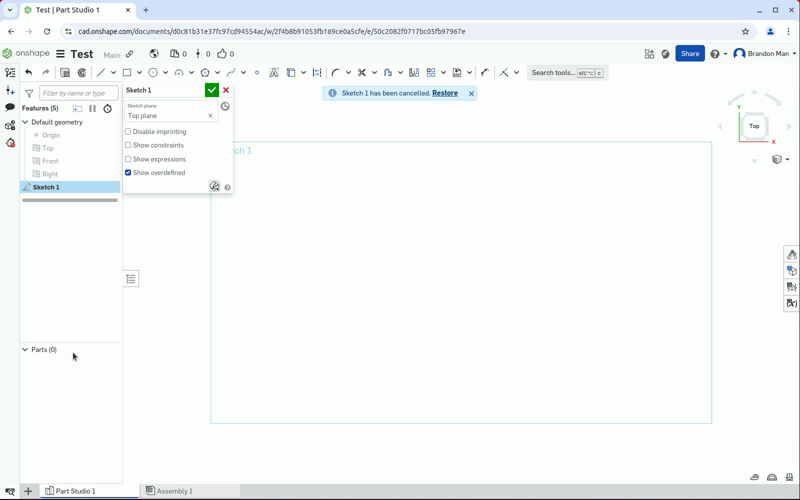
key(l)
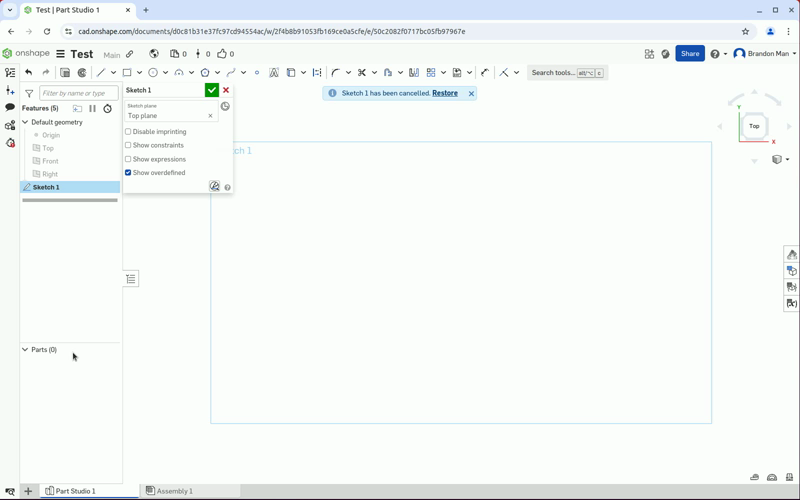
key_down(shift)
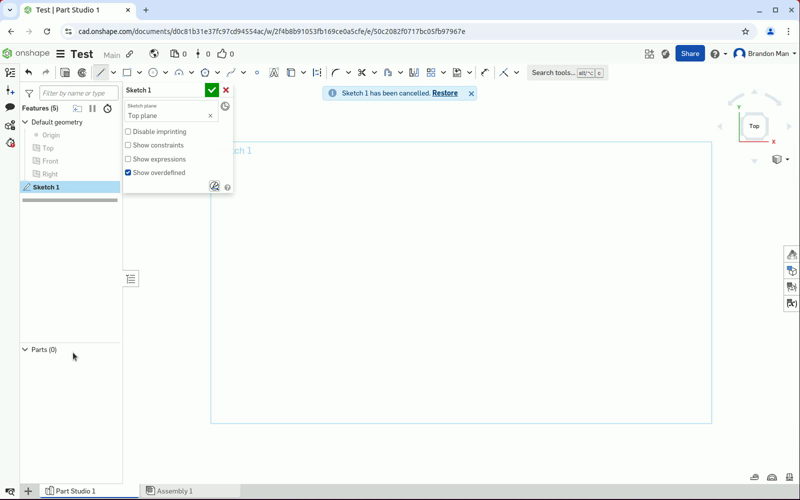
mouse_move(409, 222)
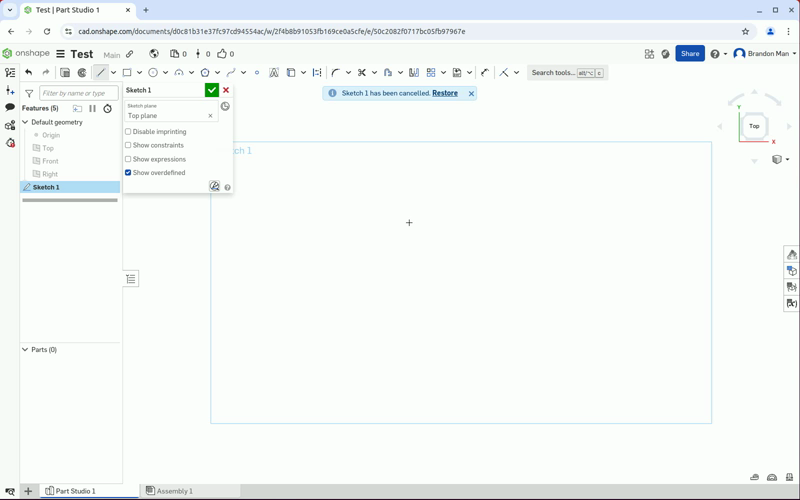
click(409, 222)
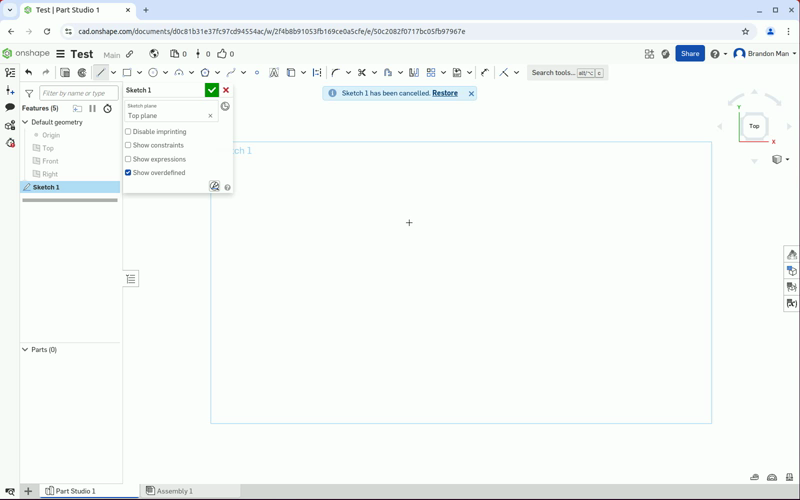
key_up(shift)
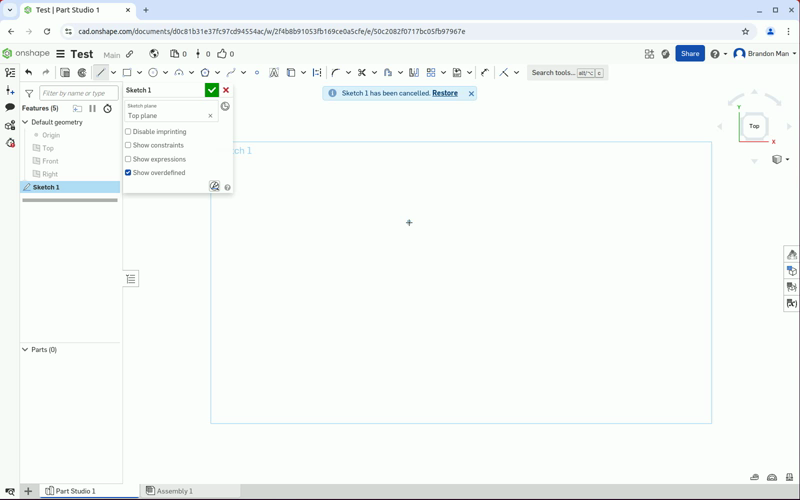
key_down(shift)
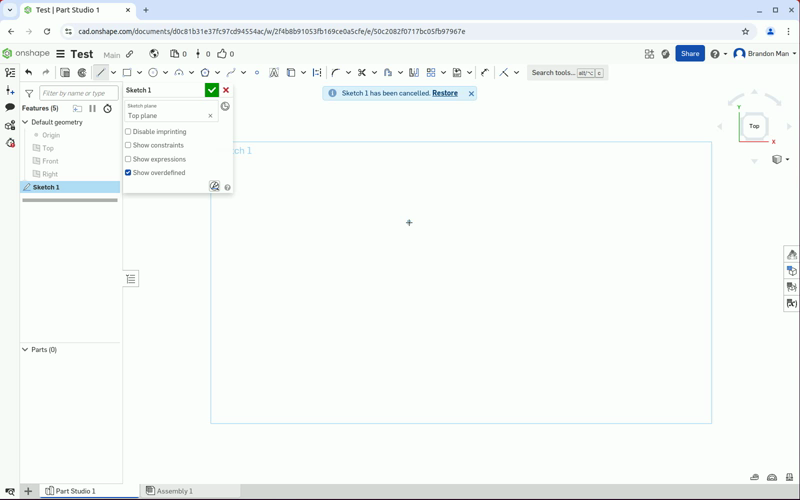
mouse_move(439, 222)
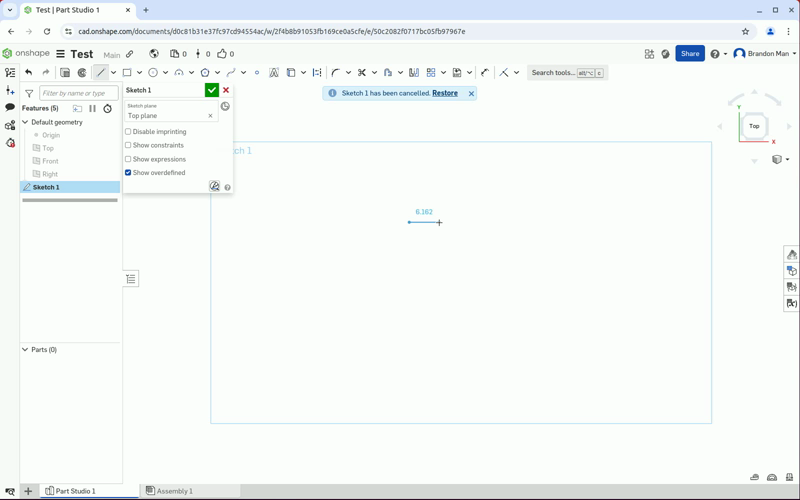
mouse_move(429, 225)
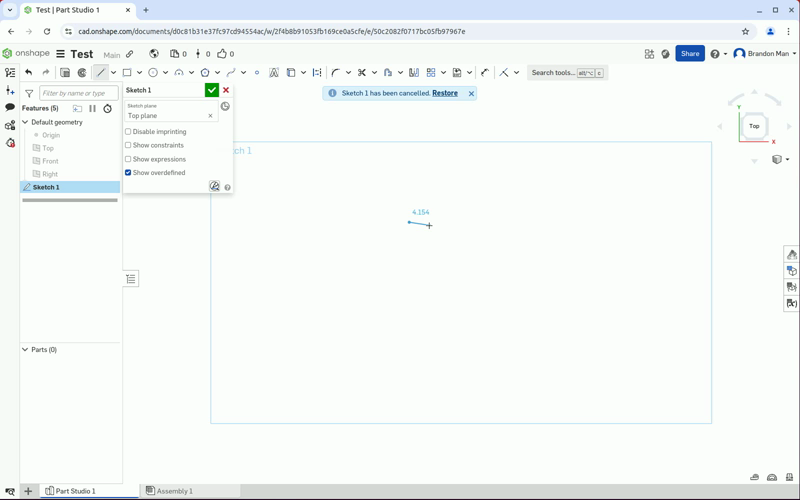
click(429, 225)
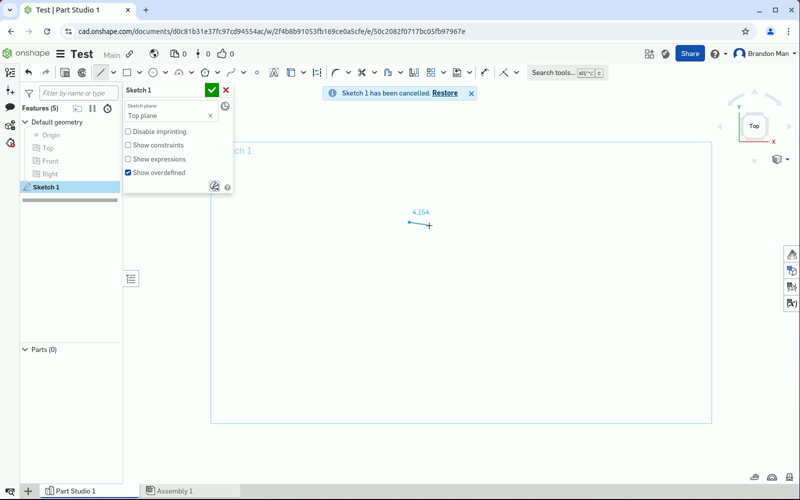
key_up(shift)
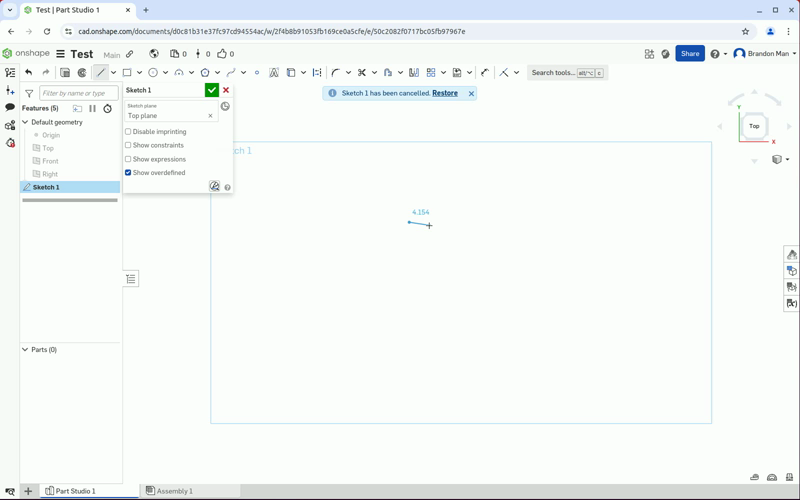
key(esc)
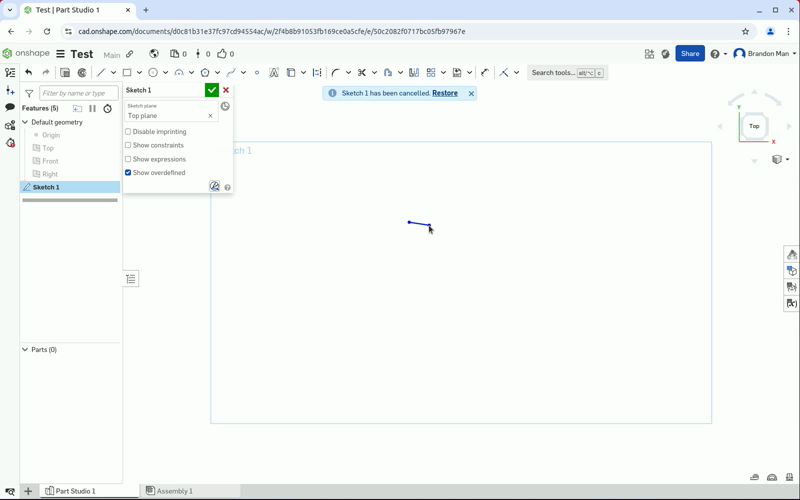
key(a)
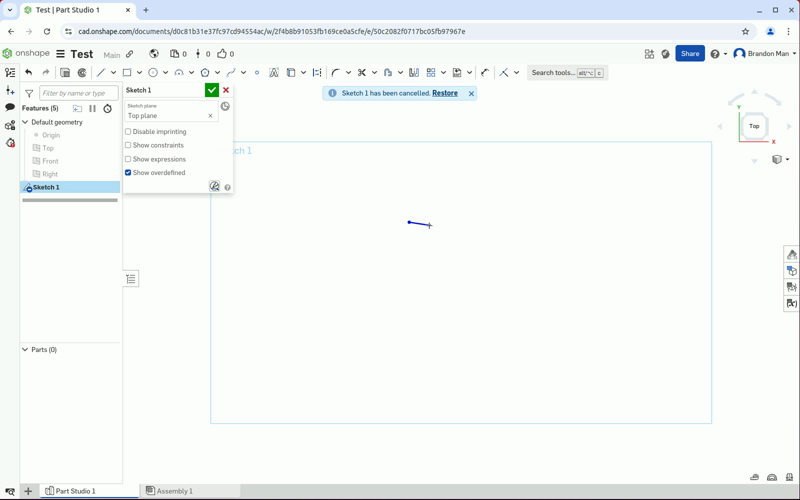
mouse_move(429, 225)
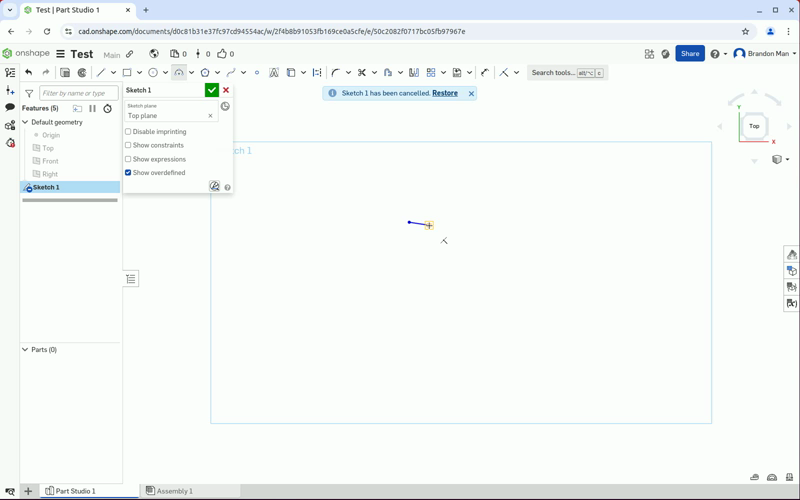
click(429, 225)
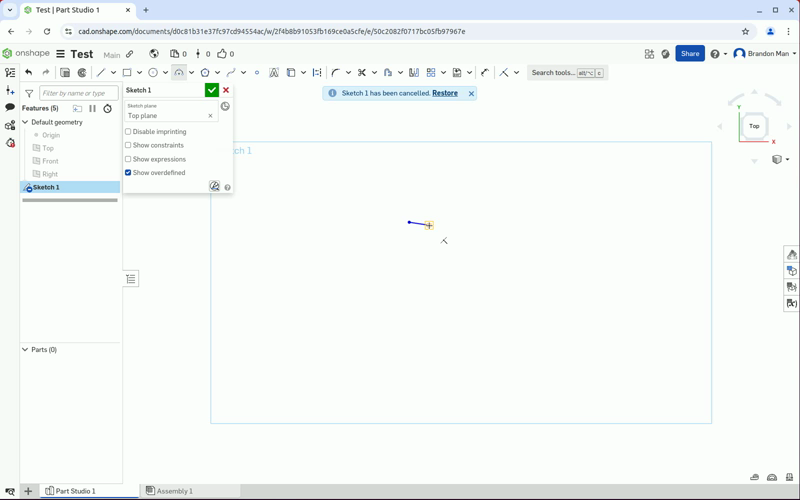
mouse_move(409, 222)
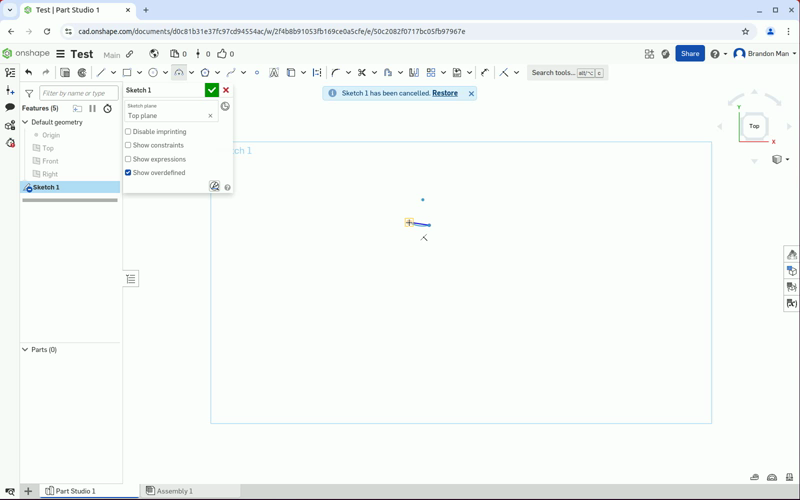
click(409, 222)
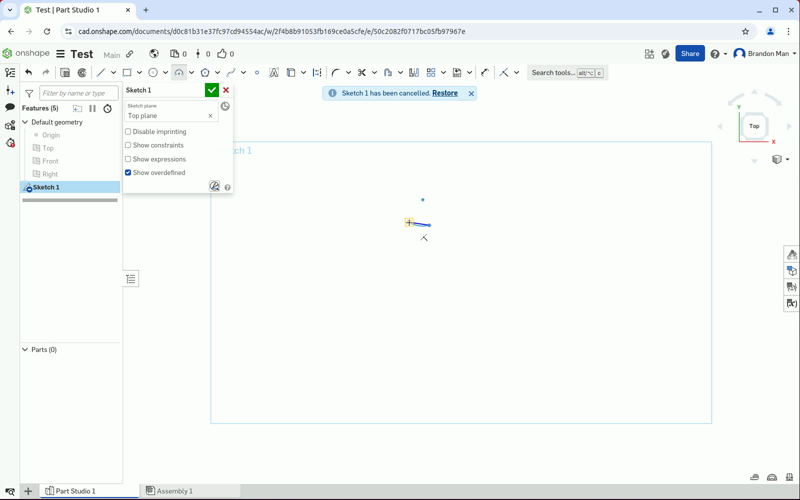
key_down(shift)
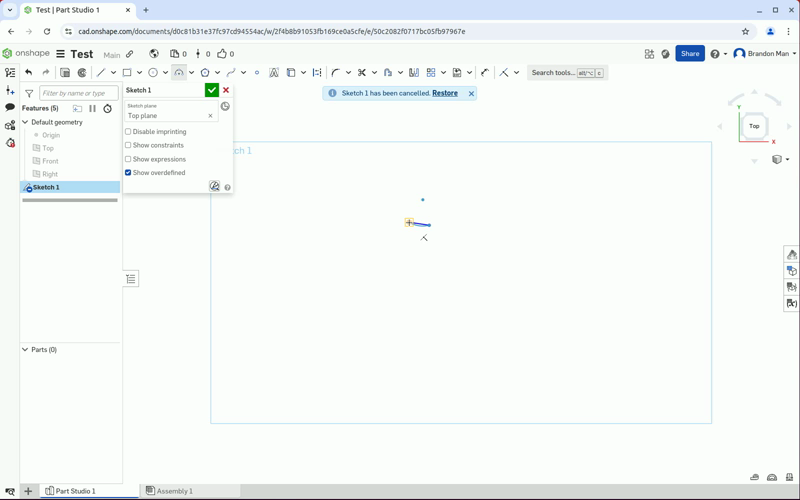
mouse_move(419, 222)
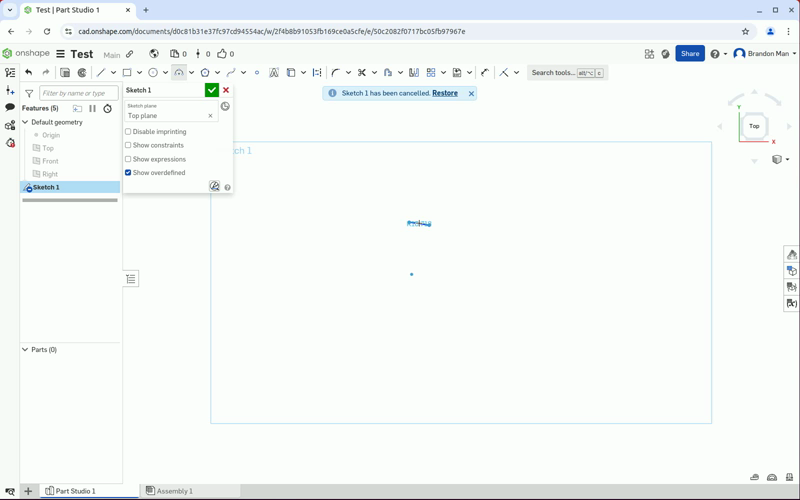
click(419, 222)
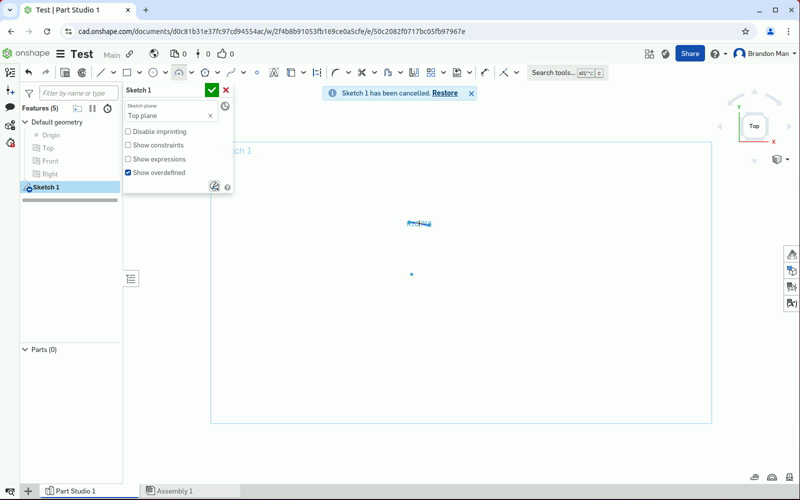
key_up(shift)
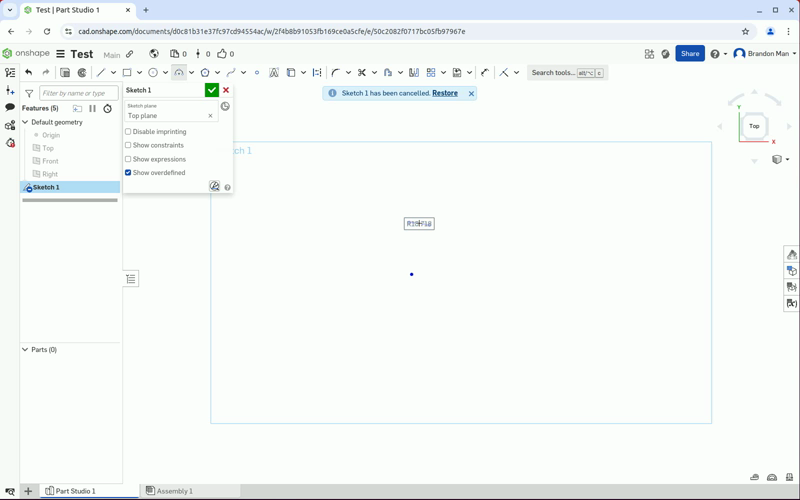
key(esc)
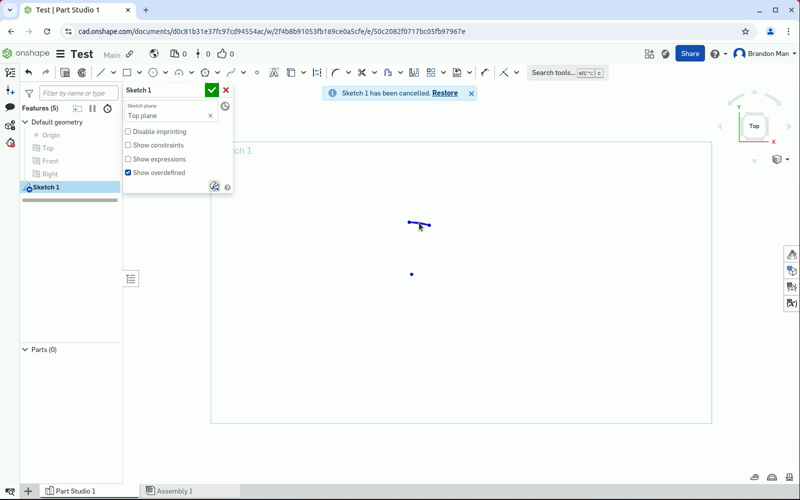
mouse_move(413, 222)
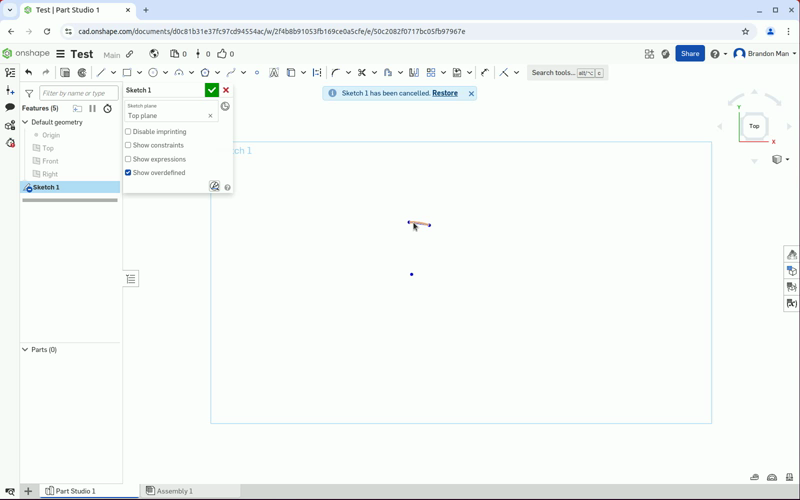
scroll(6)
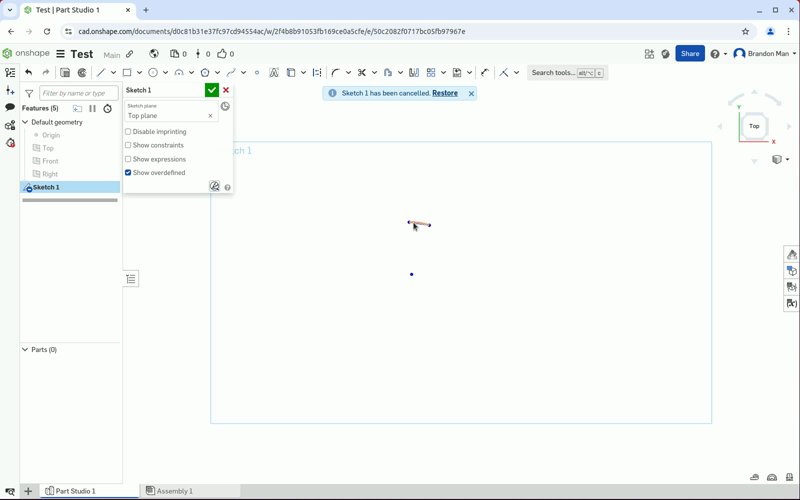
scroll(6)
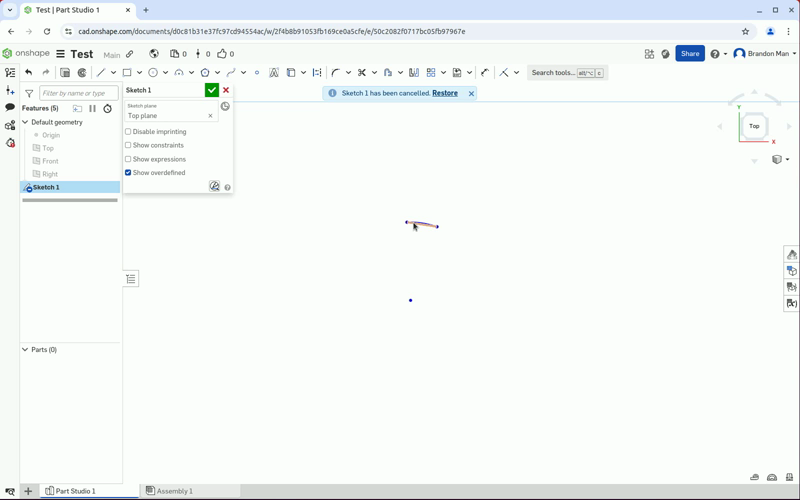
scroll(6)
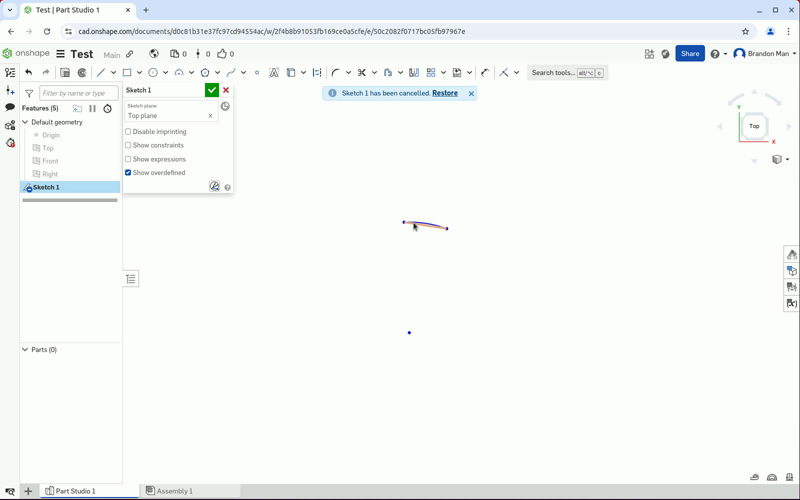
scroll(6)
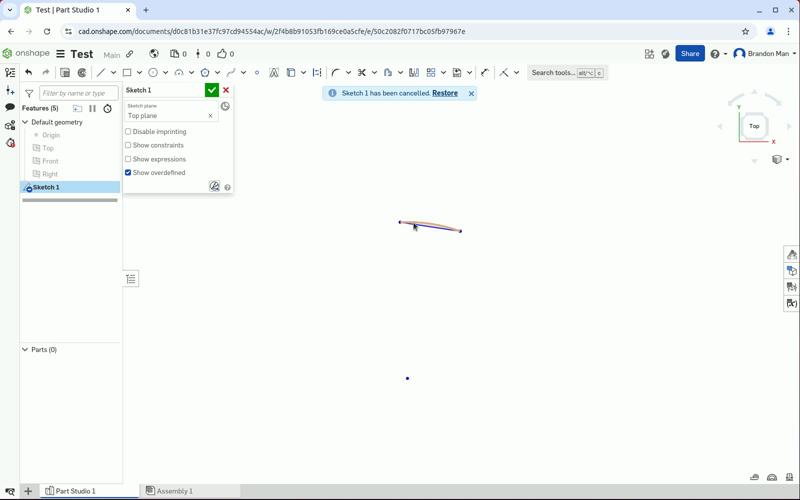
scroll(6)
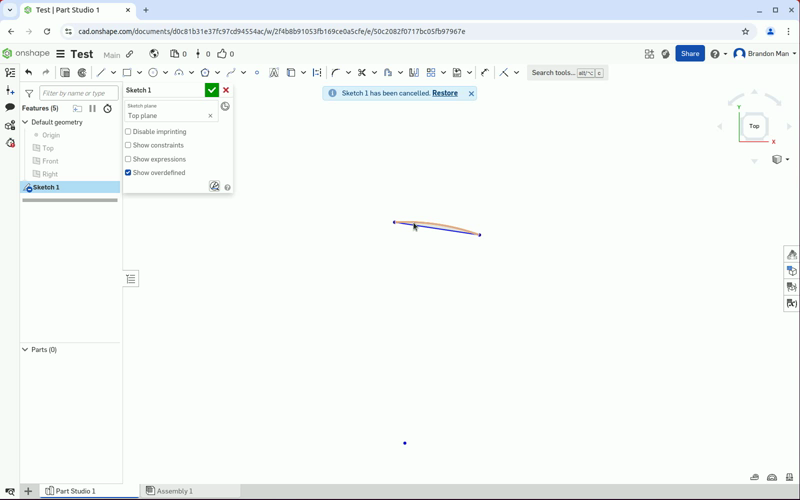
scroll(6)
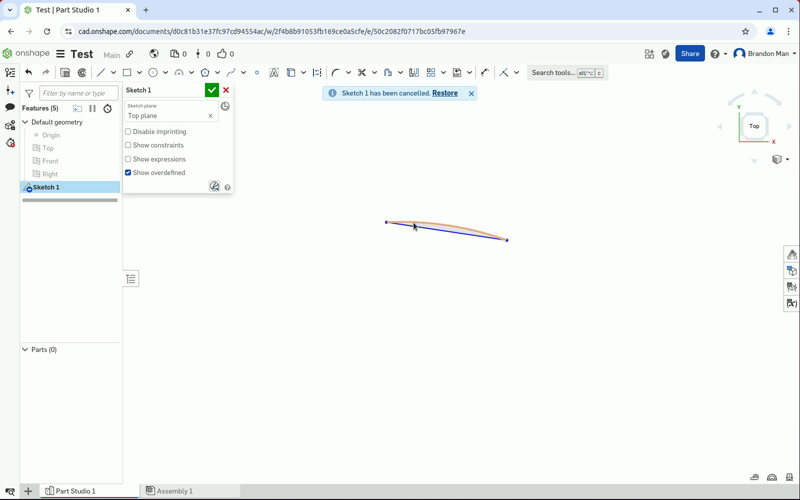
scroll(6)
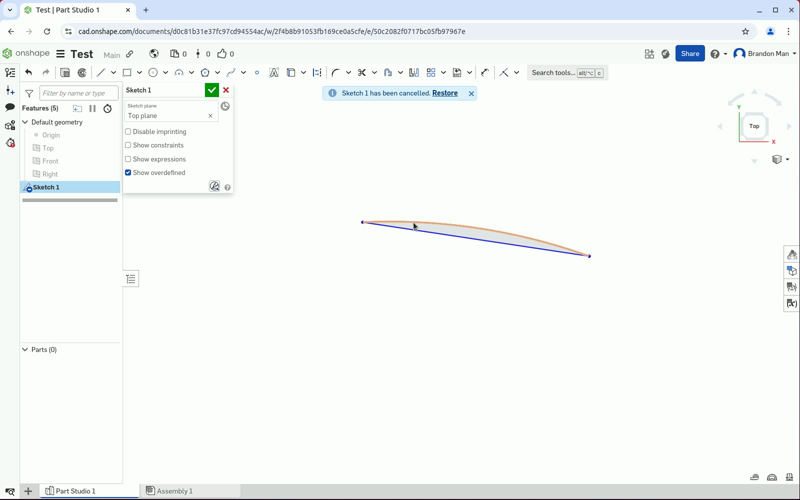
click(413, 222)
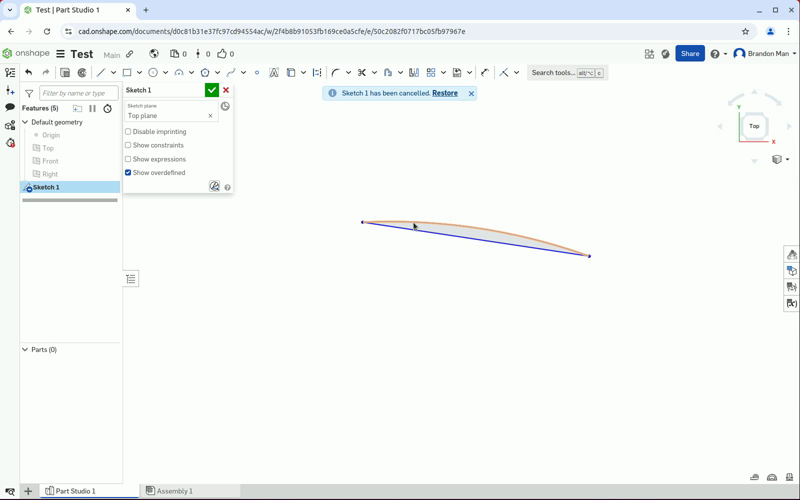
scroll(-6)
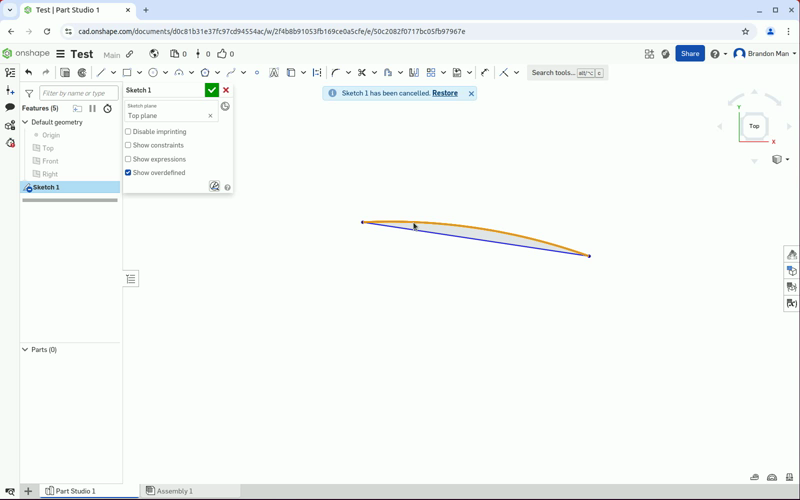
scroll(-6)
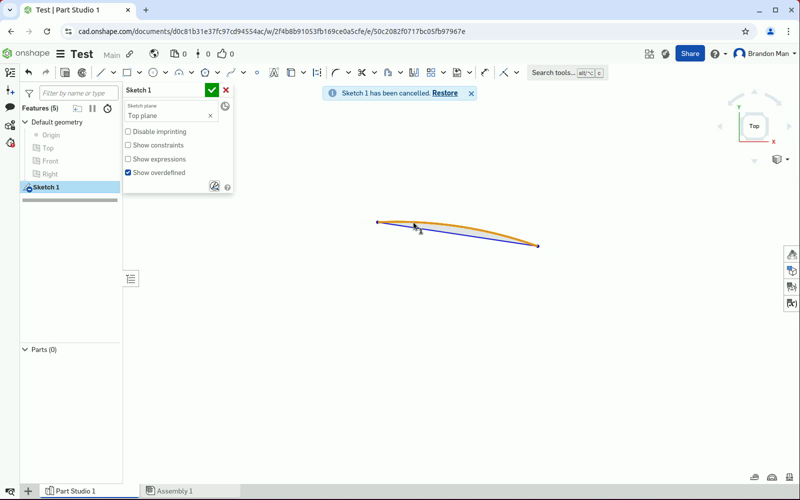
scroll(-6)
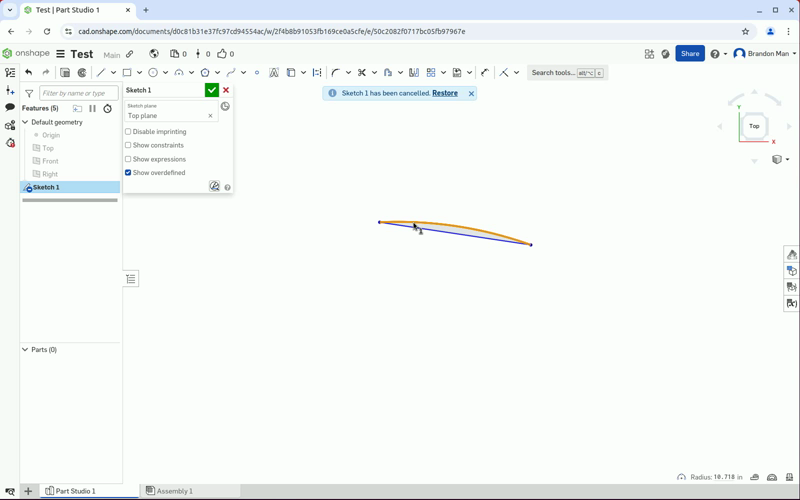
scroll(-6)
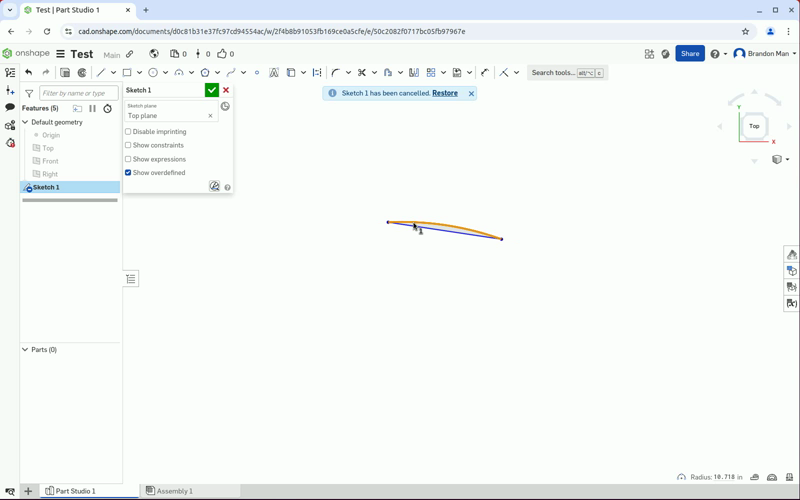
scroll(-6)
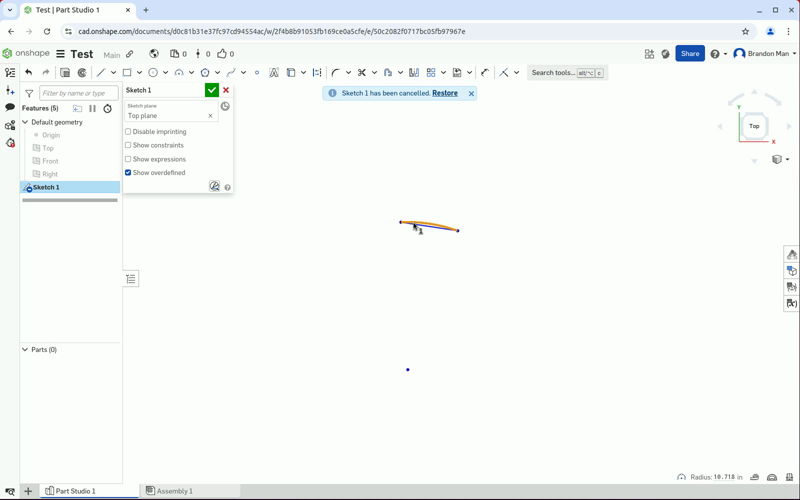
scroll(-6)
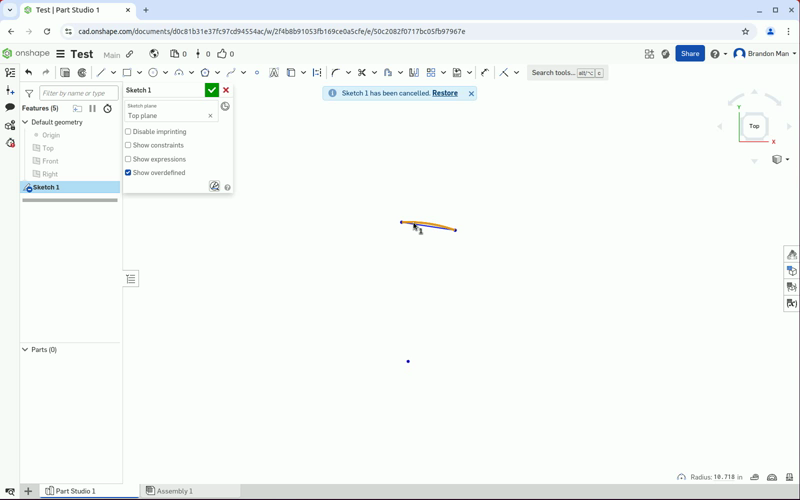
scroll(-6)
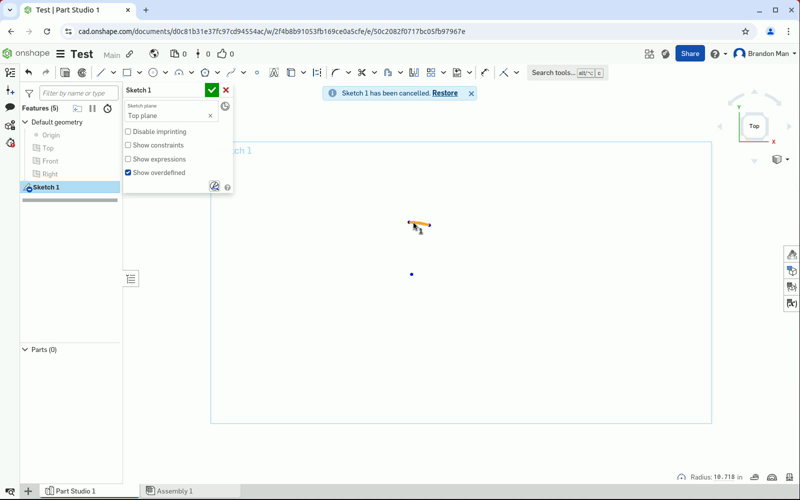
mouse_move(73, 352)
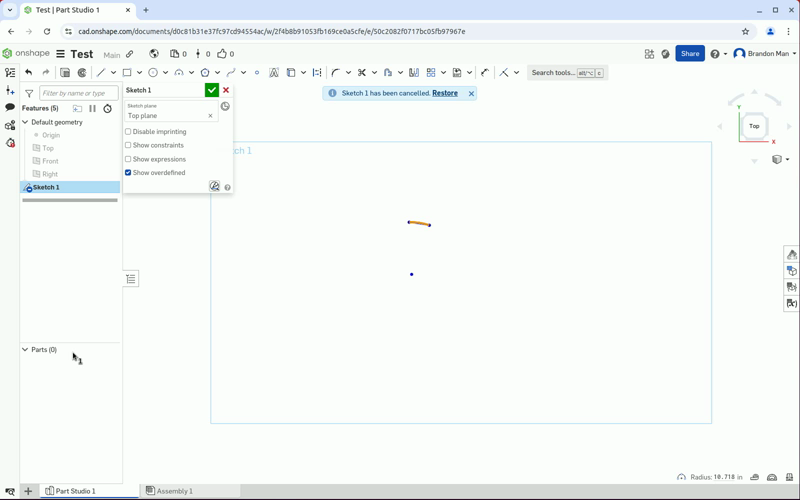
key(shift+y)
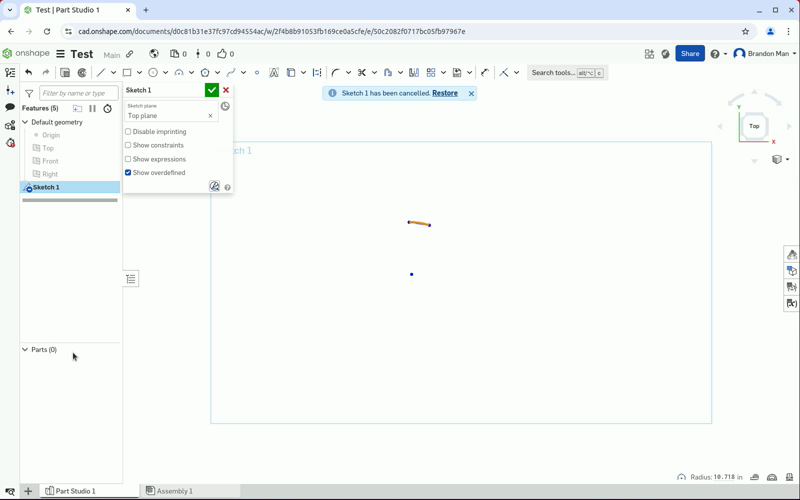
key(shift+e)
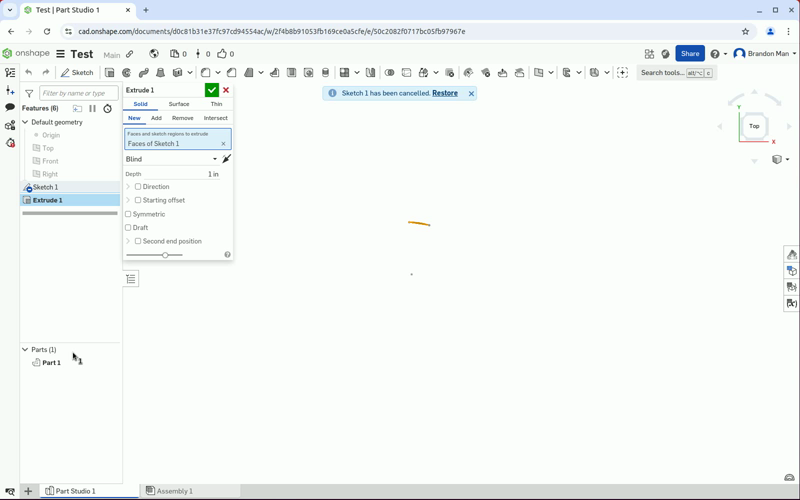
mouse_move(143, 106)
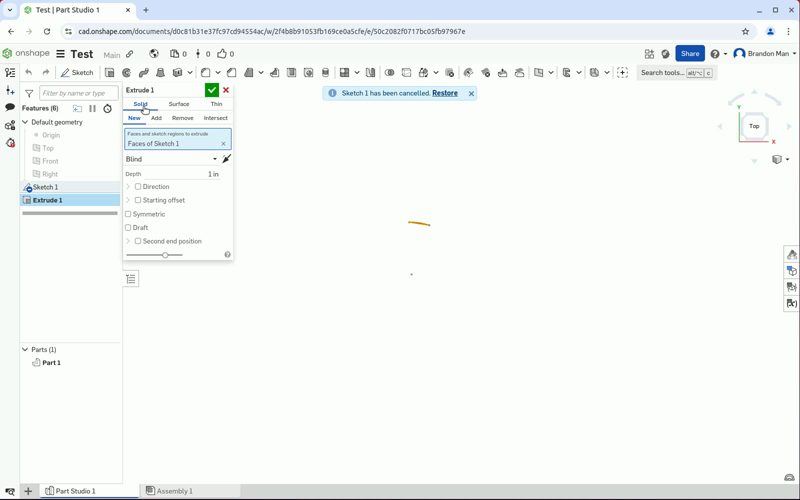
click(143, 106)
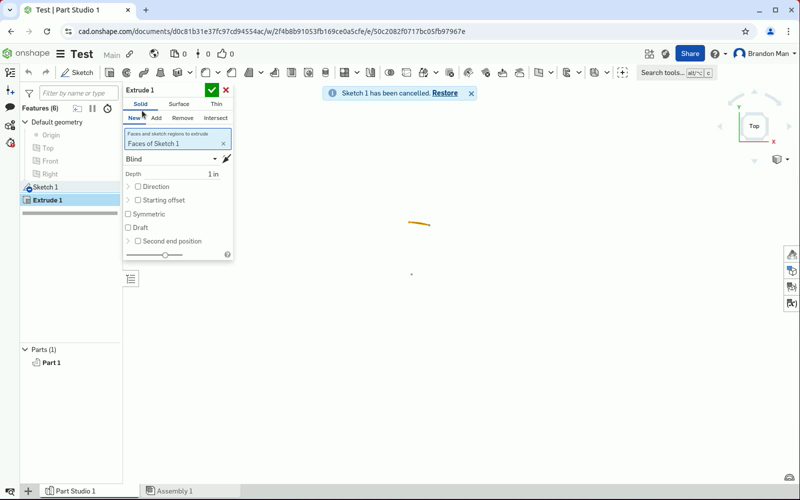
mouse_move(137, 120)
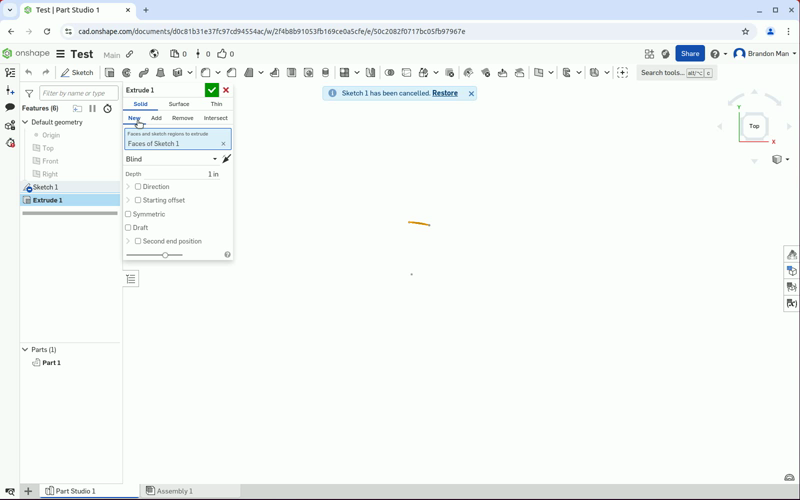
click(137, 120)
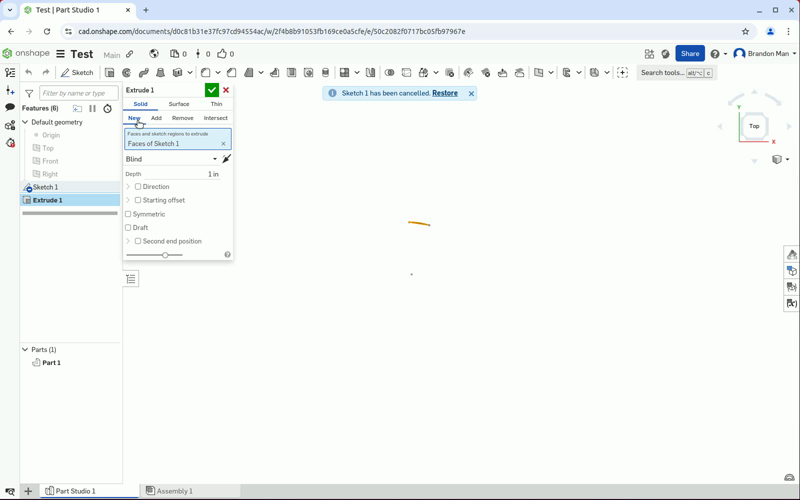
key(tab, 4)
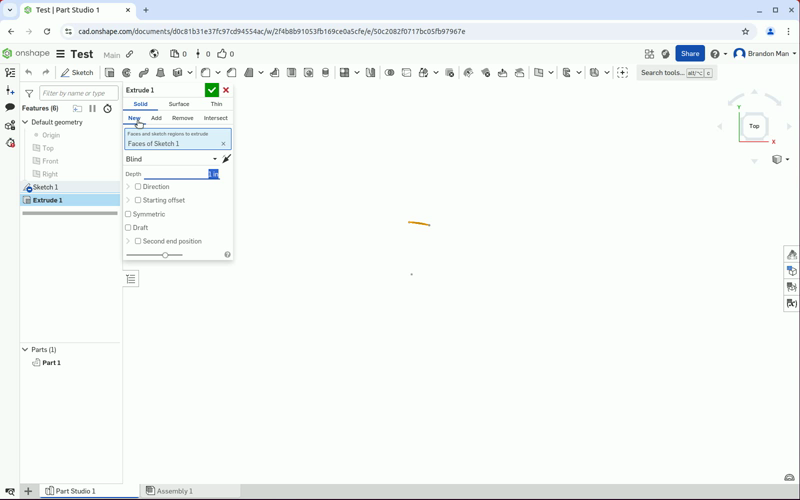
text(17.572)
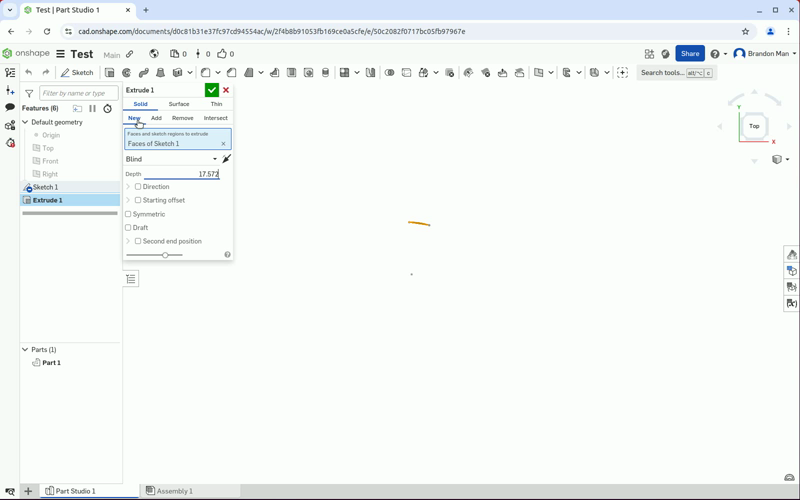
key(enter)
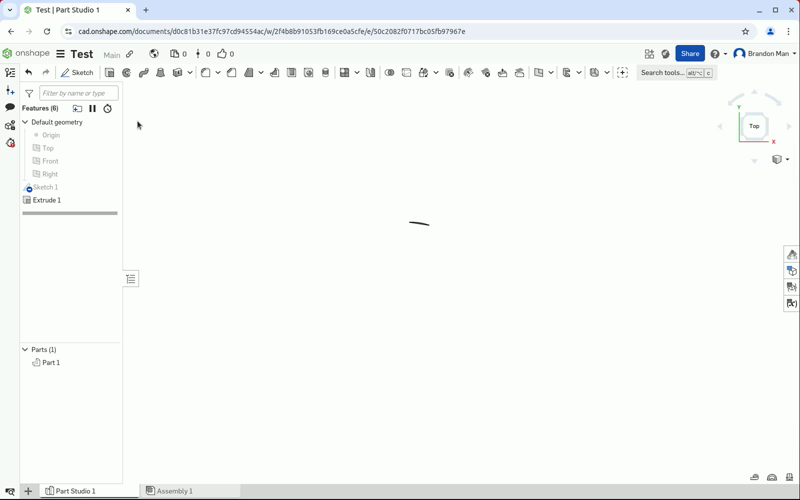
key(shift+h)
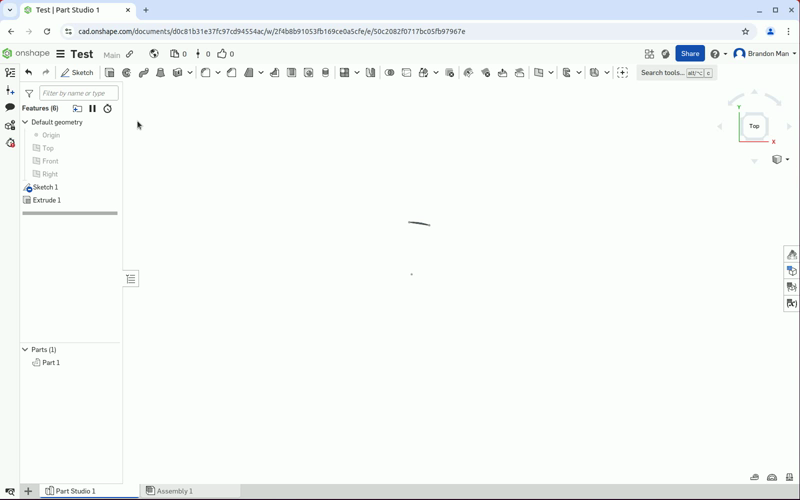
key(shift+h)
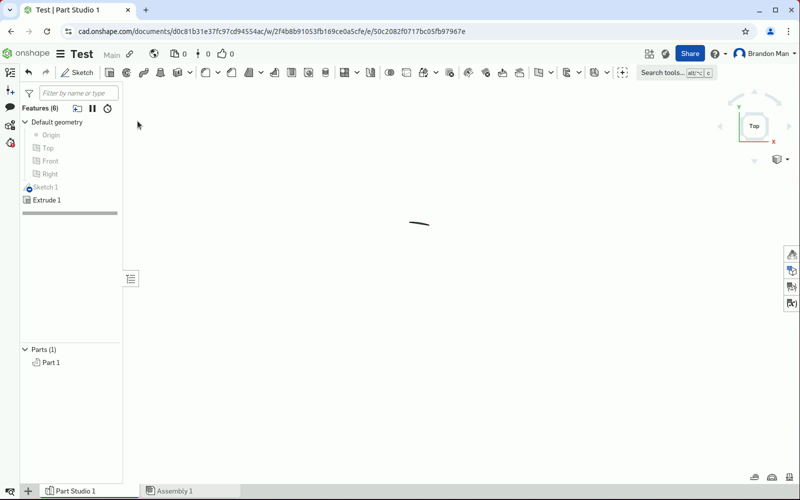
mouse_move(73, 189)
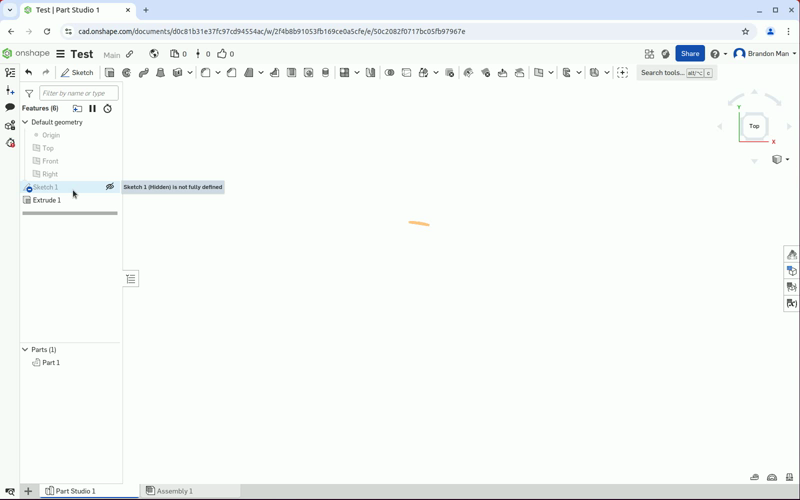
click(73, 189)
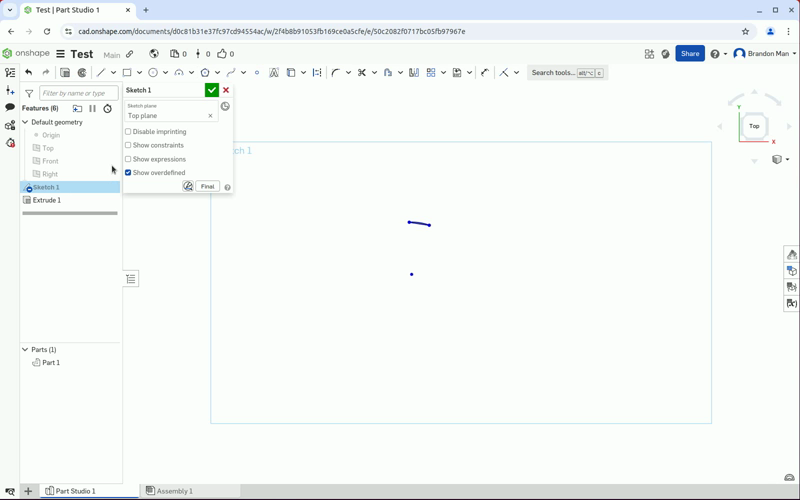
mouse_move(229, 92)
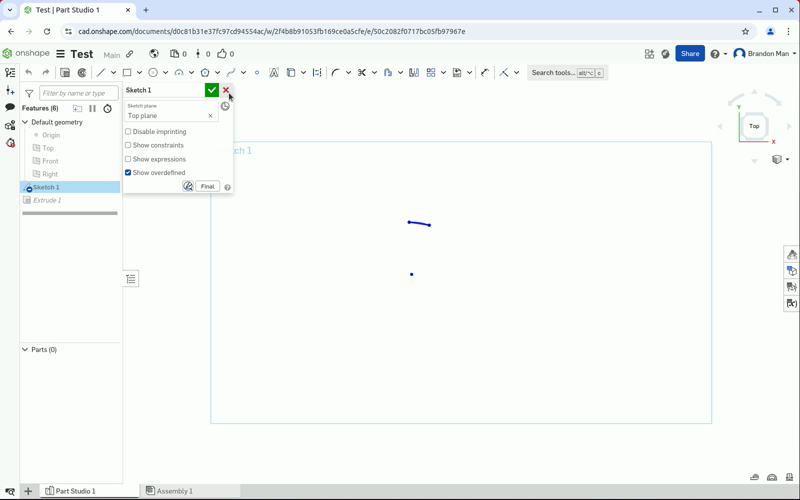
click(229, 92)
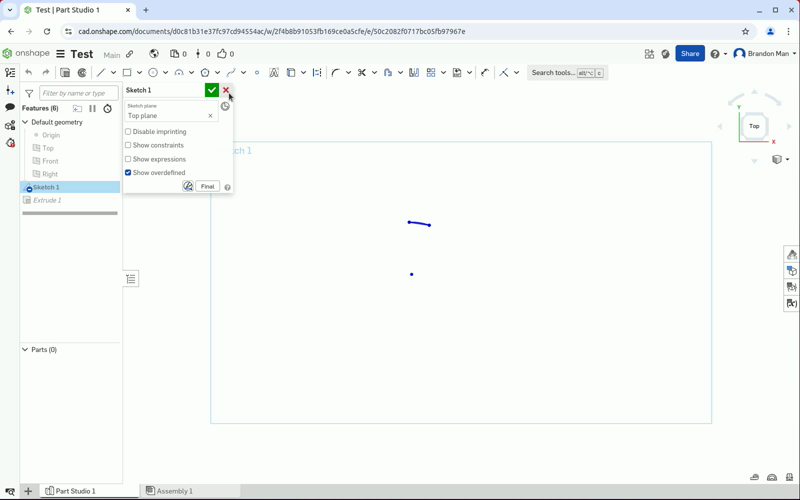
key(shift+s)
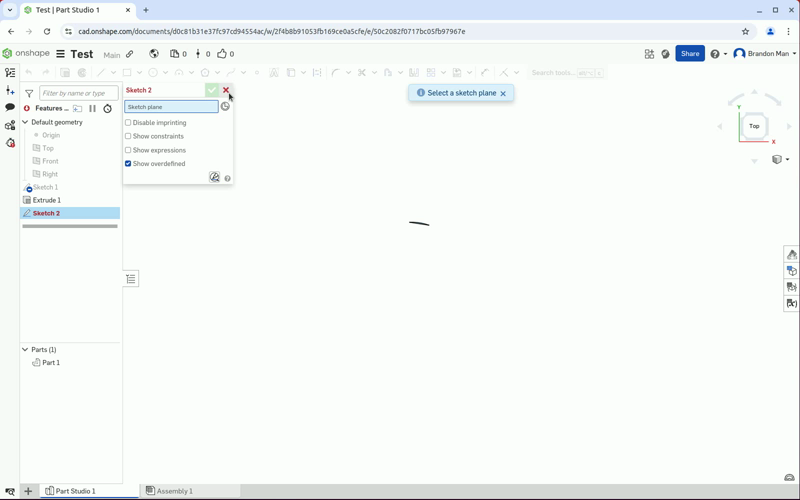
mouse_move(73, 150)
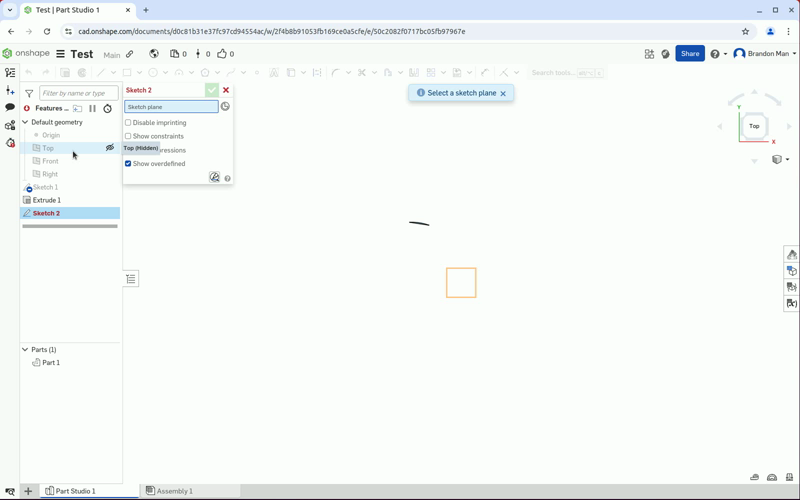
click(73, 150)
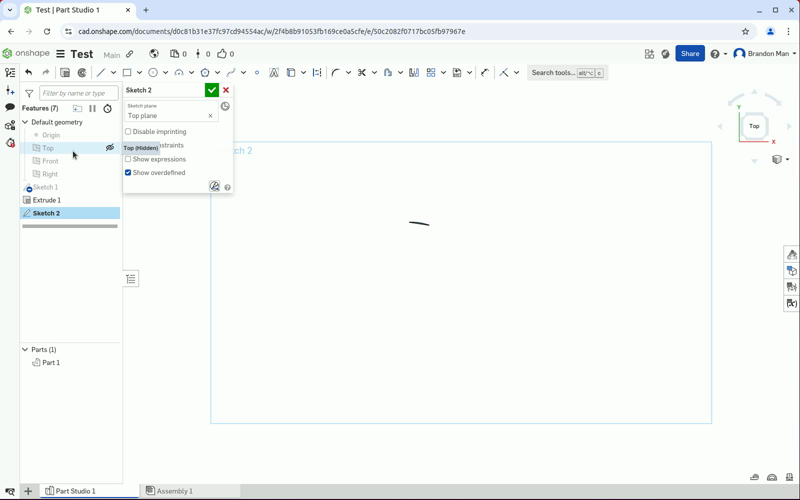
mouse_move(73, 352)
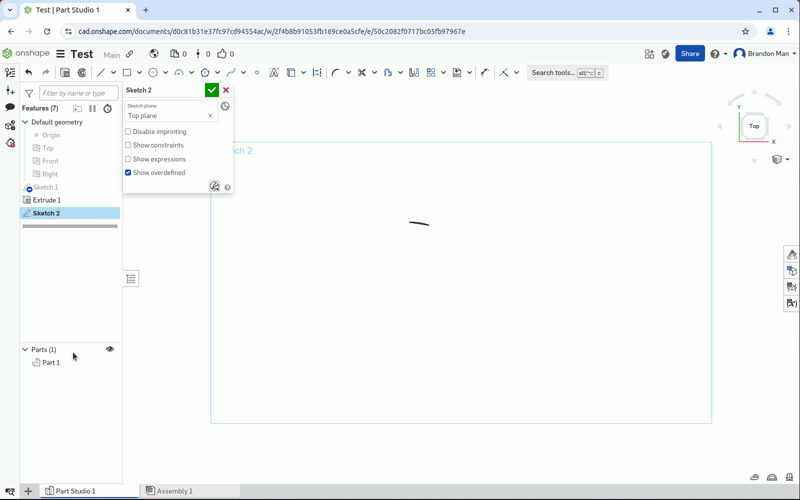
key(y)
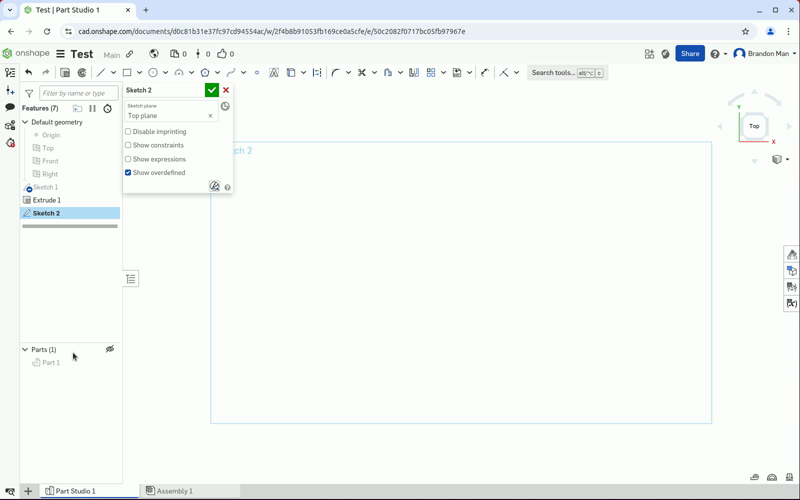
key(a)
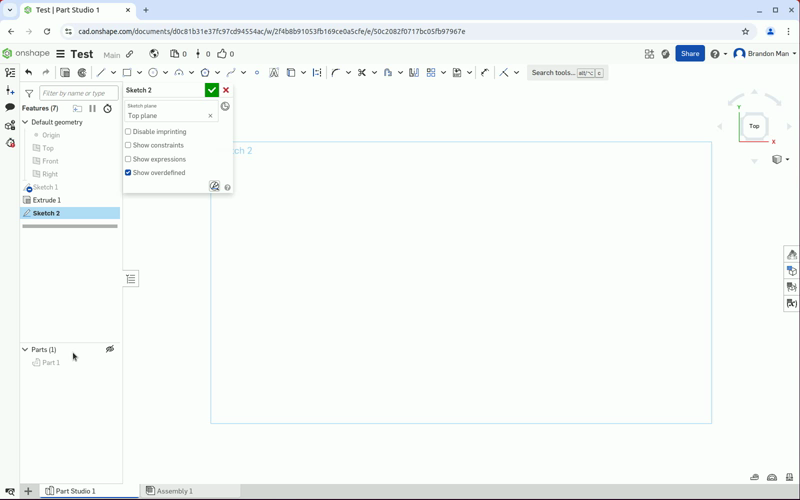
key_down(shift)
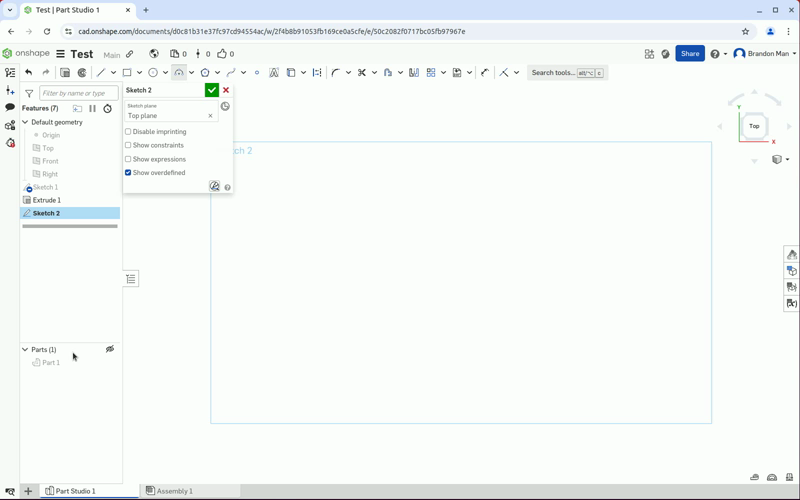
mouse_move(410, 343)
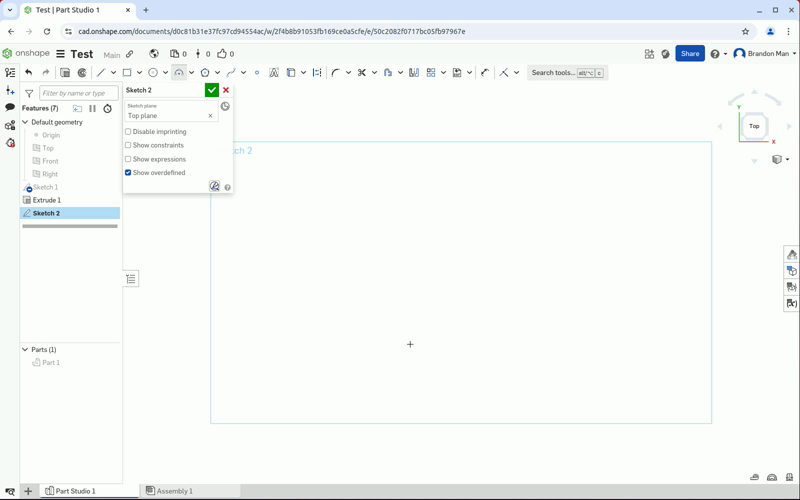
click(410, 343)
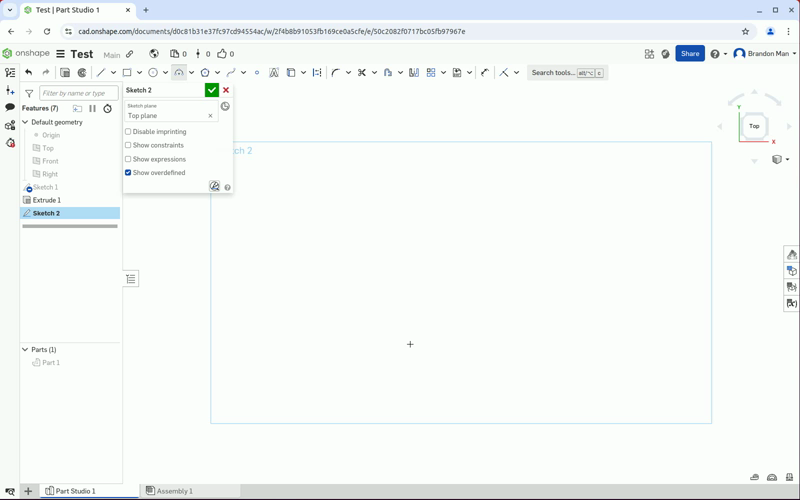
key_up(shift)
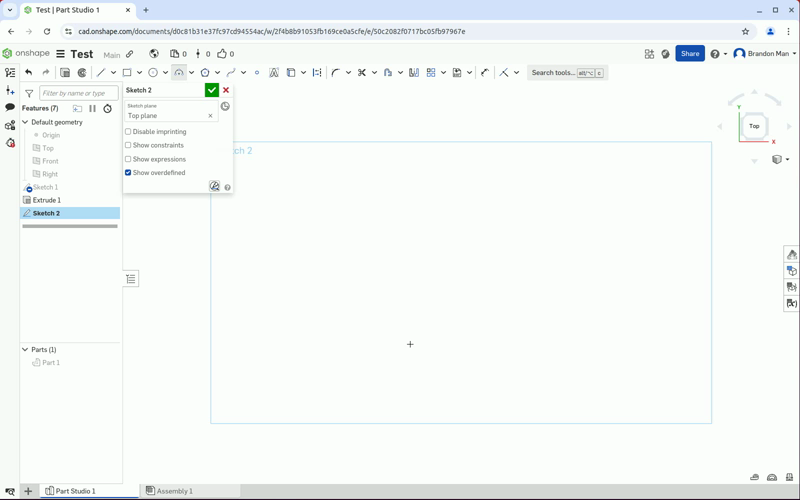
key_down(shift)
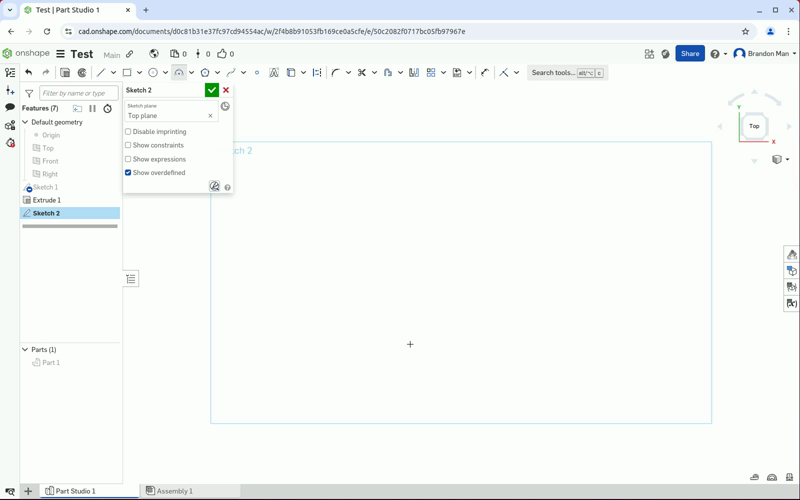
mouse_move(427, 340)
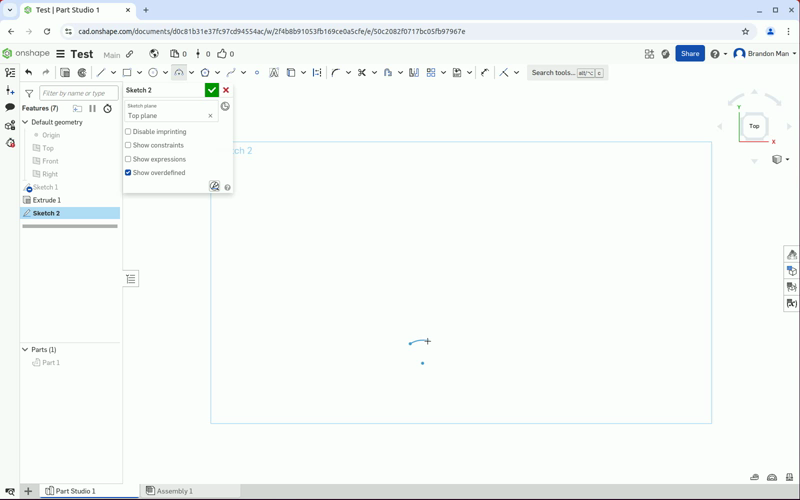
click(427, 340)
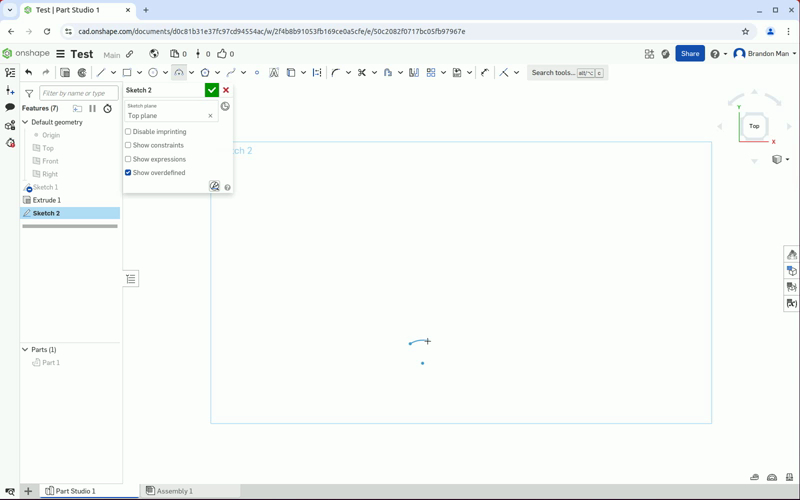
mouse_move(419, 342)
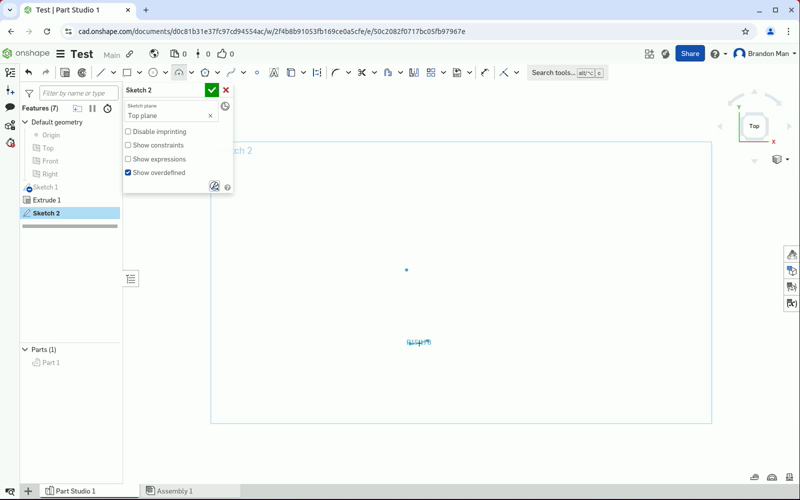
click(419, 342)
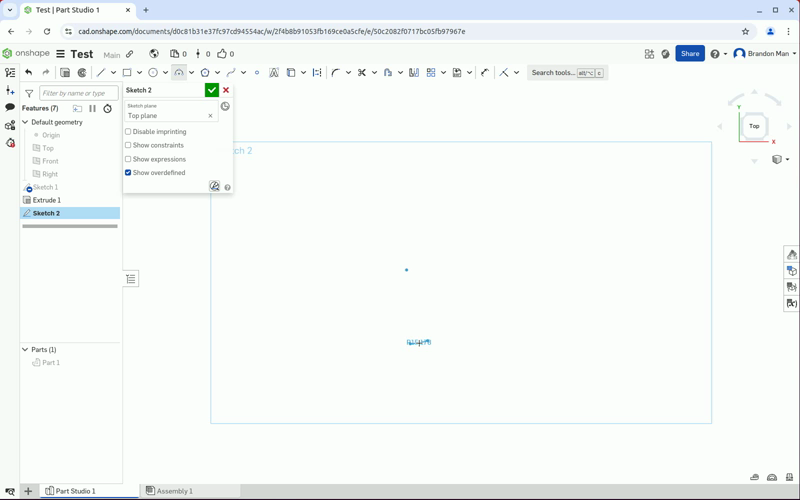
key_up(shift)
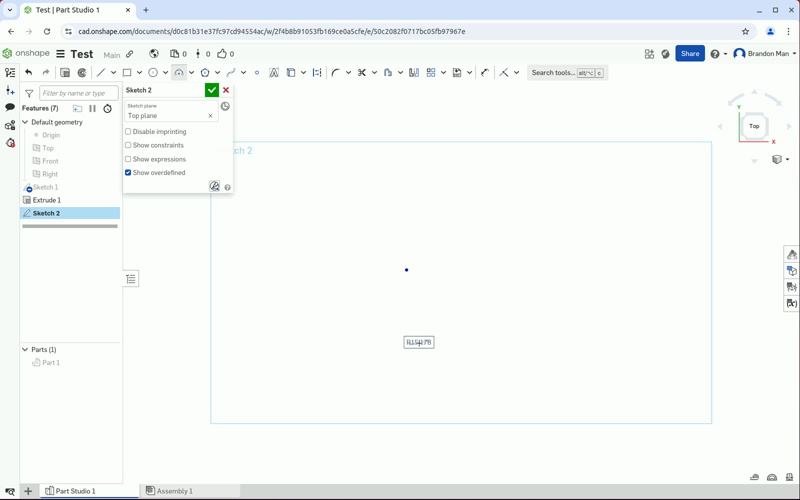
key(esc)
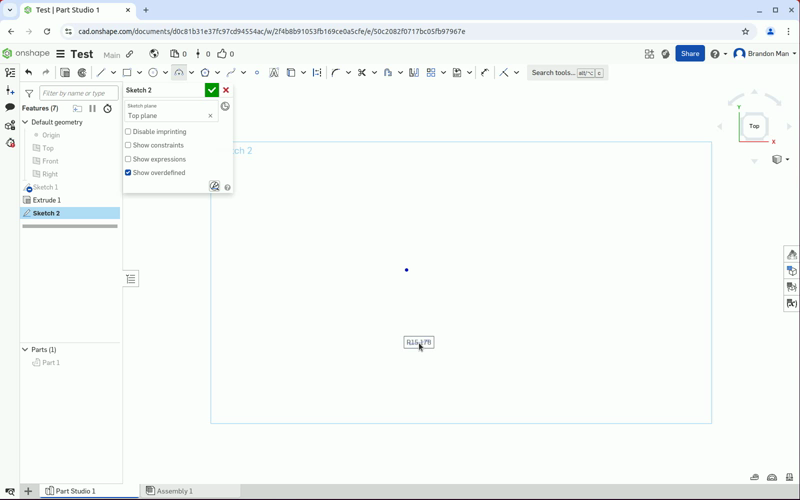
key(l)
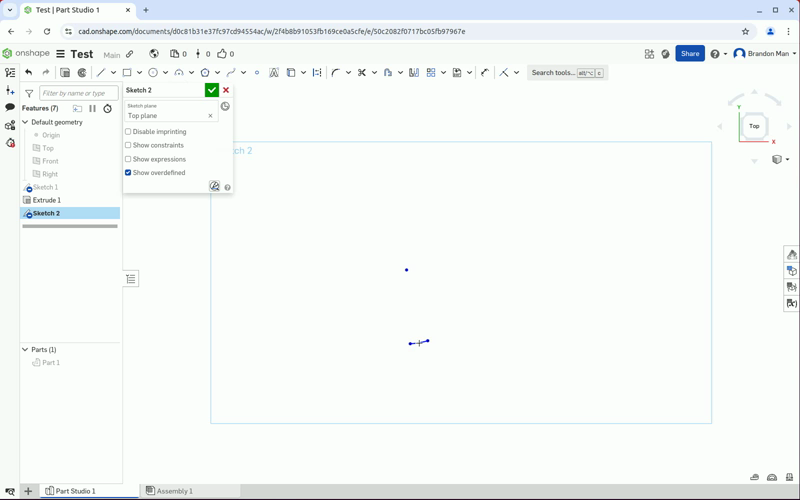
mouse_move(427, 340)
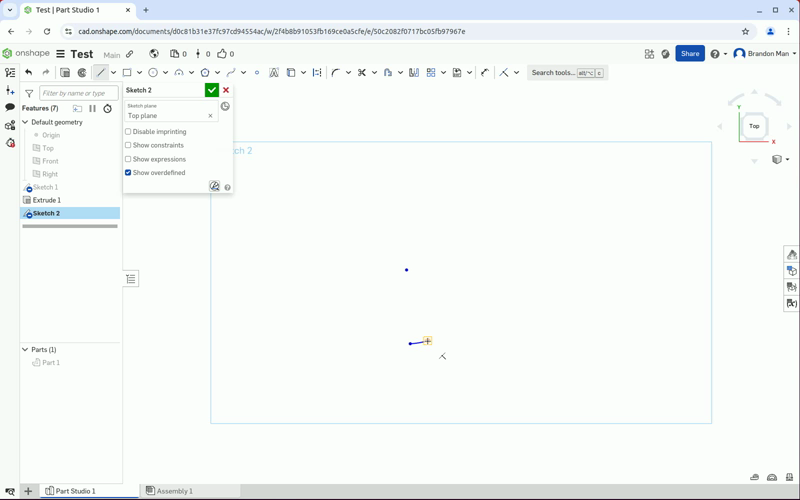
click(427, 340)
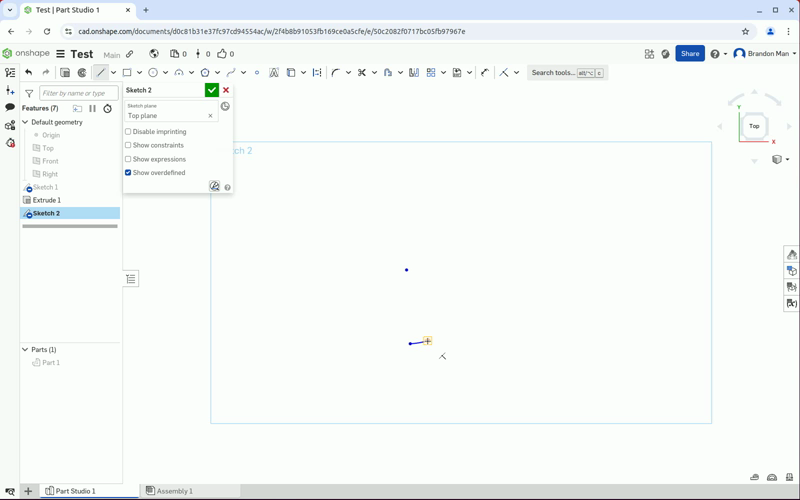
mouse_move(457, 340)
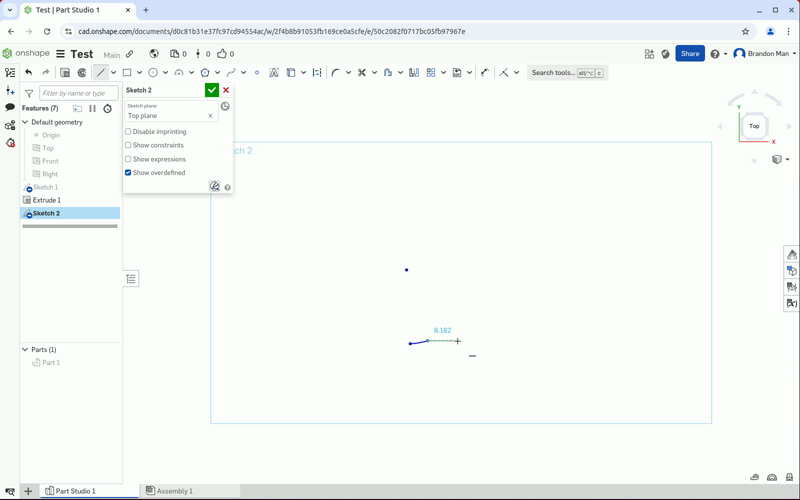
key_down(shift)
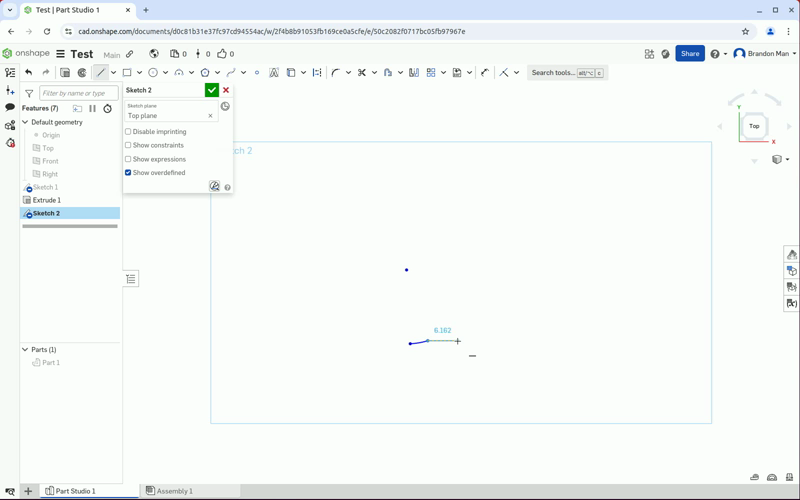
mouse_move(410, 343)
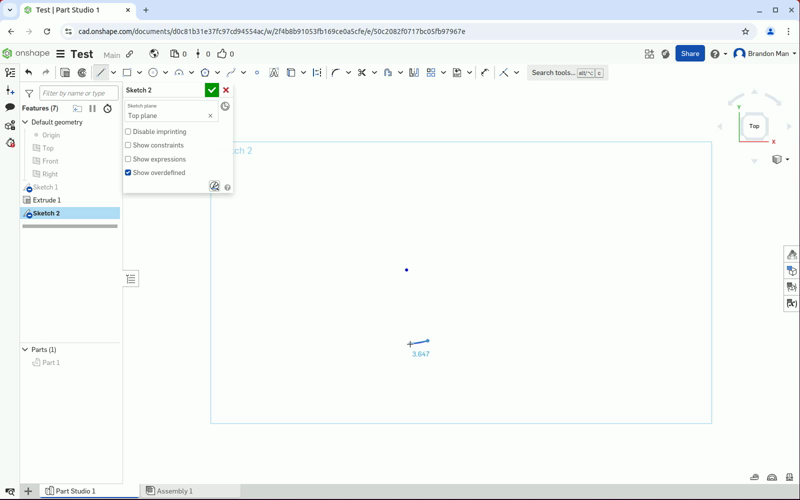
key_up(shift)
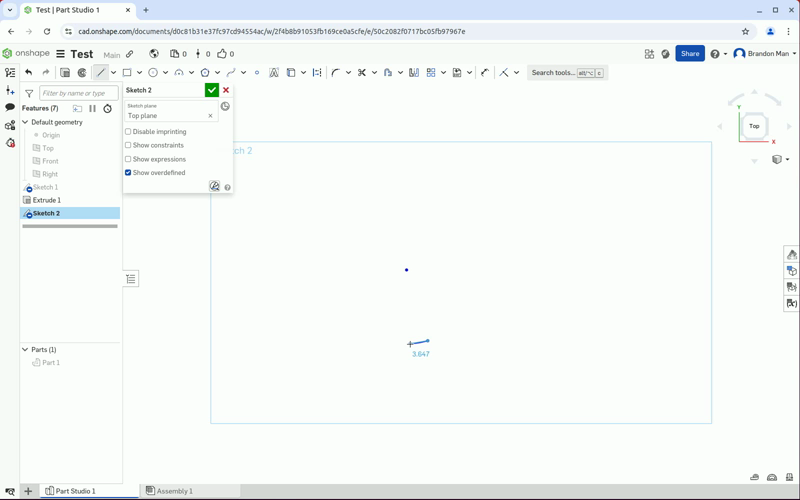
click(410, 343)
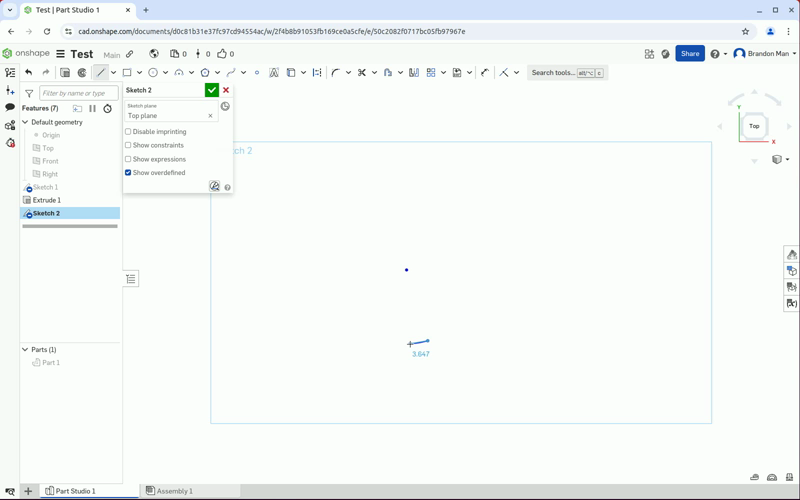
key(esc)
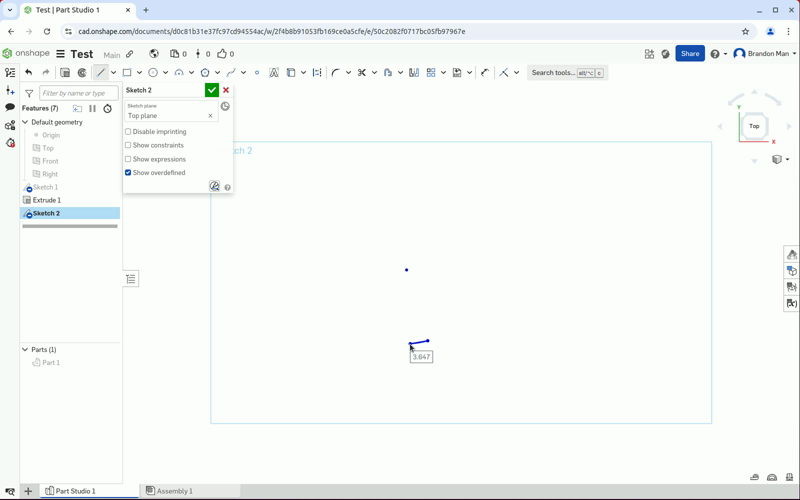
mouse_move(425, 341)
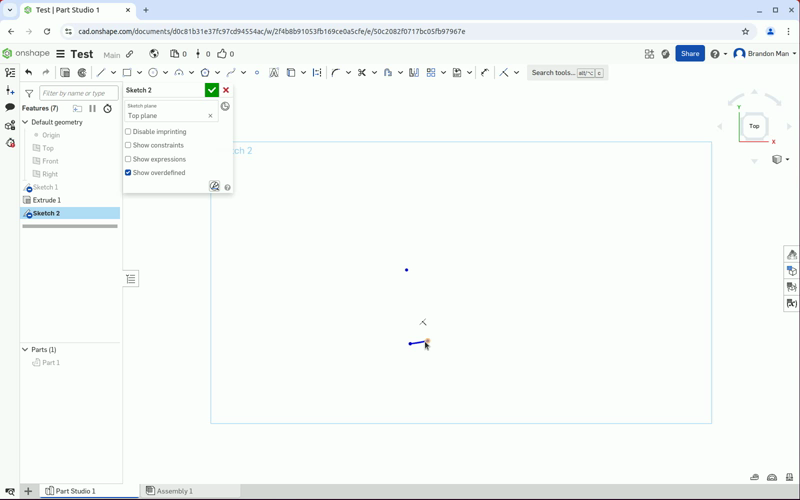
scroll(6)
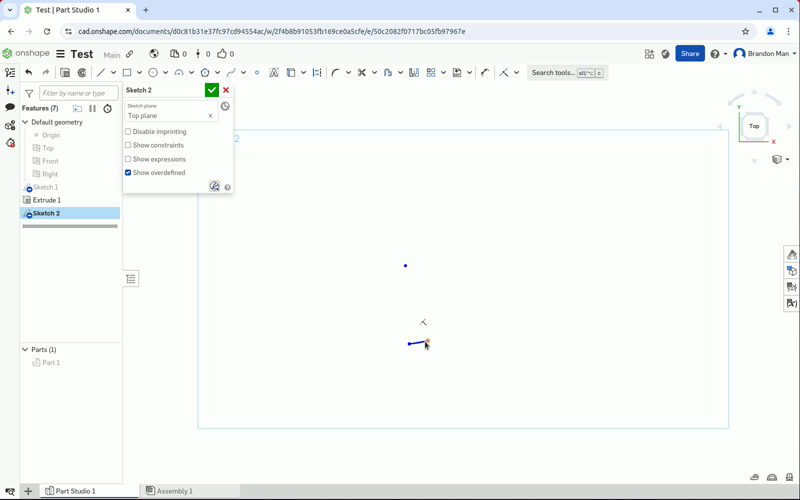
scroll(6)
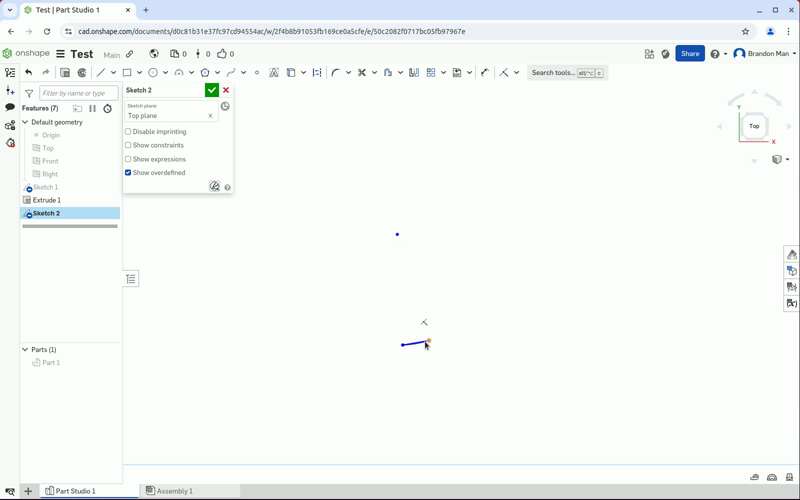
scroll(6)
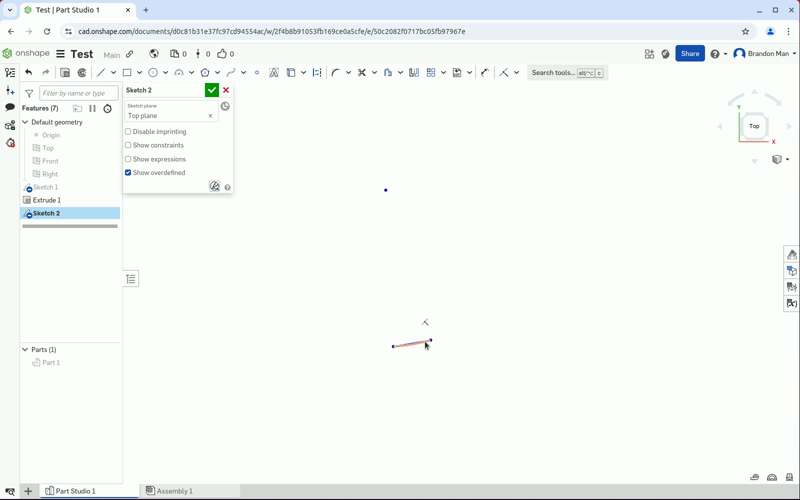
scroll(6)
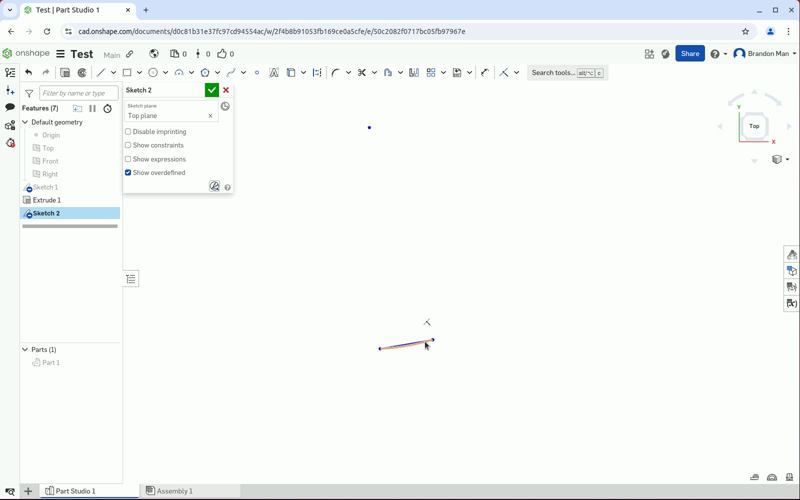
scroll(6)
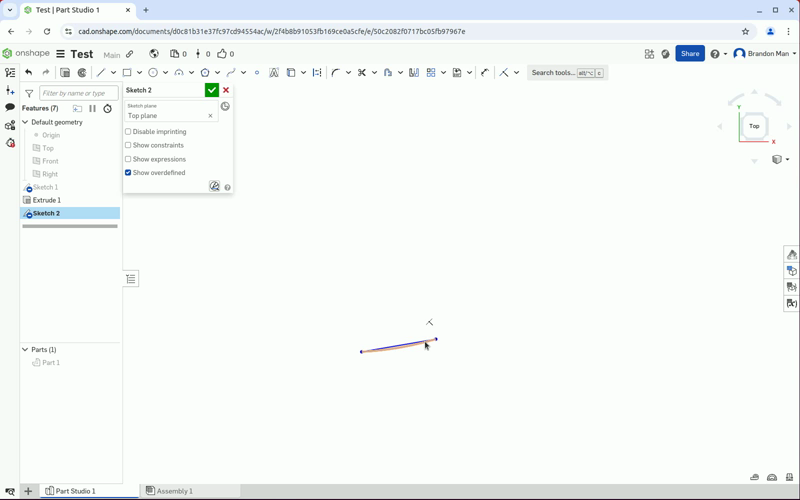
scroll(6)
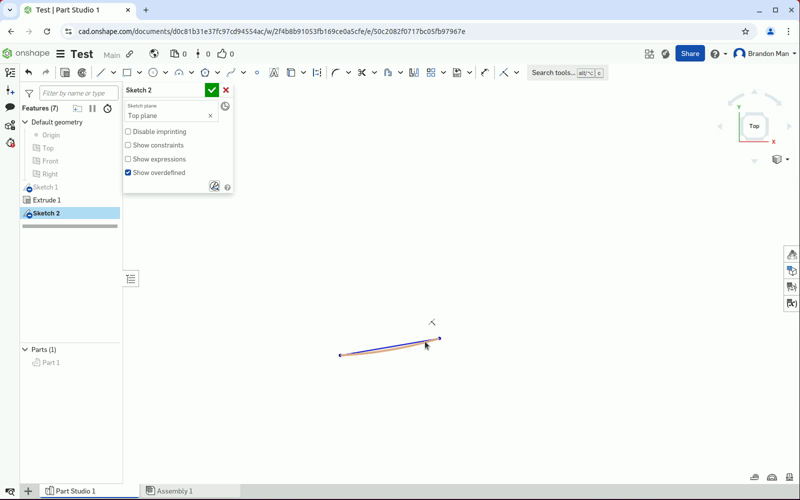
scroll(6)
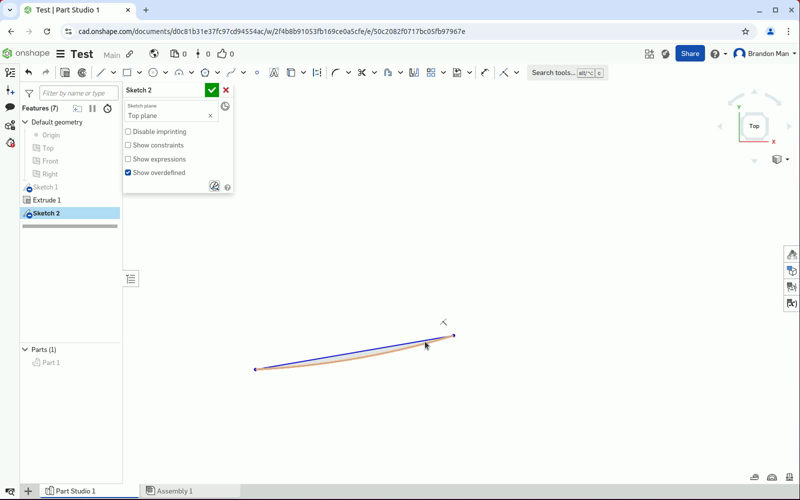
click(425, 341)
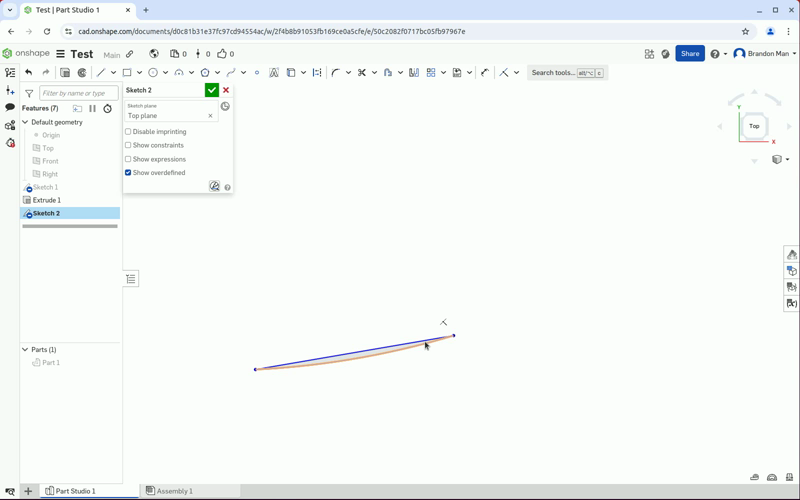
scroll(-6)
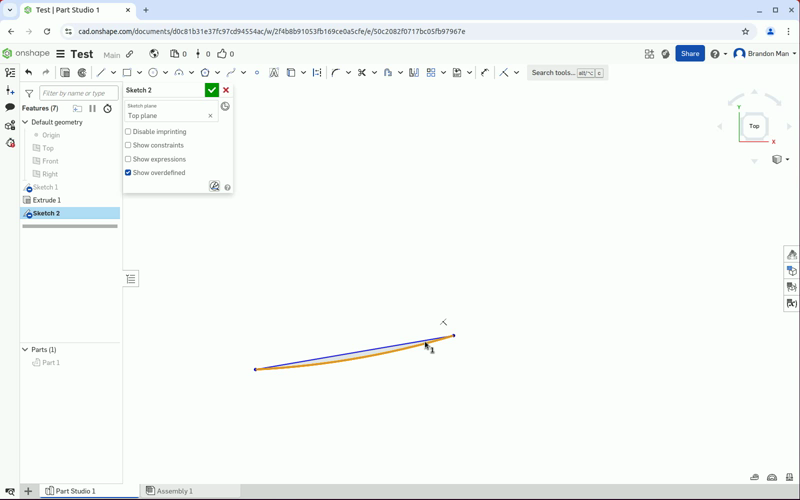
scroll(-6)
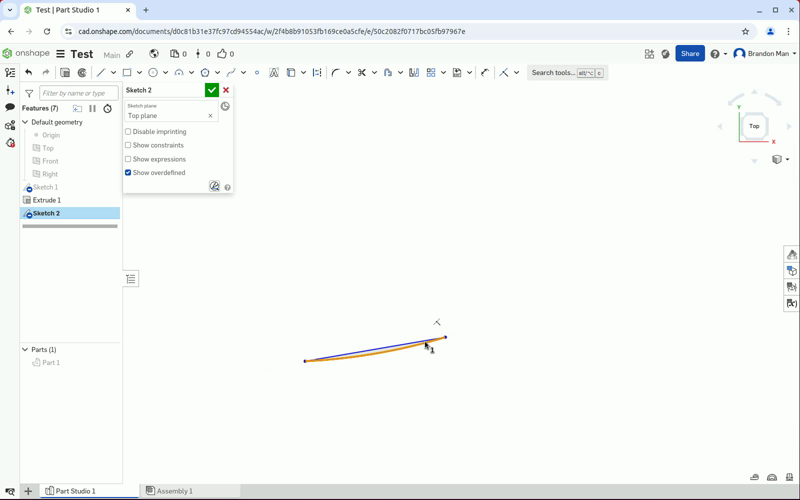
scroll(-6)
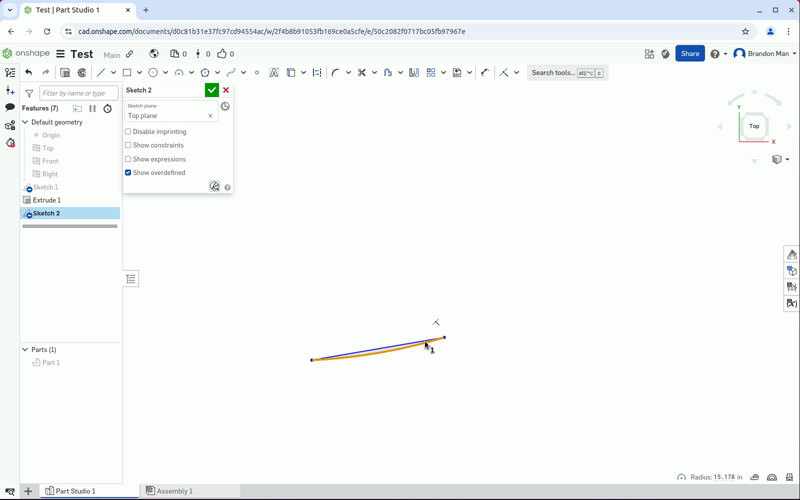
scroll(-6)
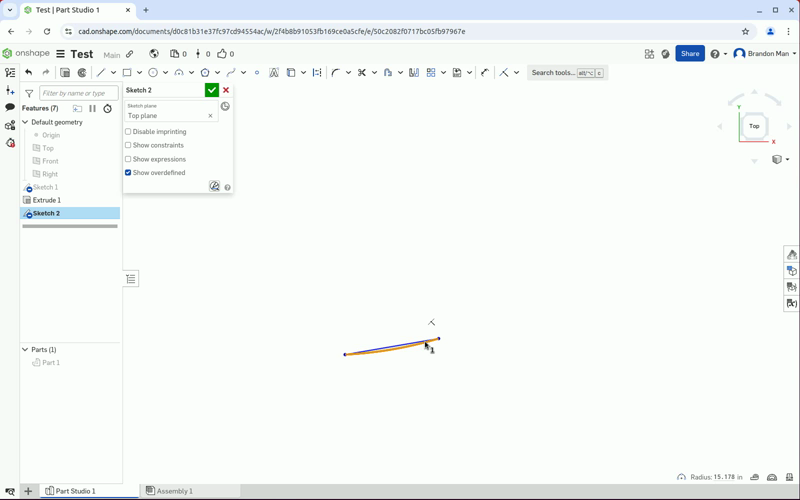
scroll(-6)
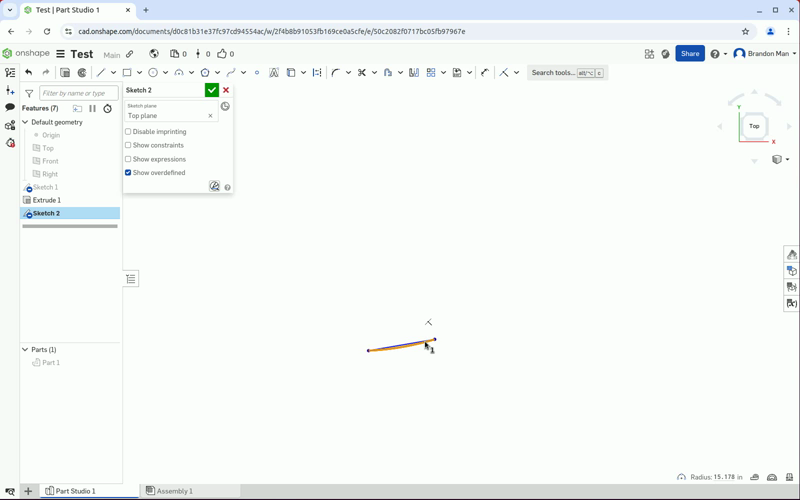
scroll(-6)
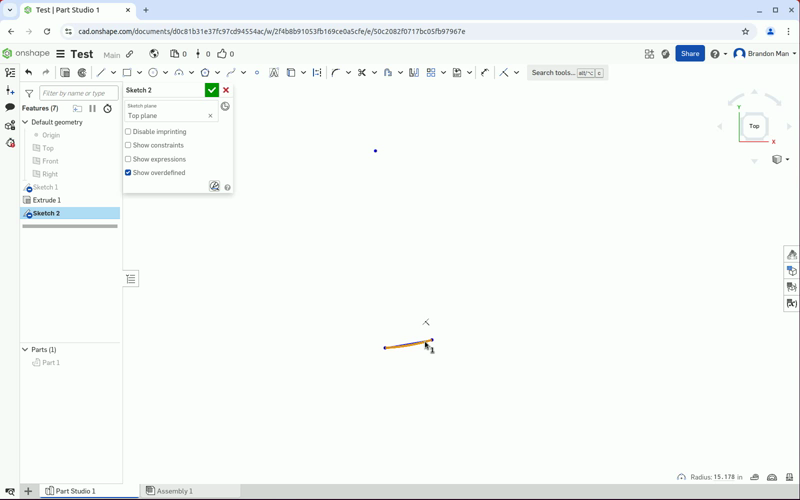
scroll(-6)
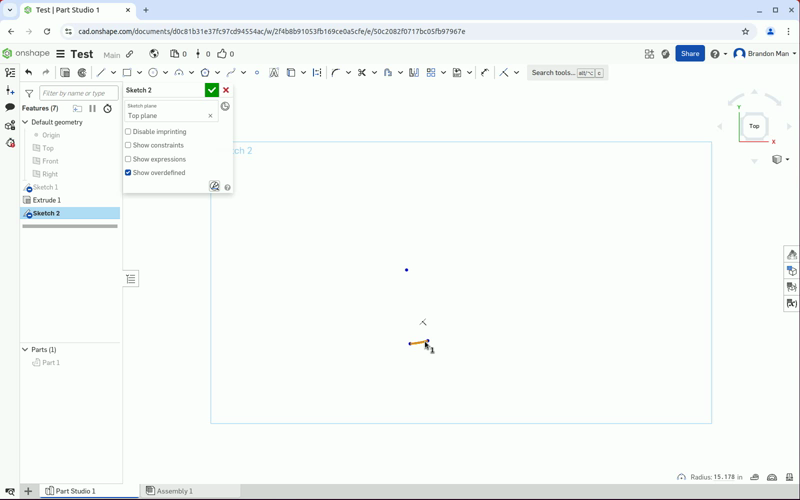
mouse_move(73, 352)
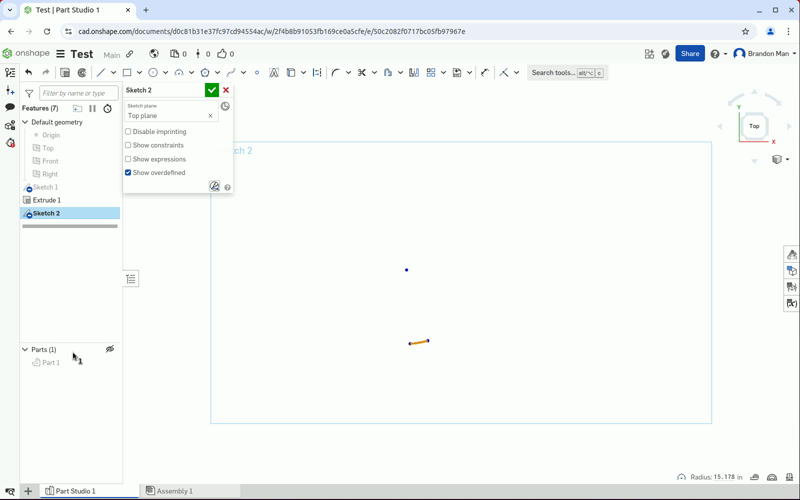
key(shift+y)
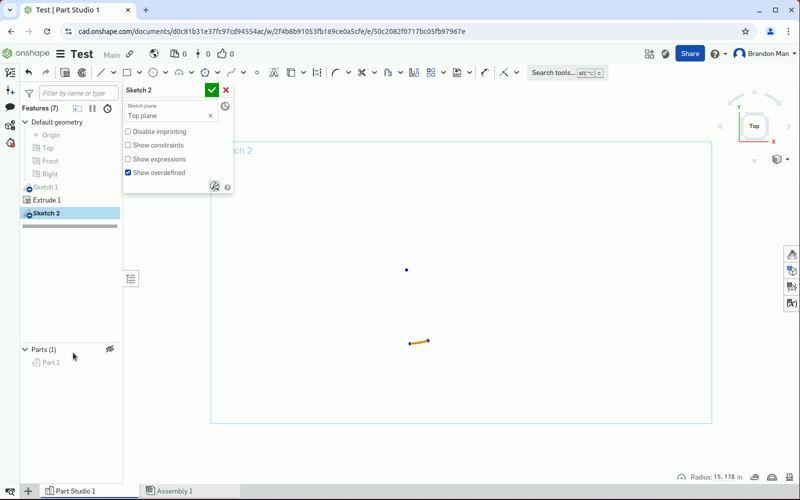
key(shift+e)
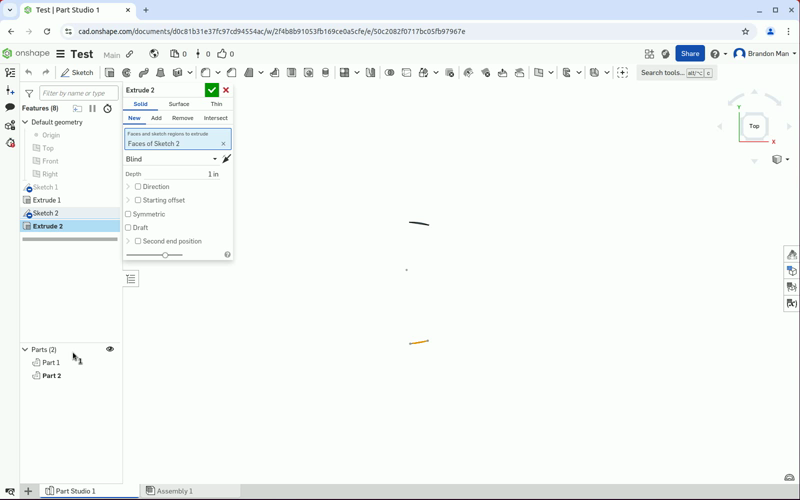
mouse_move(143, 106)
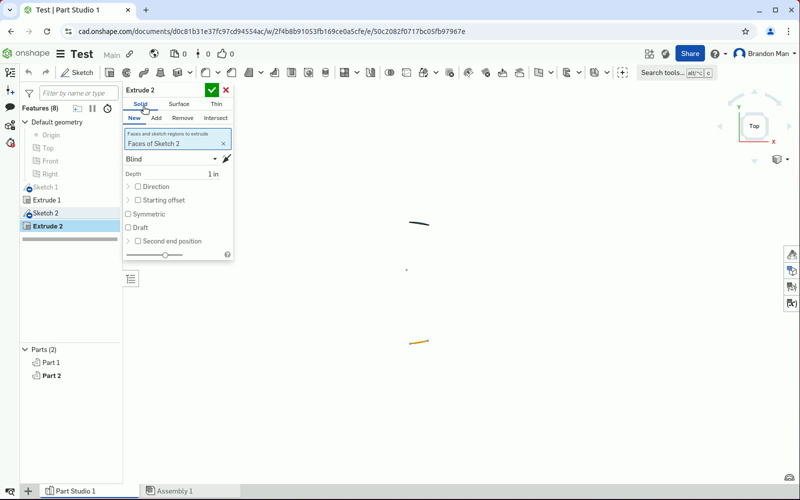
click(143, 106)
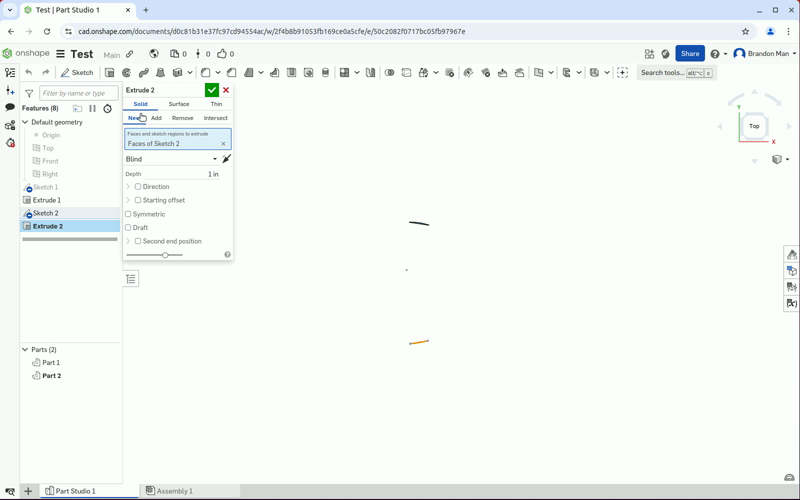
mouse_move(137, 120)
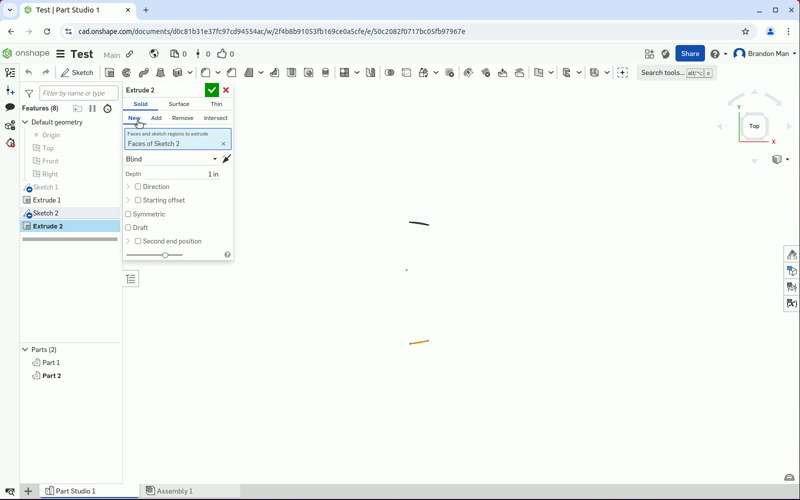
click(137, 120)
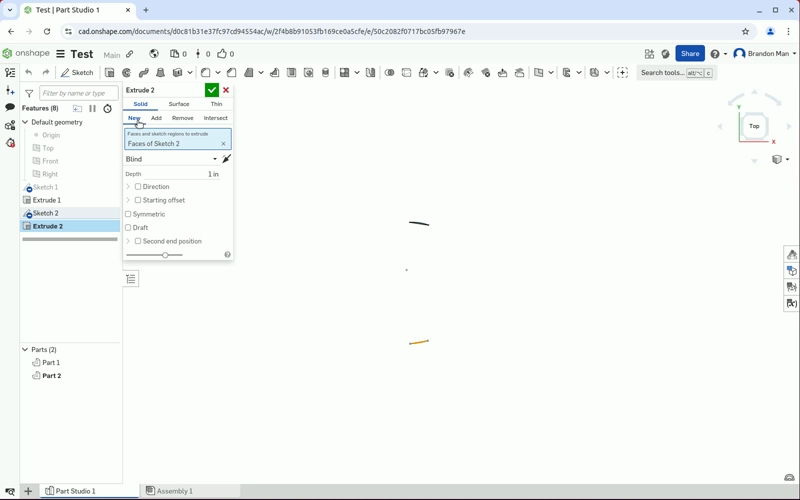
key(tab, 4)
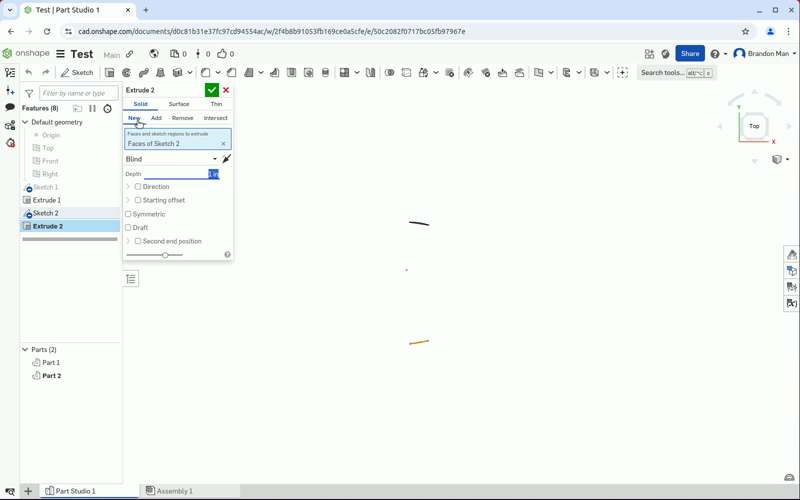
text(17.572)
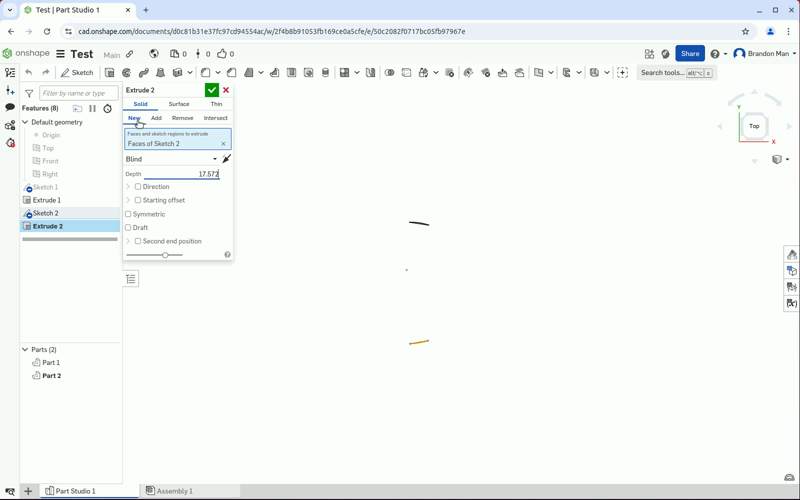
key(enter)
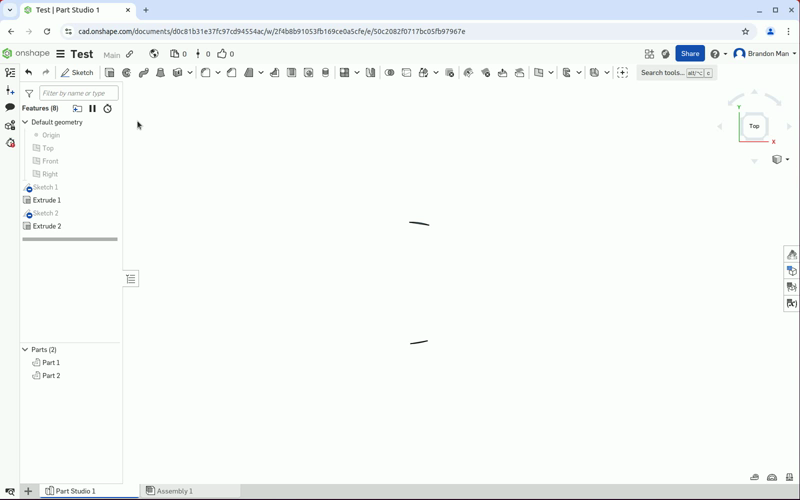
key(shift+h)
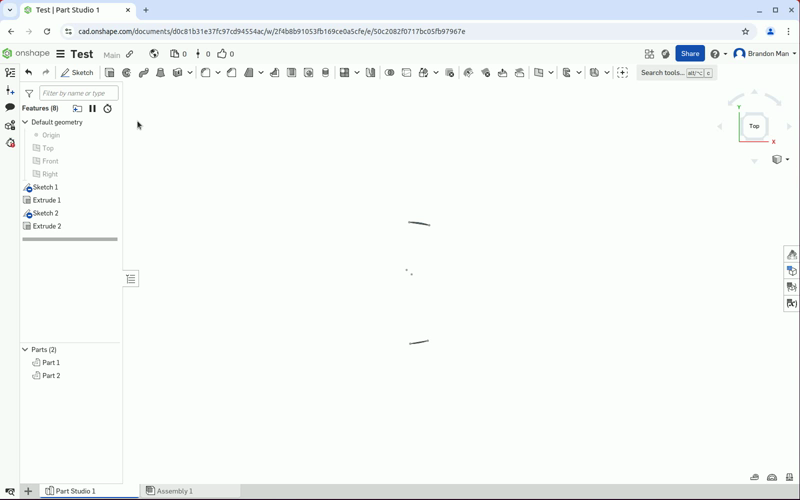
key(shift+h)
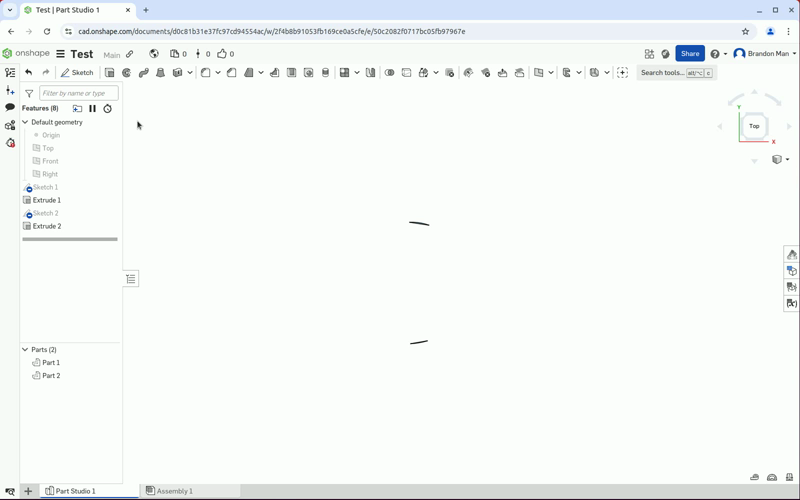
mouse_move(73, 189)
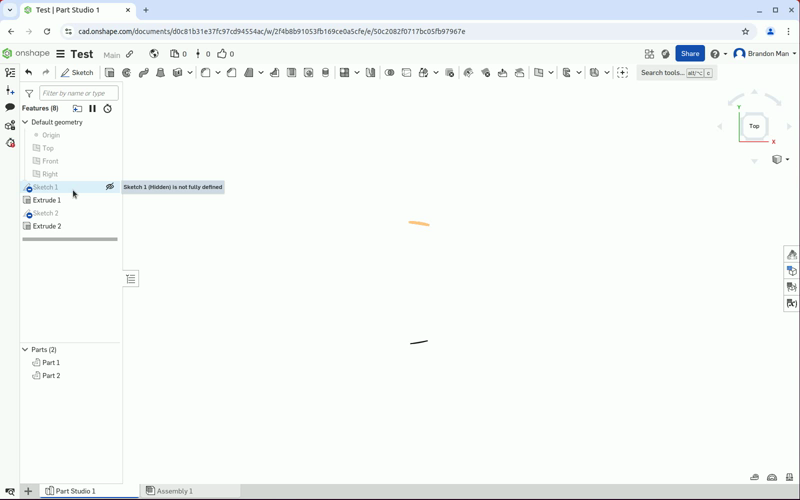
click(73, 189)
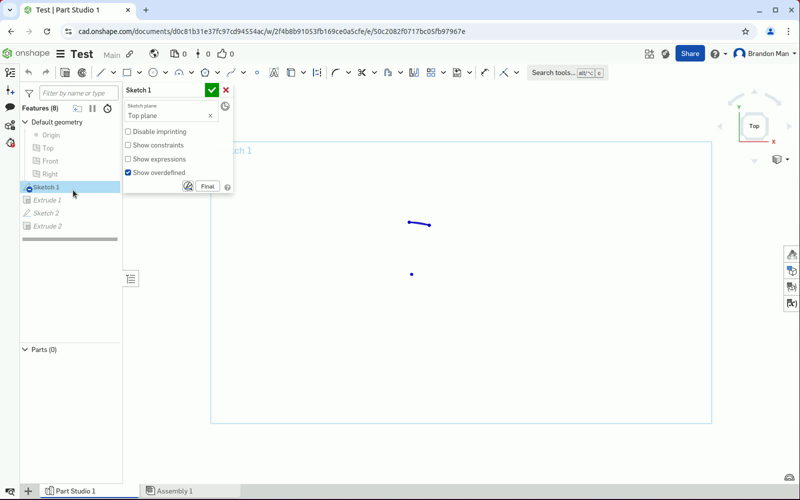
mouse_move(229, 92)
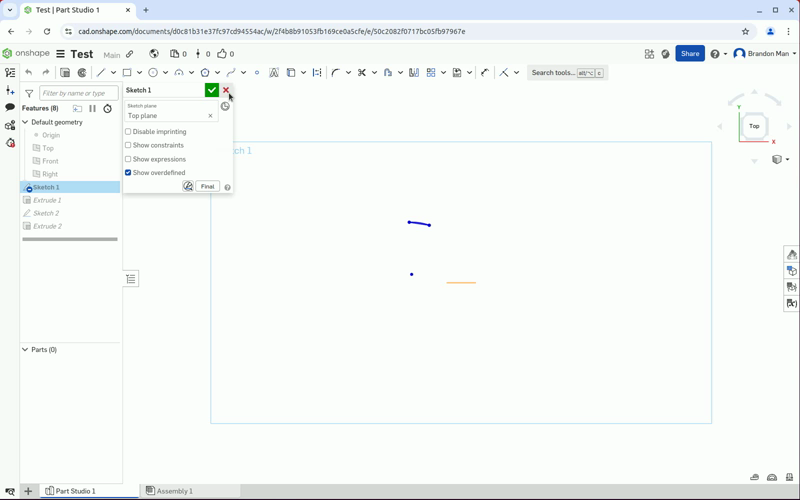
click(229, 92)
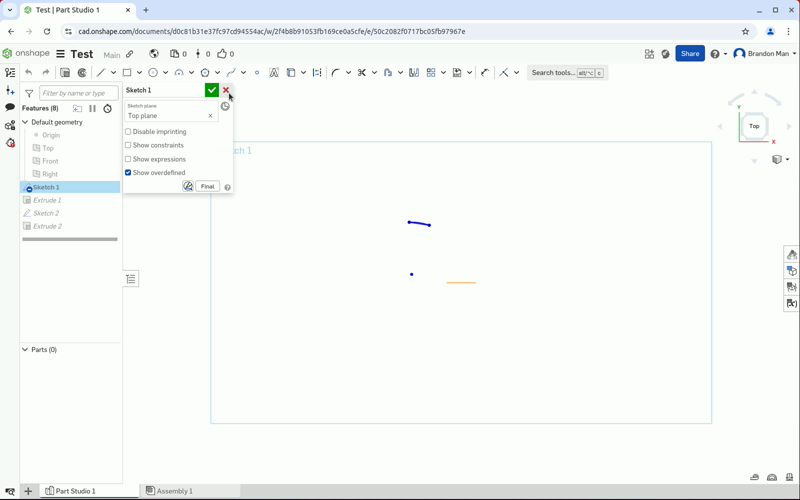
key(shift+s)
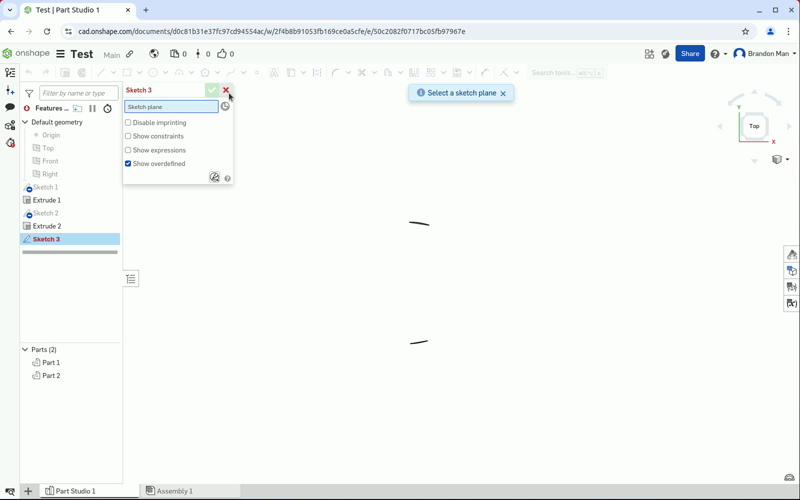
mouse_move(73, 150)
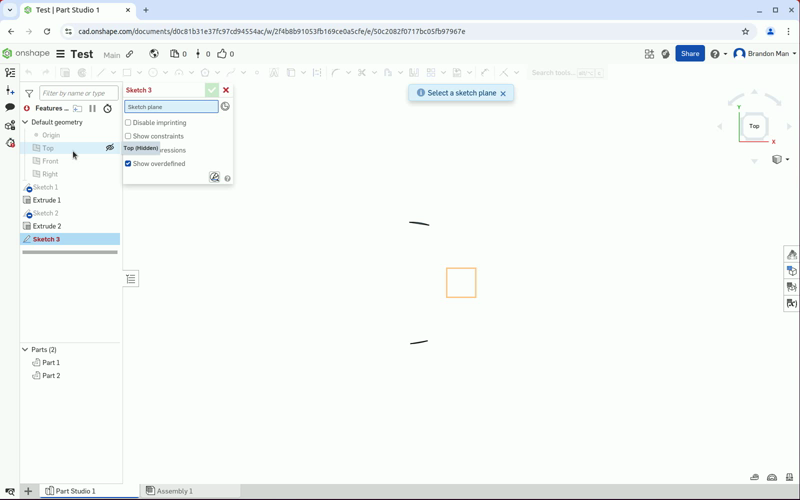
click(73, 150)
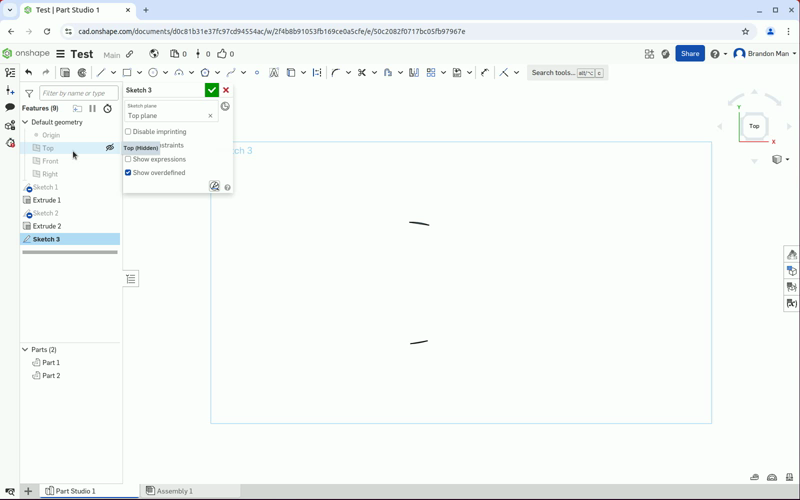
mouse_move(73, 352)
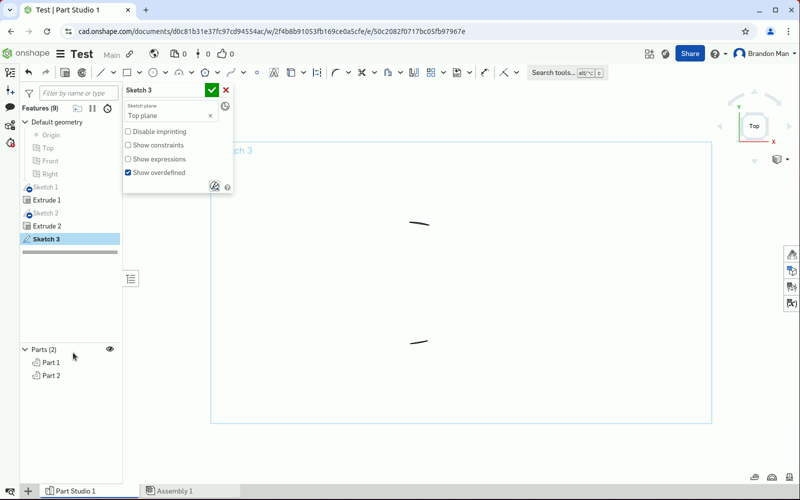
key(y)
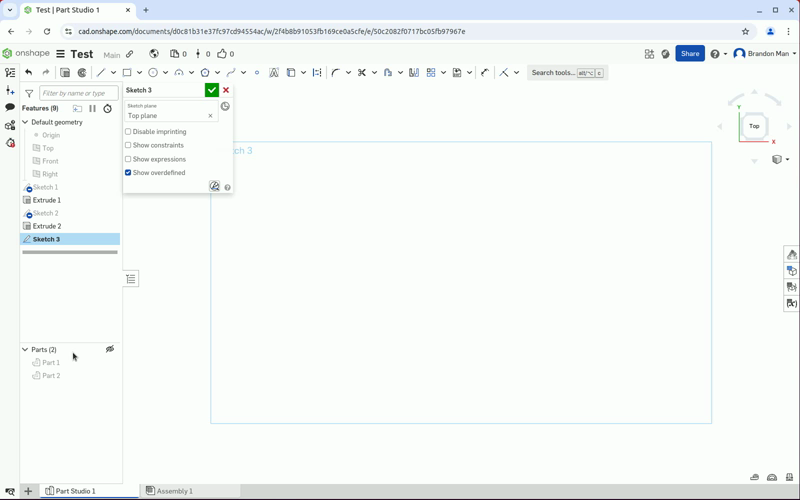
key(a)
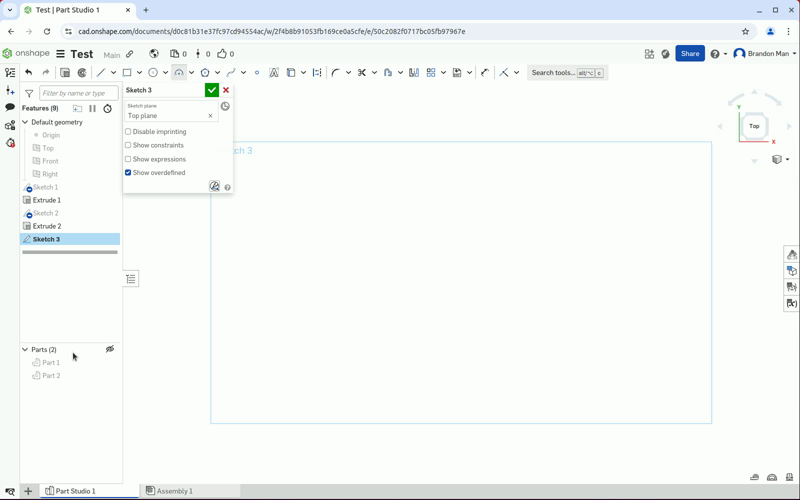
key_down(shift)
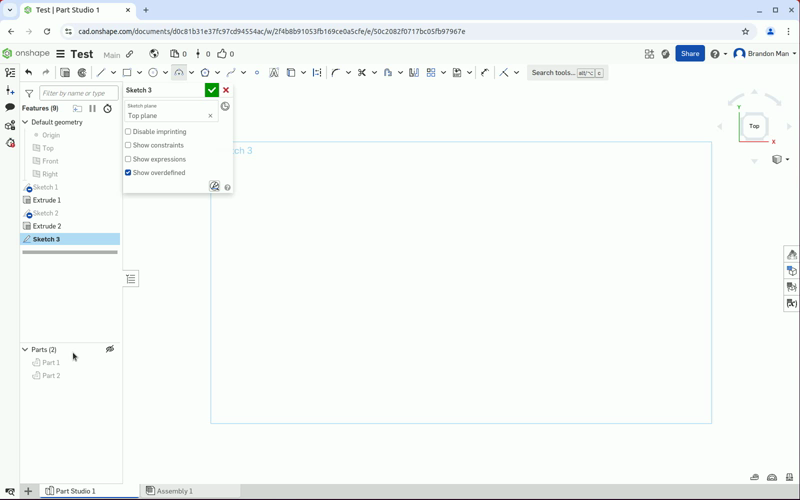
mouse_move(409, 222)
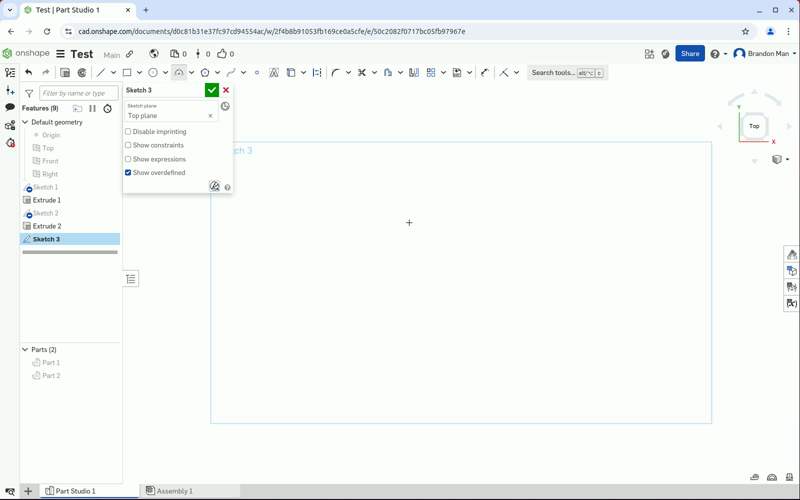
click(409, 222)
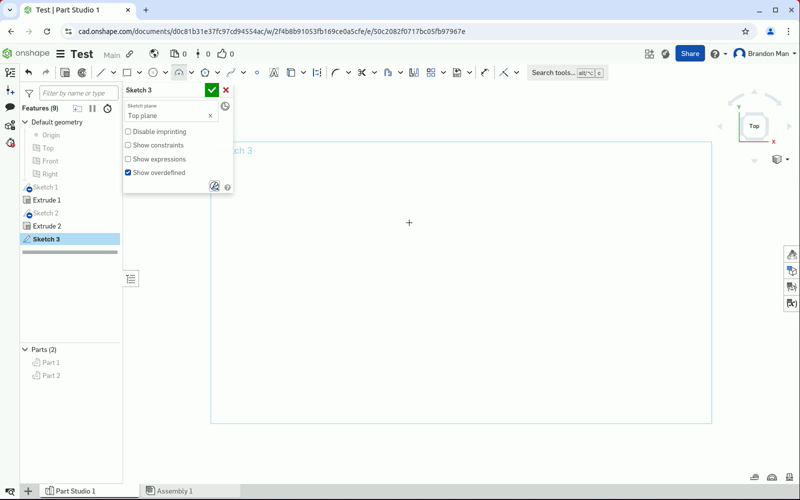
key_up(shift)
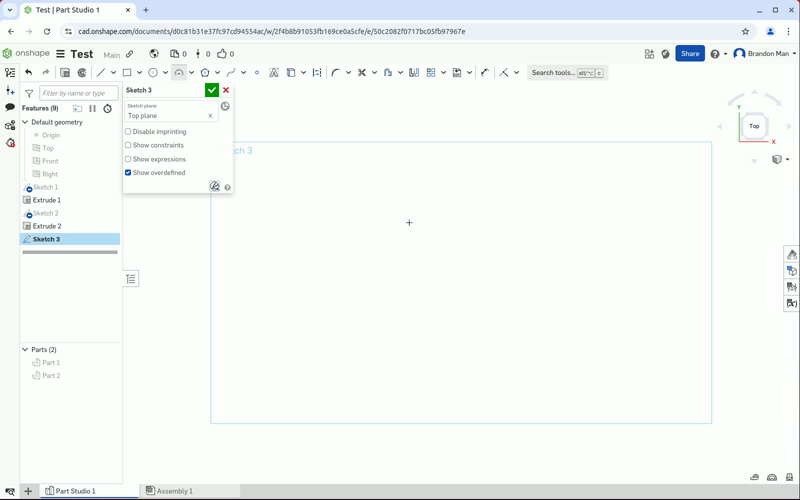
key_down(shift)
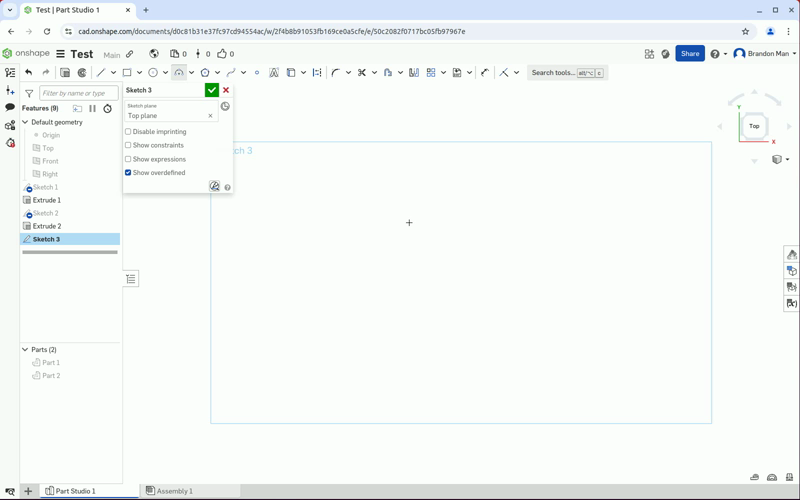
mouse_move(410, 342)
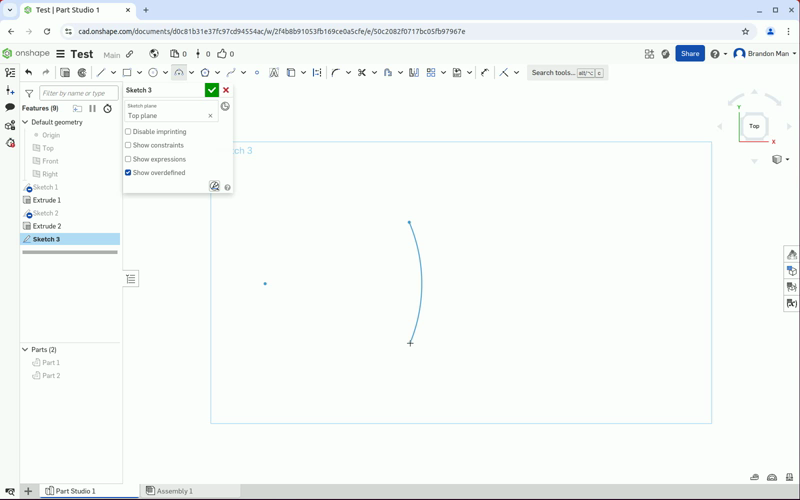
click(410, 342)
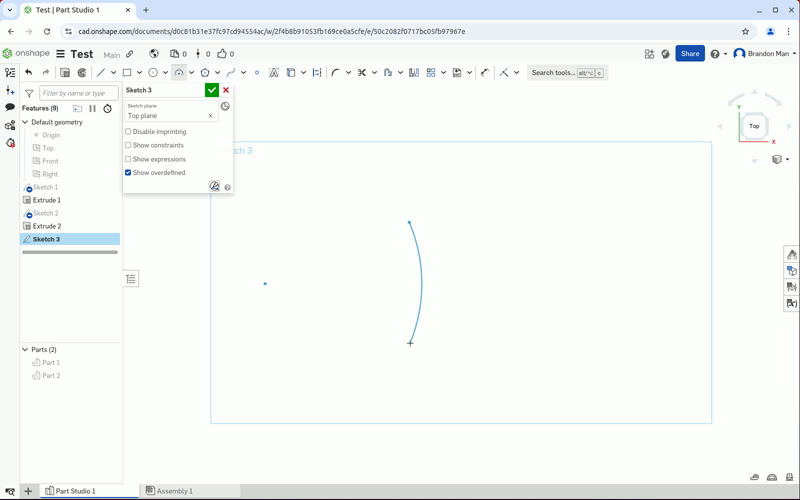
mouse_move(347, 282)
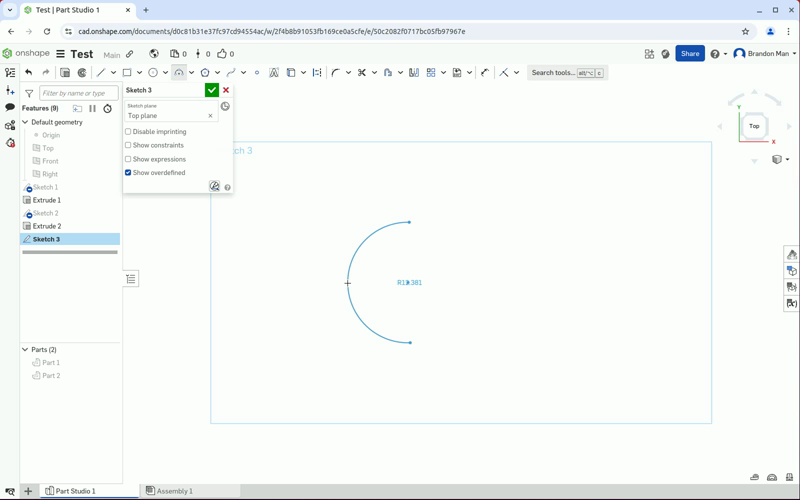
click(347, 282)
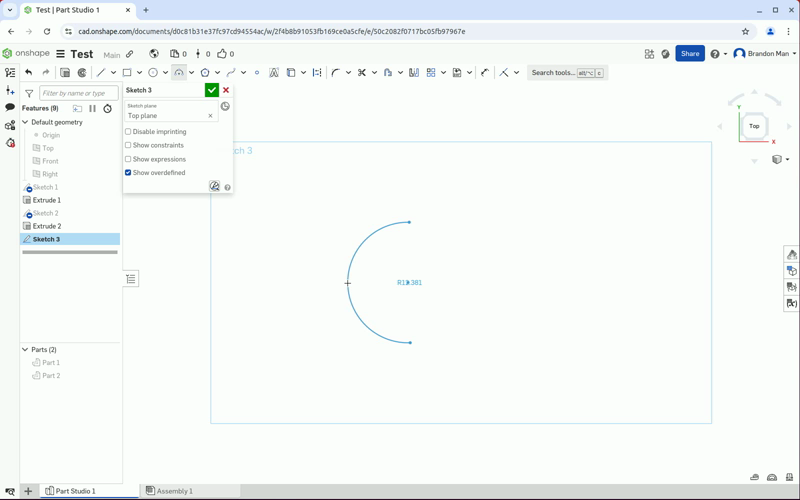
key_up(shift)
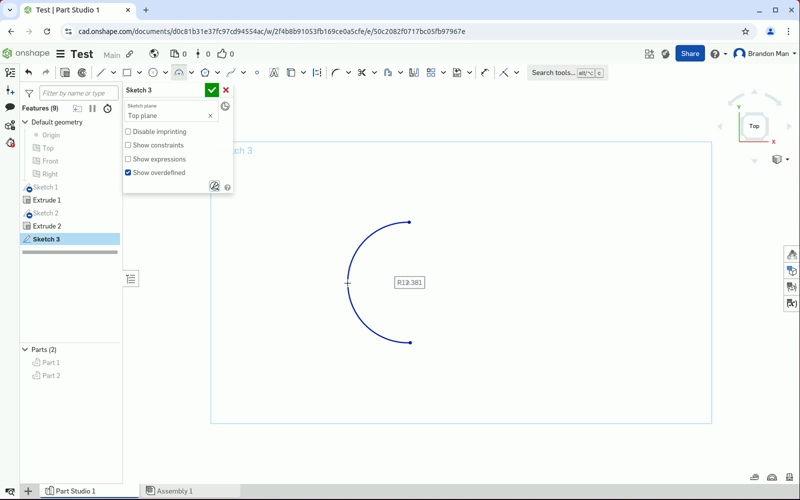
key(esc)
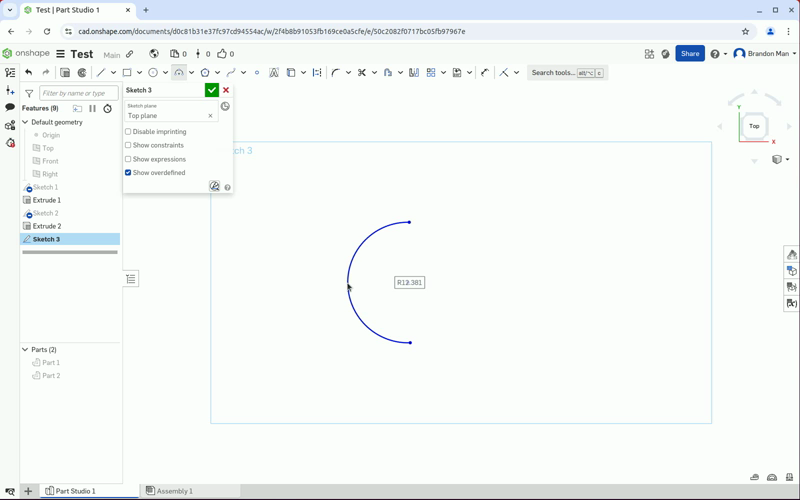
key(l)
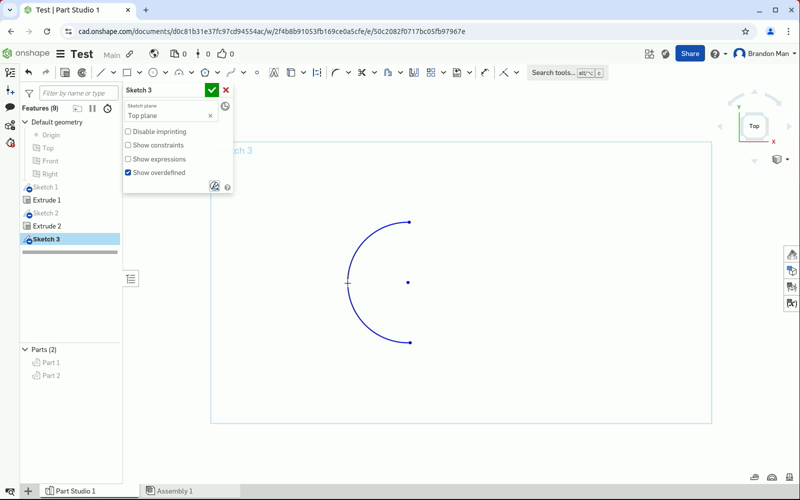
mouse_move(410, 342)
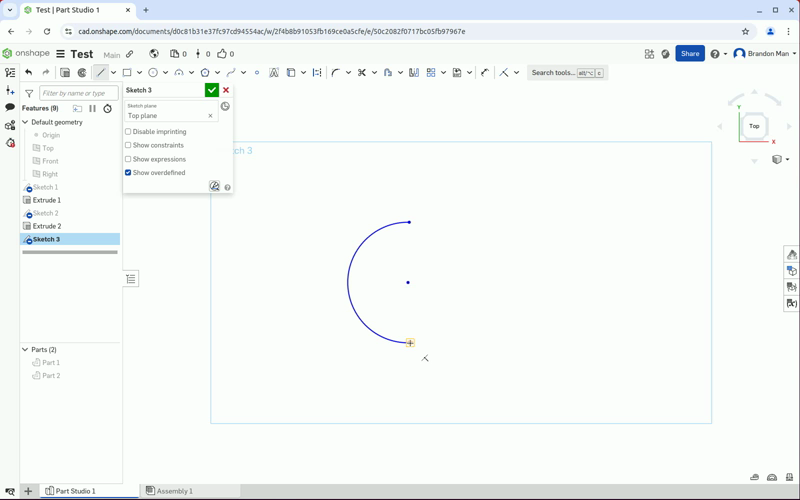
click(410, 342)
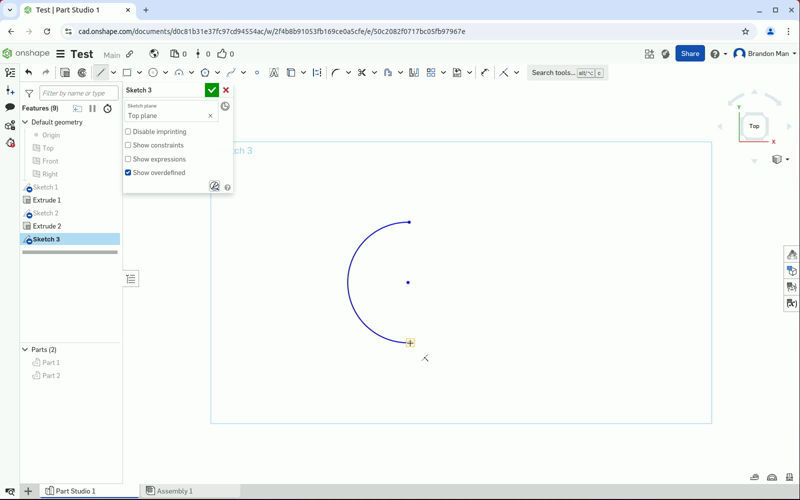
key_down(shift)
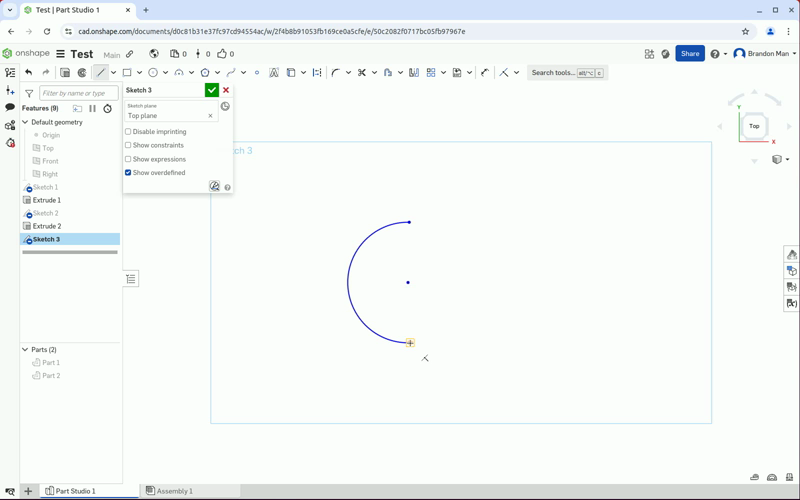
mouse_move(440, 342)
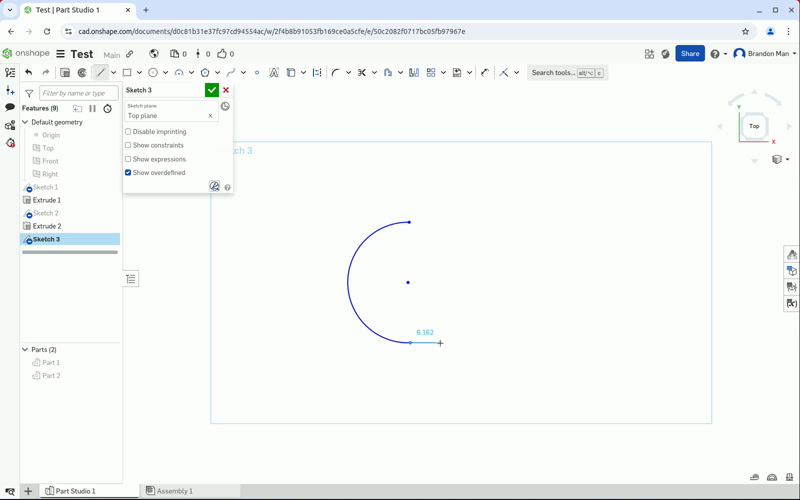
mouse_move(426, 340)
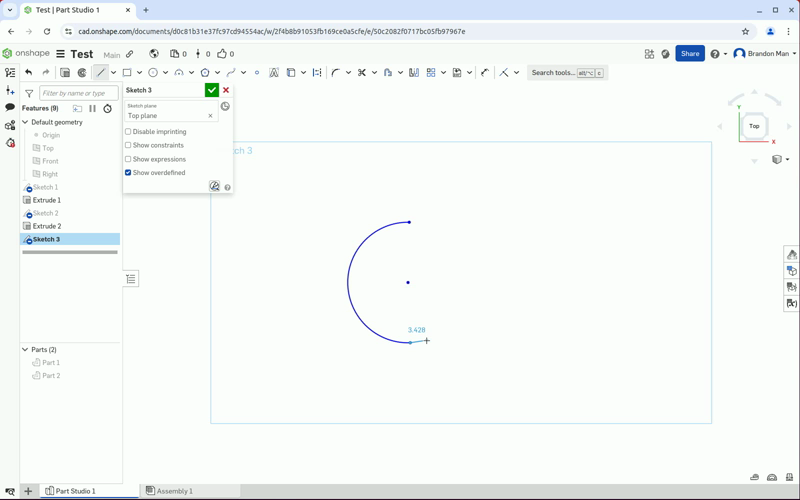
click(426, 340)
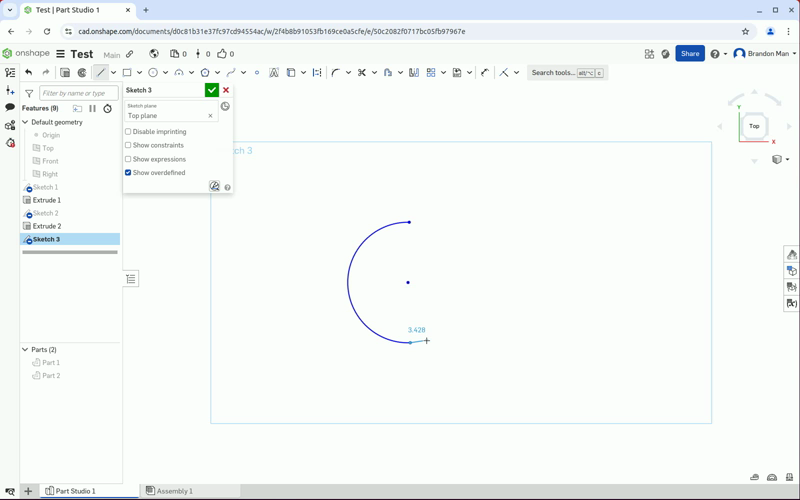
key_up(shift)
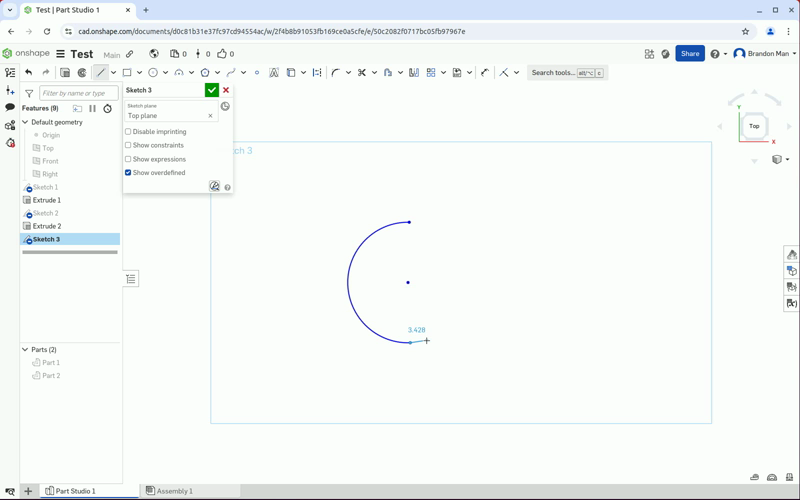
key(esc)
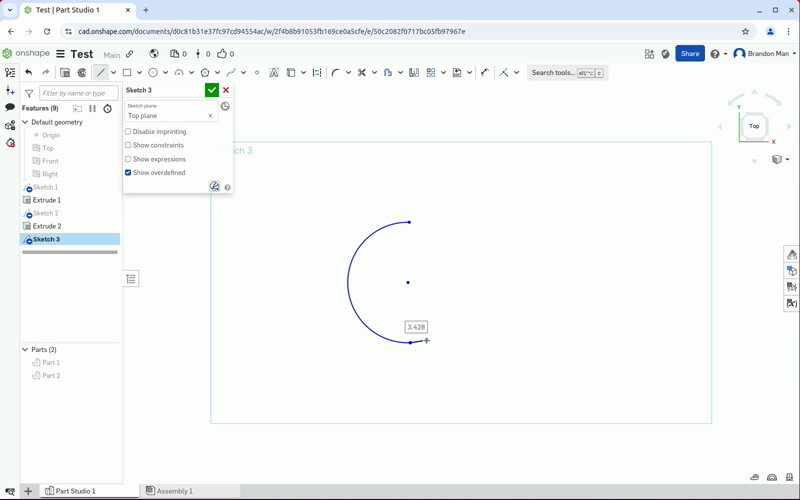
key(a)
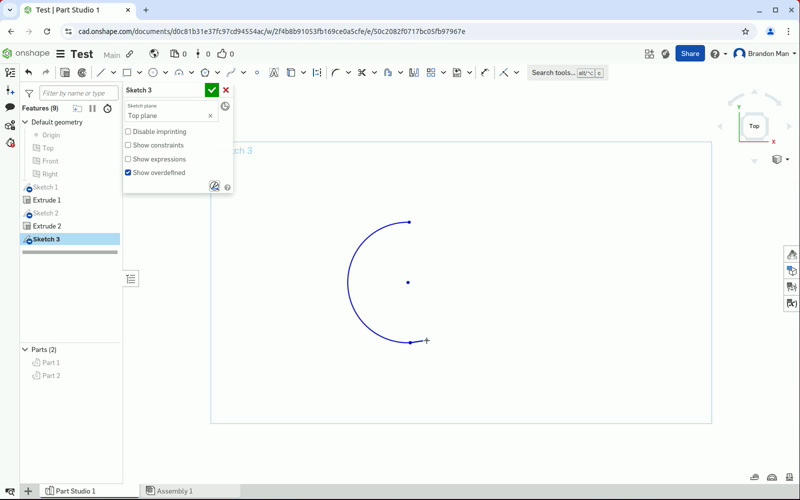
mouse_move(426, 340)
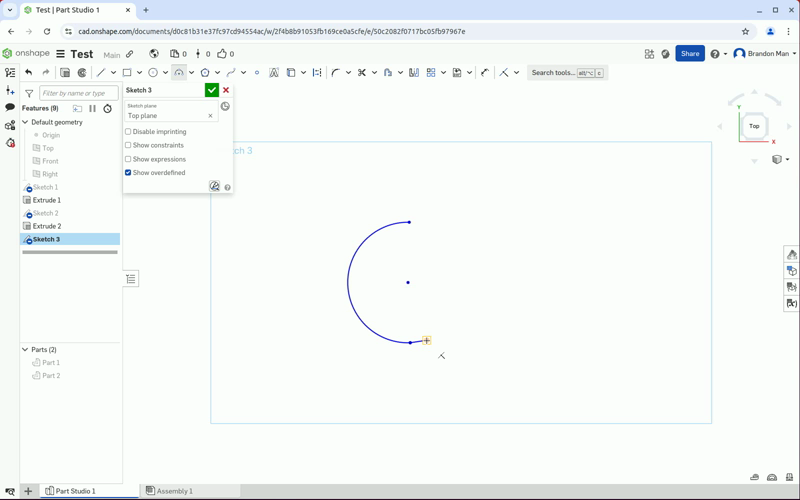
click(426, 340)
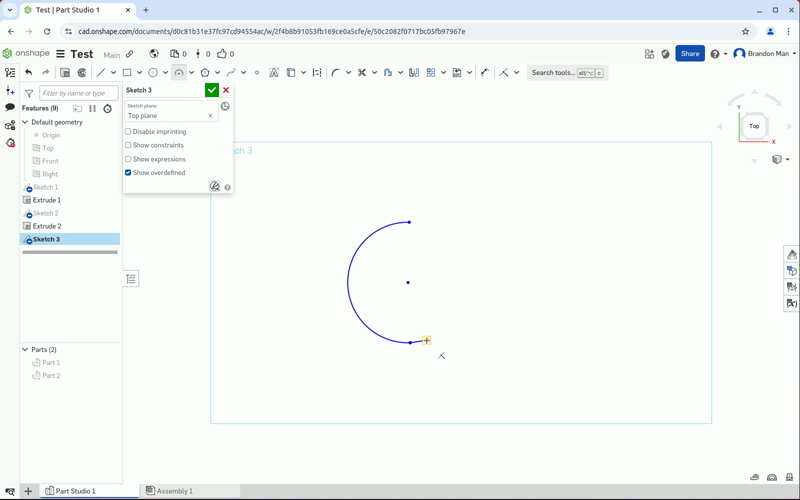
key_down(shift)
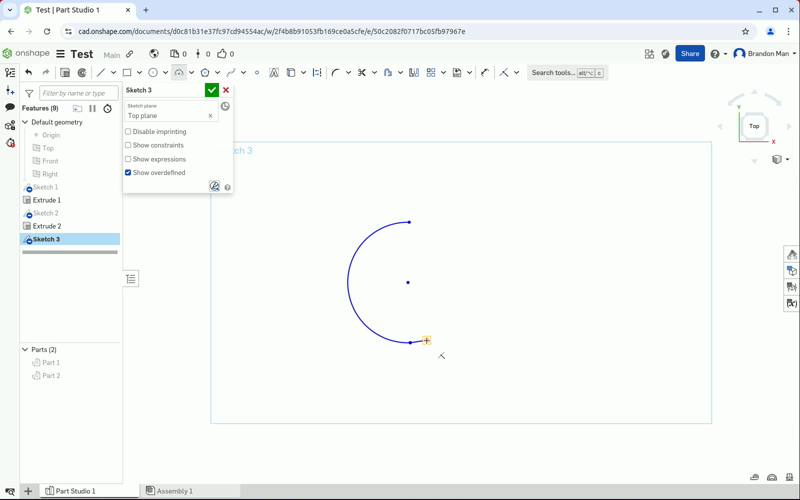
mouse_move(428, 225)
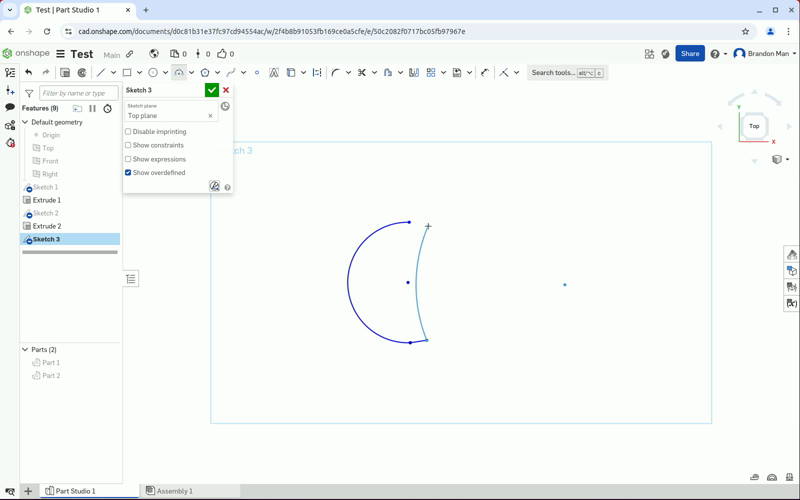
click(428, 225)
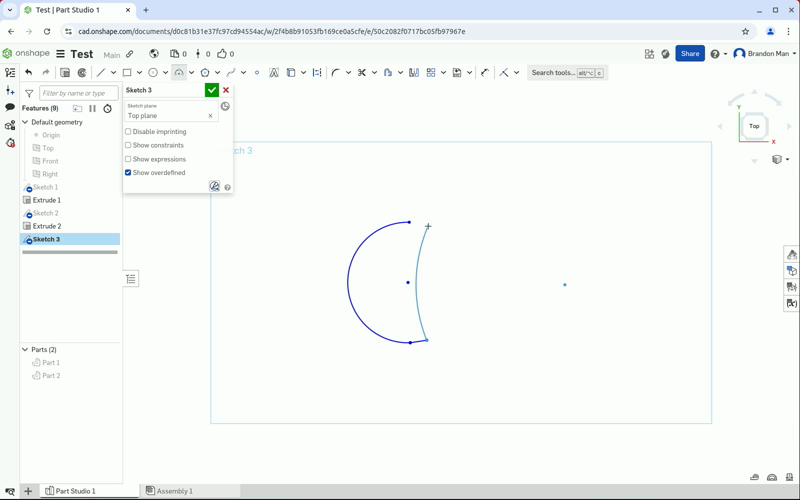
mouse_move(468, 283)
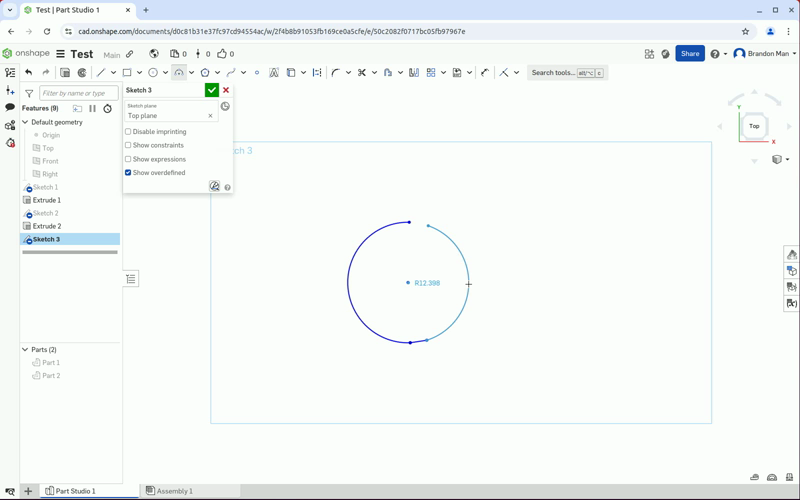
click(468, 283)
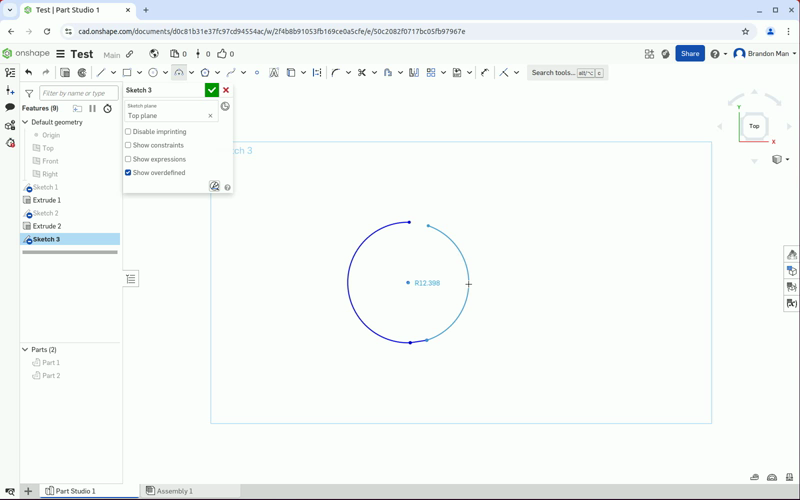
key_up(shift)
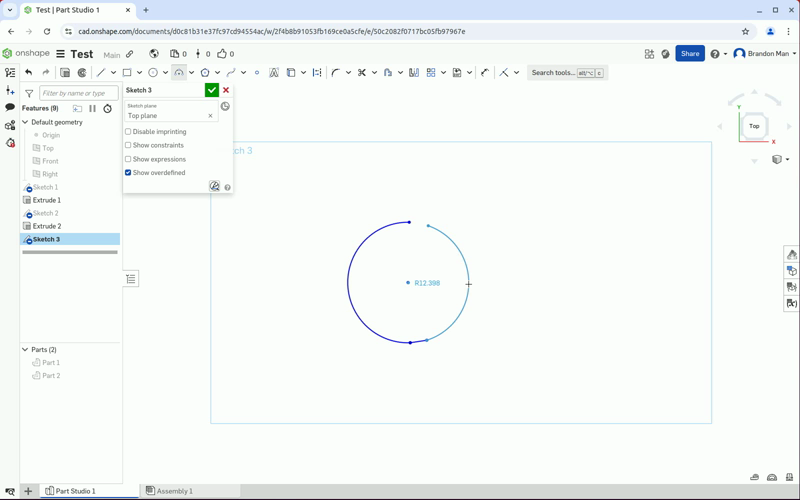
key(esc)
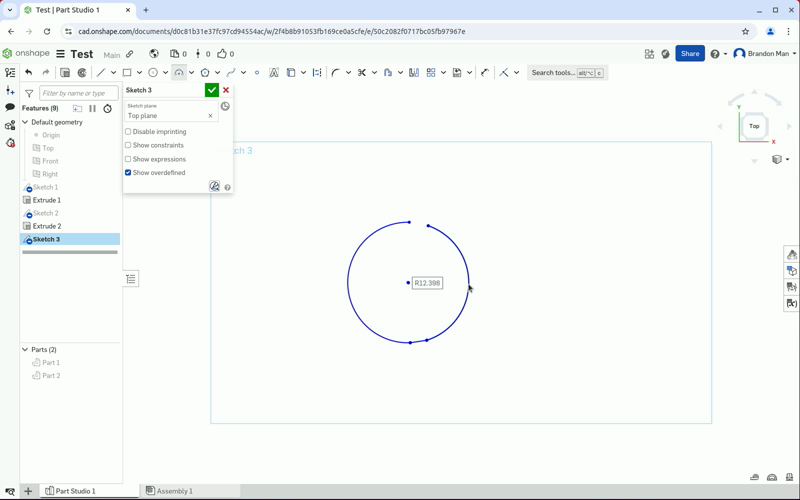
key(l)
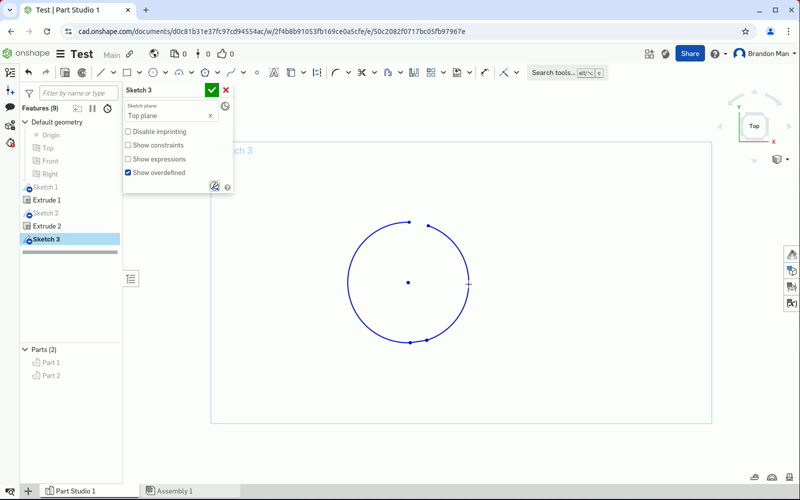
mouse_move(428, 225)
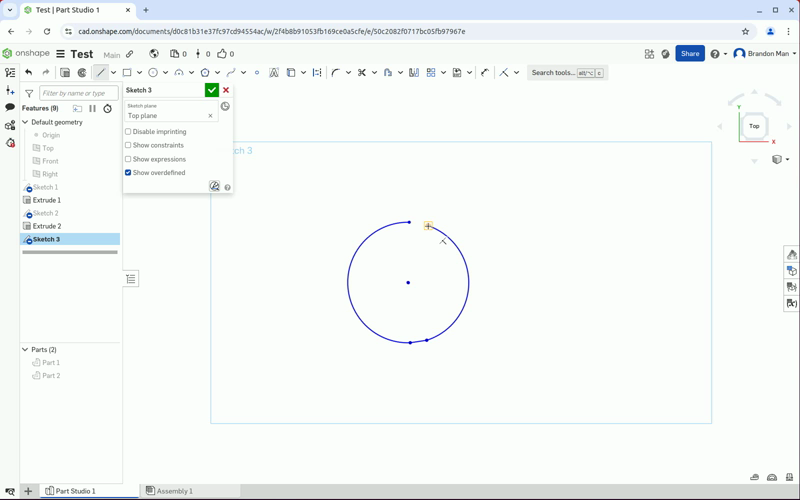
click(428, 225)
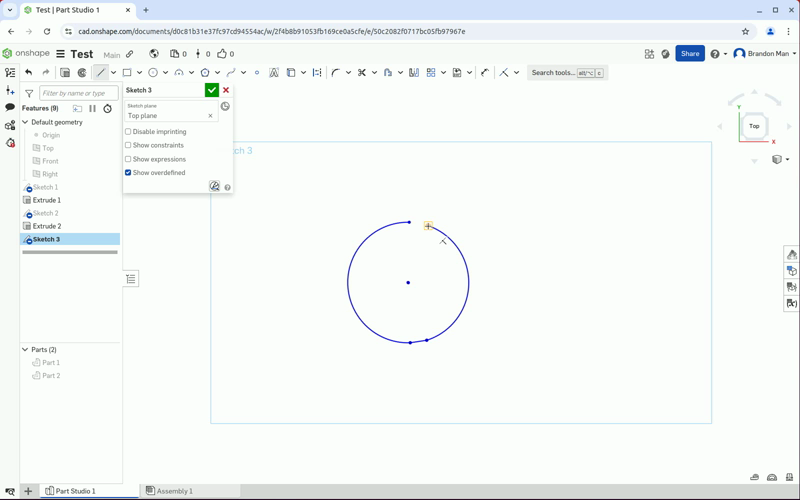
mouse_move(458, 225)
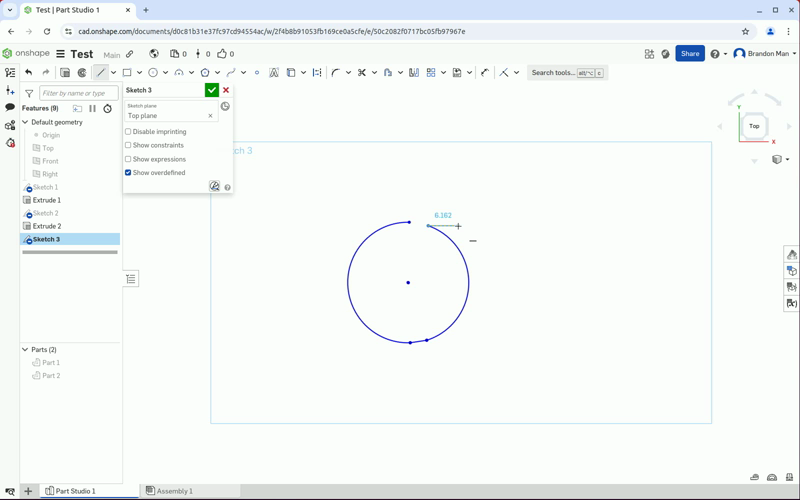
key_down(shift)
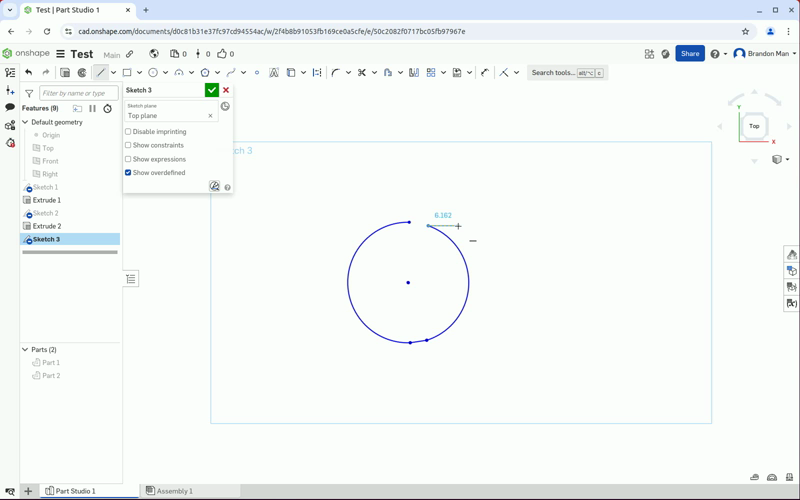
mouse_move(409, 222)
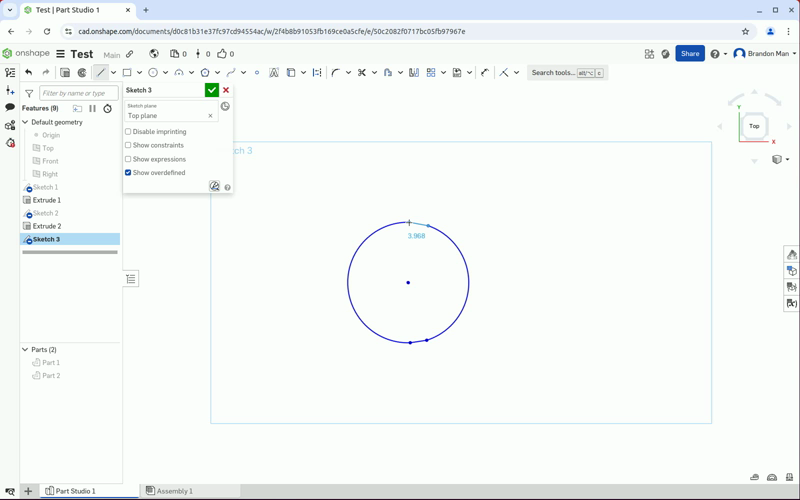
key_up(shift)
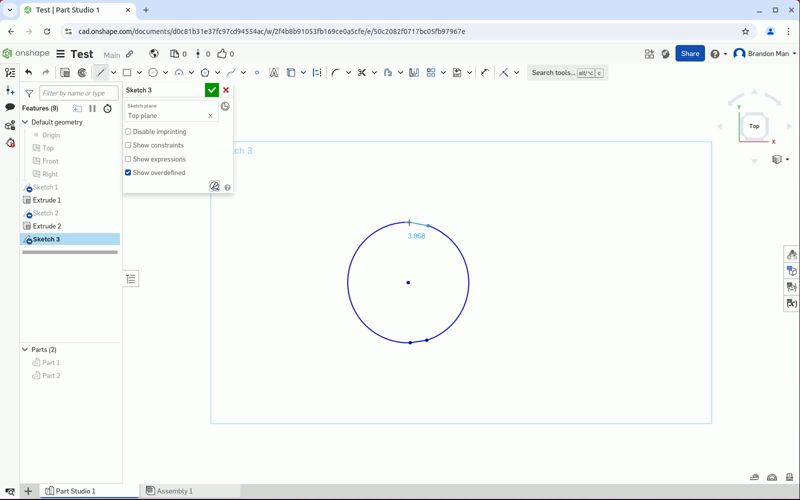
click(409, 222)
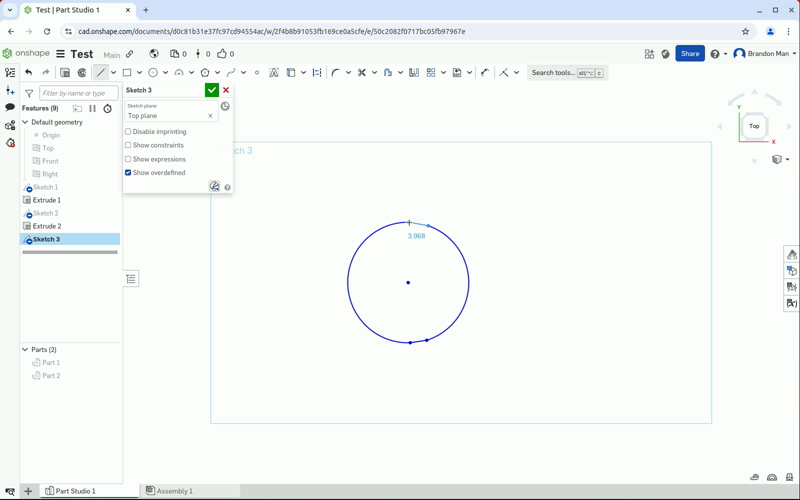
key(esc)
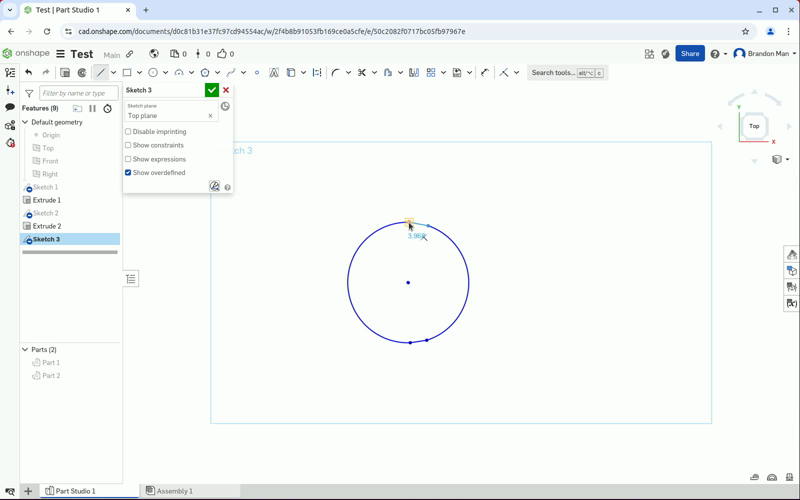
key(l)
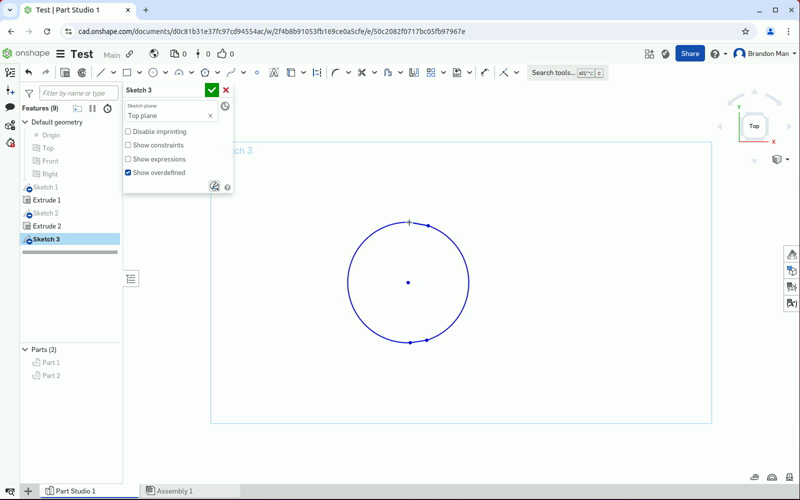
key_down(shift)
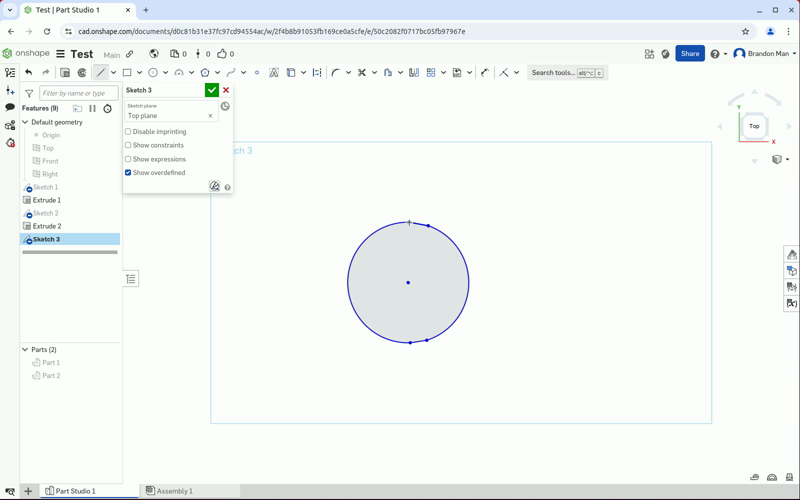
mouse_move(437, 293)
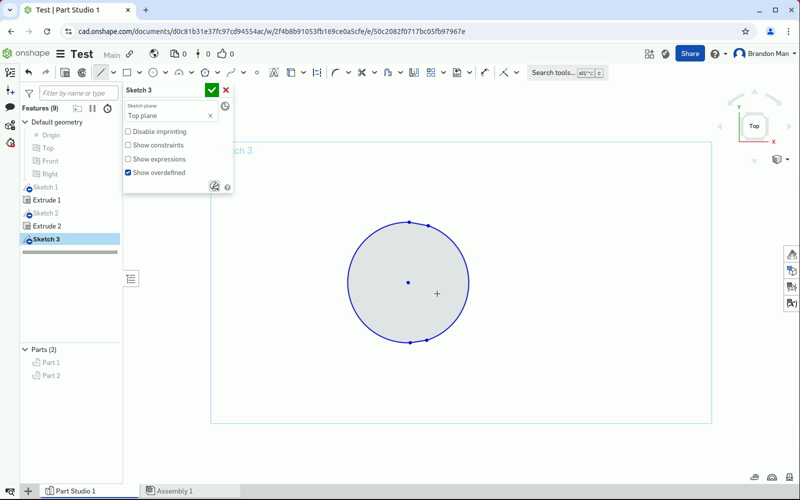
click(437, 293)
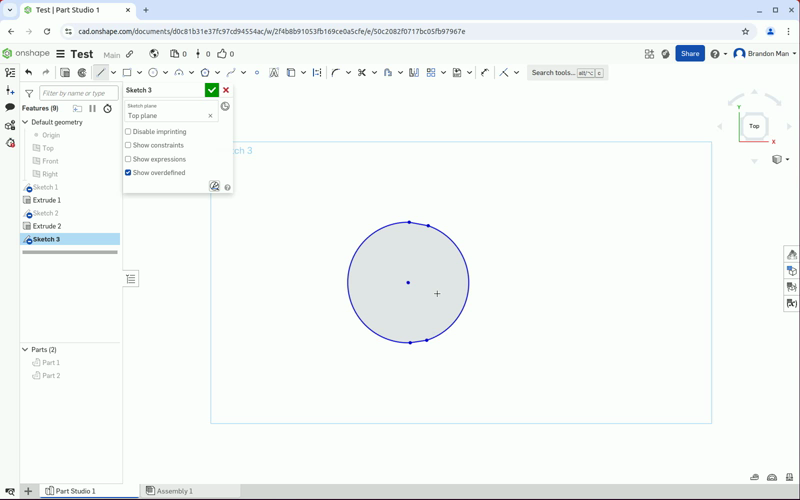
key_up(shift)
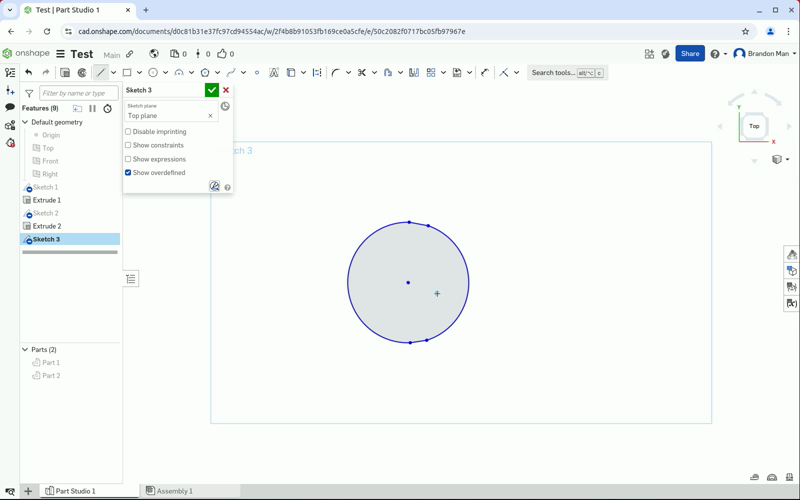
key_down(shift)
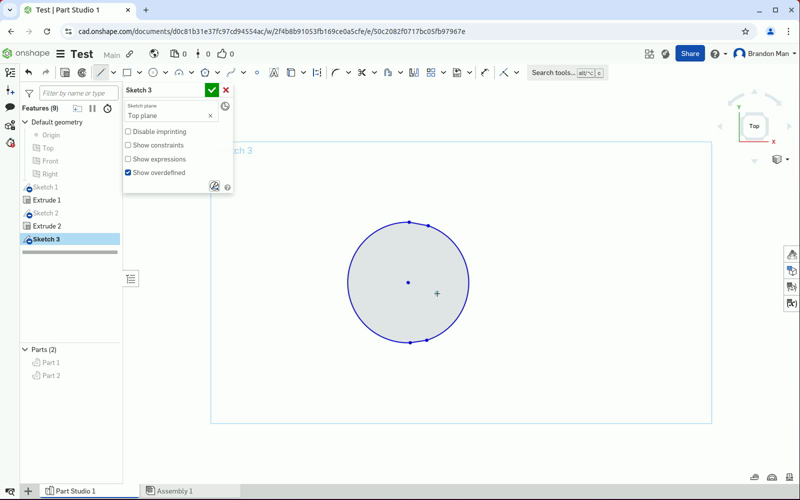
mouse_move(467, 293)
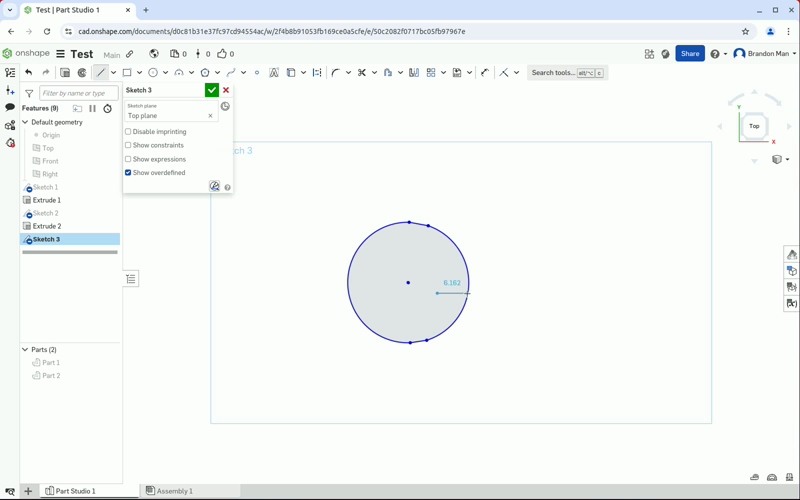
mouse_move(447, 293)
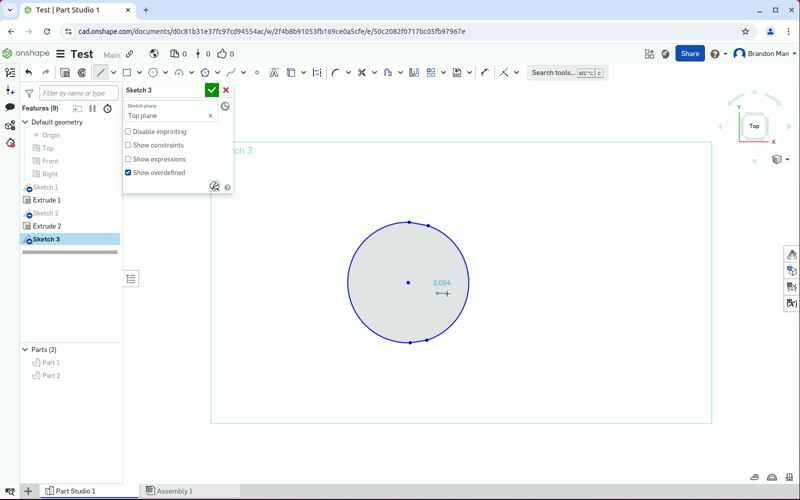
click(447, 293)
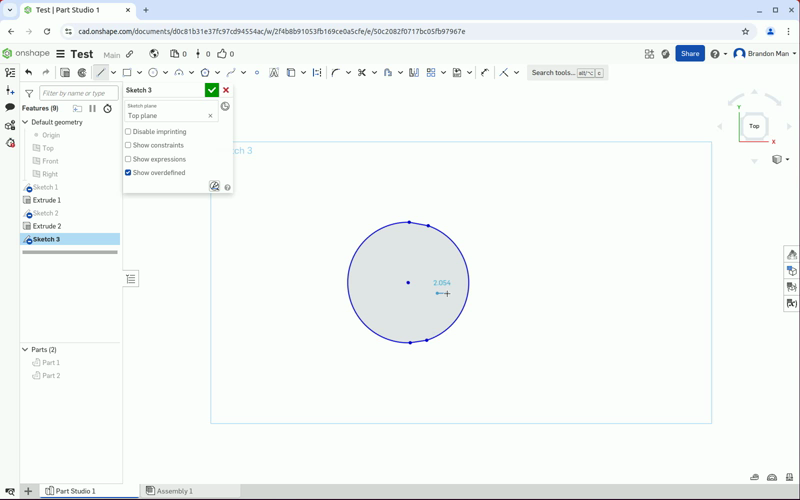
key_up(shift)
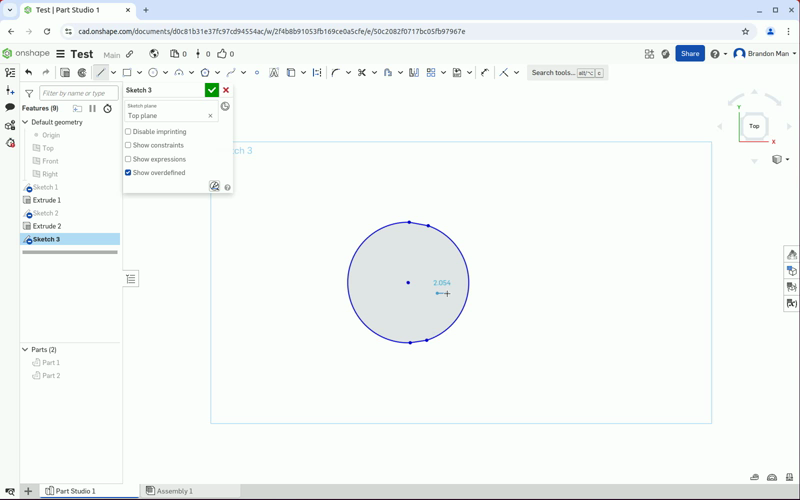
key_down(shift)
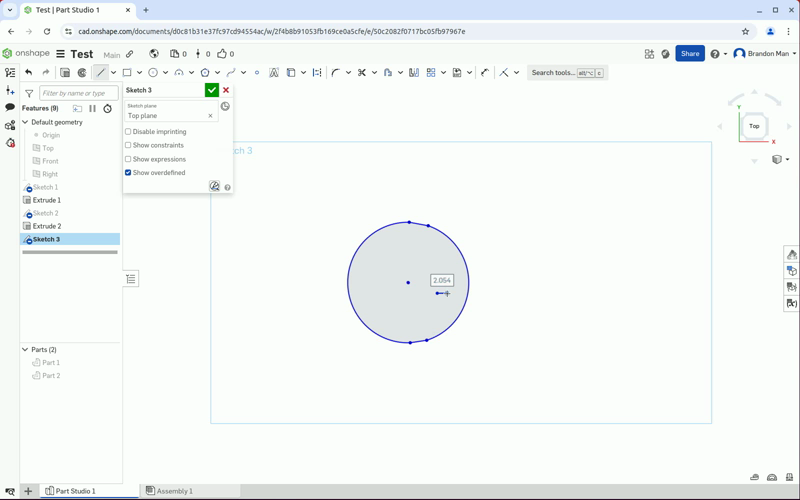
mouse_move(477, 293)
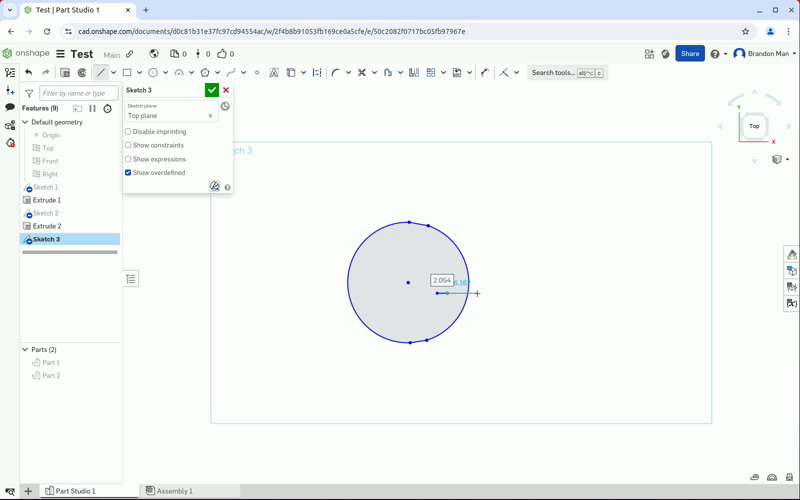
mouse_move(447, 281)
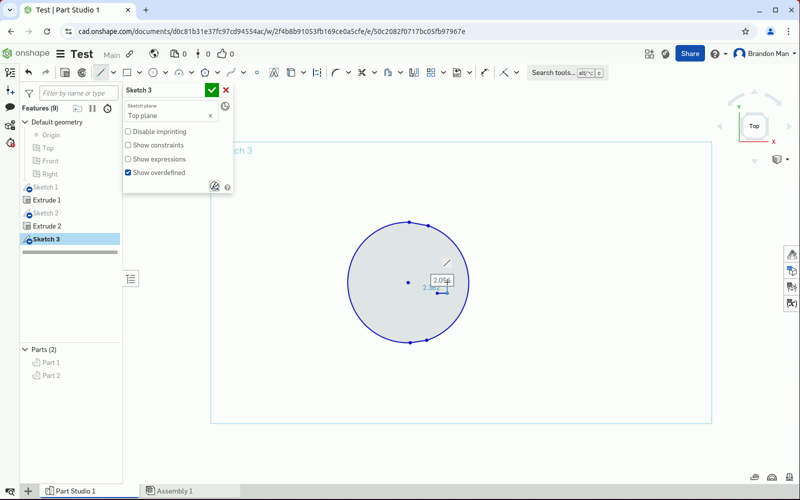
click(447, 281)
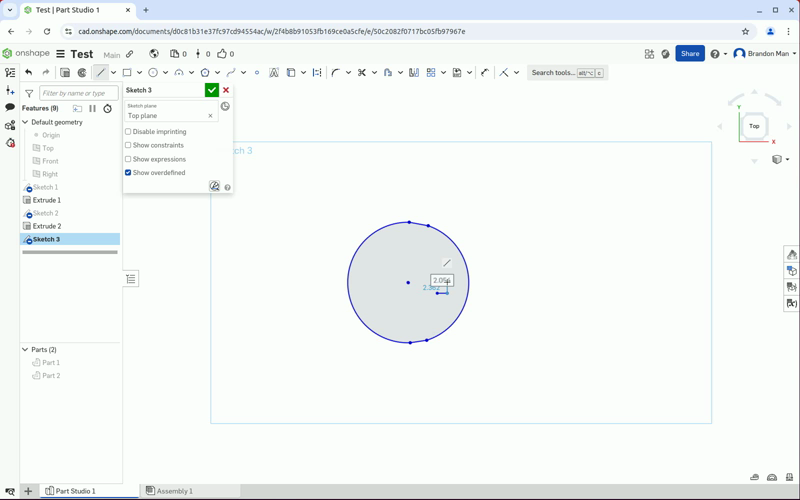
key_up(shift)
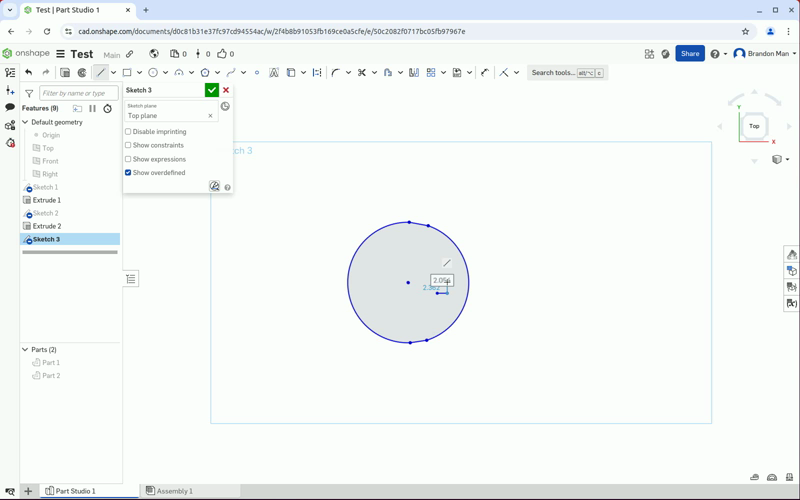
key_down(shift)
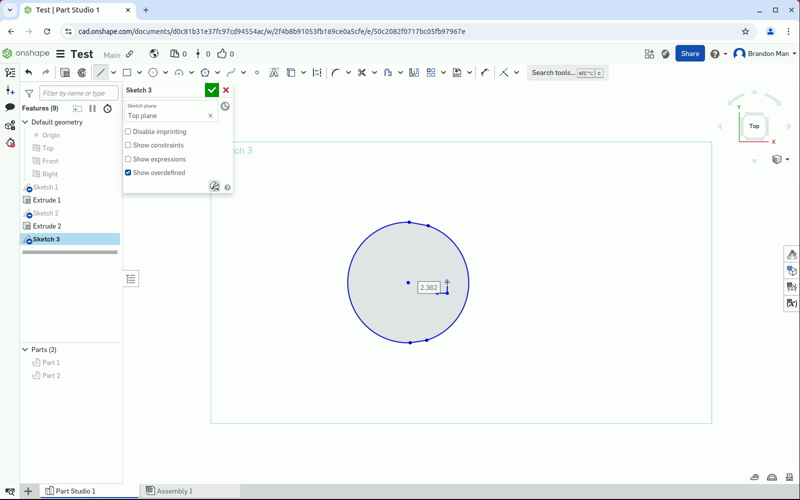
mouse_move(477, 281)
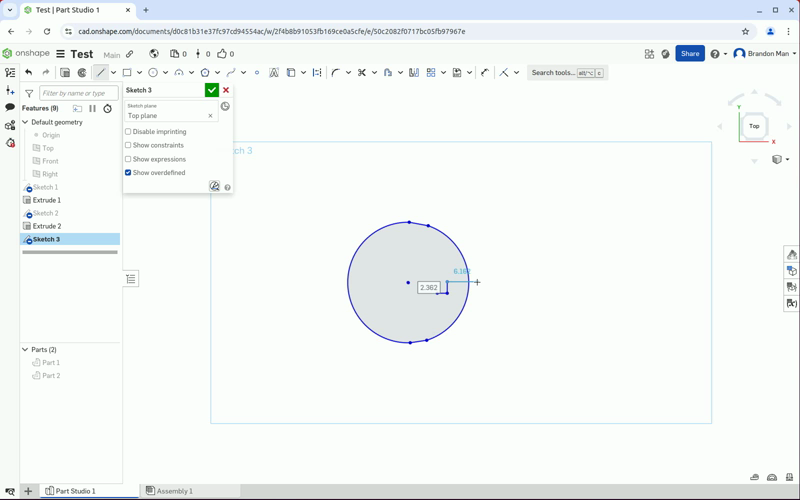
mouse_move(447, 271)
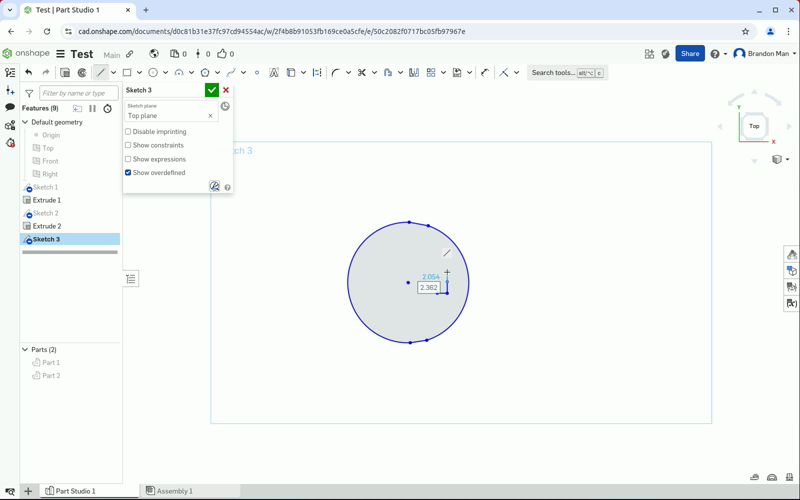
click(447, 271)
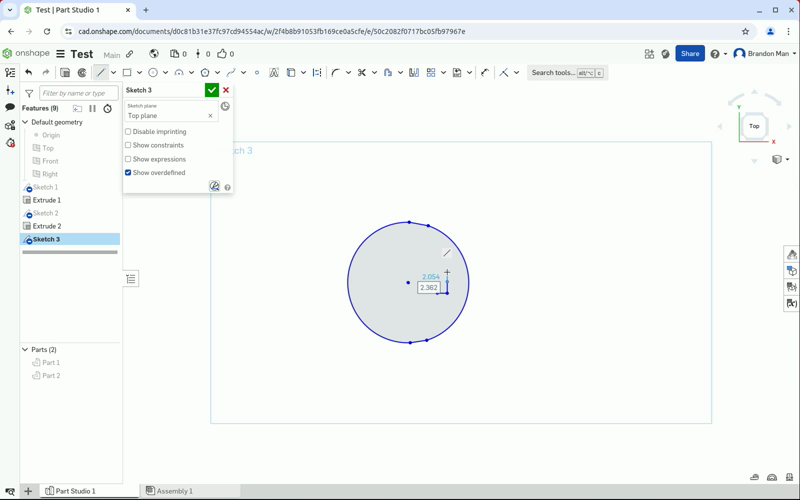
key_up(shift)
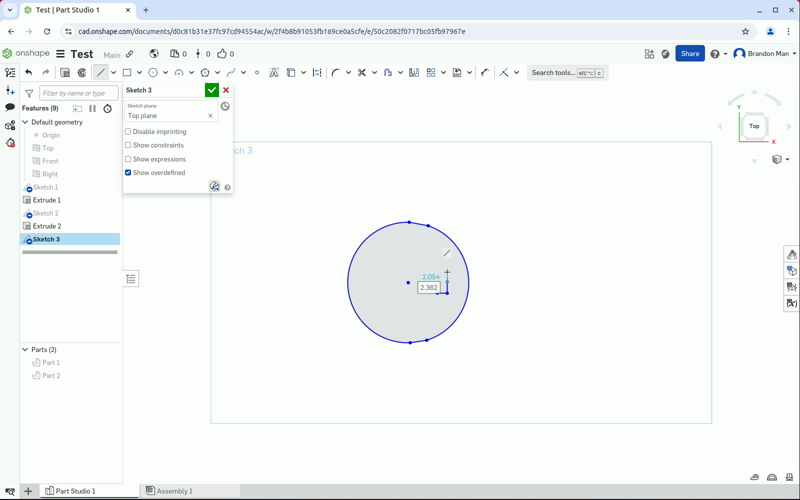
key_down(shift)
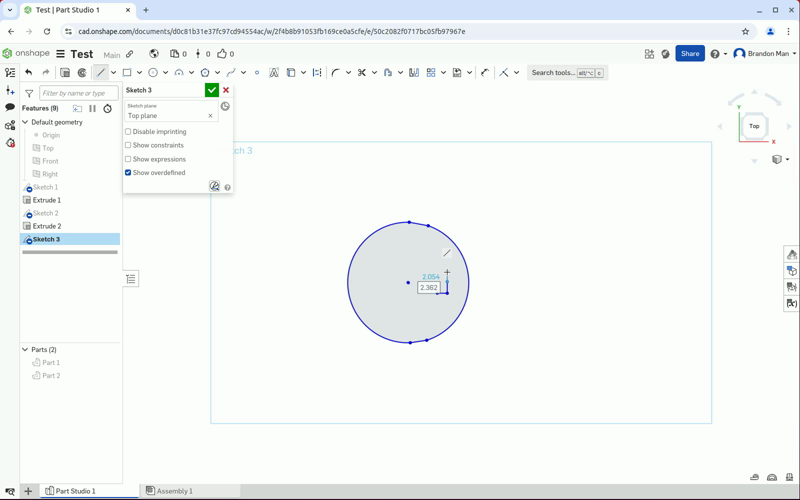
mouse_move(477, 271)
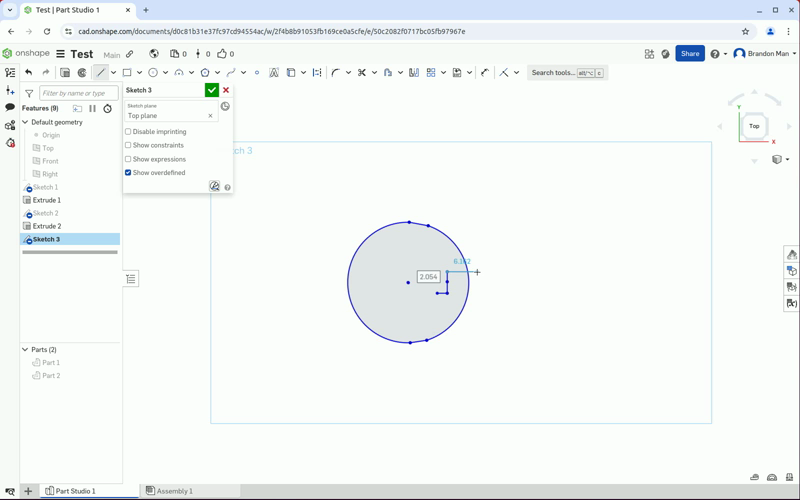
mouse_move(437, 271)
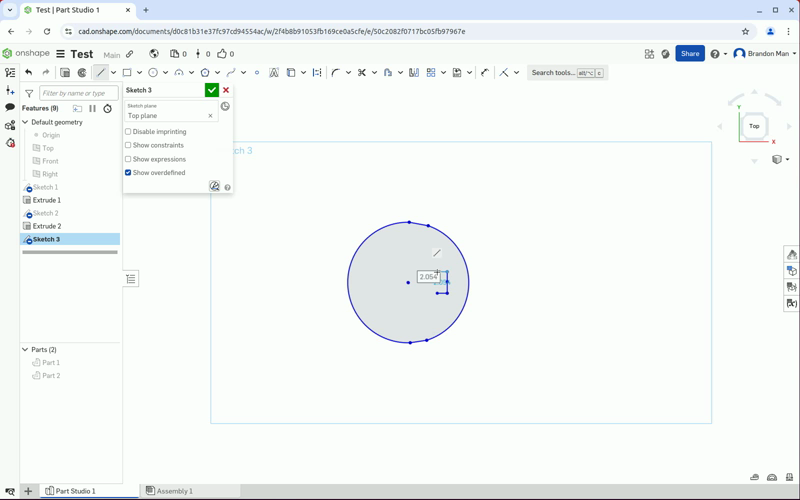
click(437, 271)
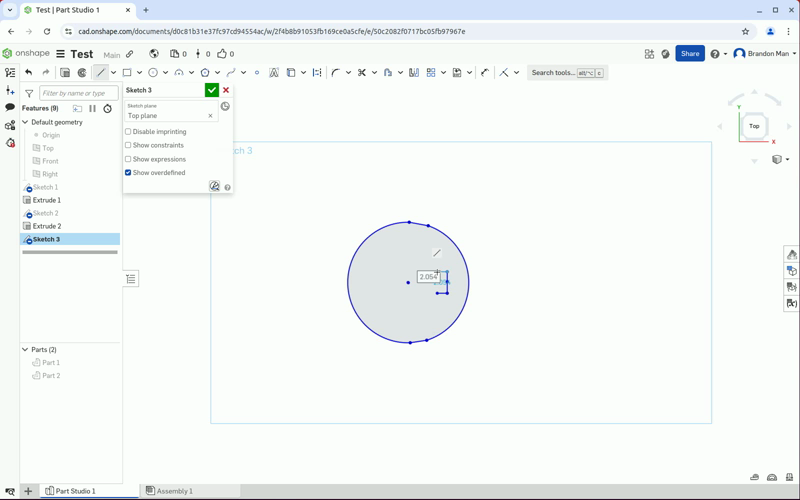
key_up(shift)
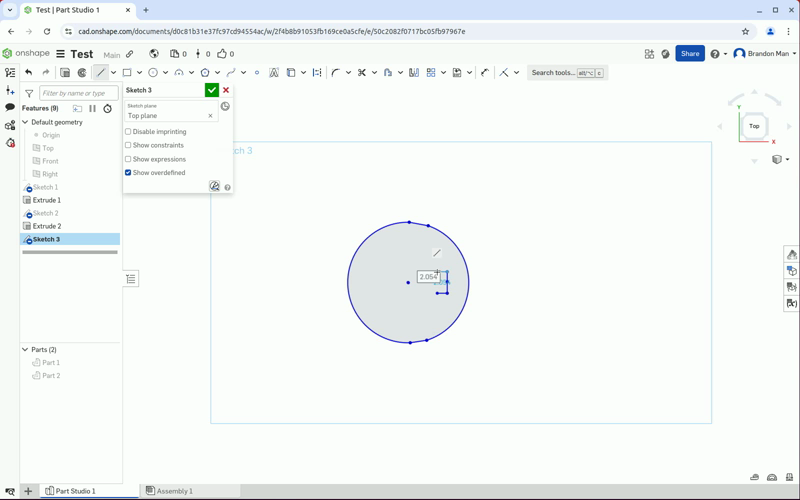
key(esc)
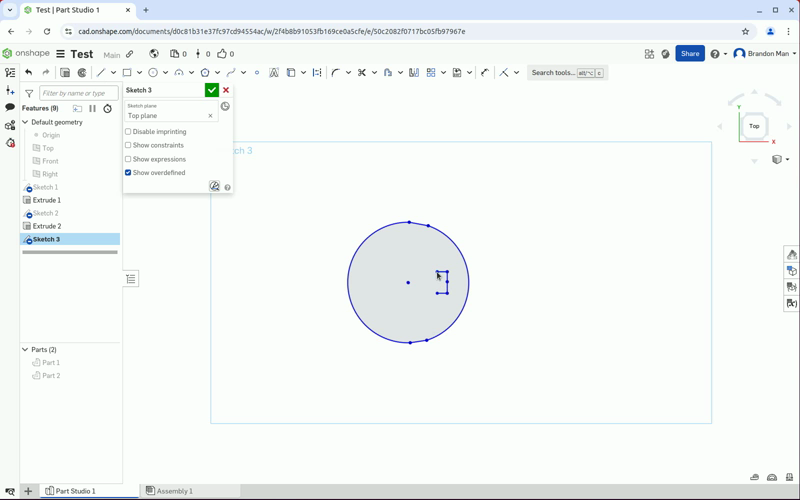
key(a)
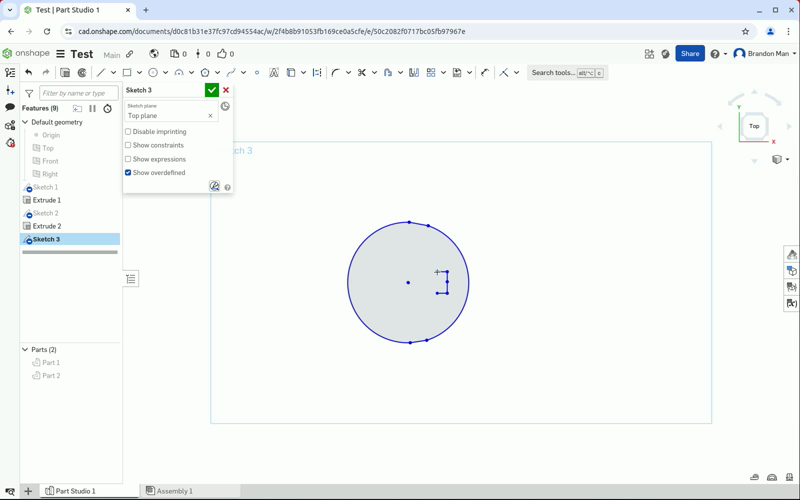
mouse_move(437, 271)
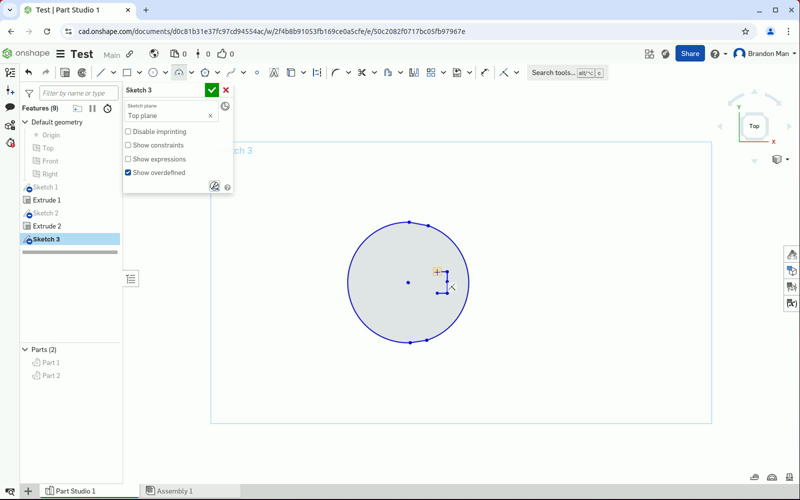
click(437, 271)
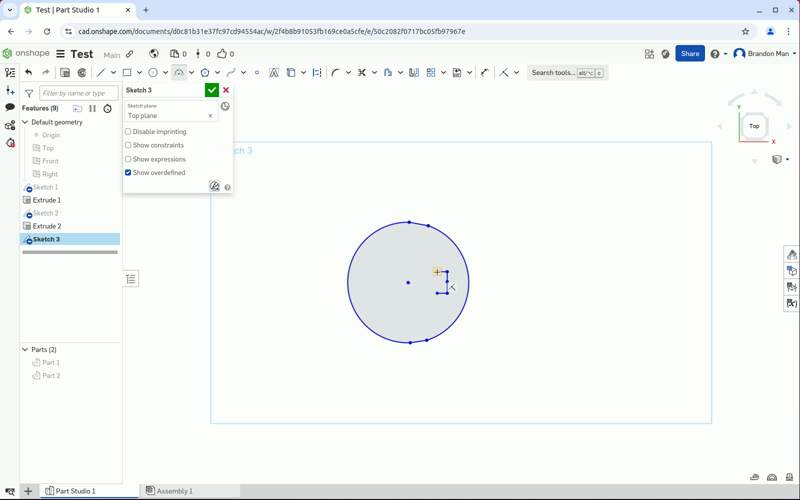
mouse_move(437, 293)
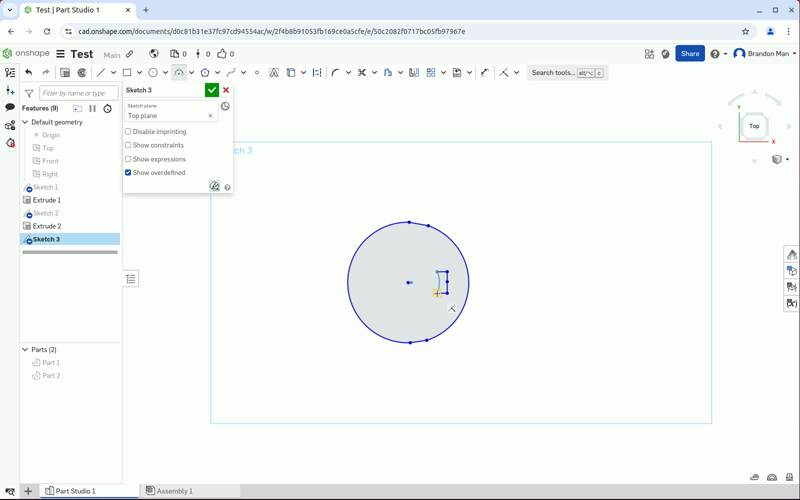
click(437, 293)
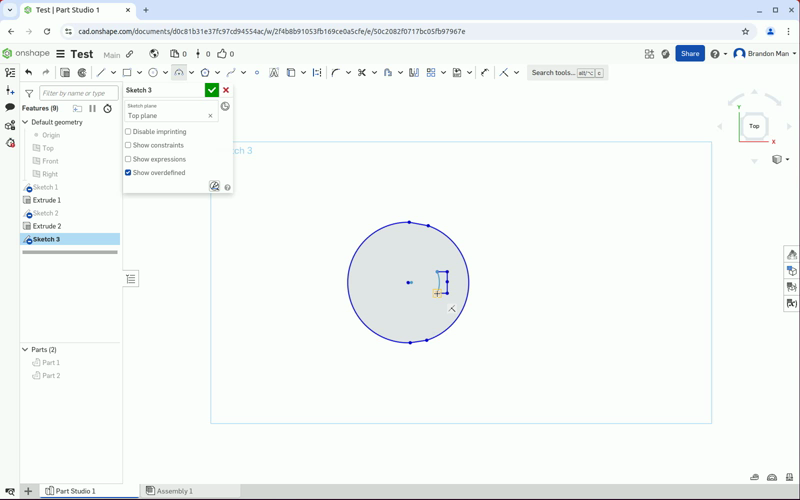
key_down(shift)
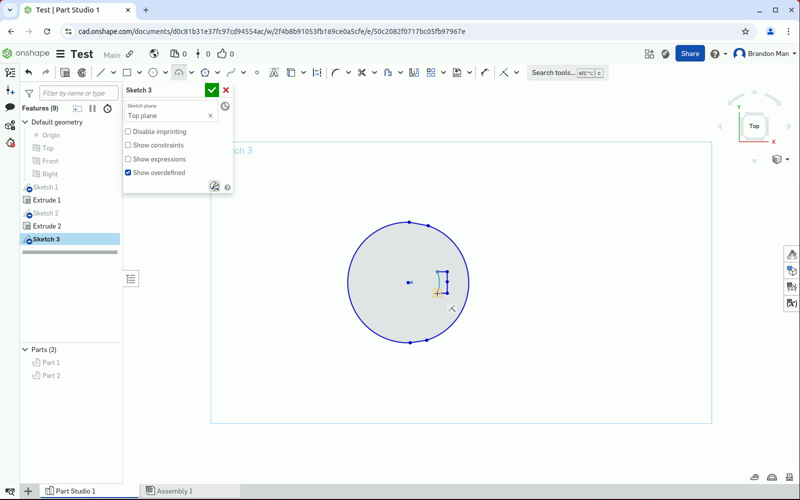
mouse_move(374, 282)
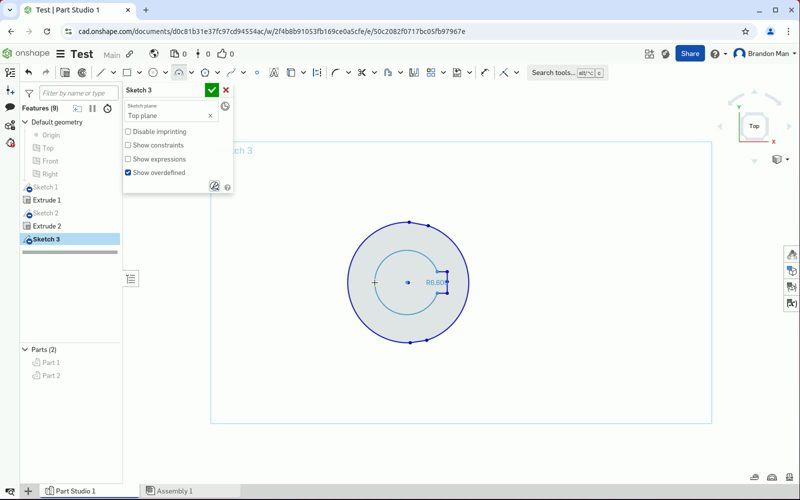
click(374, 282)
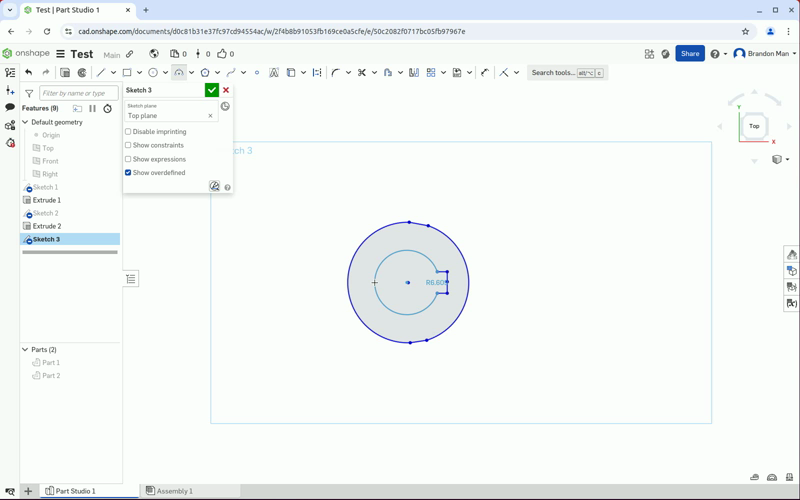
key_up(shift)
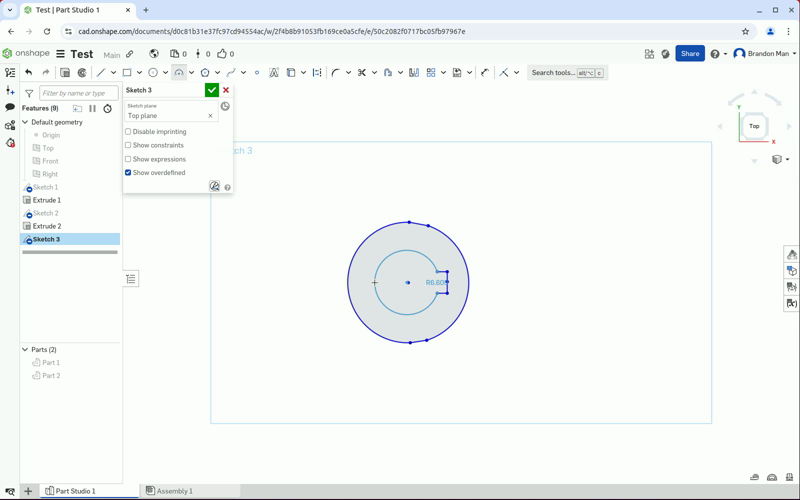
key(esc)
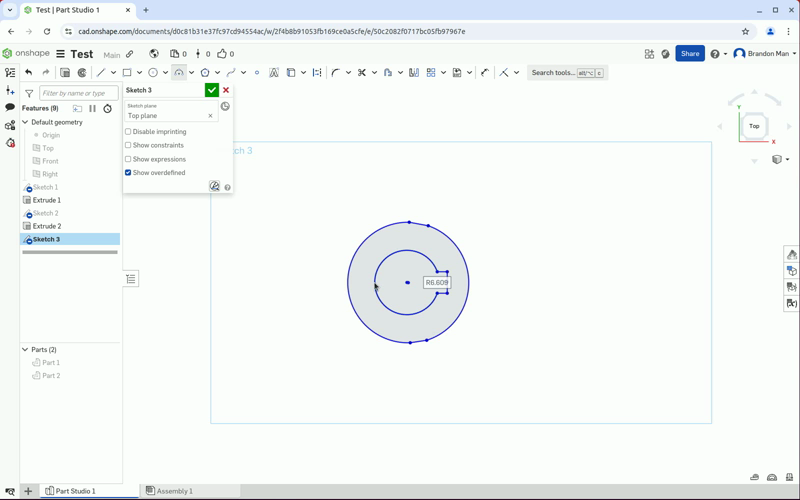
mouse_move(363, 281)
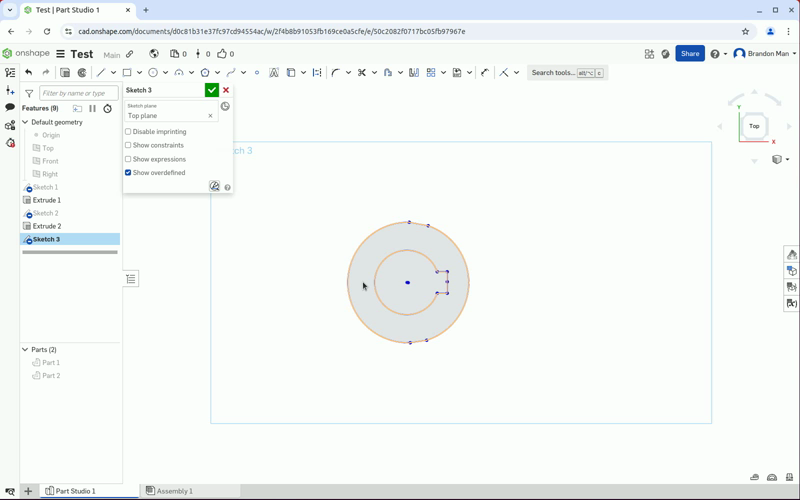
click(363, 281)
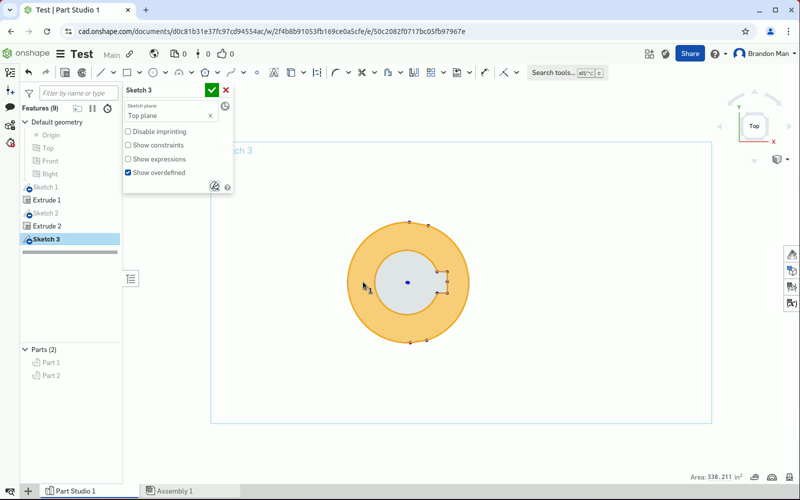
mouse_move(73, 352)
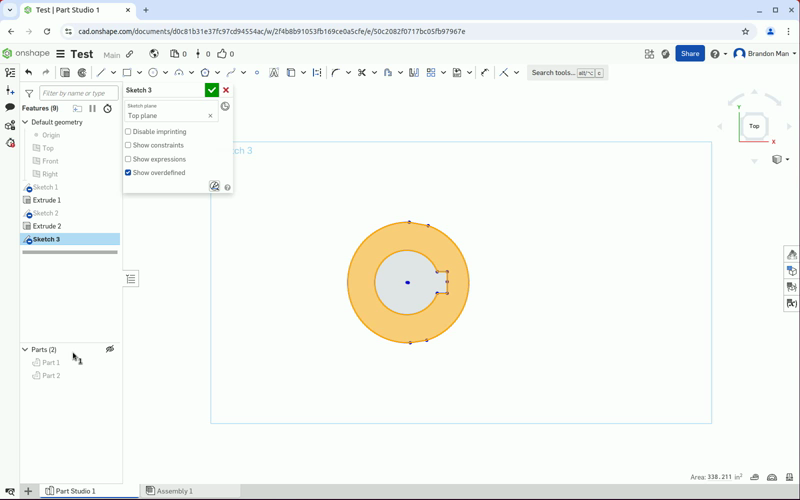
key(shift+y)
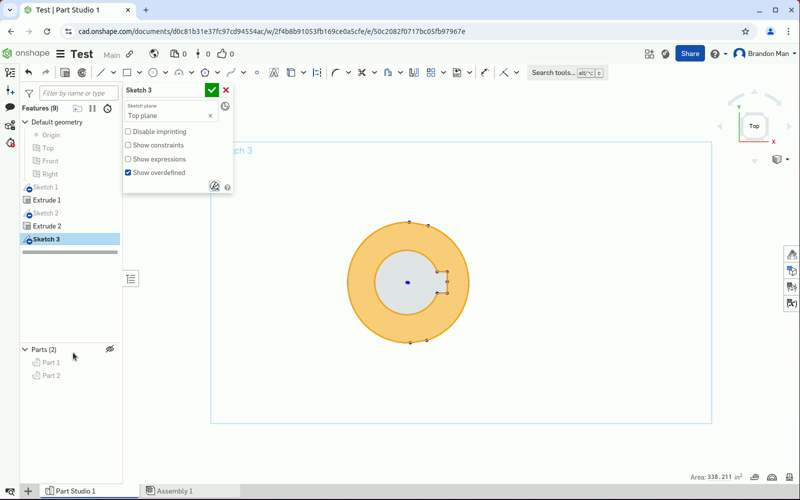
key(shift+e)
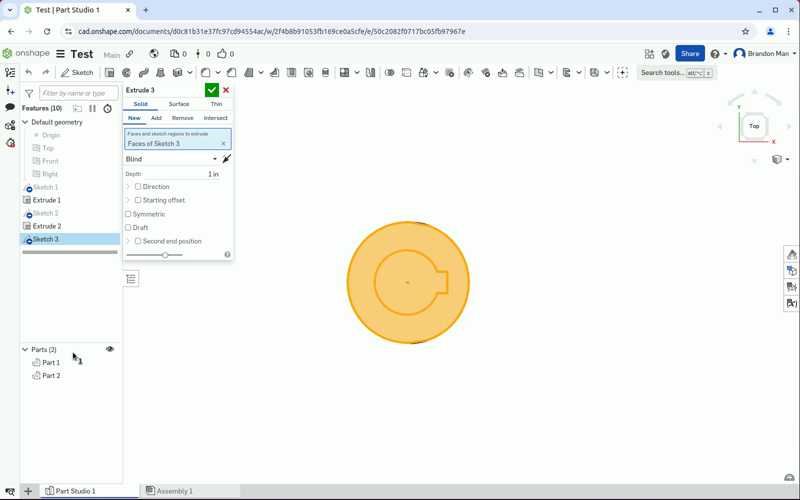
mouse_move(143, 106)
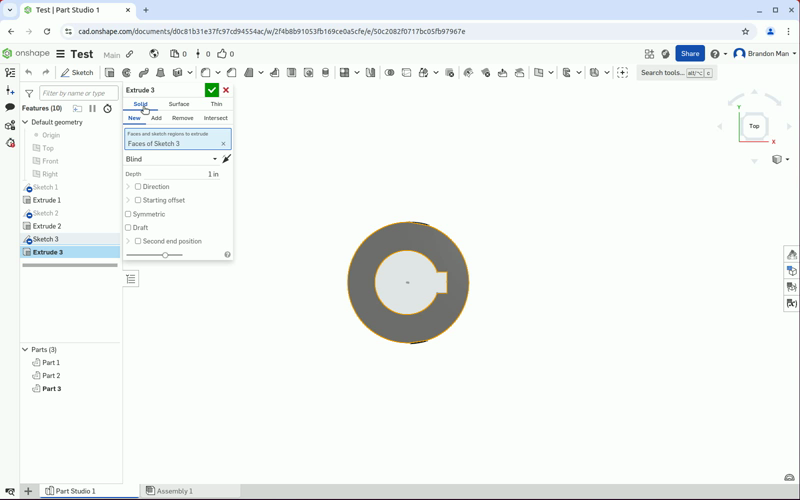
click(143, 106)
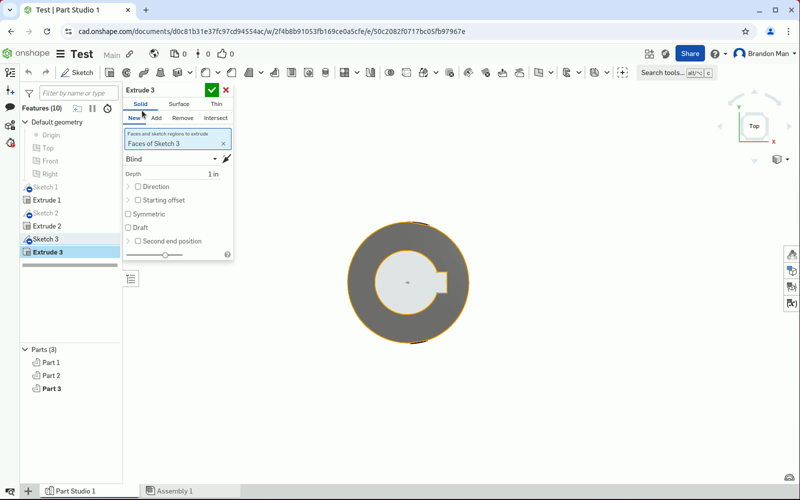
mouse_move(137, 120)
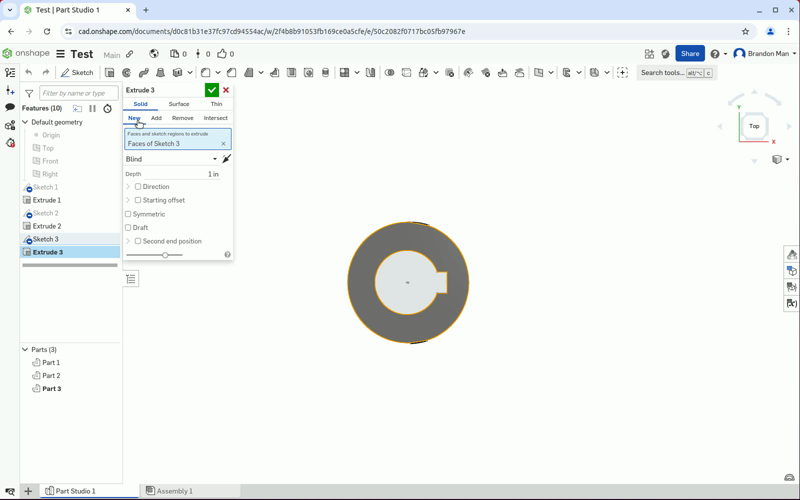
click(137, 120)
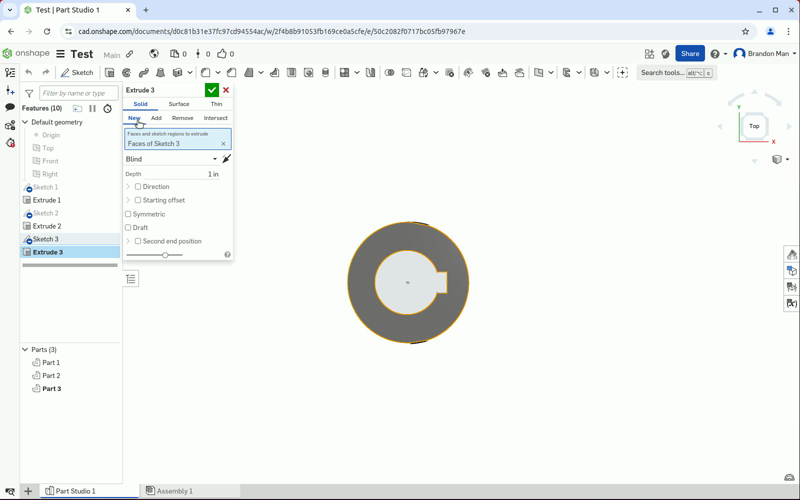
key(tab, 4)
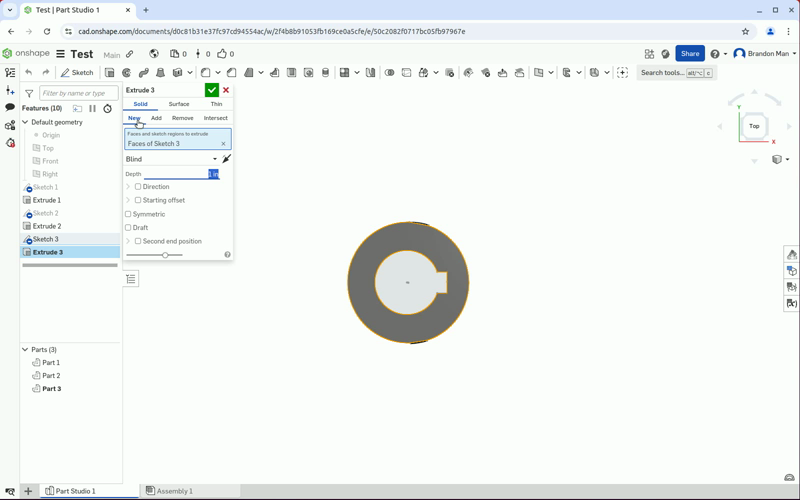
text(17.572)
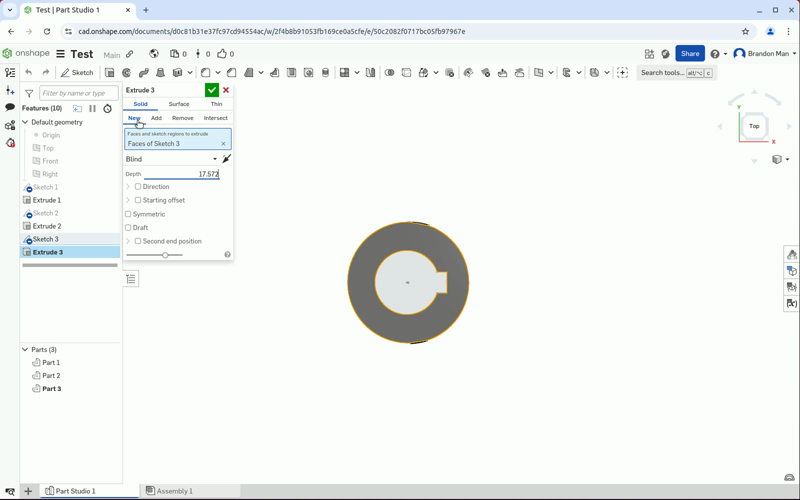
key(enter)
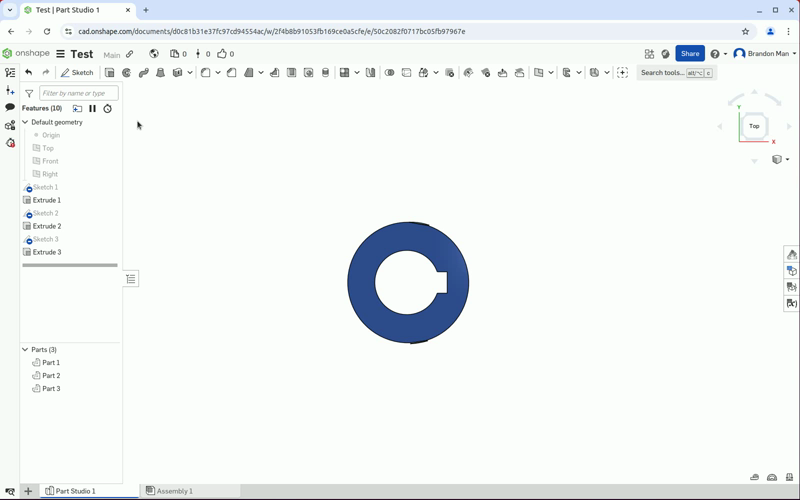
key(shift+h)
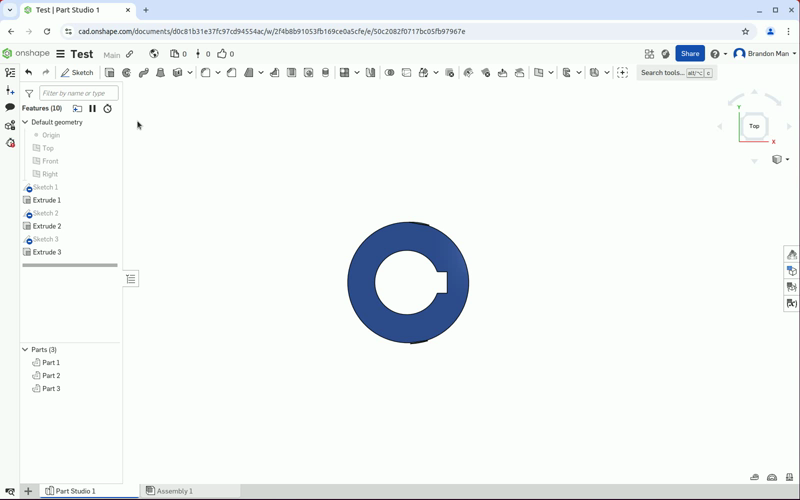
key(shift+h)
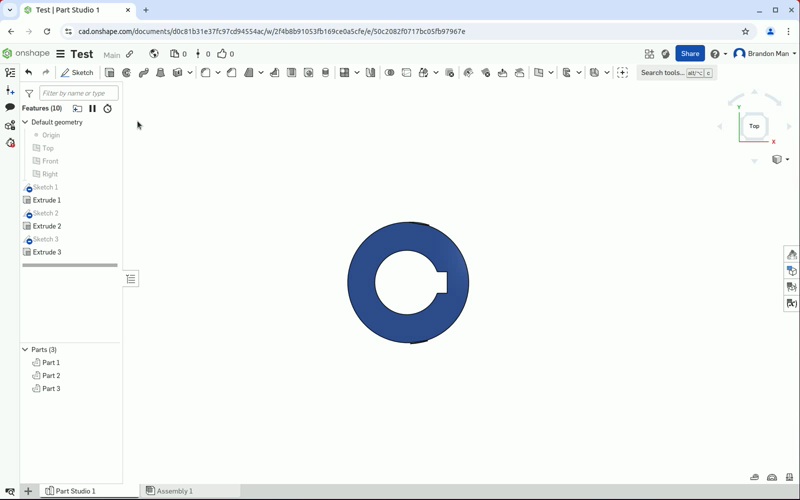
mouse_move(73, 189)
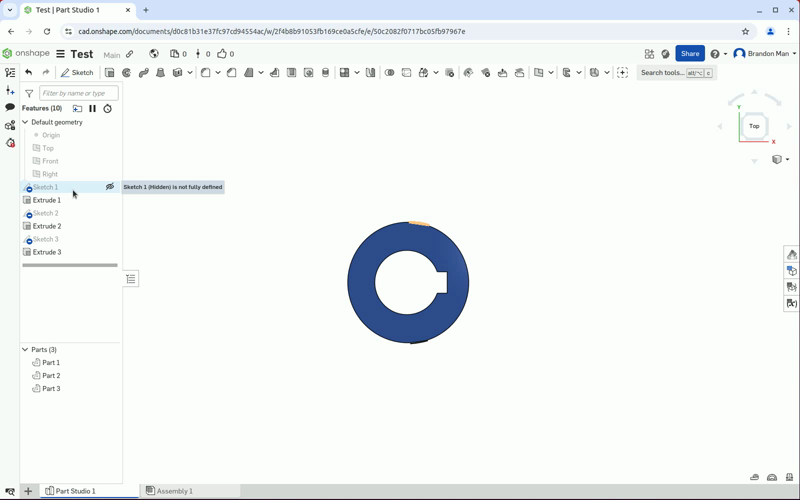
click(73, 189)
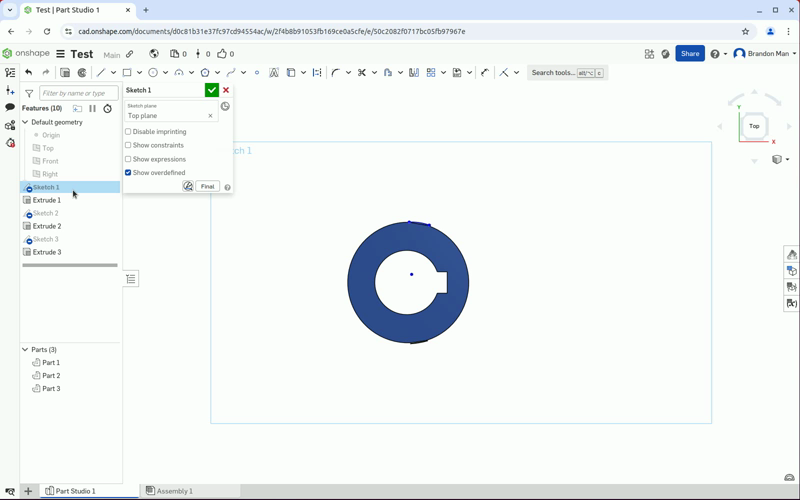
mouse_move(229, 92)
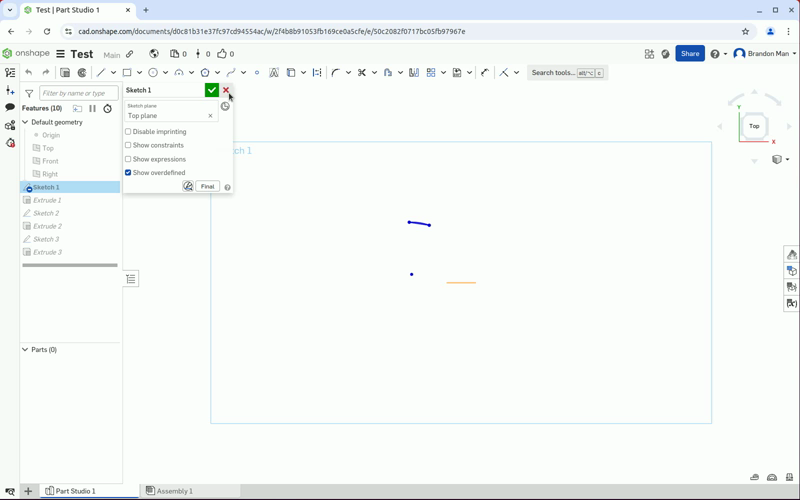
click(229, 92)
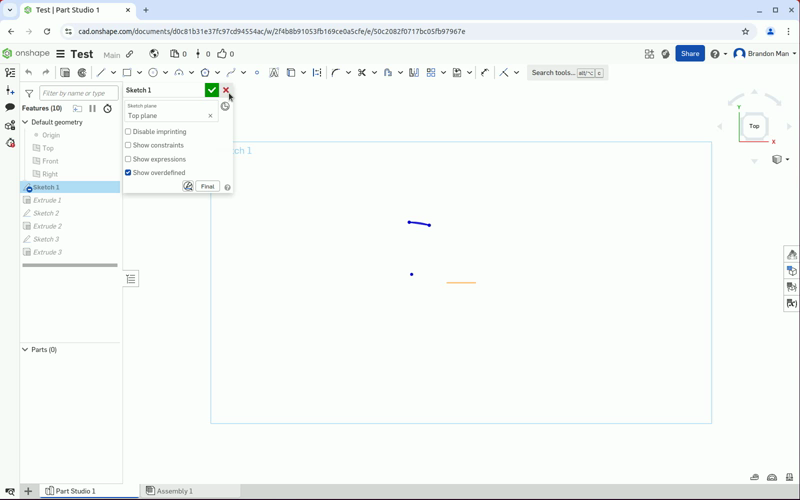
key(shift+s)
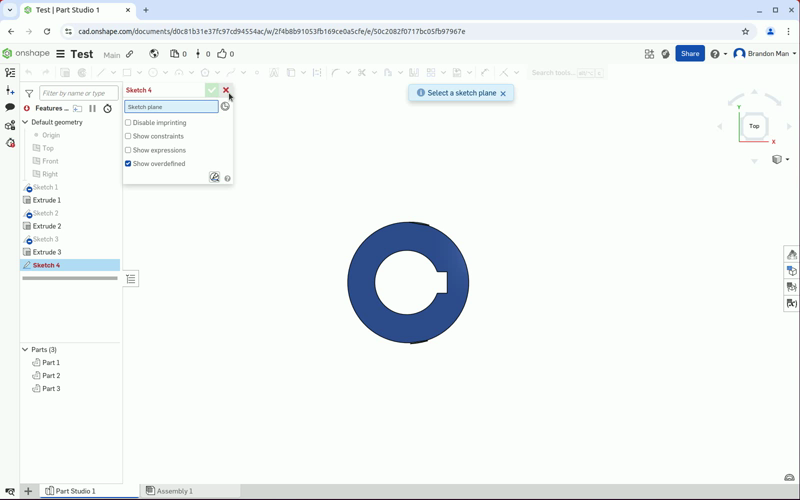
mouse_move(73, 150)
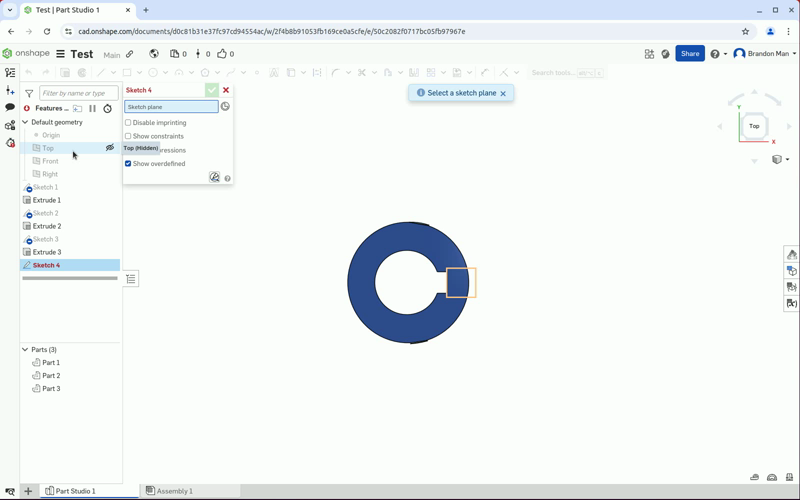
click(73, 150)
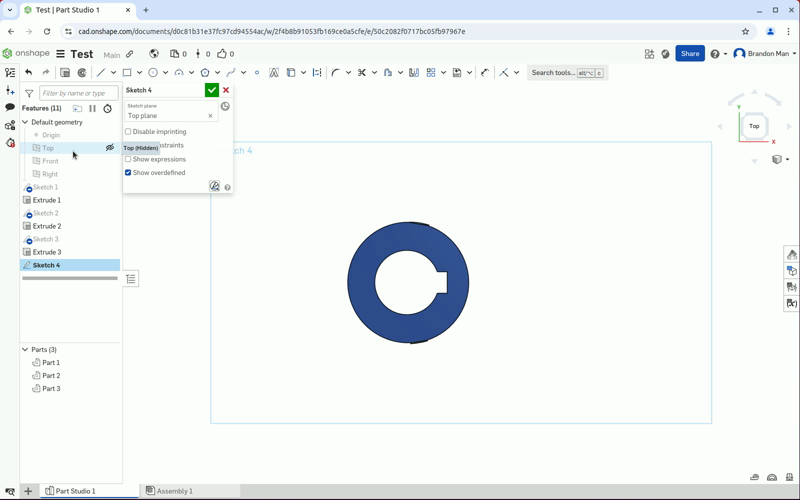
mouse_move(73, 352)
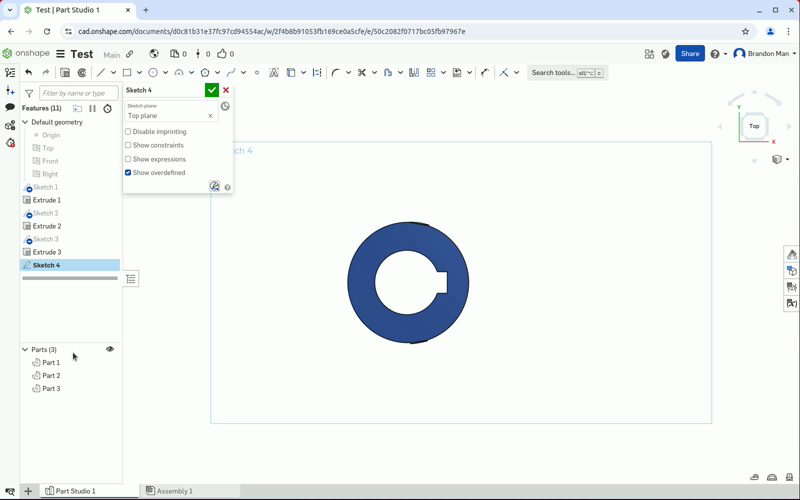
key(y)
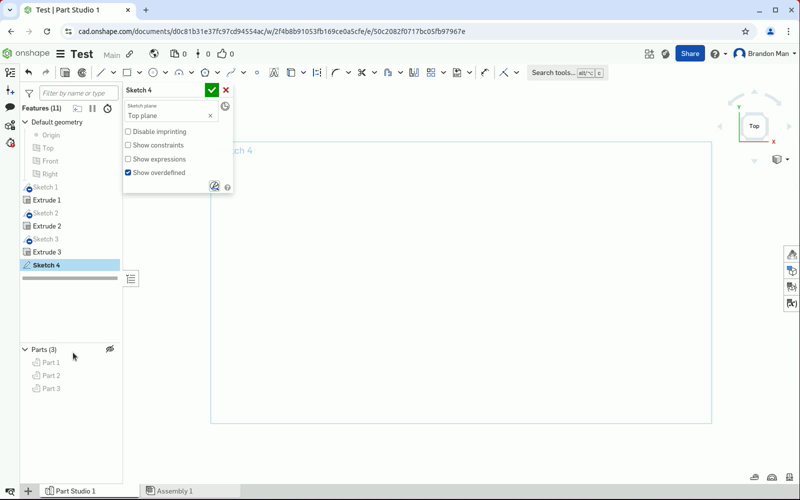
key(l)
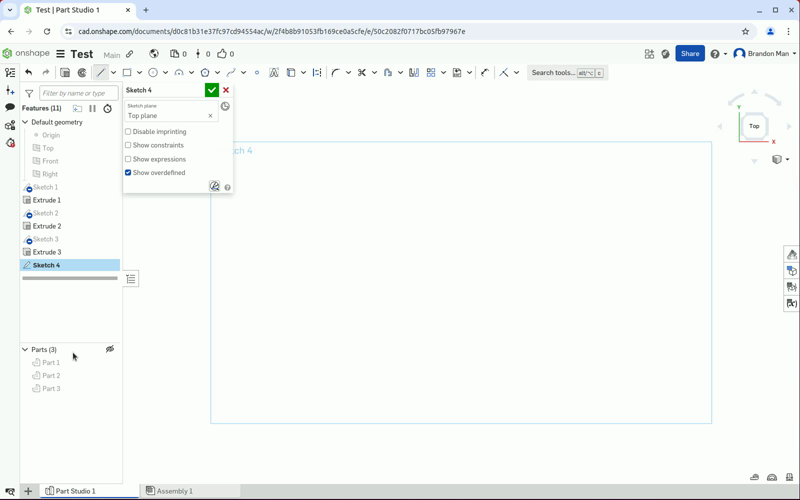
key_down(shift)
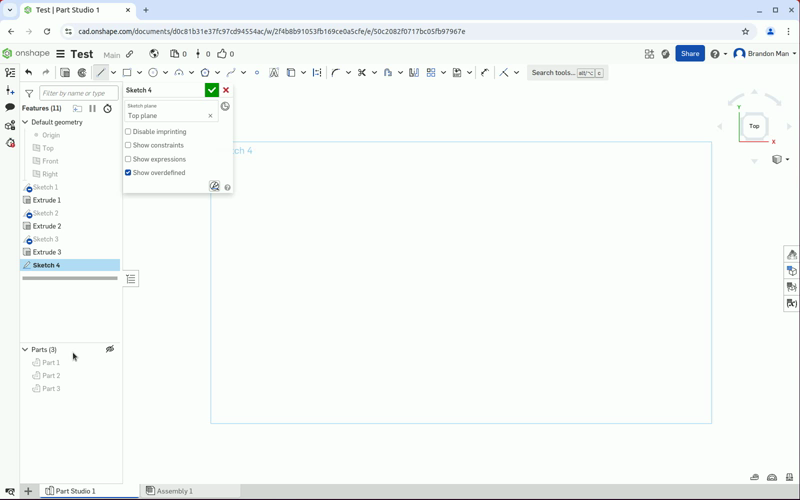
mouse_move(426, 340)
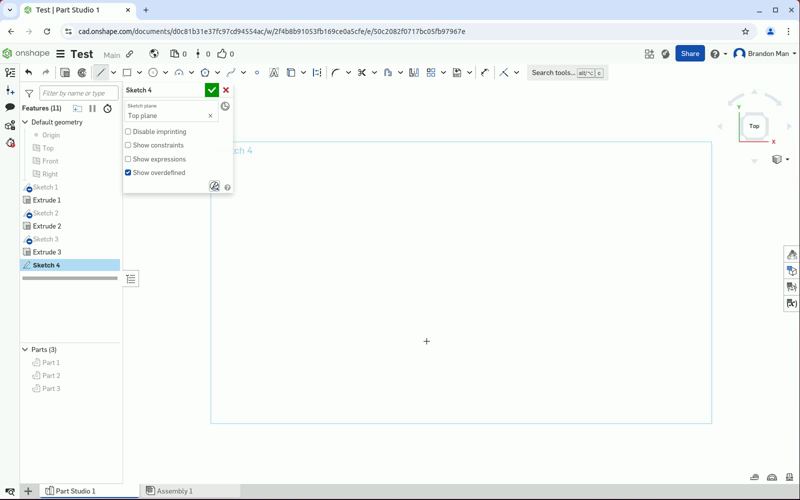
click(426, 340)
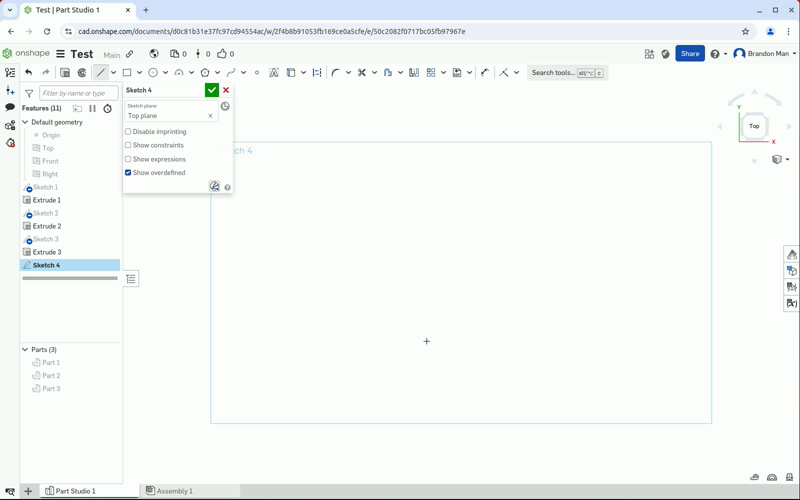
key_up(shift)
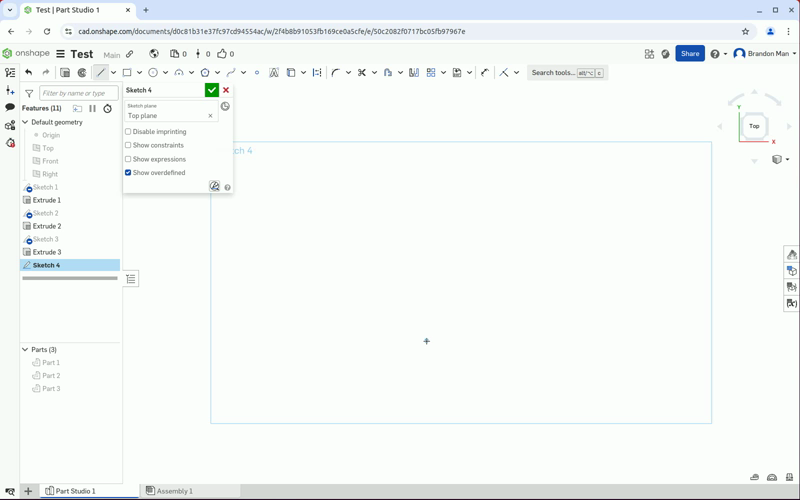
key_down(shift)
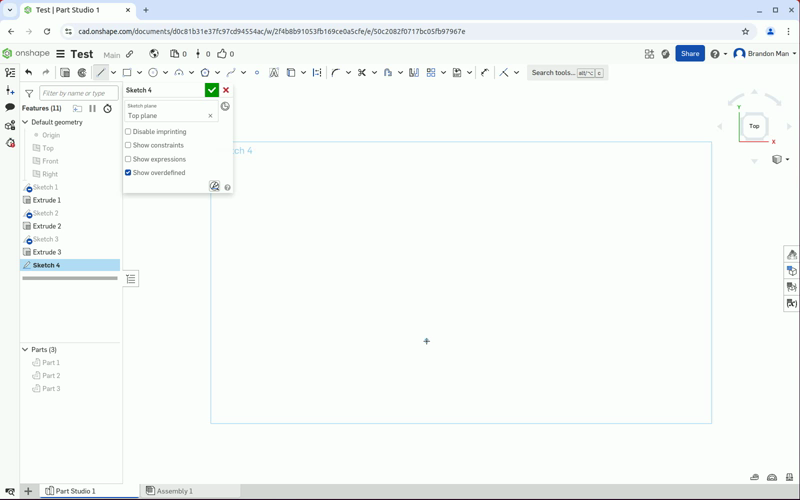
mouse_move(530, 321)
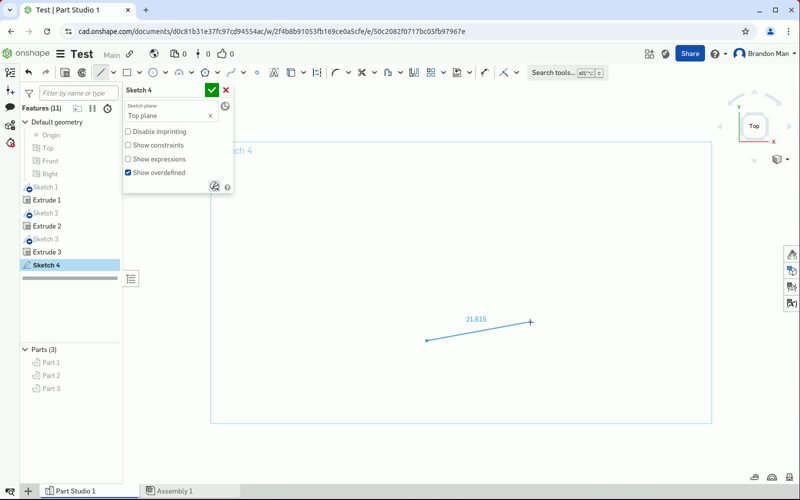
click(530, 321)
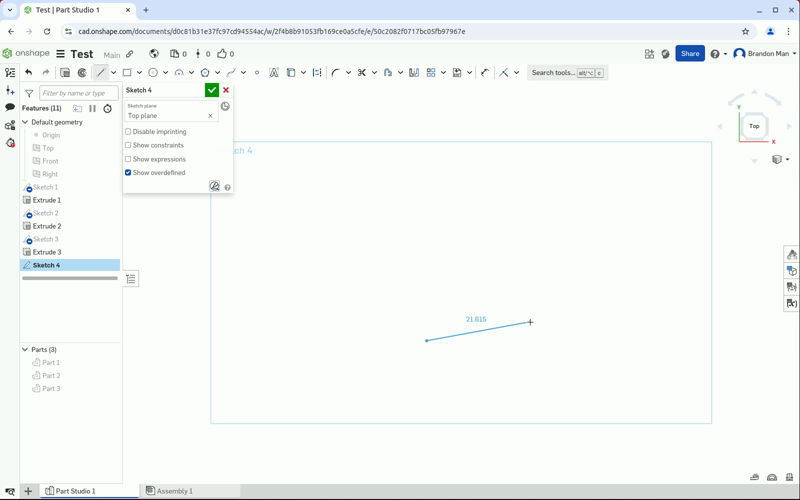
key_up(shift)
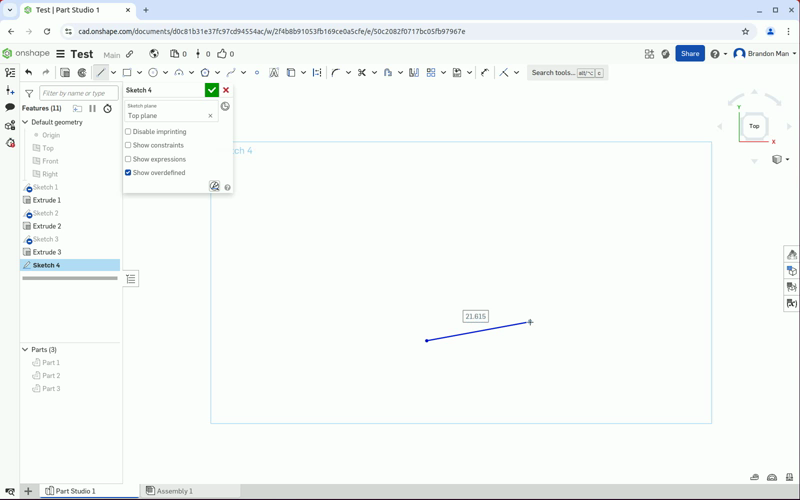
key(esc)
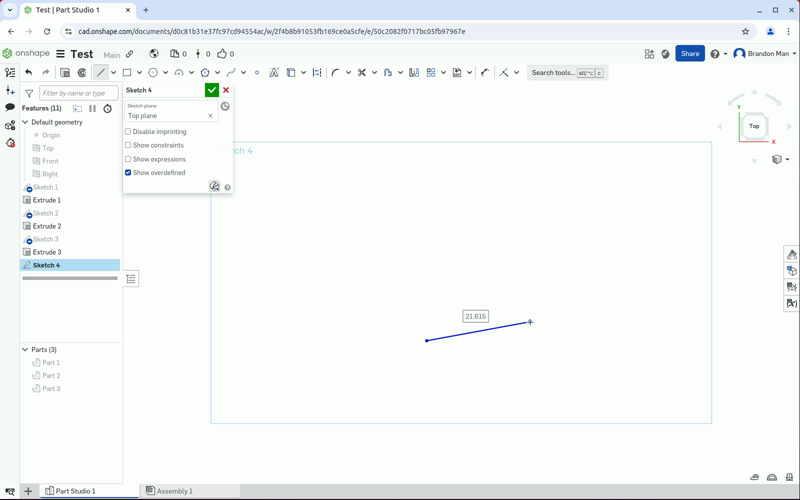
key(a)
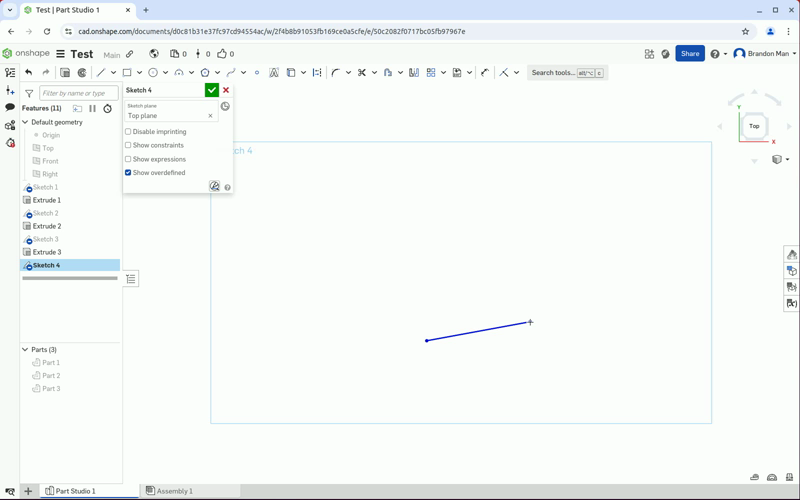
mouse_move(530, 321)
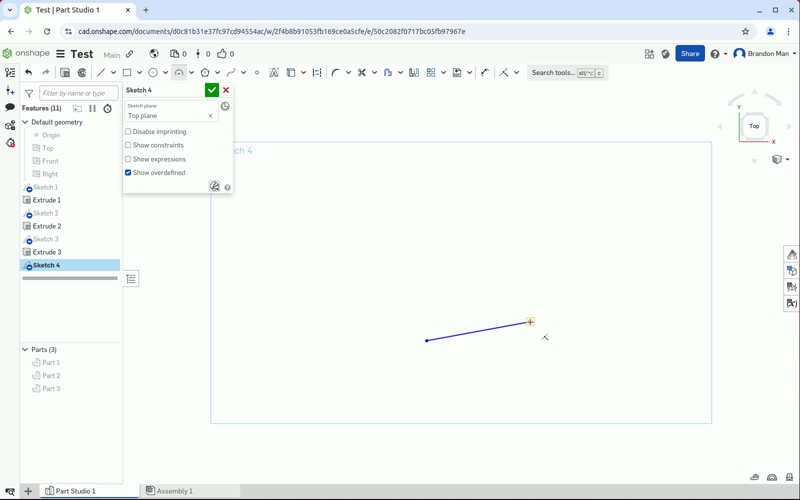
click(530, 321)
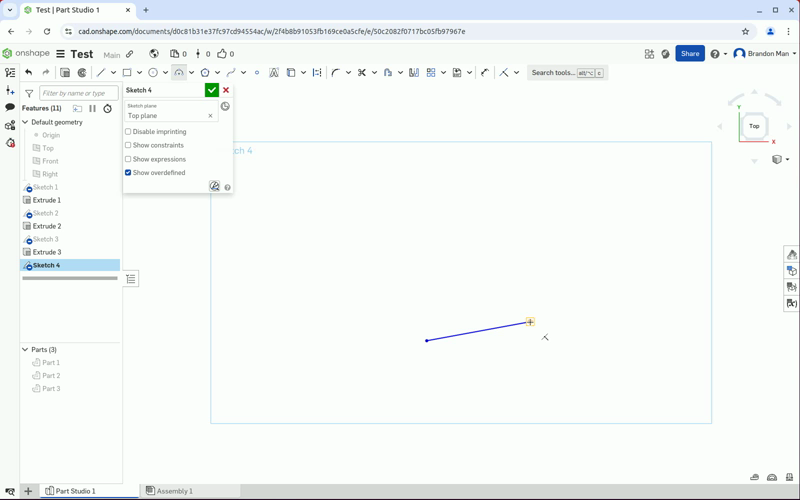
key_down(shift)
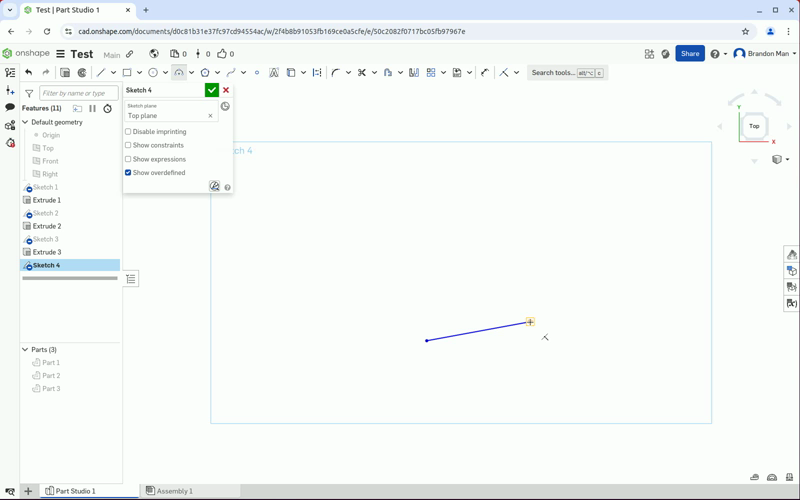
mouse_move(482, 282)
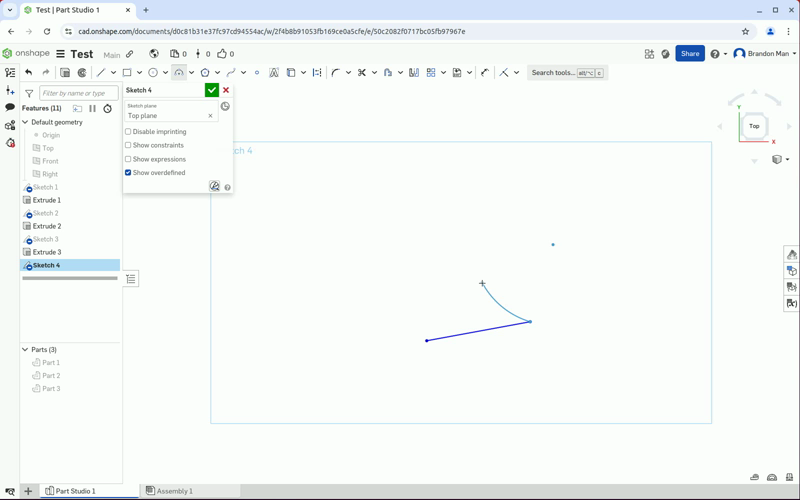
click(482, 282)
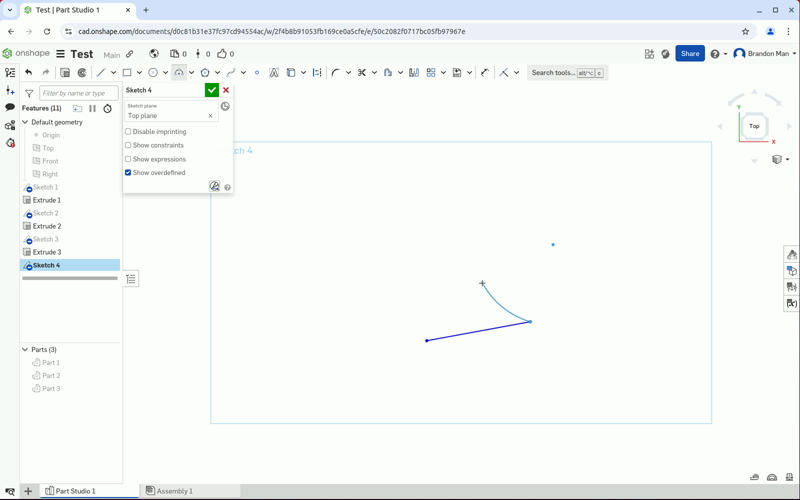
mouse_move(497, 313)
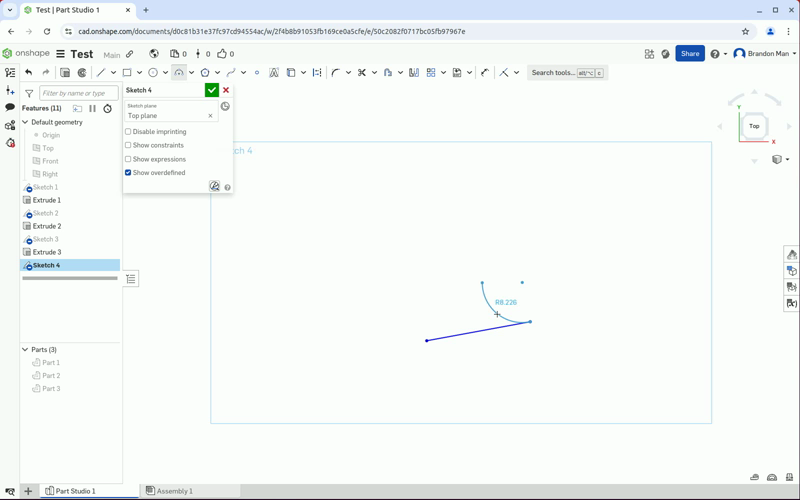
click(497, 313)
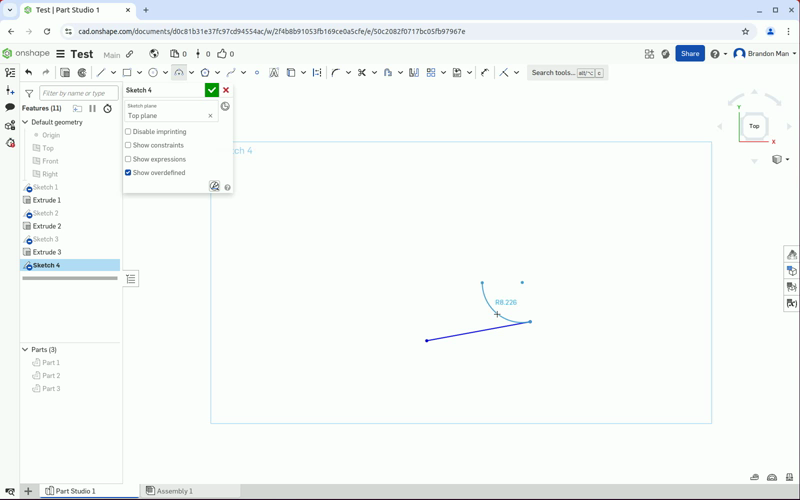
key_up(shift)
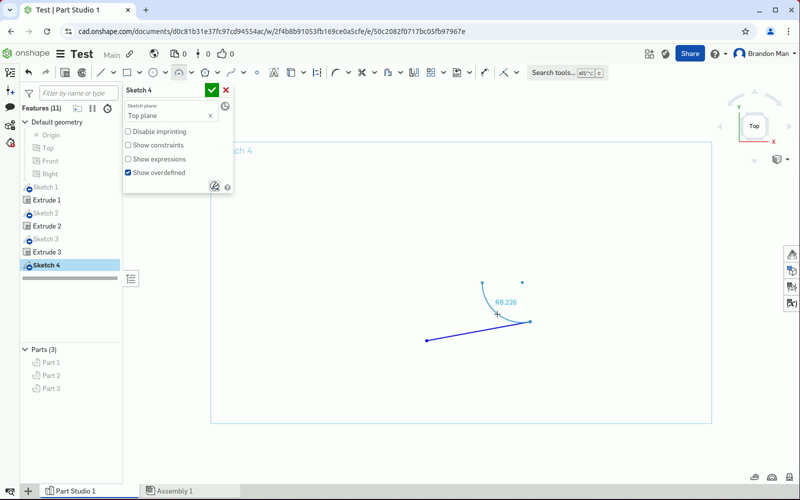
key(esc)
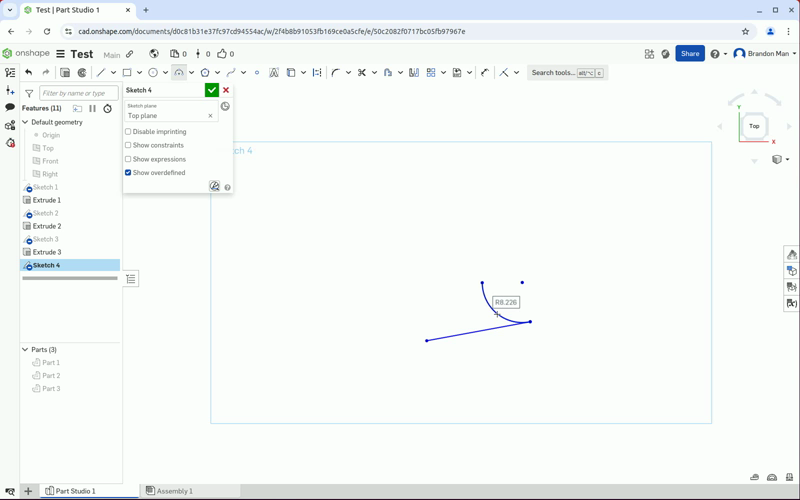
key(l)
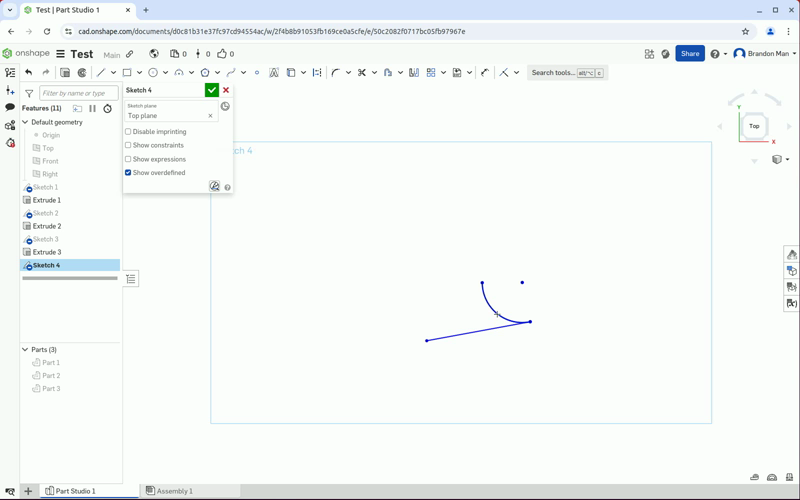
mouse_move(482, 282)
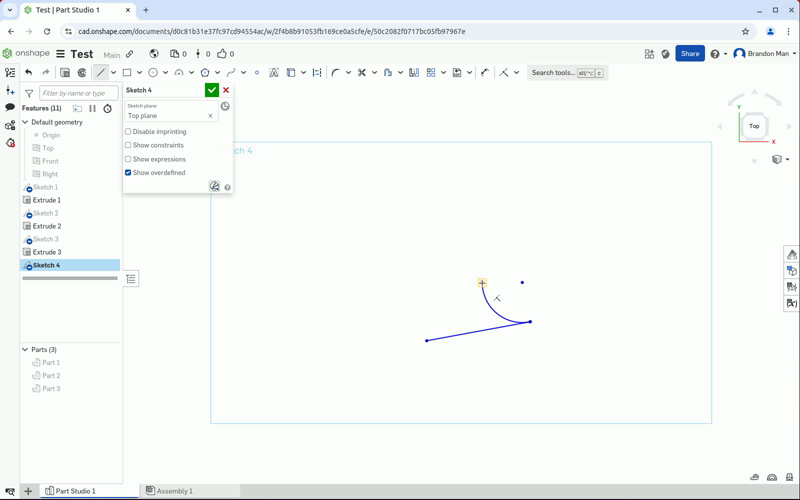
click(482, 282)
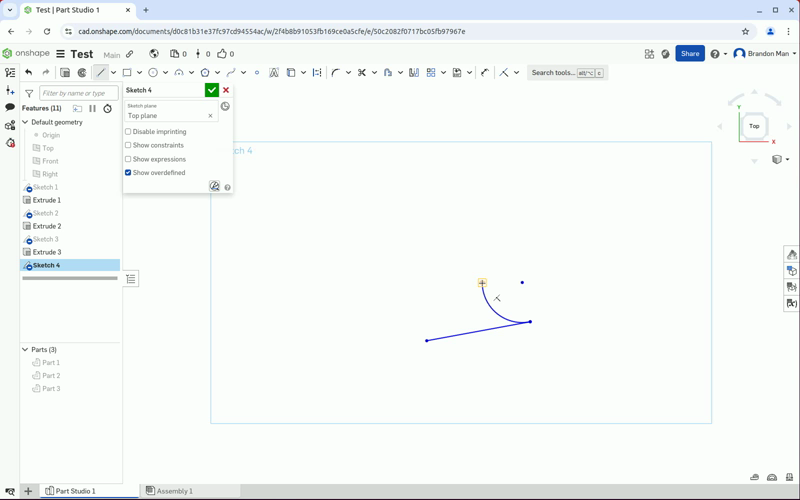
key_down(shift)
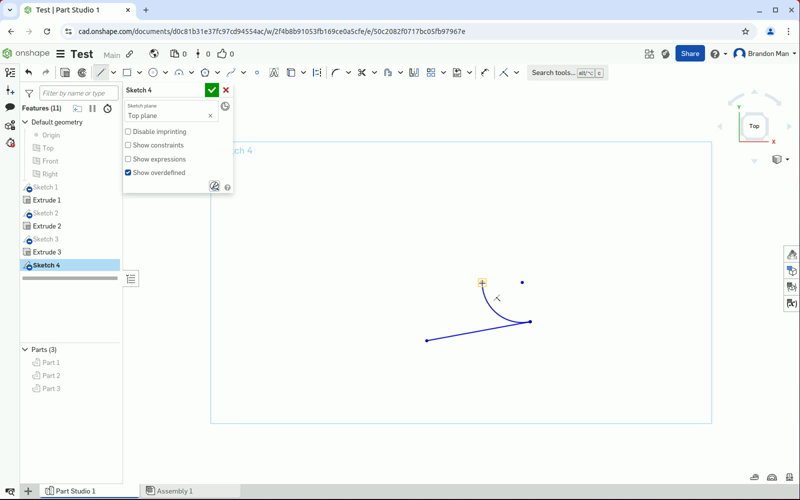
mouse_move(512, 282)
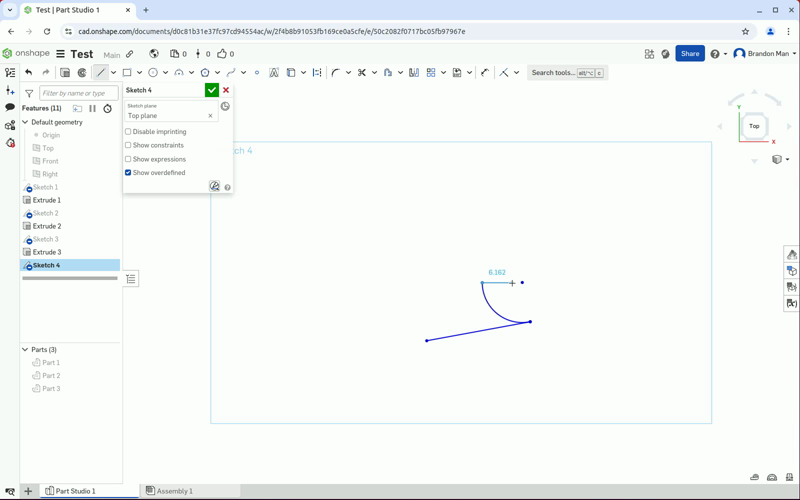
mouse_move(469, 282)
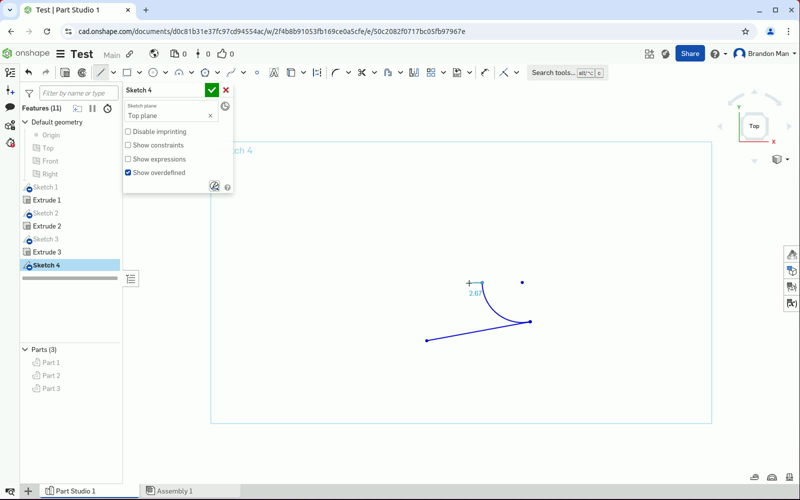
click(469, 282)
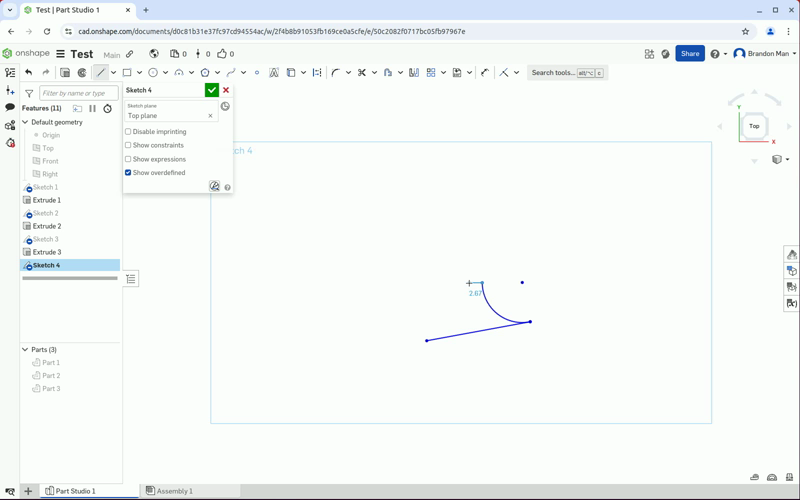
key_up(shift)
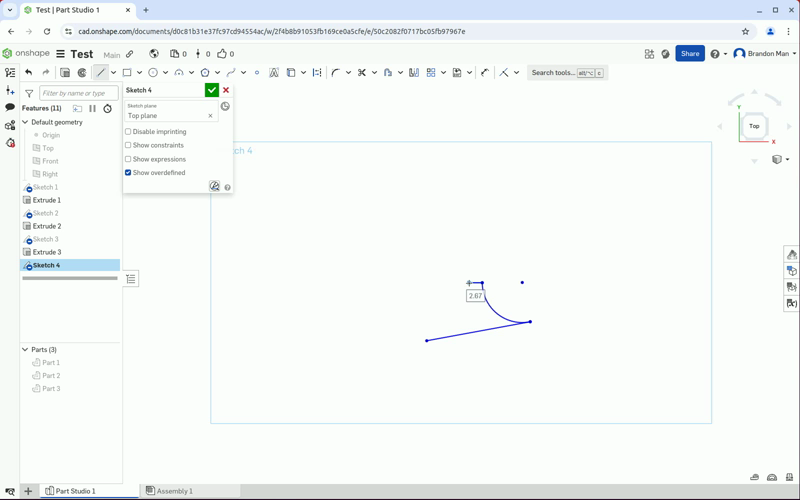
key(esc)
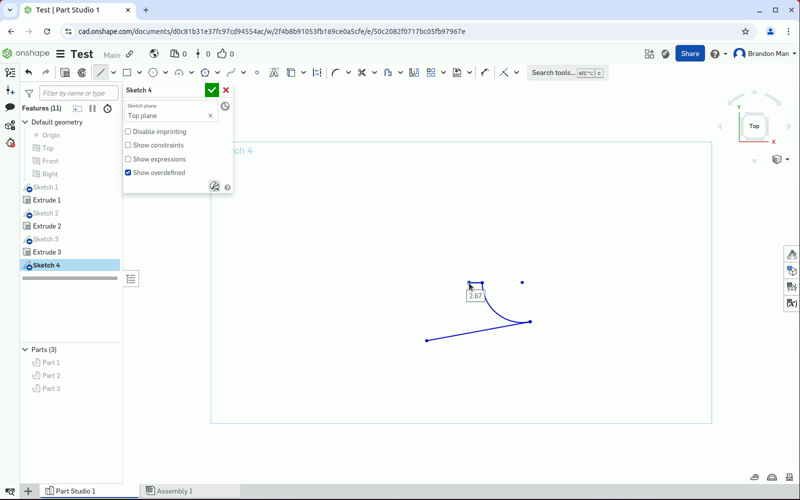
key(a)
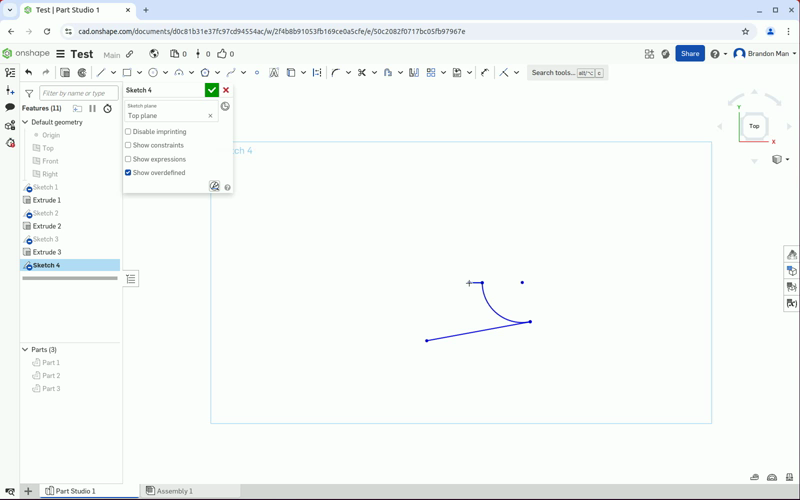
mouse_move(469, 282)
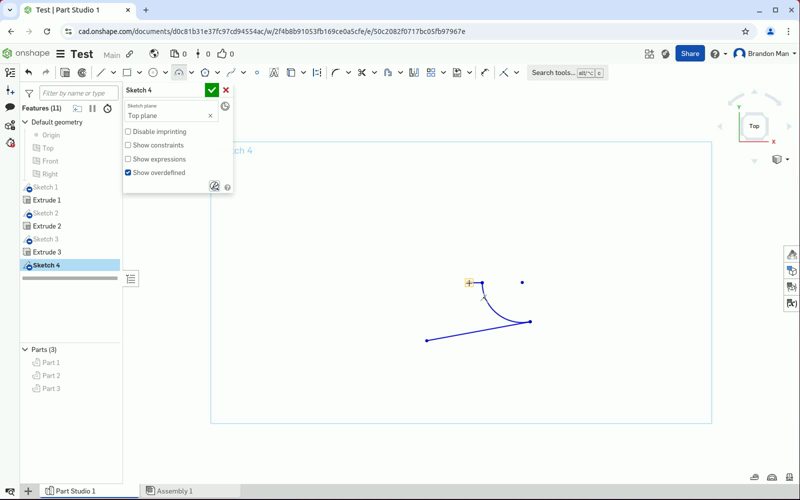
click(469, 282)
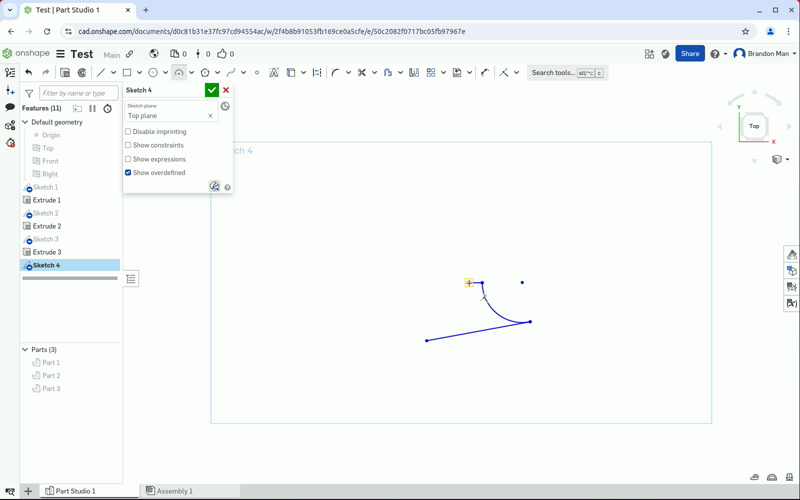
mouse_move(426, 340)
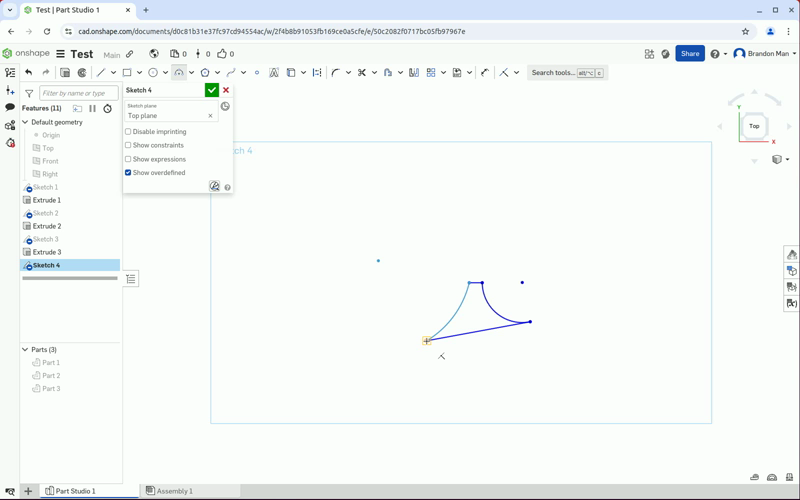
click(426, 340)
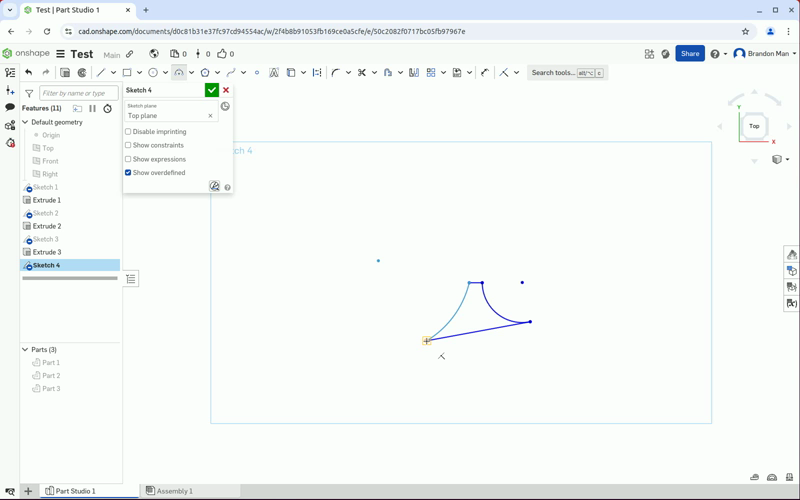
key_down(shift)
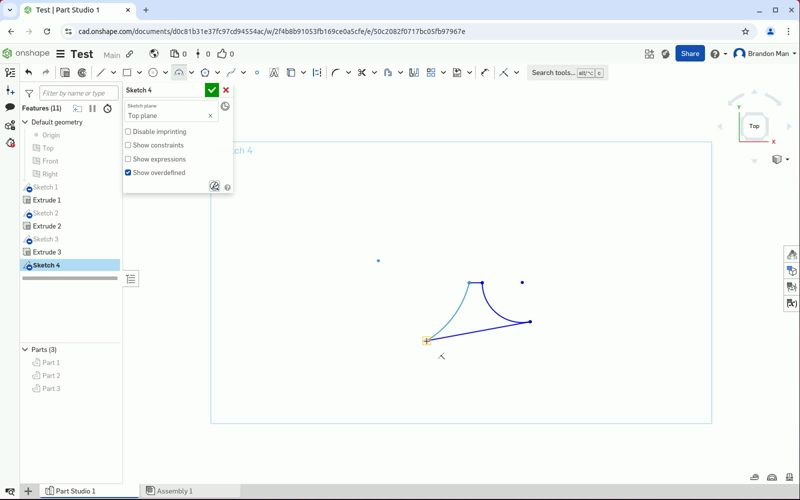
mouse_move(457, 318)
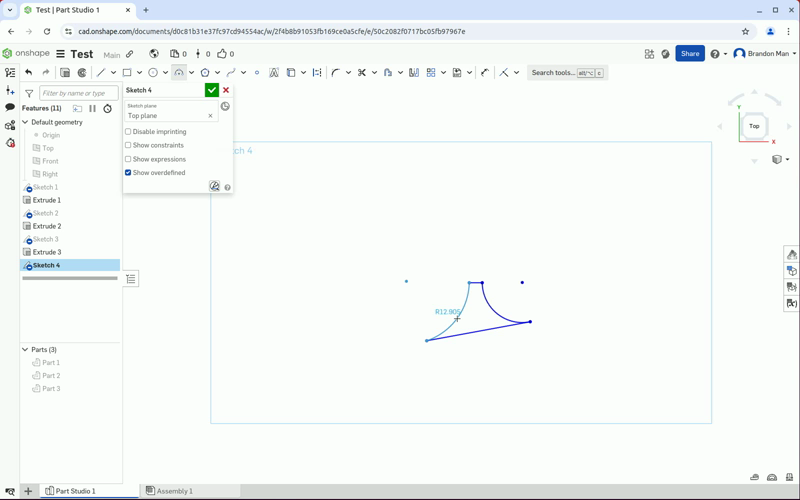
click(457, 318)
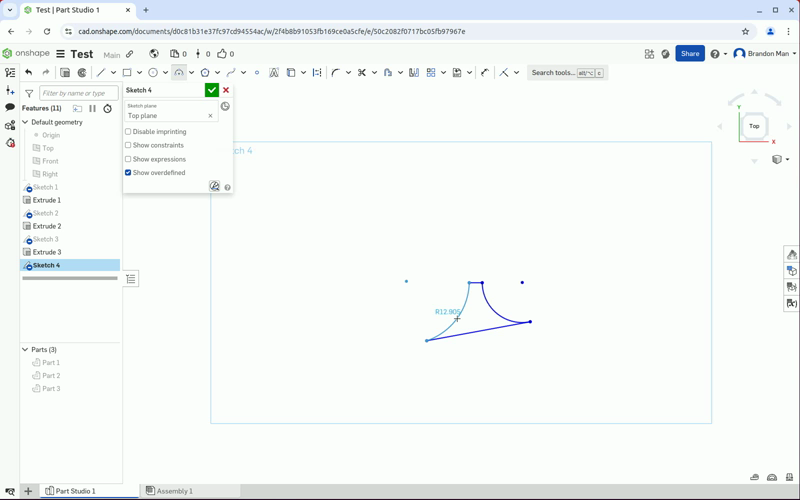
key_up(shift)
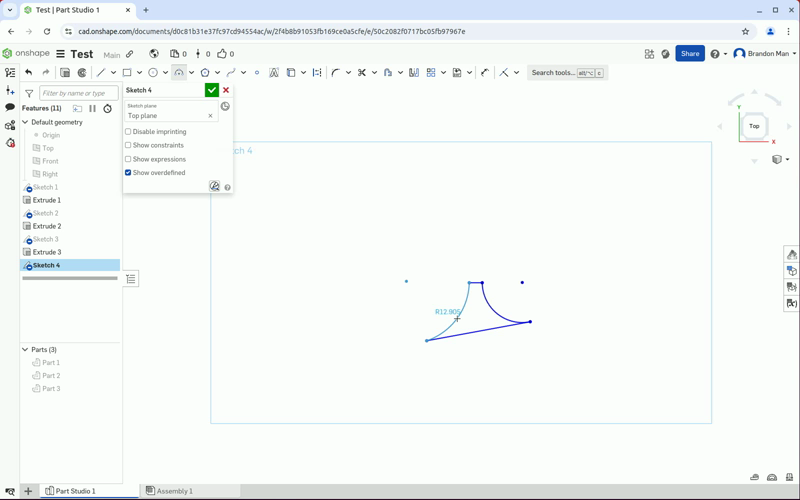
key(esc)
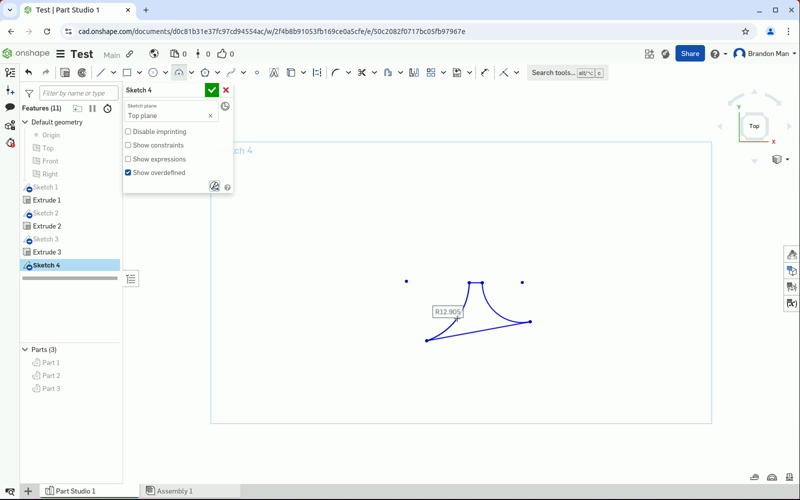
mouse_move(451, 334)
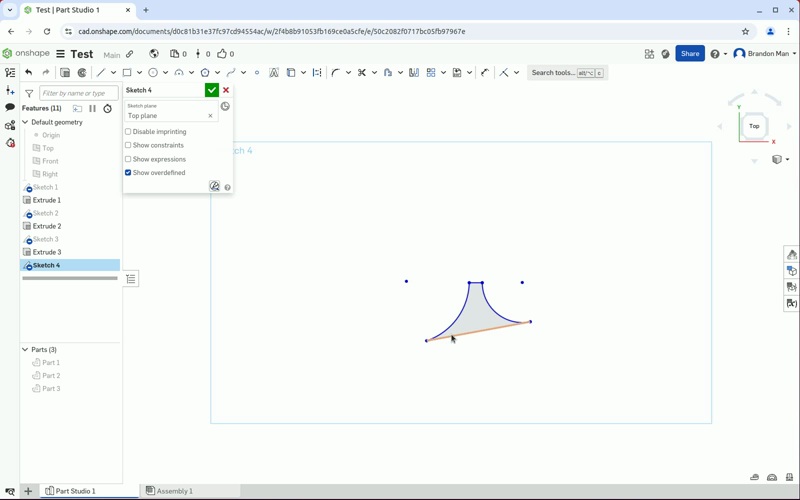
scroll(6)
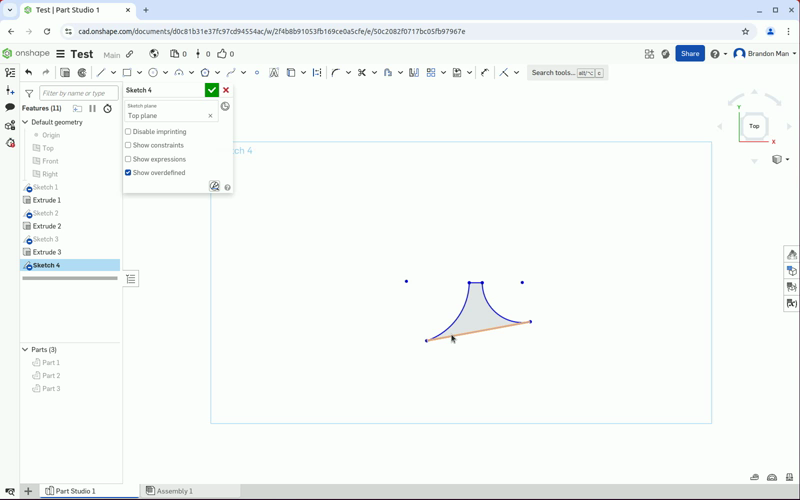
scroll(6)
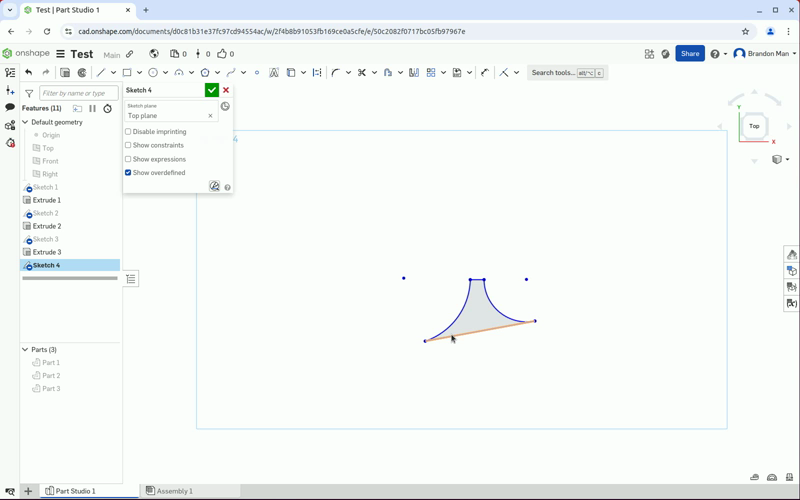
scroll(6)
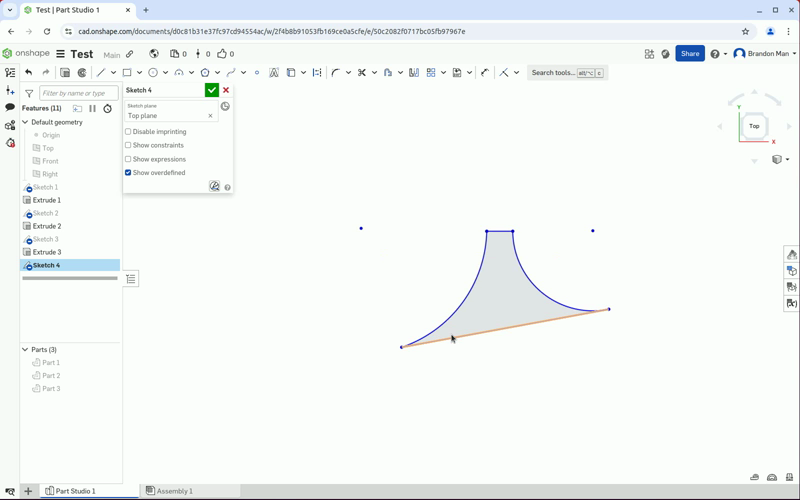
scroll(6)
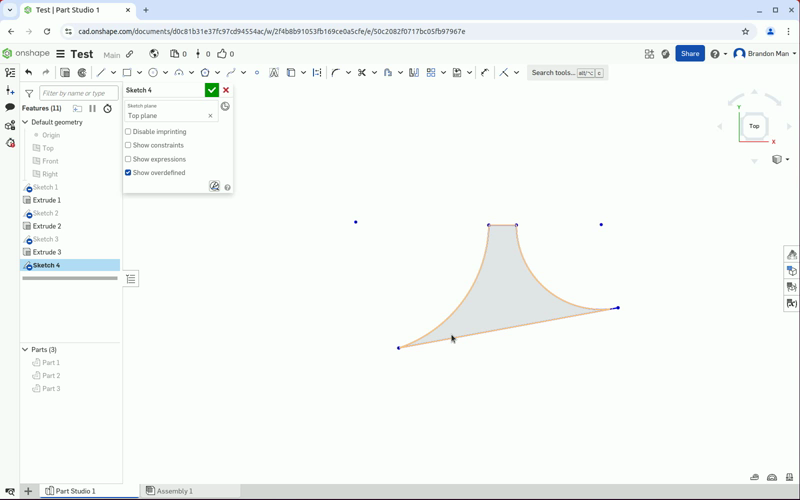
scroll(6)
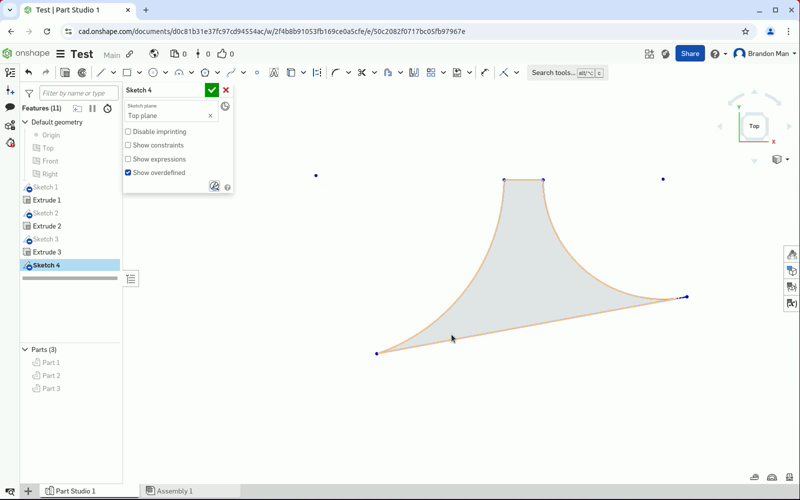
scroll(6)
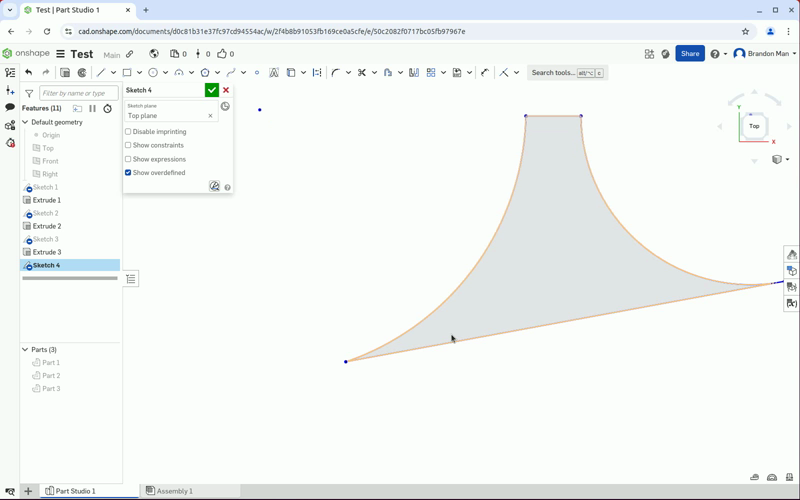
scroll(6)
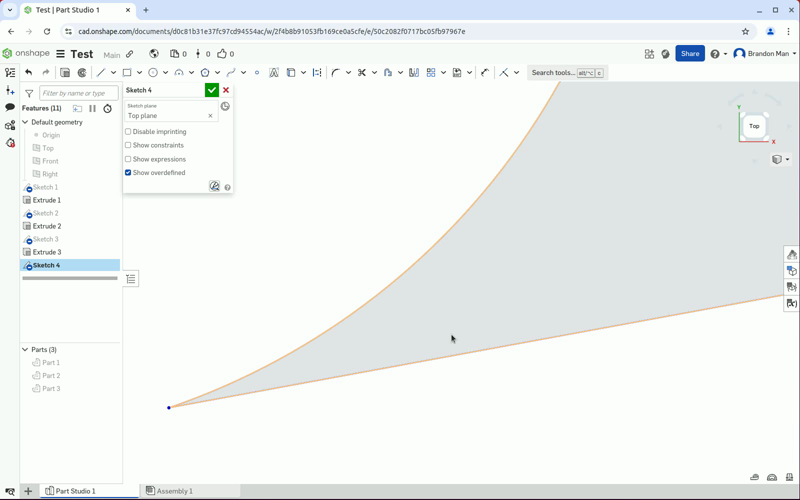
click(451, 334)
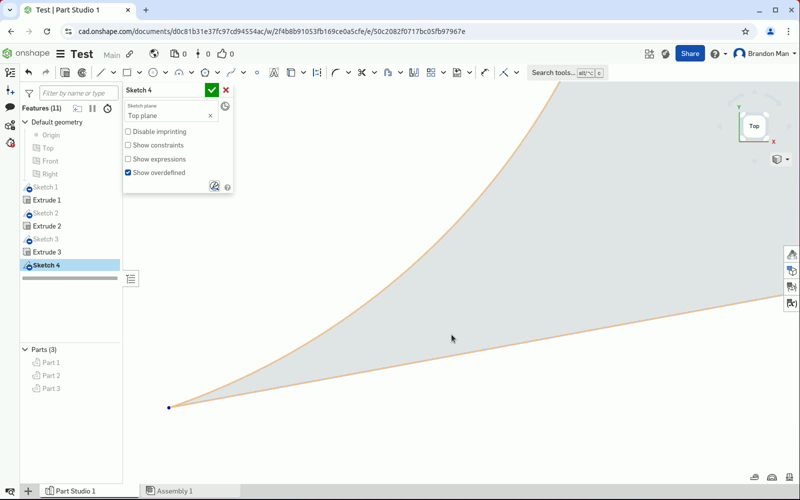
scroll(-6)
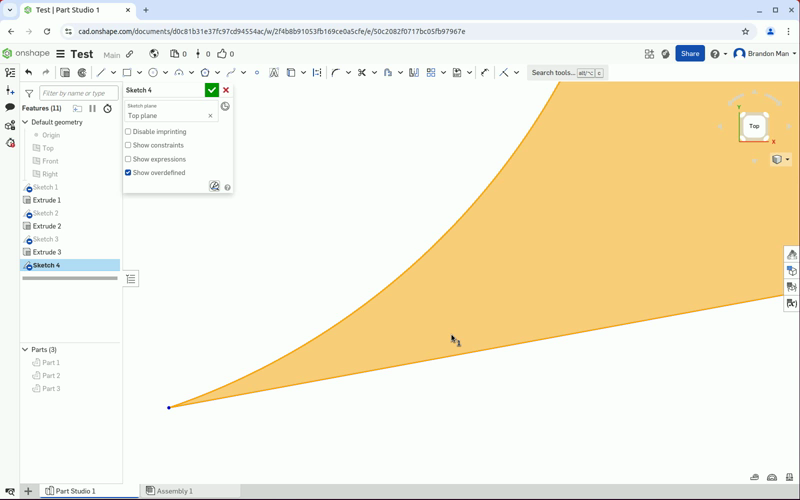
scroll(-6)
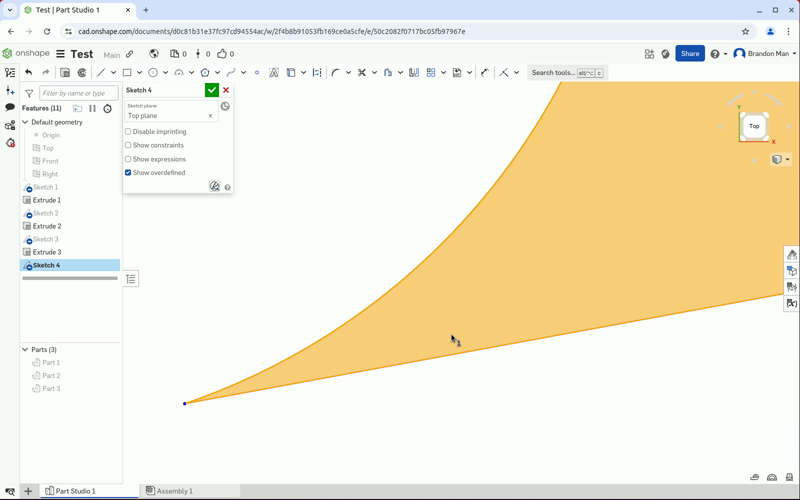
scroll(-6)
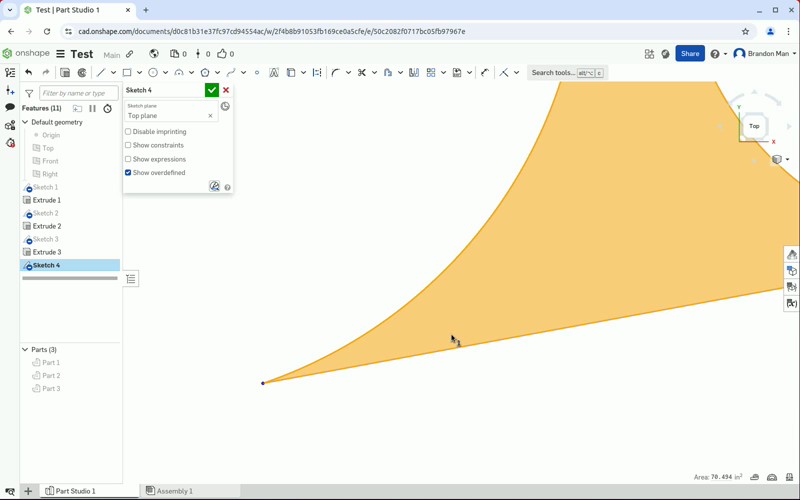
scroll(-6)
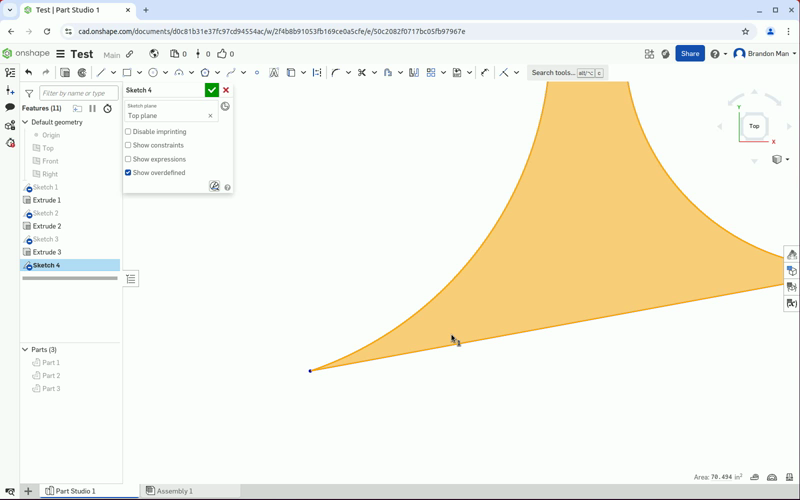
scroll(-6)
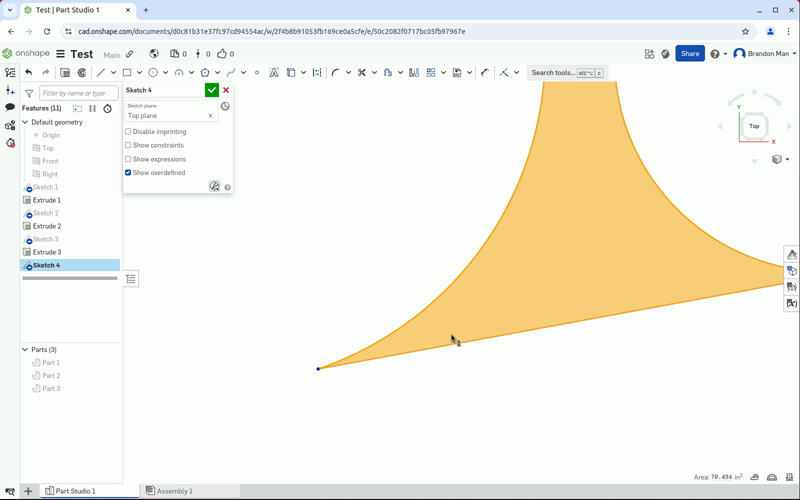
scroll(-6)
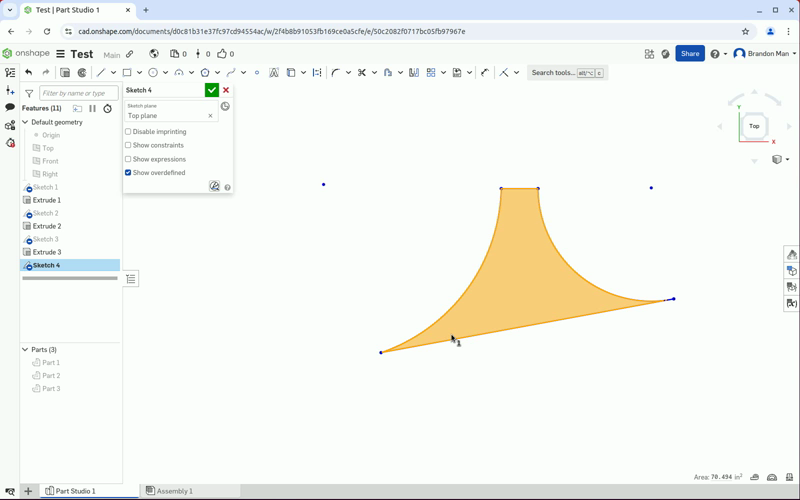
scroll(-6)
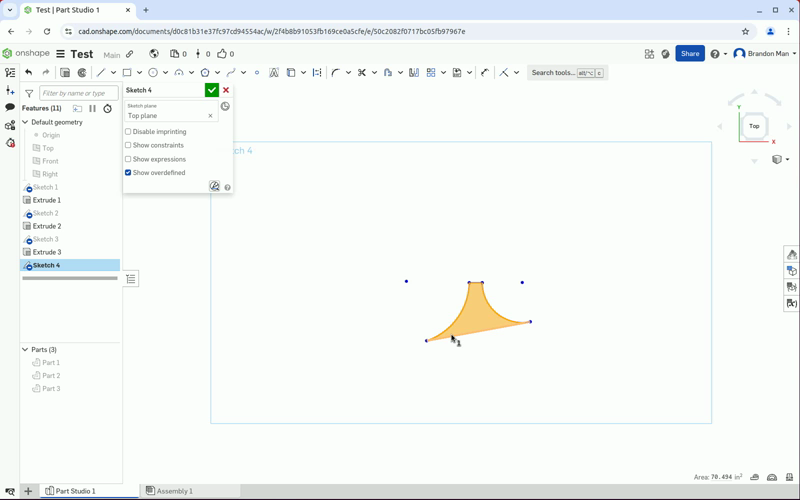
mouse_move(73, 352)
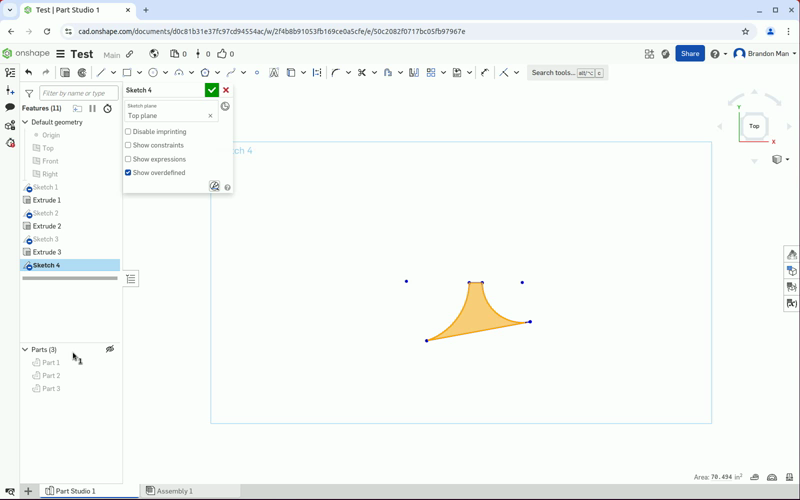
key(shift+y)
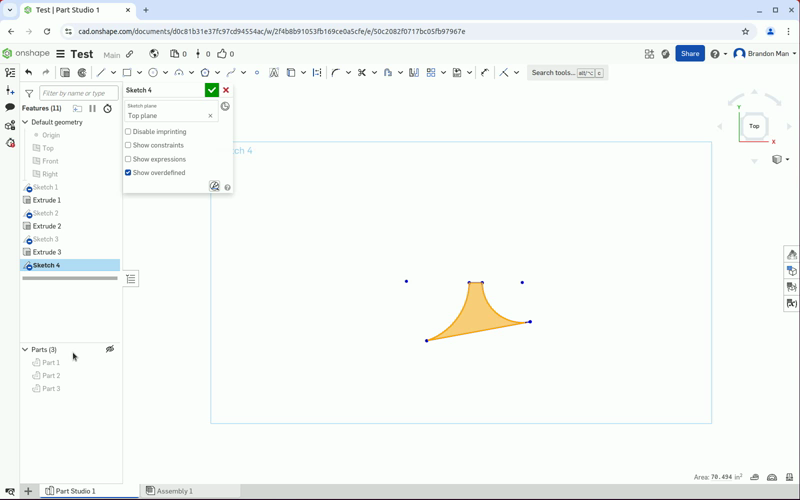
key(shift+e)
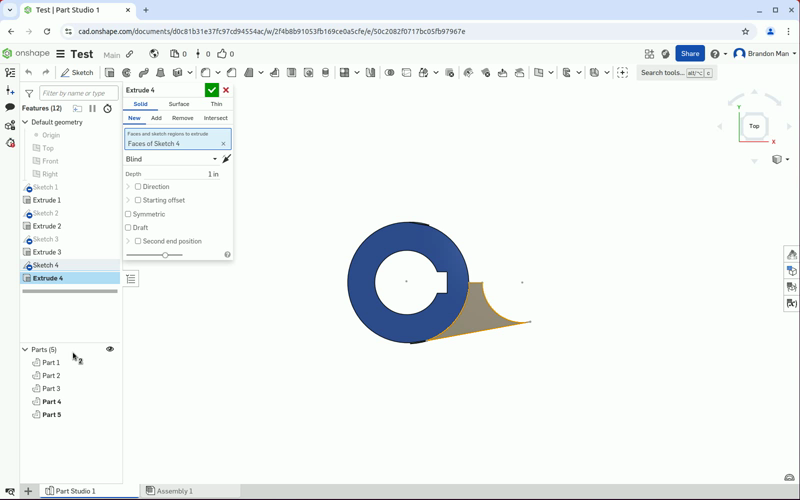
mouse_move(143, 106)
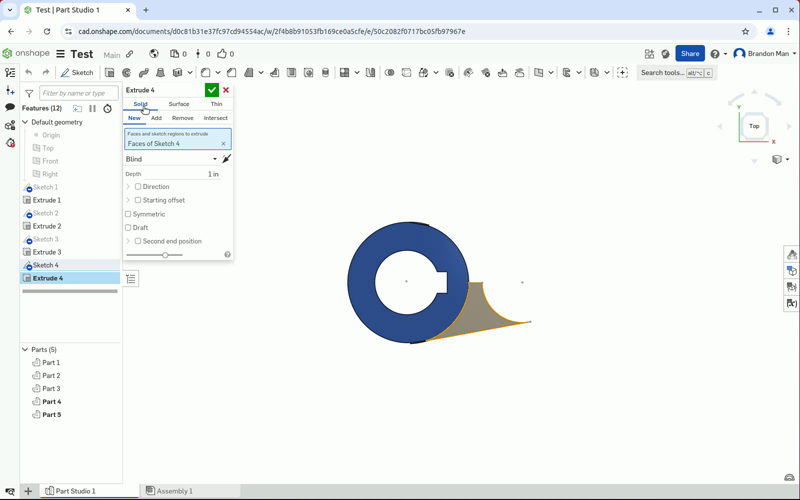
click(143, 106)
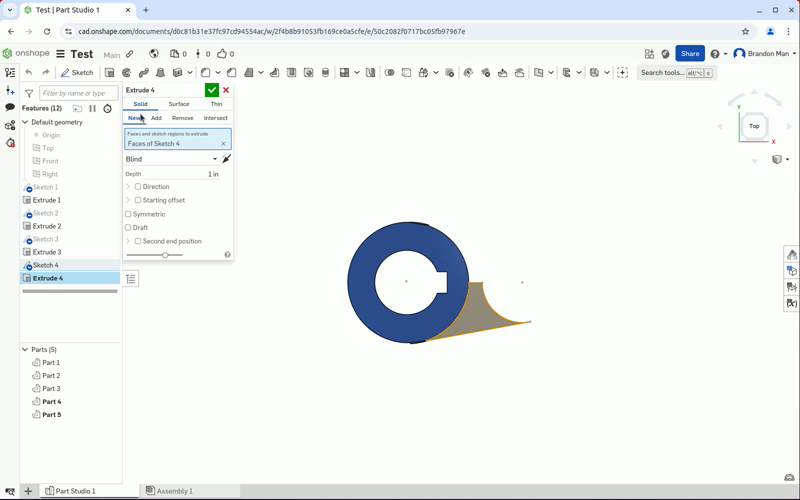
mouse_move(137, 120)
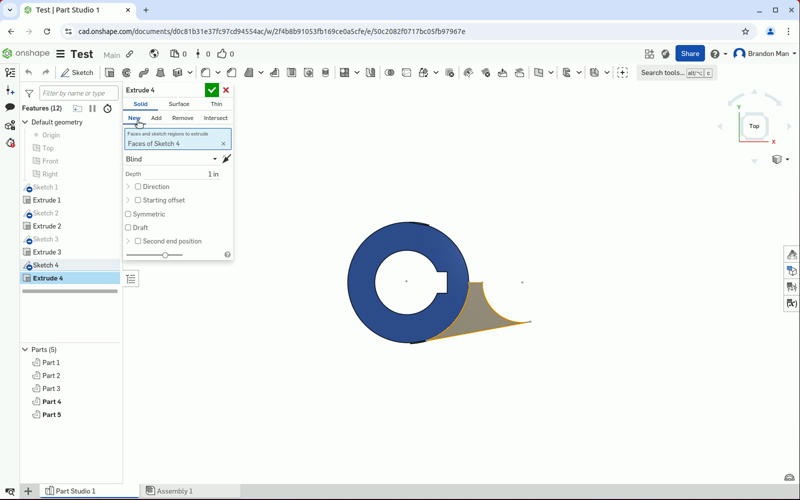
click(137, 120)
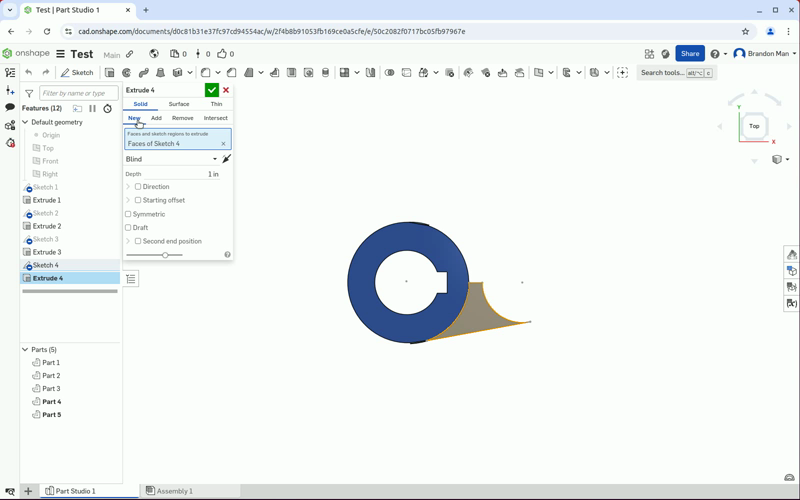
key(tab, 4)
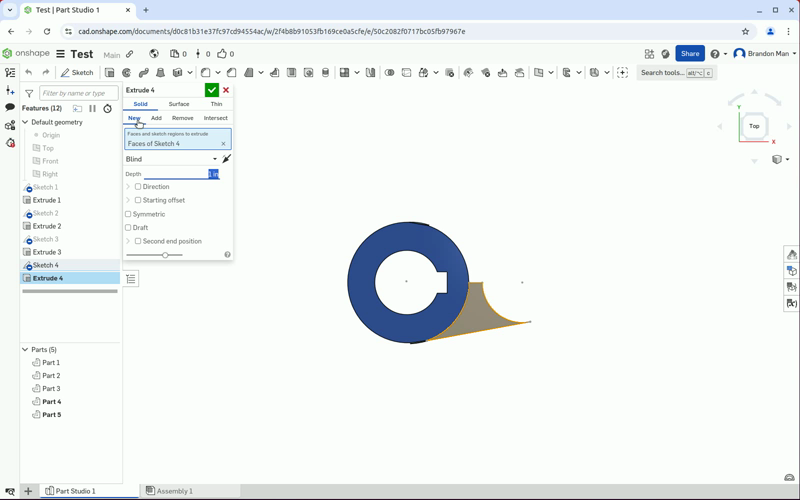
text(6.74)
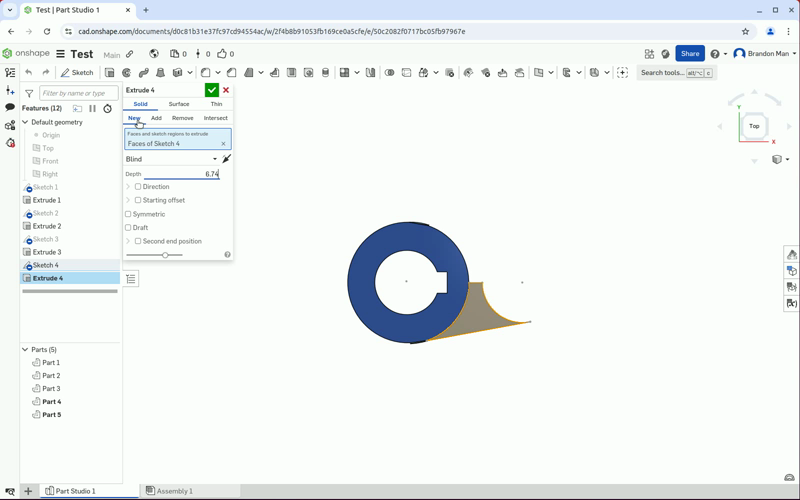
key(enter)
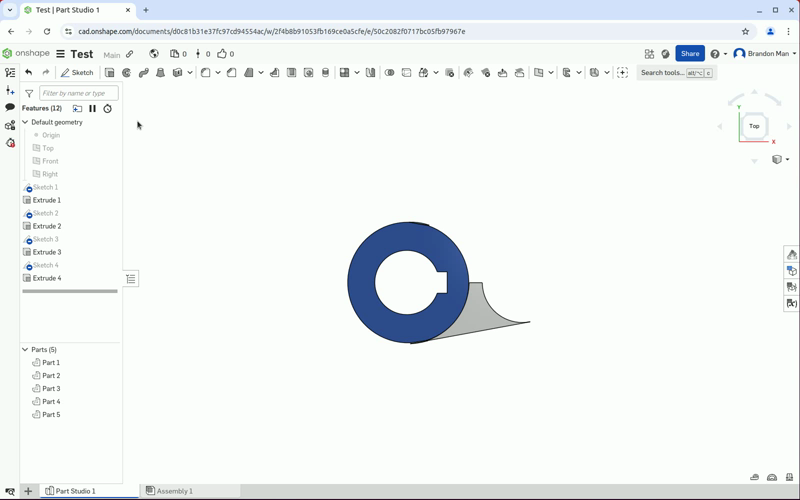
key(shift+h)
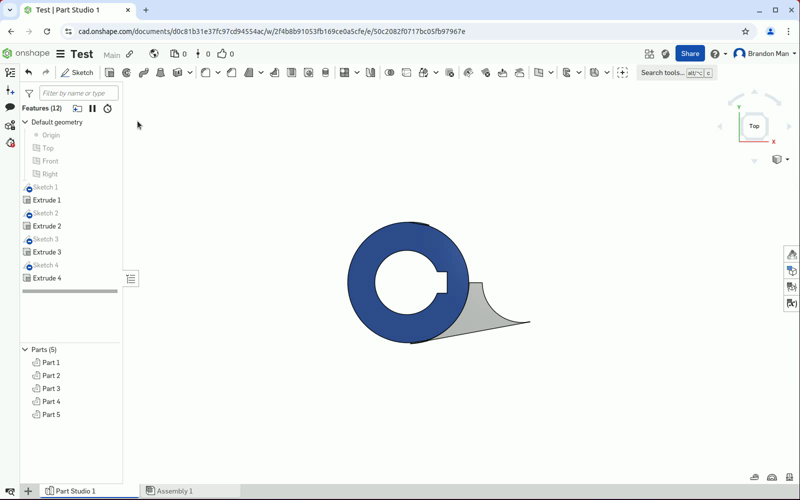
key(shift+h)
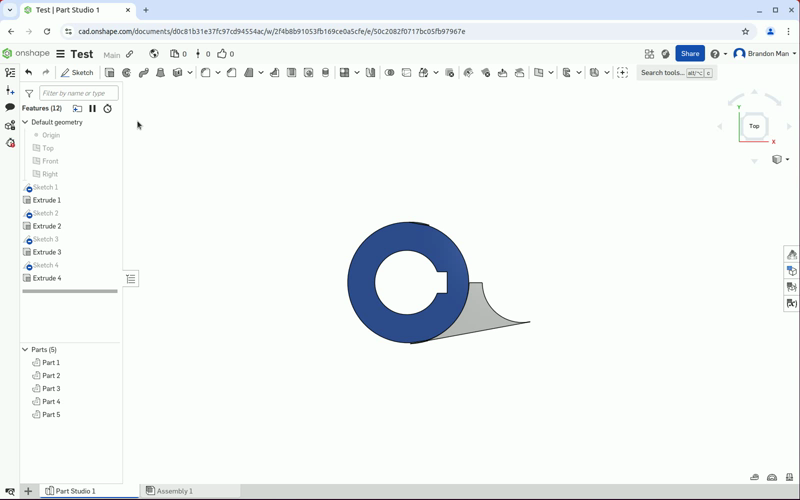
mouse_move(73, 189)
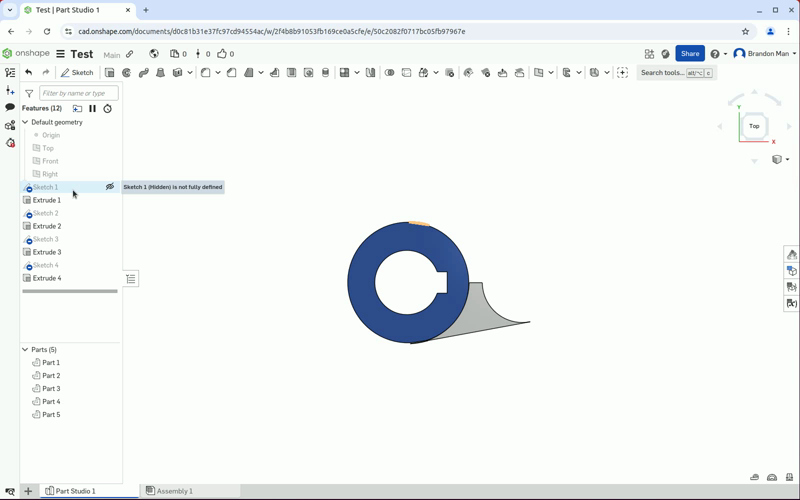
click(73, 189)
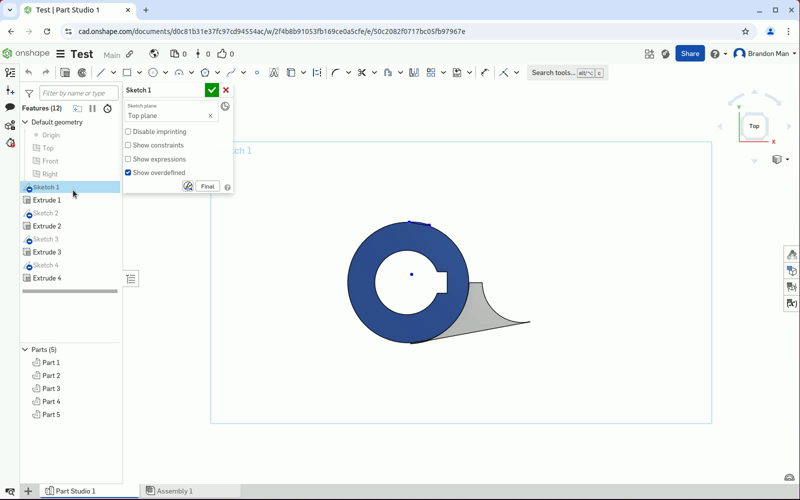
mouse_move(229, 92)
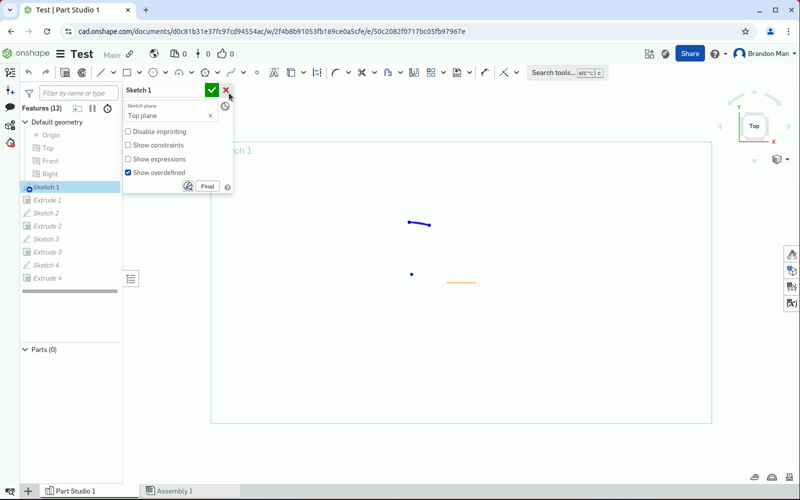
click(229, 92)
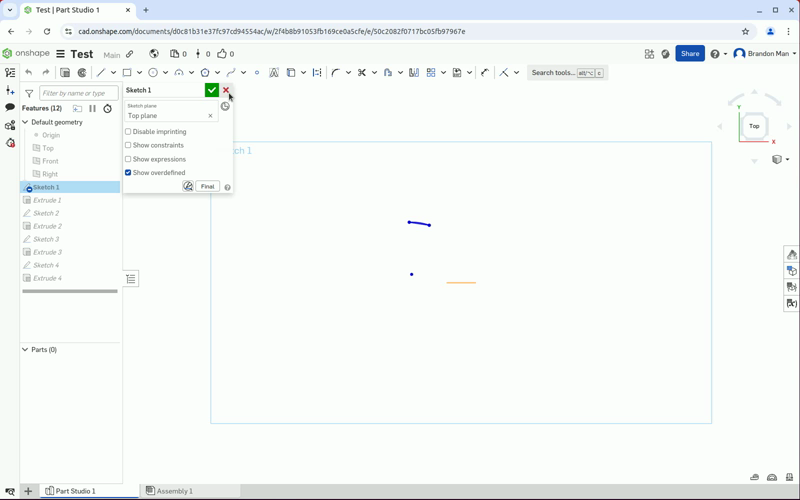
key(shift+s)
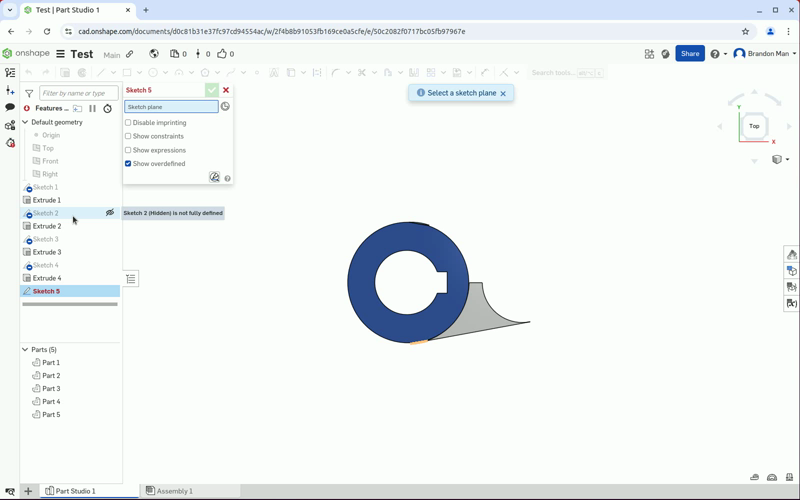
scroll(3)
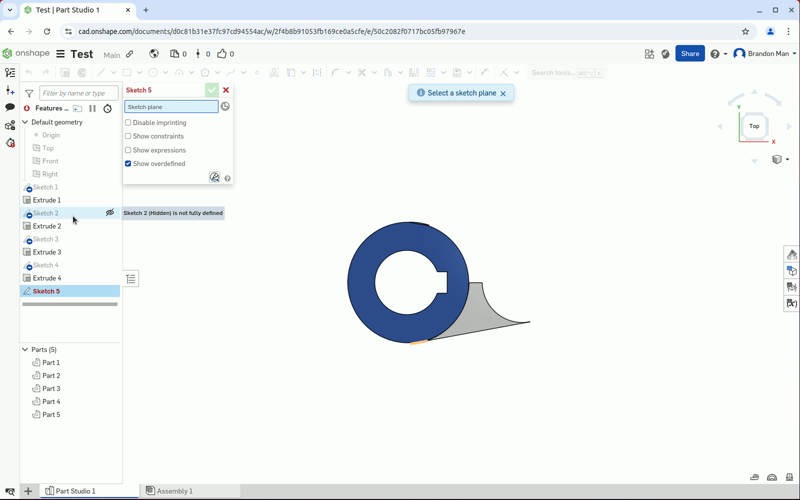
mouse_move(73, 150)
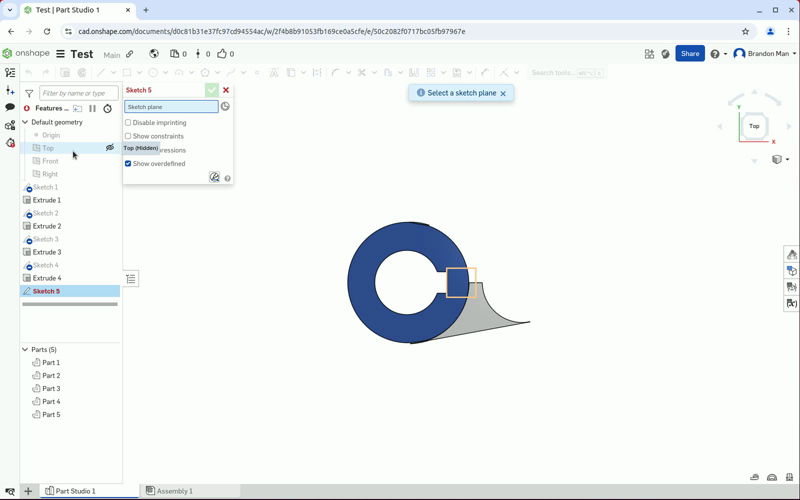
click(73, 150)
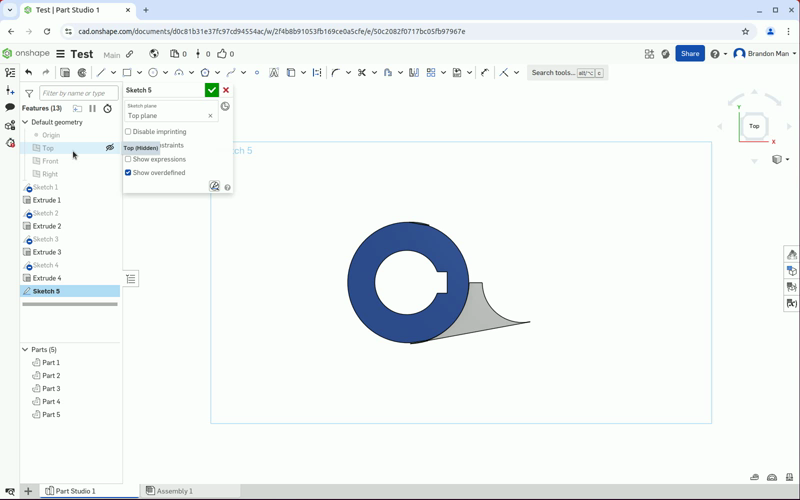
mouse_move(73, 352)
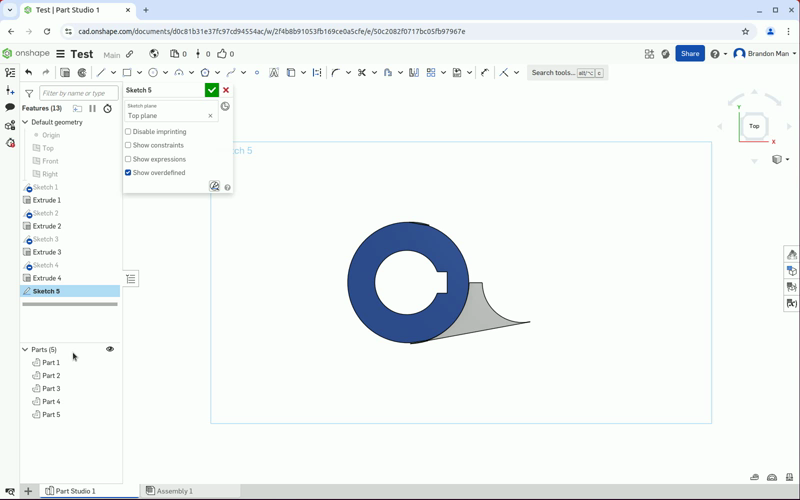
key(y)
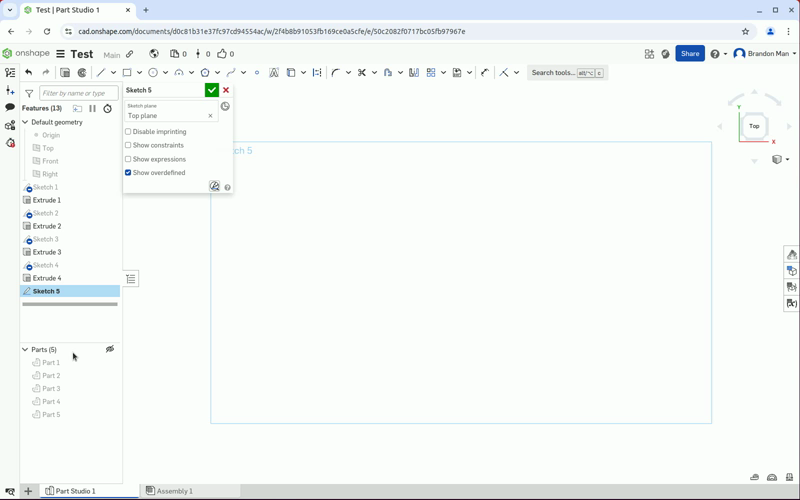
key(a)
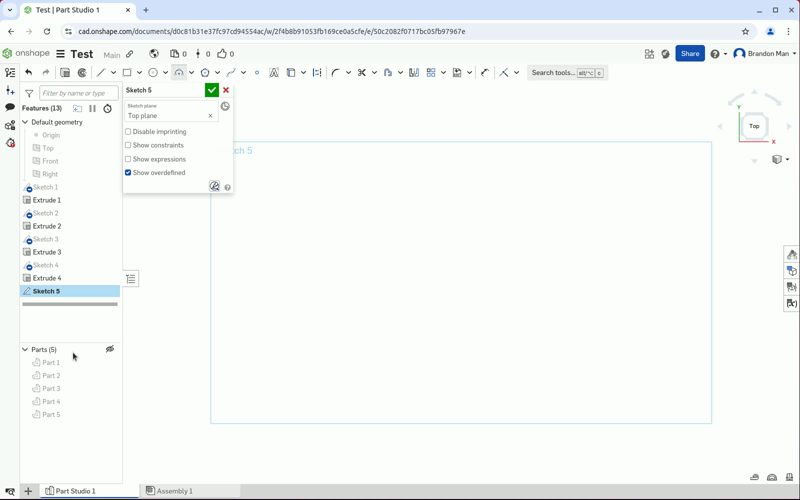
key_down(shift)
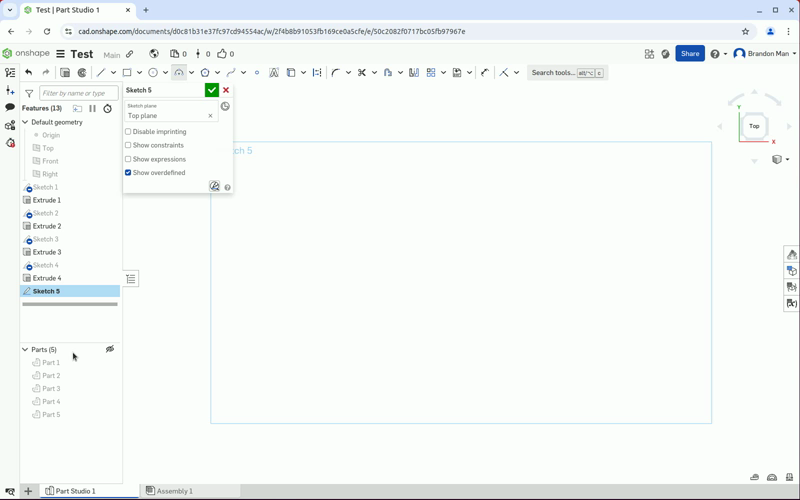
mouse_move(427, 225)
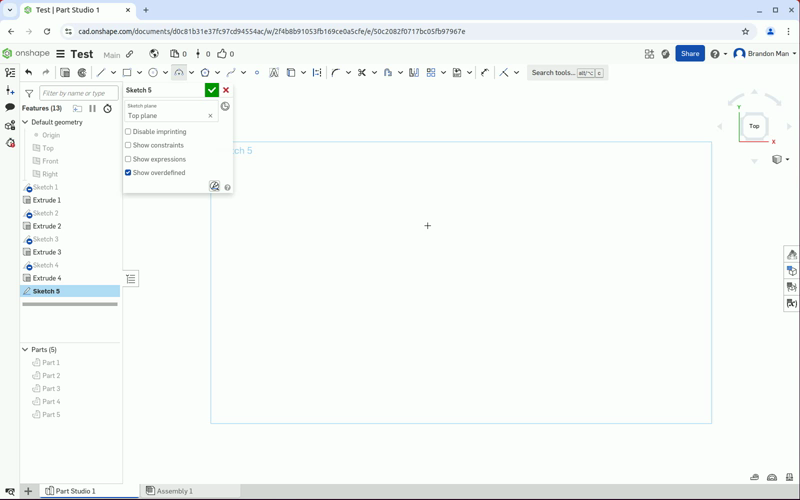
click(427, 225)
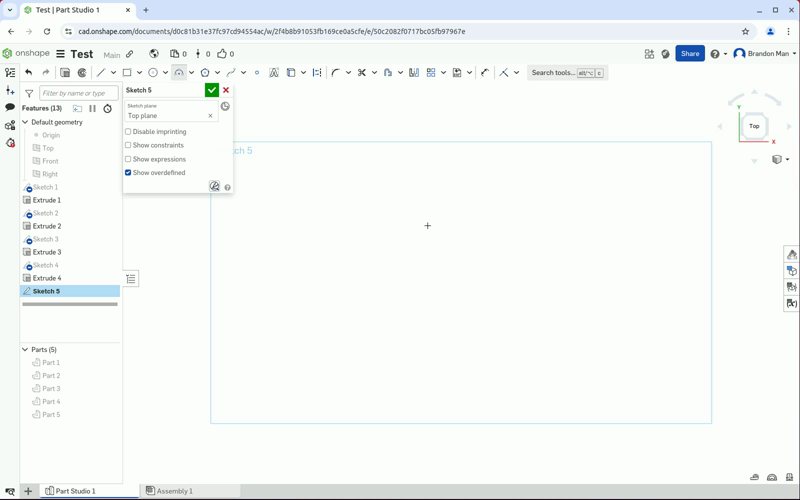
key_up(shift)
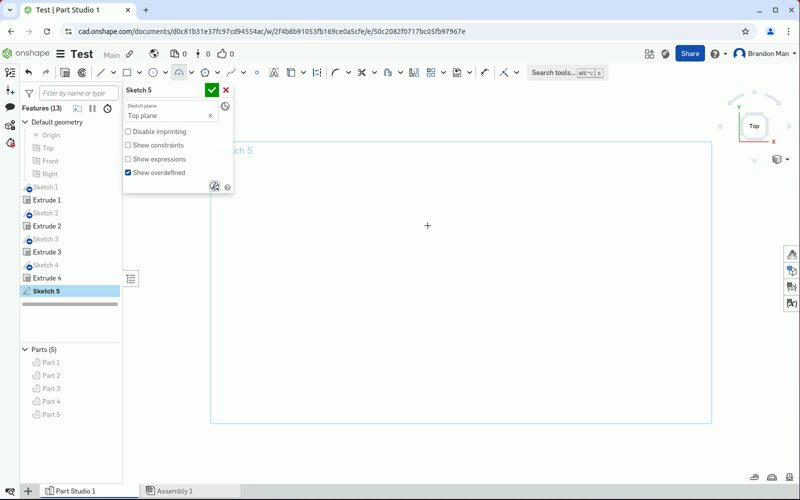
key_down(shift)
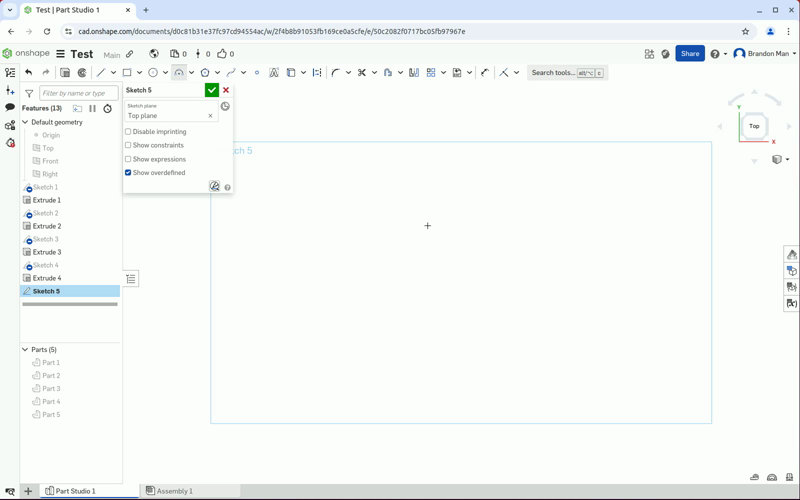
mouse_move(468, 283)
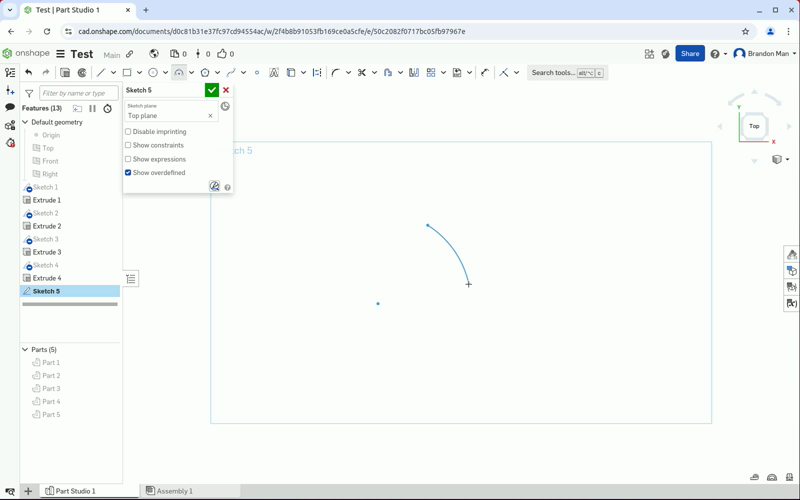
click(468, 283)
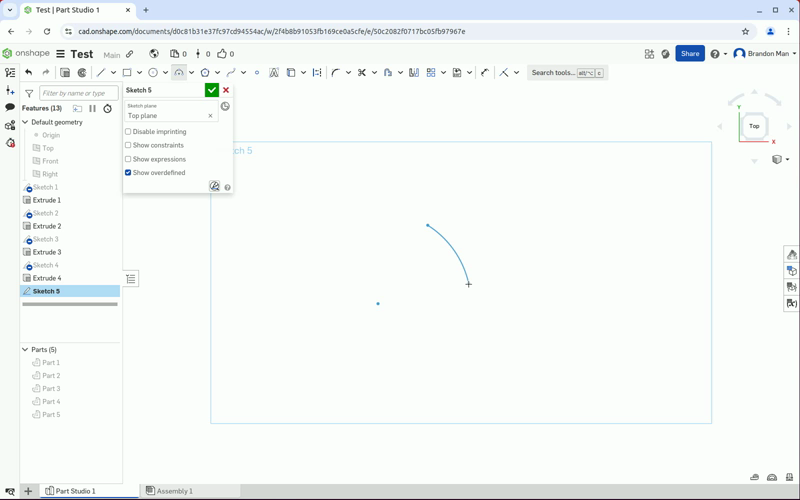
mouse_move(457, 247)
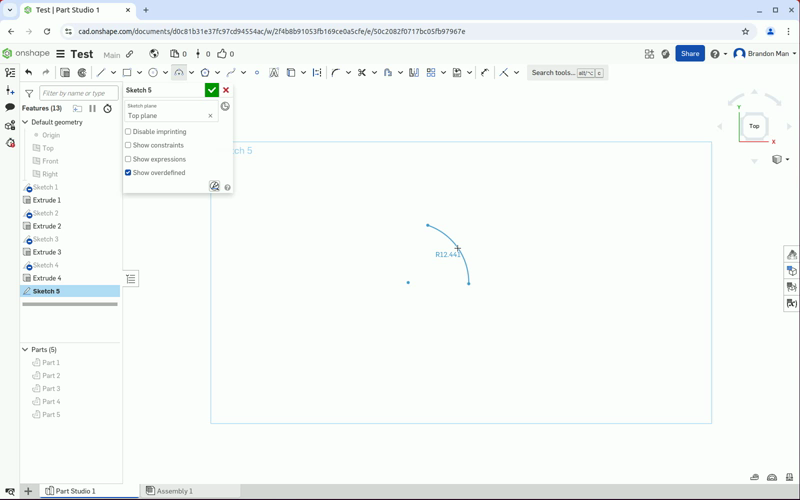
click(457, 247)
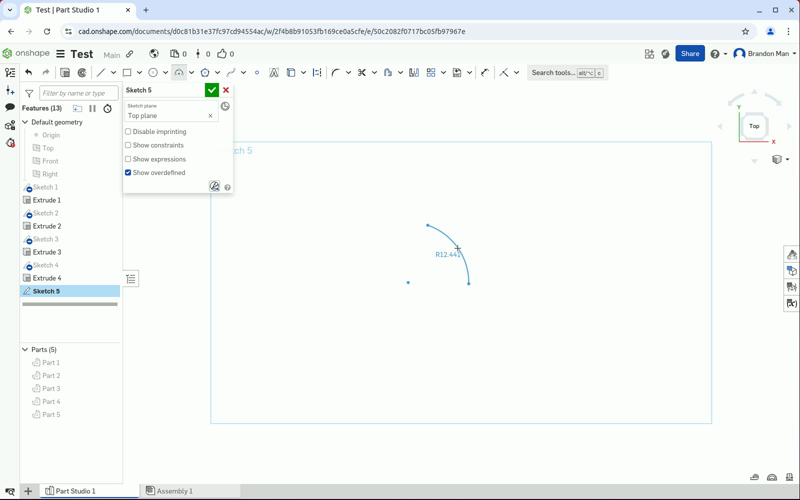
key_up(shift)
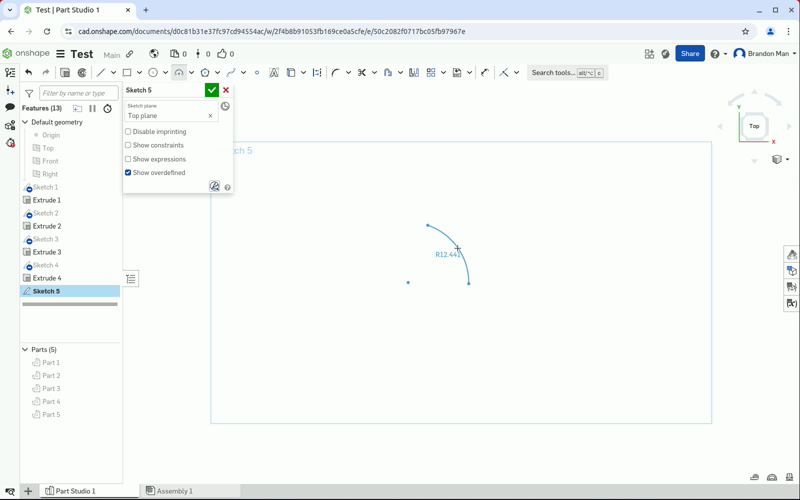
key(esc)
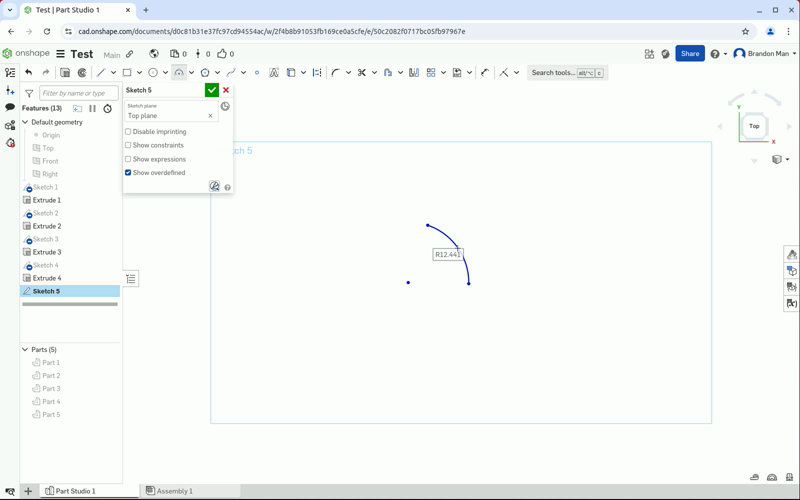
key(l)
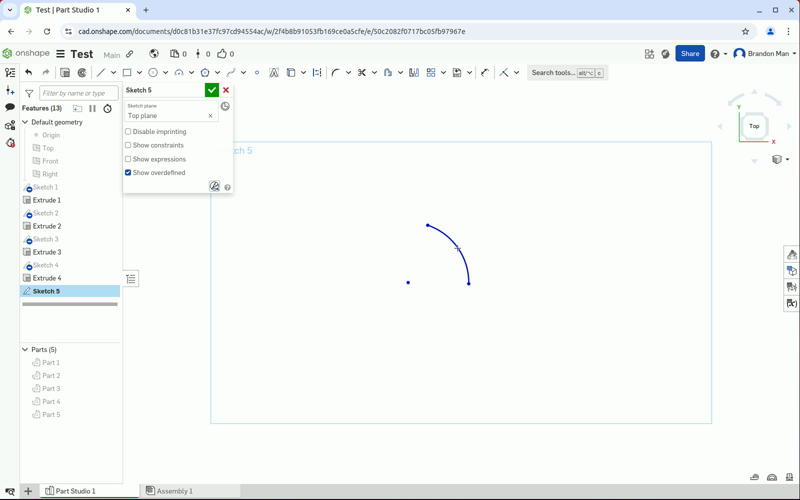
mouse_move(468, 283)
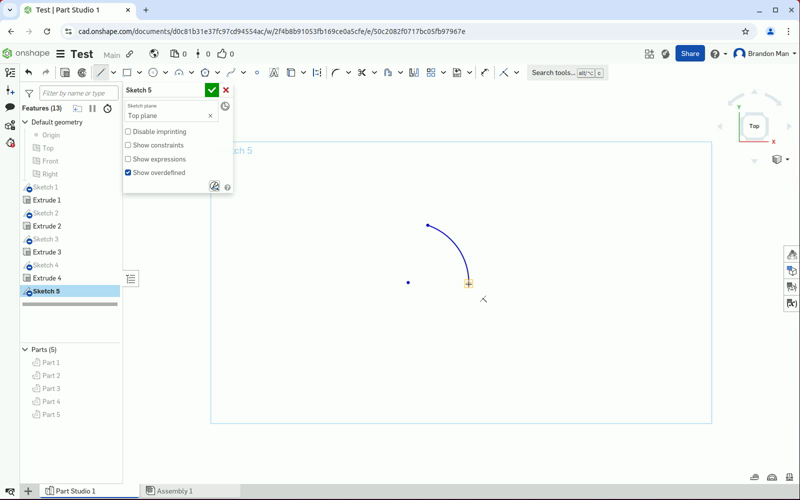
click(468, 283)
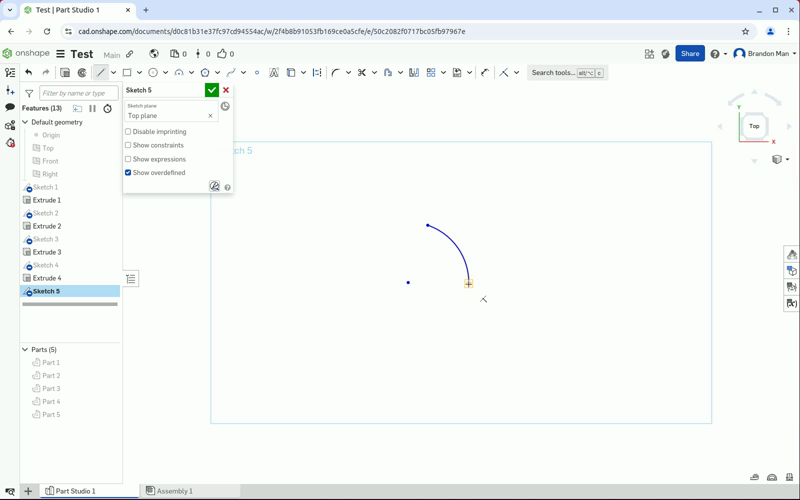
key_down(shift)
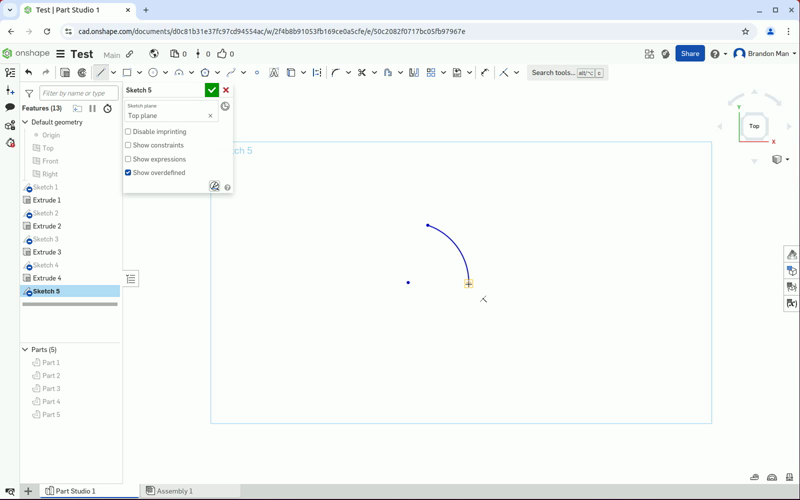
mouse_move(498, 283)
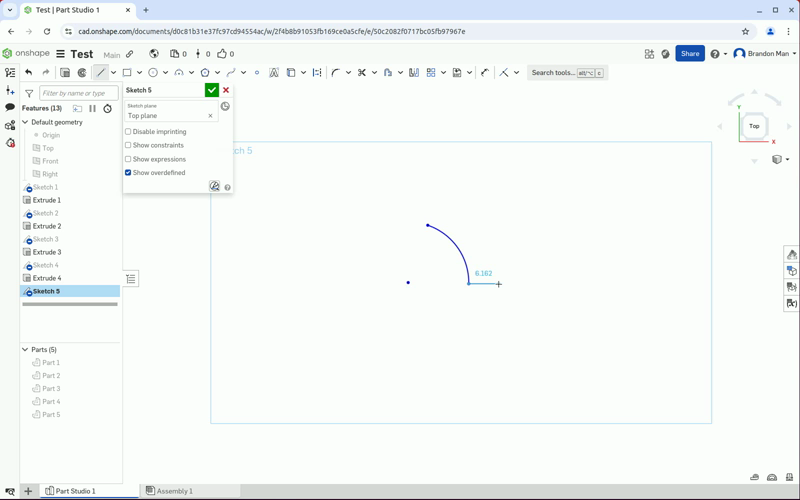
mouse_move(482, 283)
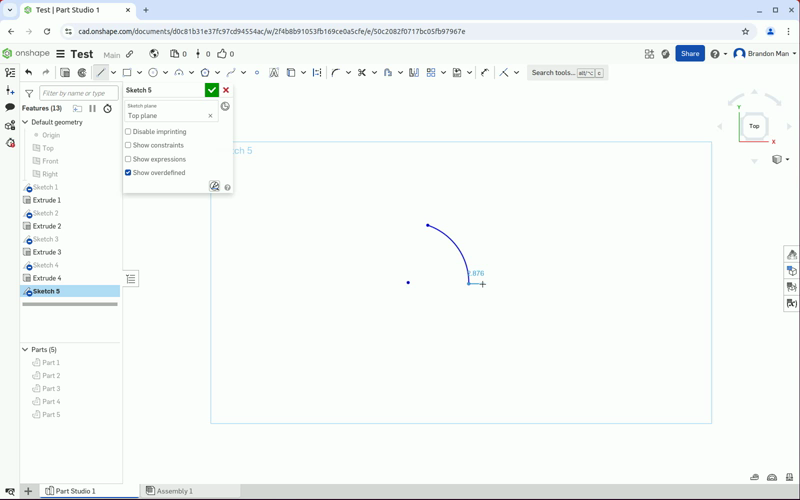
click(482, 283)
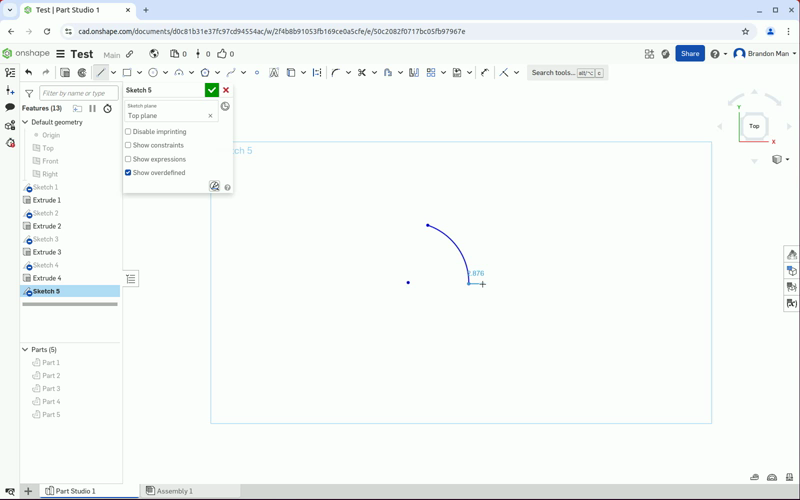
key_up(shift)
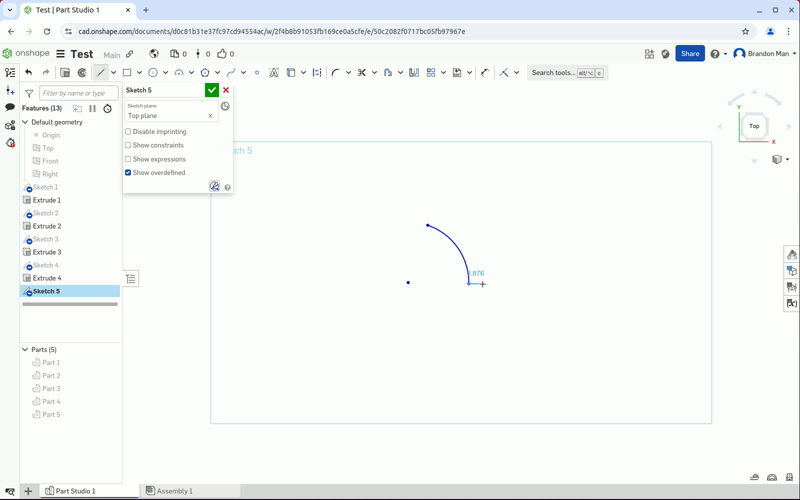
key(esc)
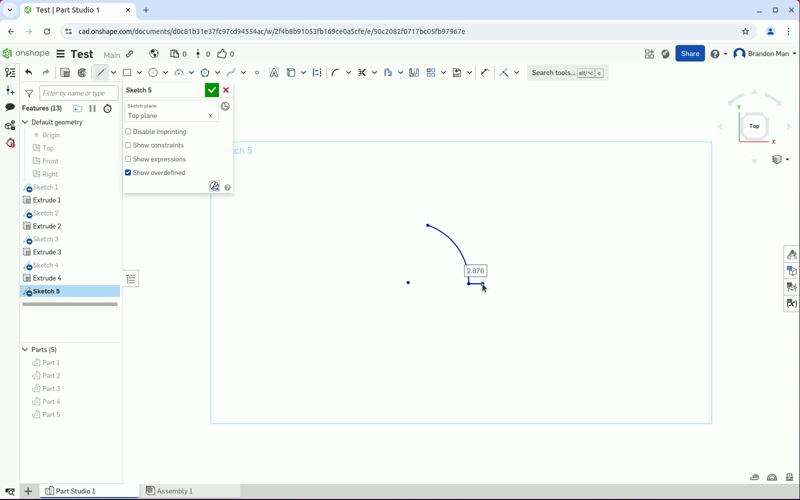
key(a)
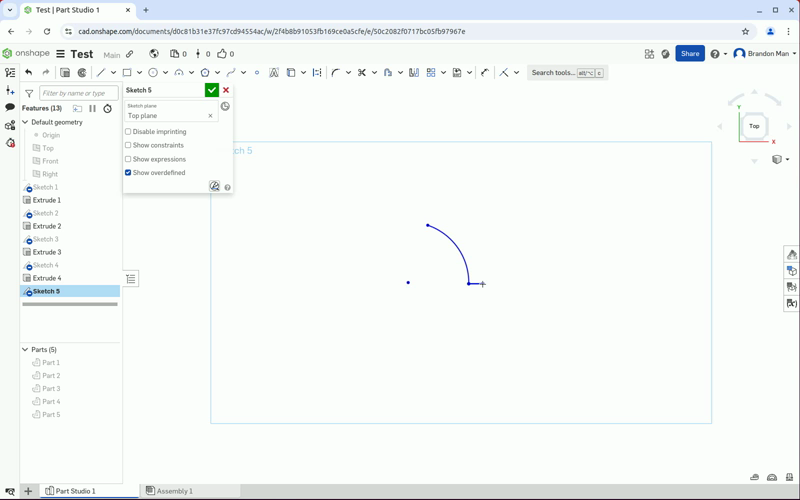
mouse_move(482, 283)
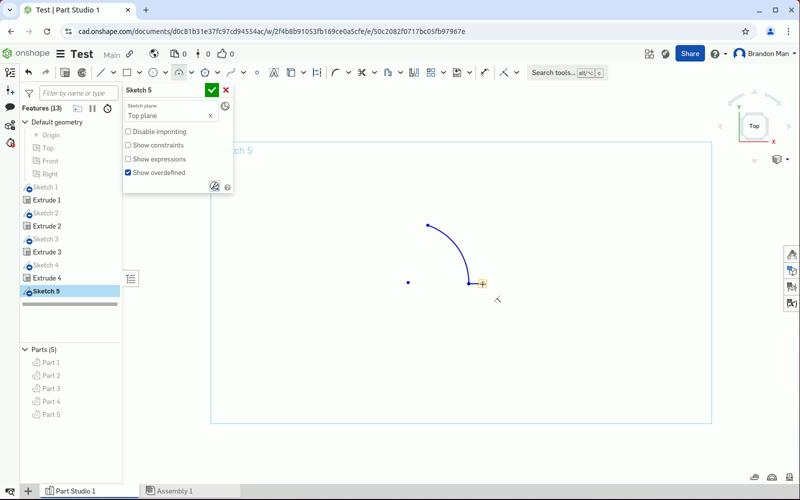
click(482, 283)
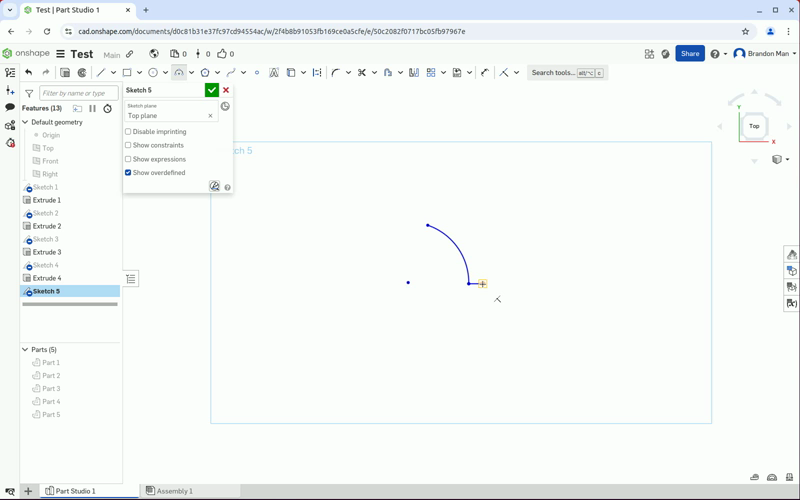
key_down(shift)
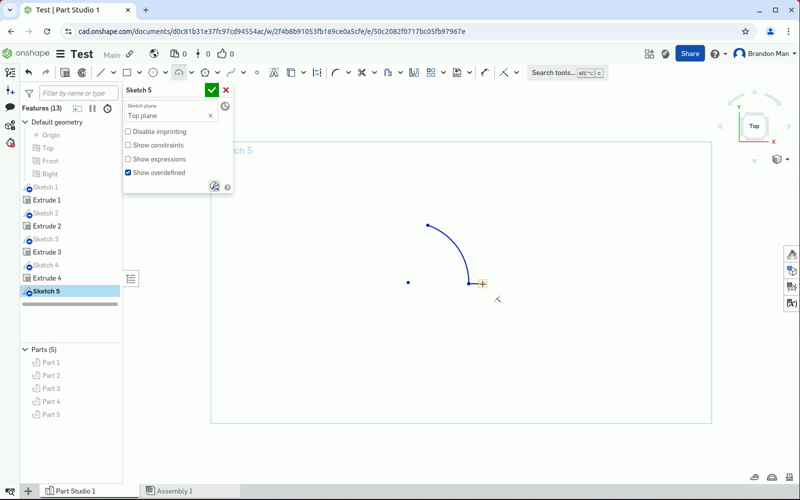
mouse_move(530, 242)
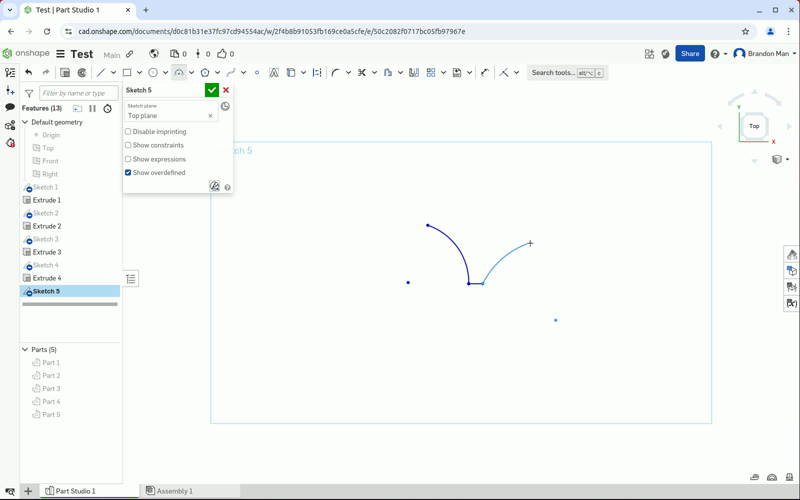
click(530, 242)
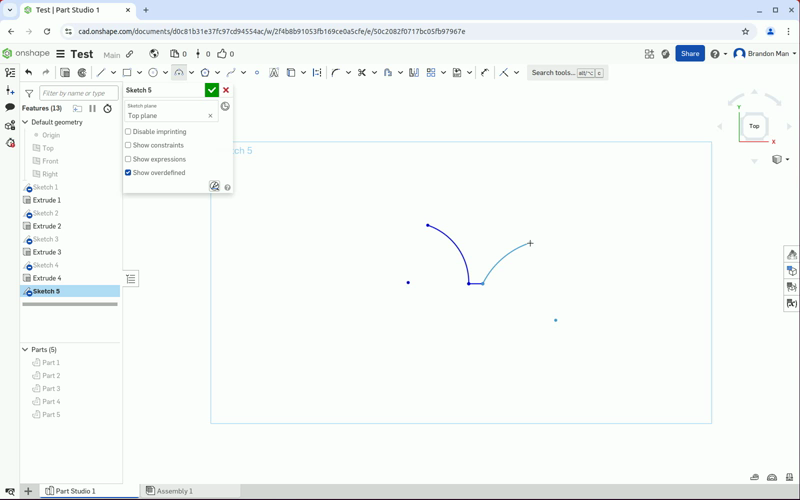
mouse_move(496, 252)
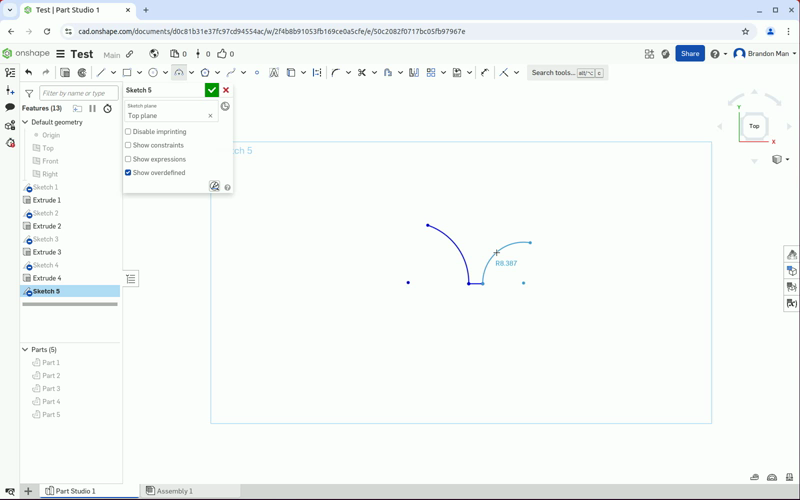
click(496, 252)
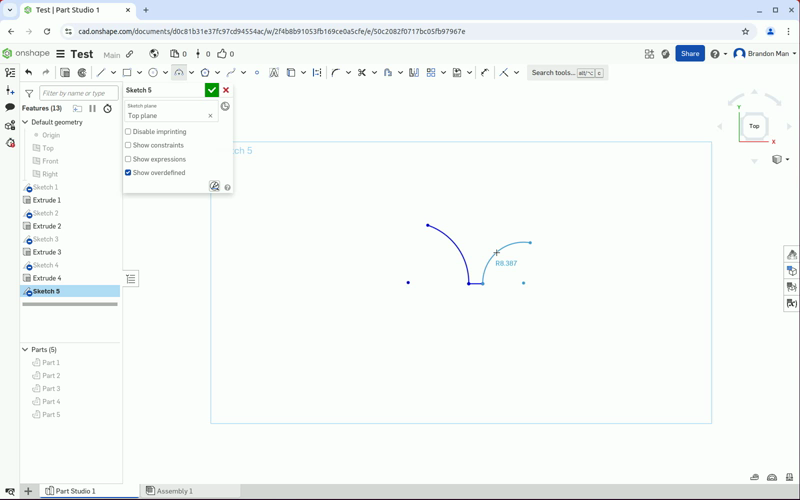
key_up(shift)
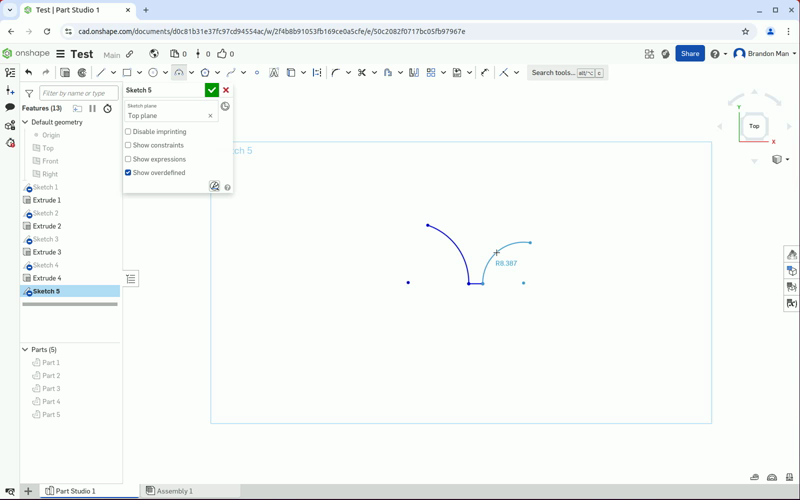
key(esc)
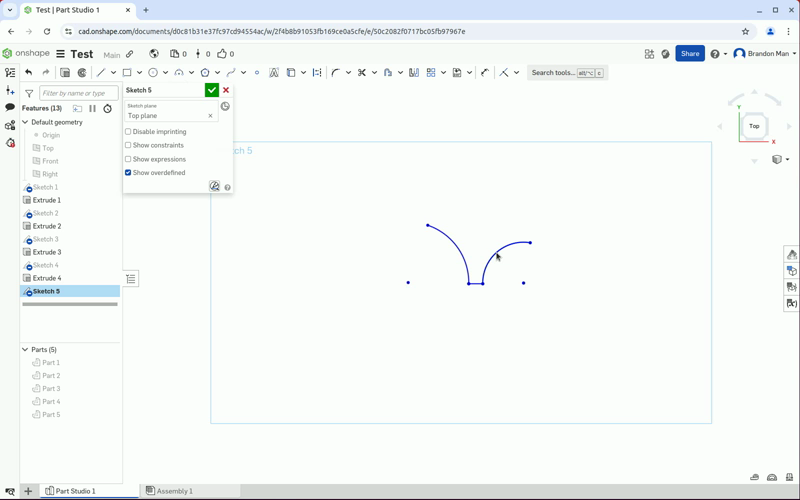
key(l)
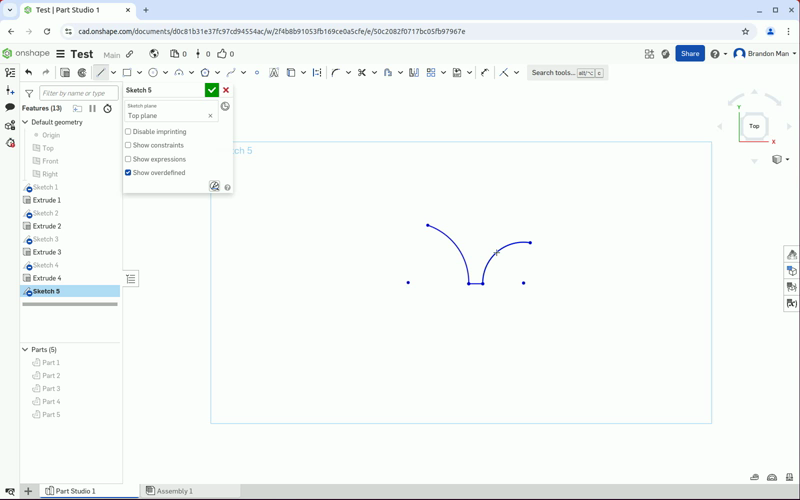
mouse_move(530, 242)
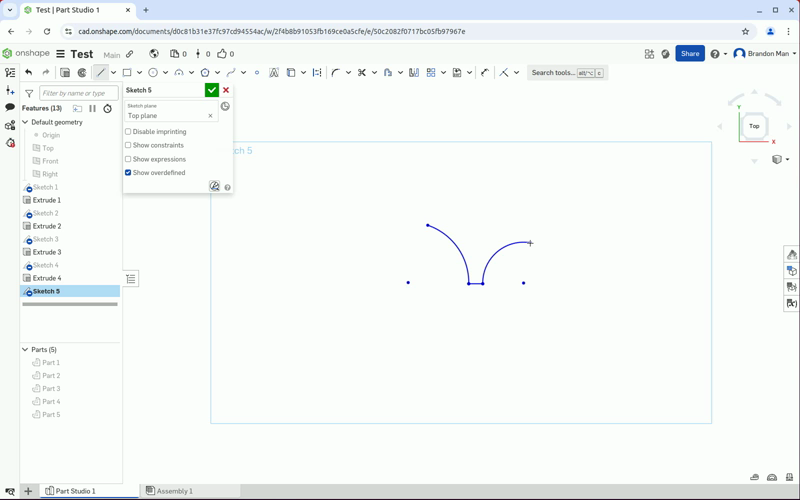
click(530, 242)
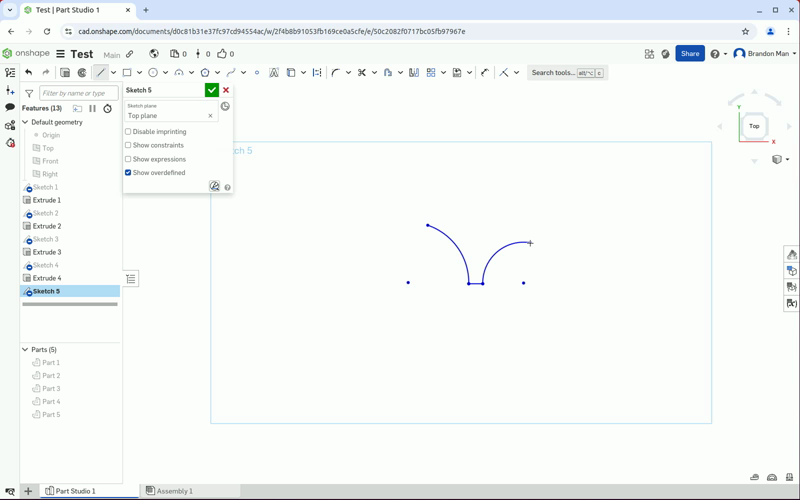
key_down(shift)
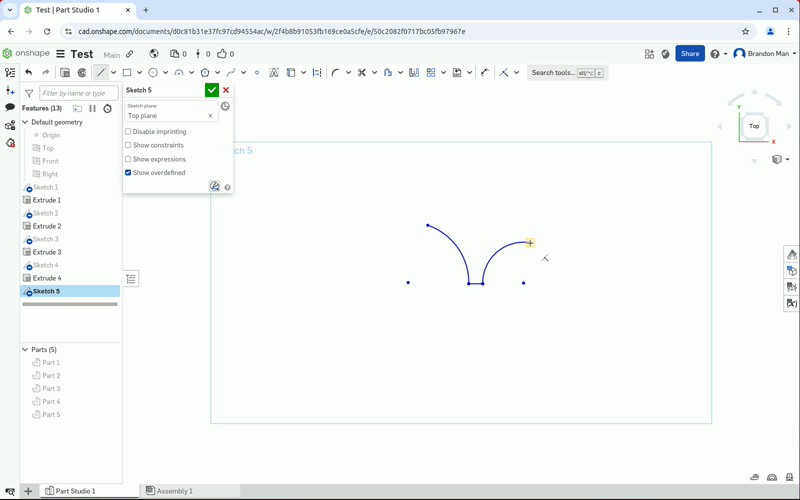
mouse_move(427, 225)
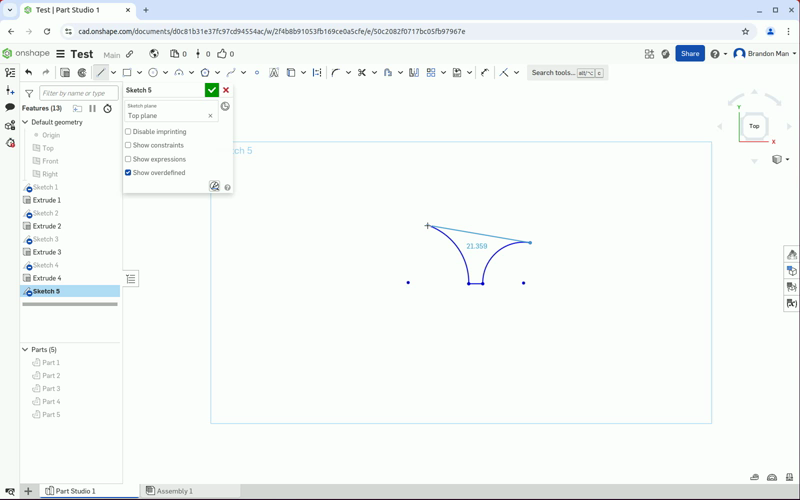
key_up(shift)
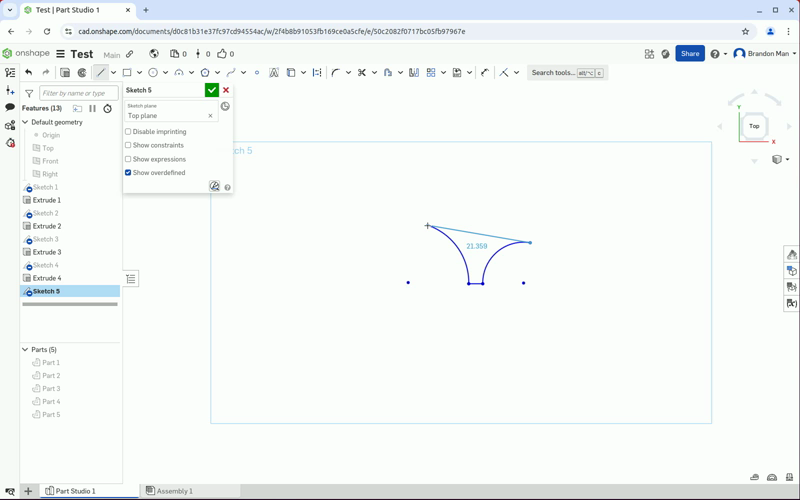
click(427, 225)
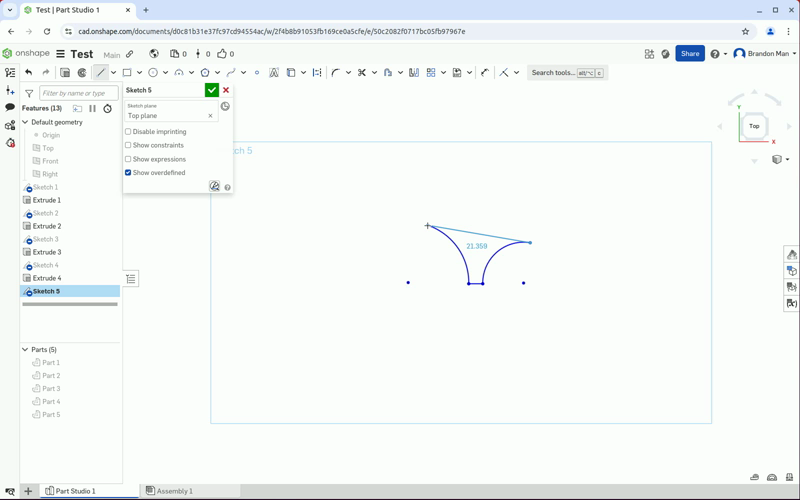
key(esc)
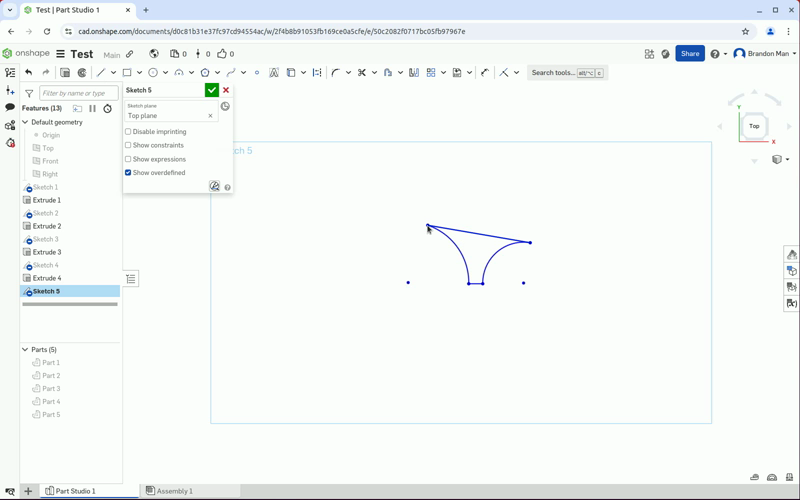
mouse_move(474, 272)
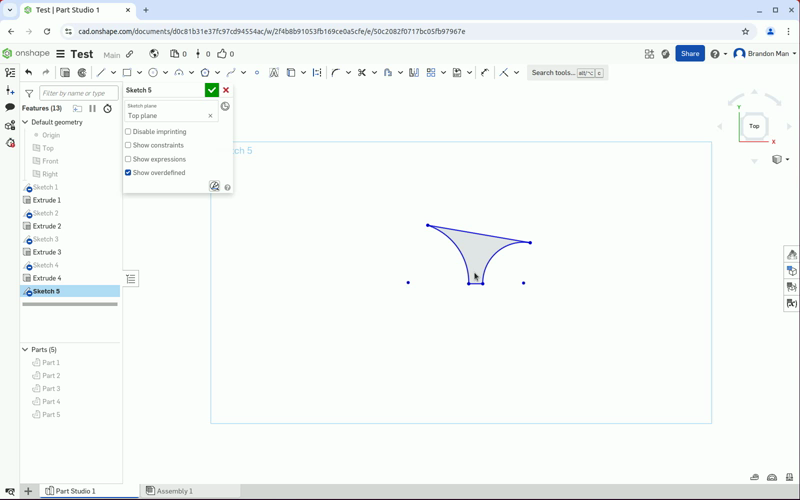
scroll(6)
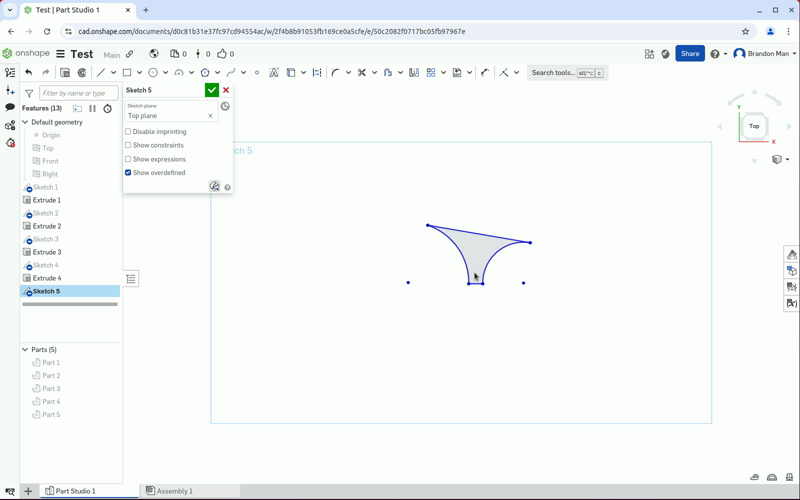
scroll(6)
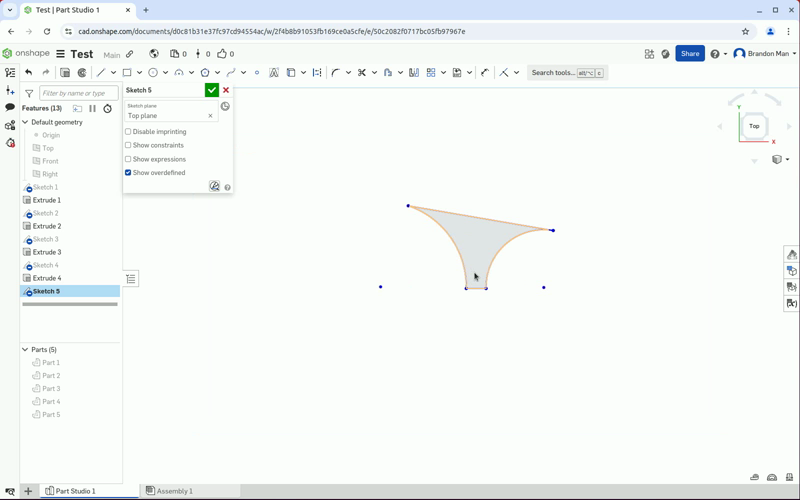
scroll(6)
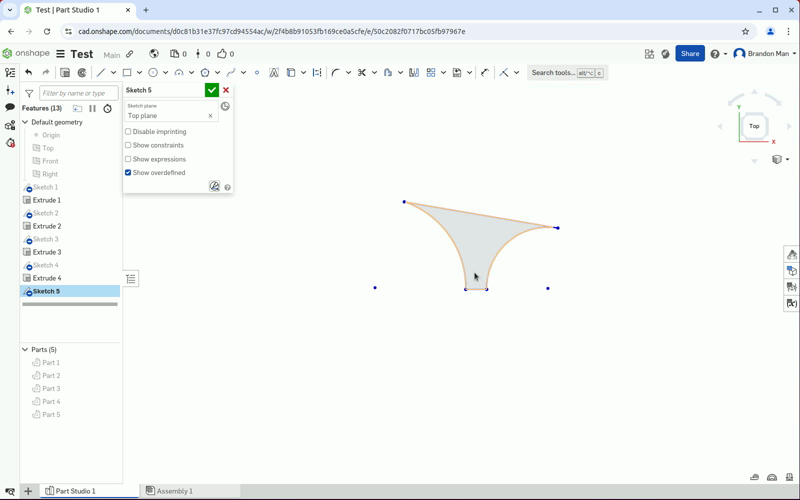
scroll(6)
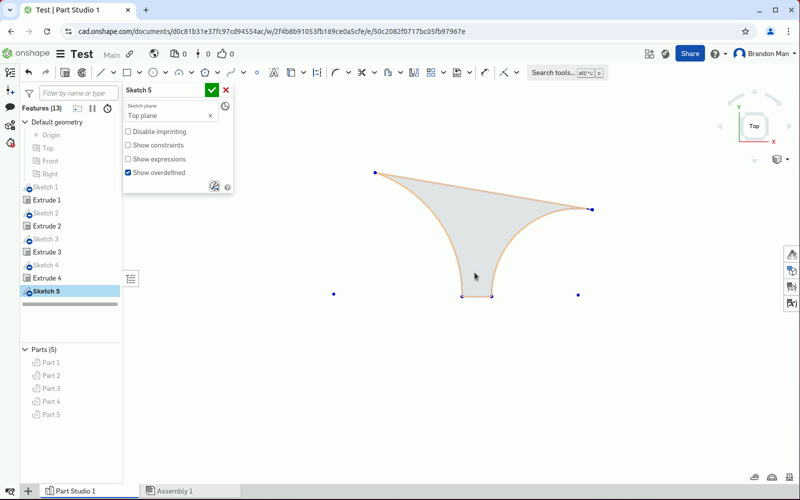
scroll(6)
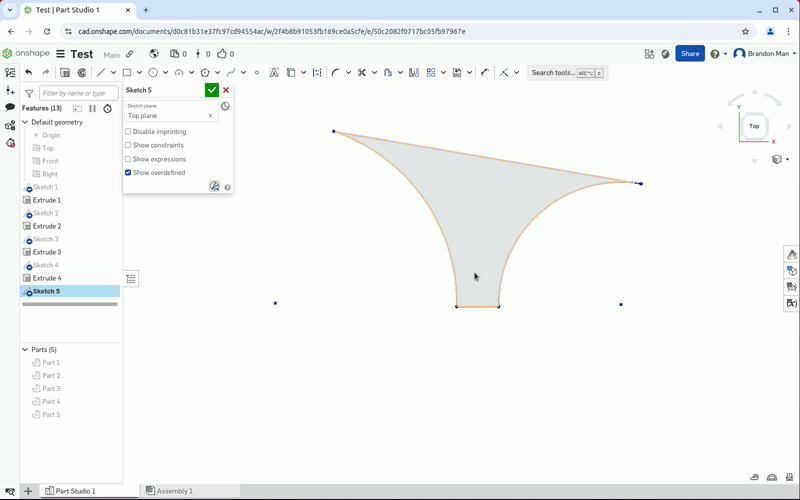
scroll(6)
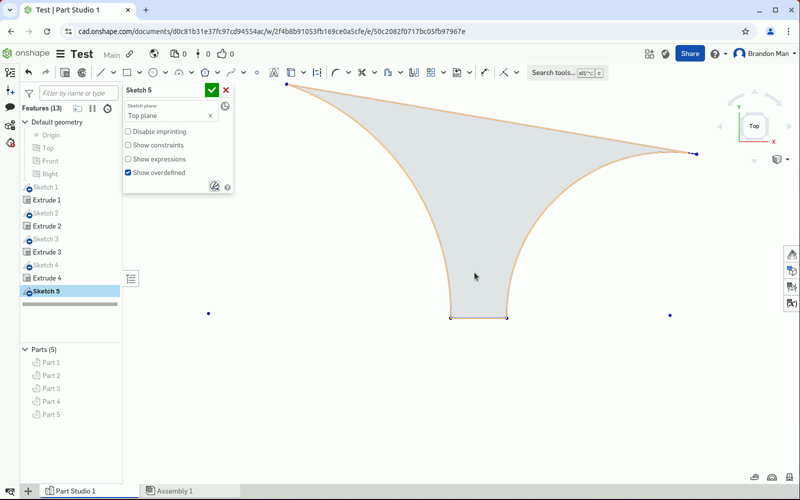
scroll(6)
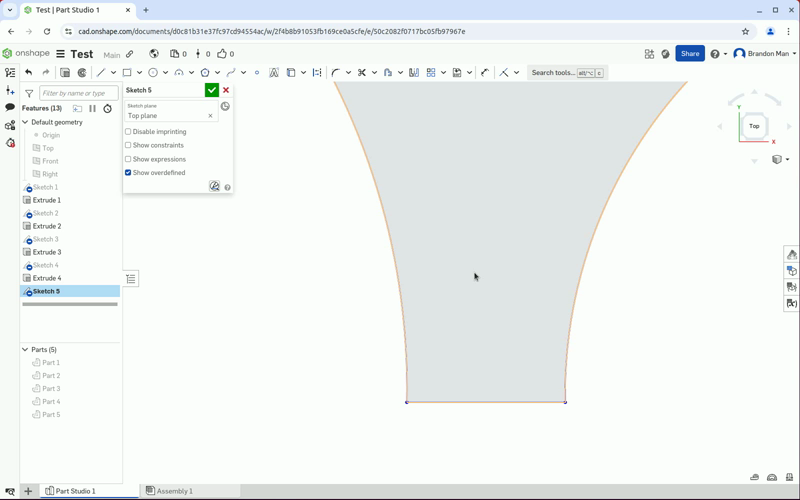
click(474, 272)
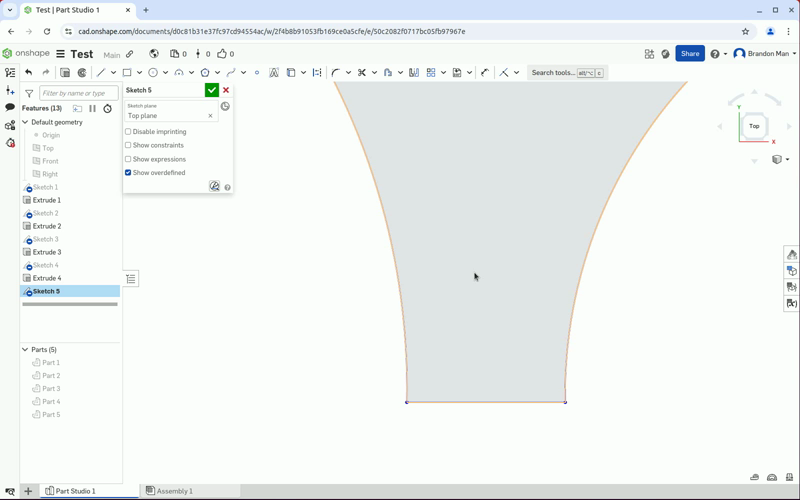
scroll(-6)
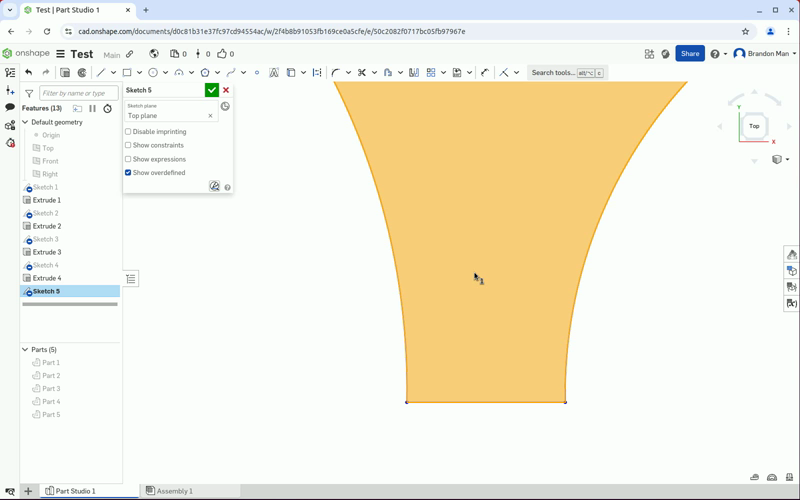
scroll(-6)
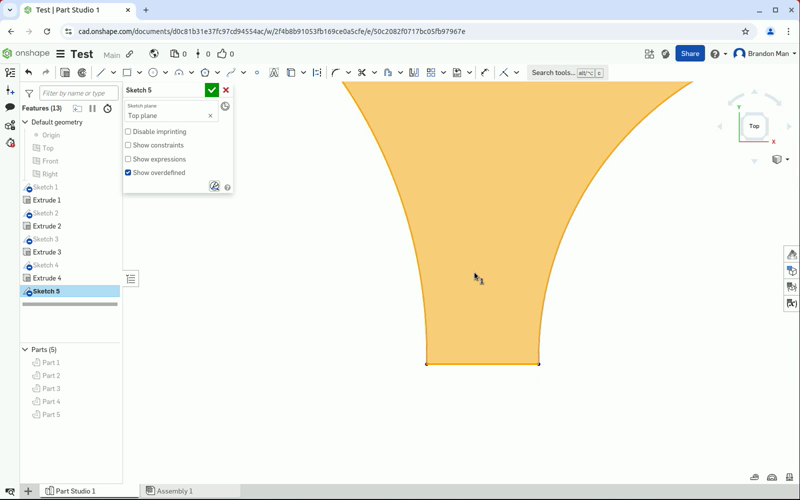
scroll(-6)
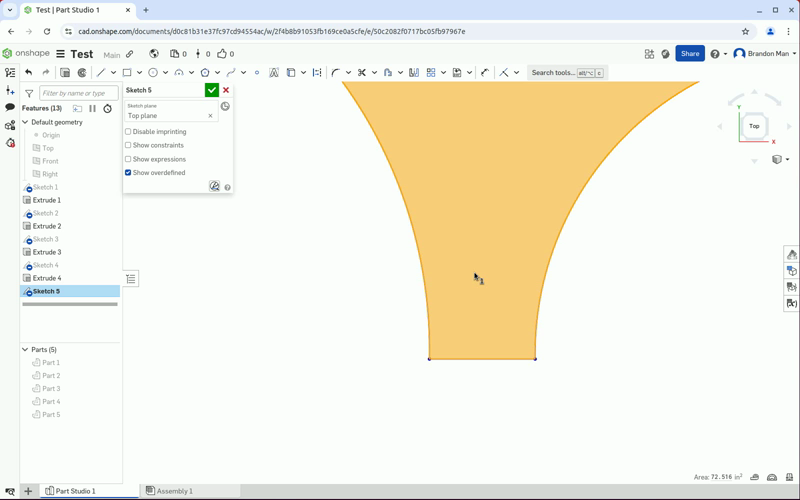
scroll(-6)
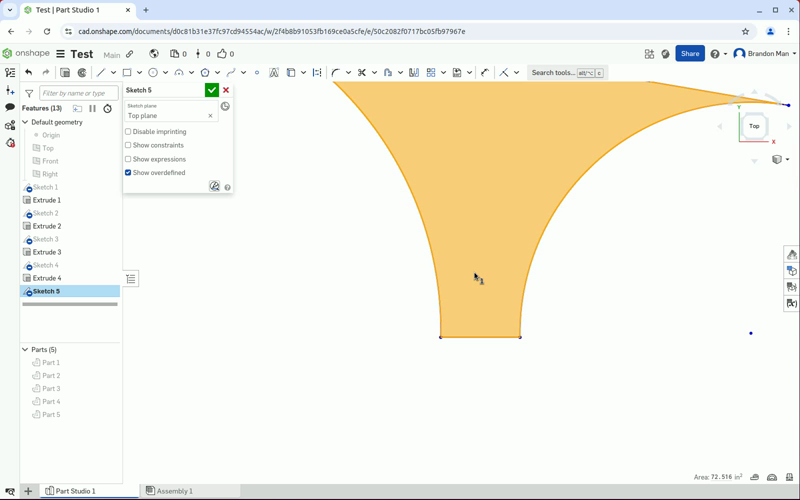
scroll(-6)
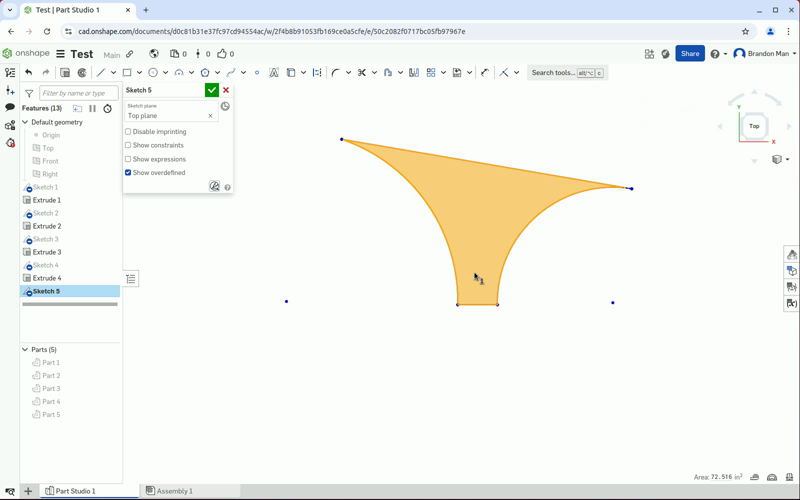
scroll(-6)
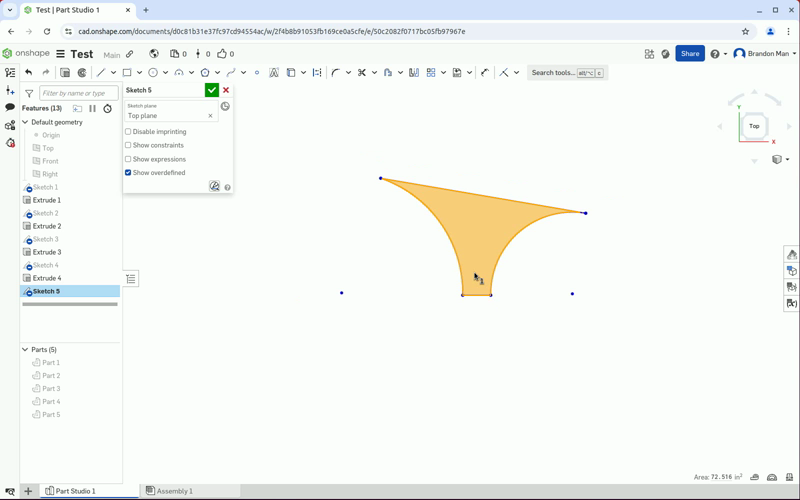
scroll(-6)
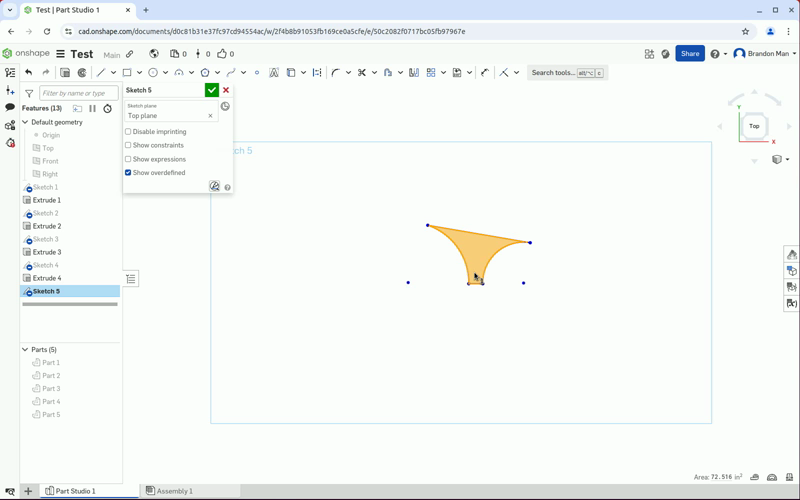
mouse_move(73, 352)
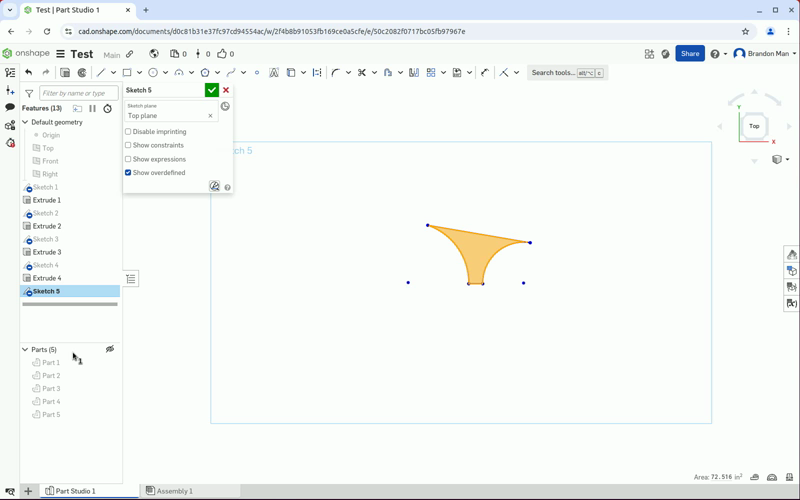
key(shift+y)
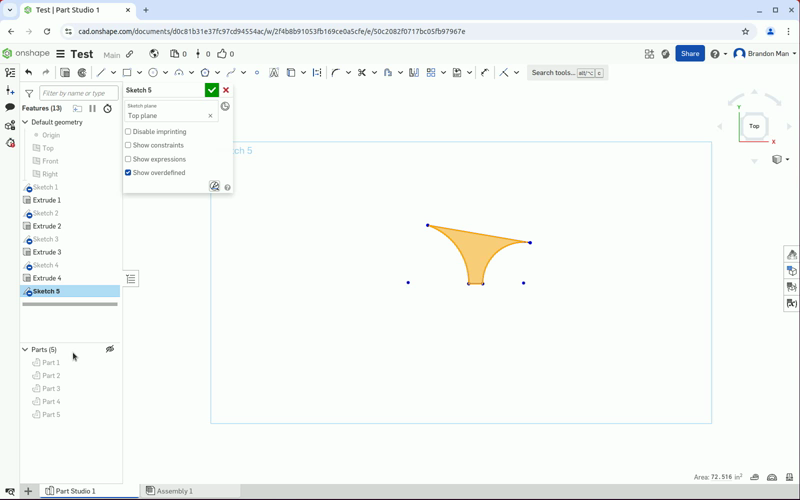
key(shift+e)
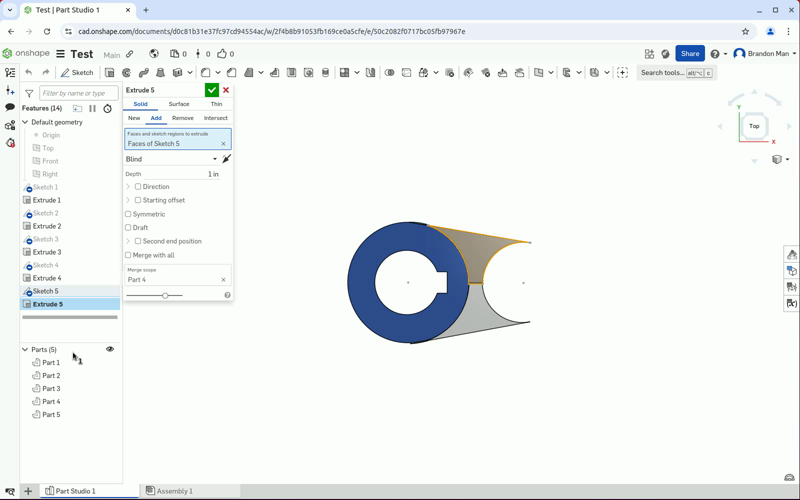
mouse_move(143, 106)
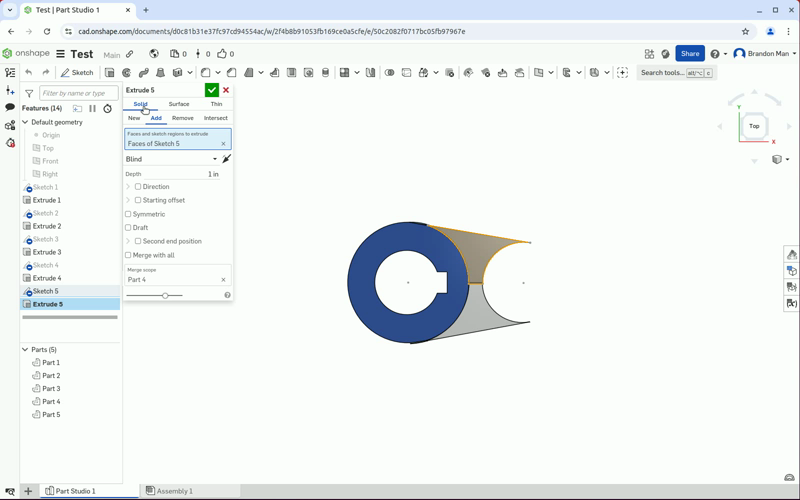
click(143, 106)
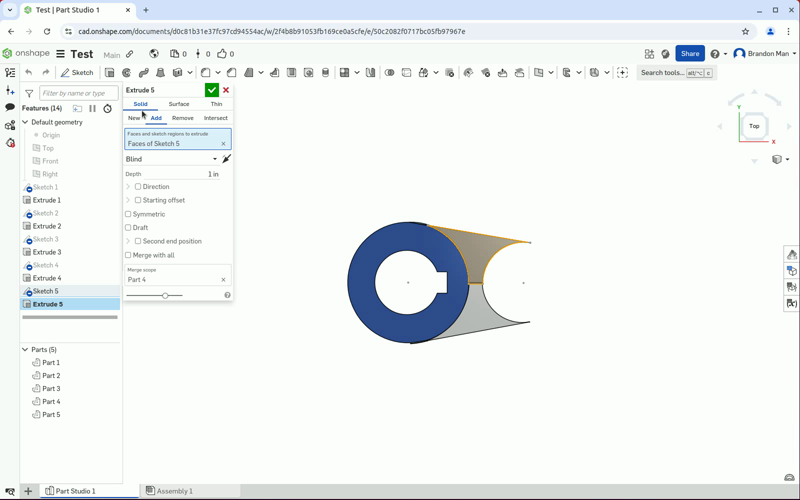
mouse_move(137, 120)
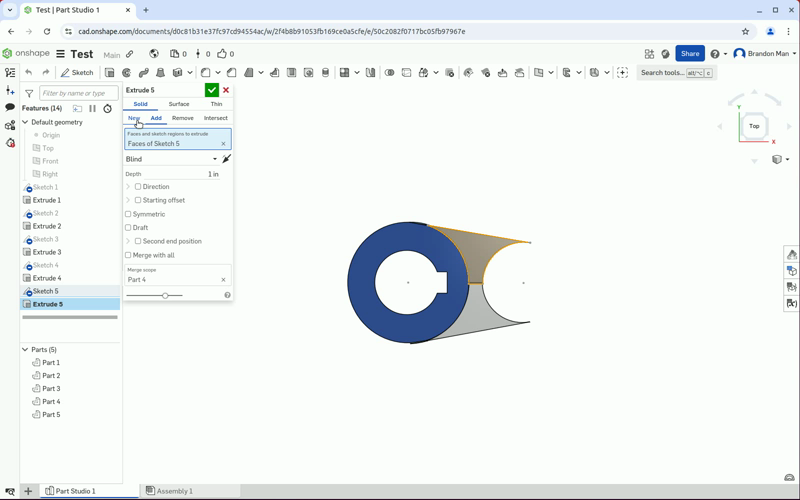
click(137, 120)
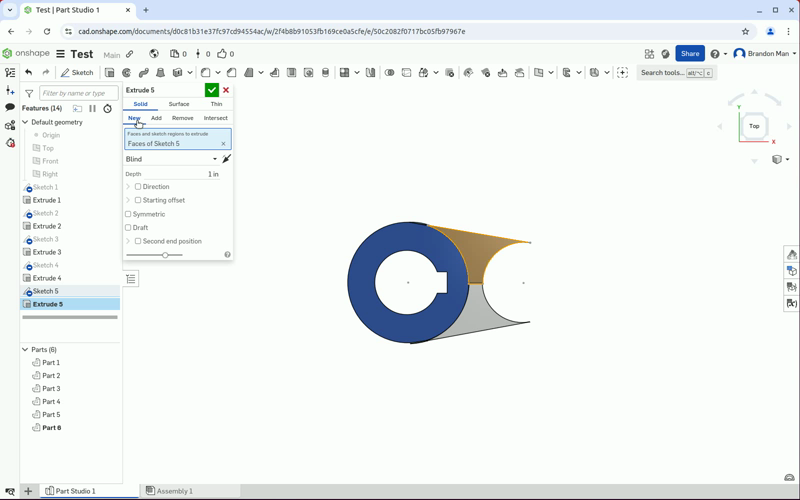
key(tab, 4)
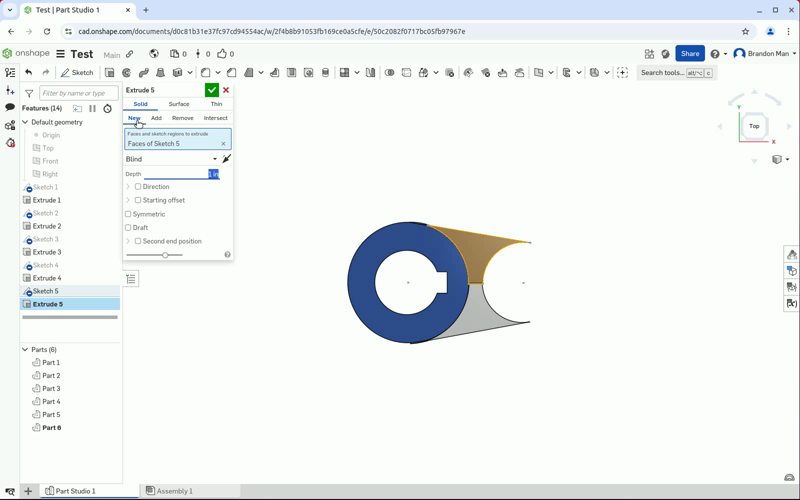
text(6.74)
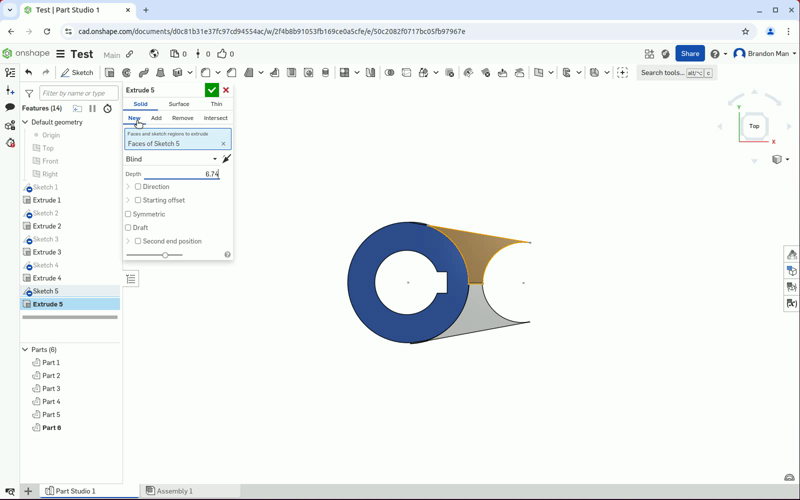
key(enter)
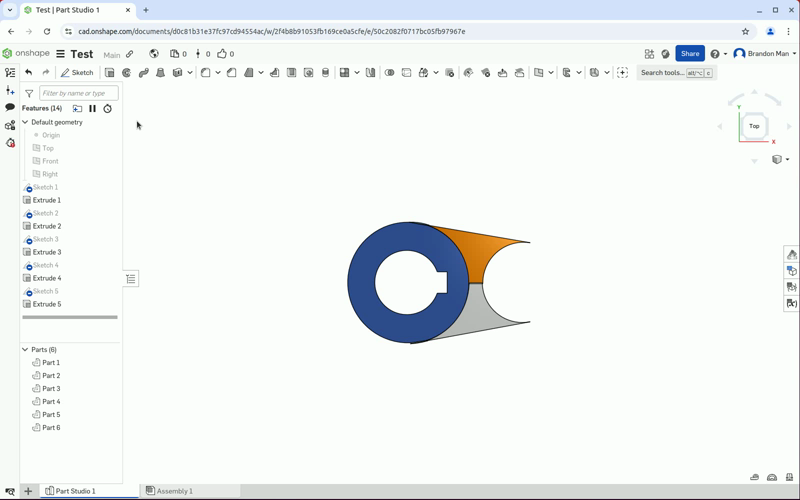
key(shift+h)
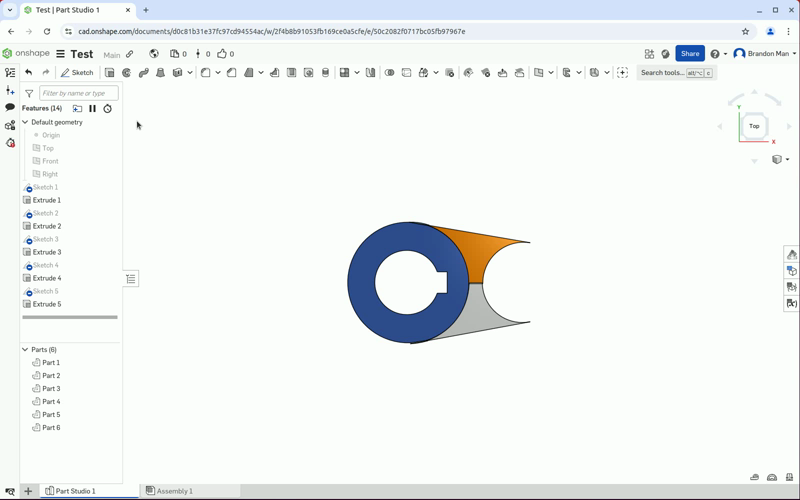
key(shift+h)
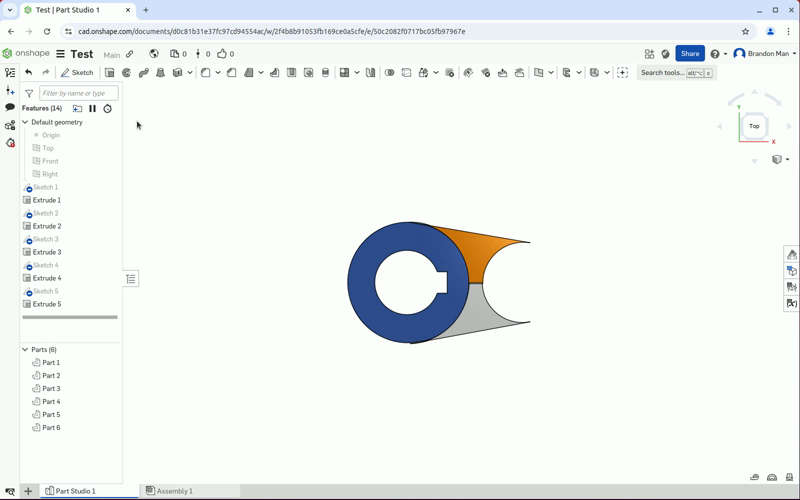
mouse_move(73, 189)
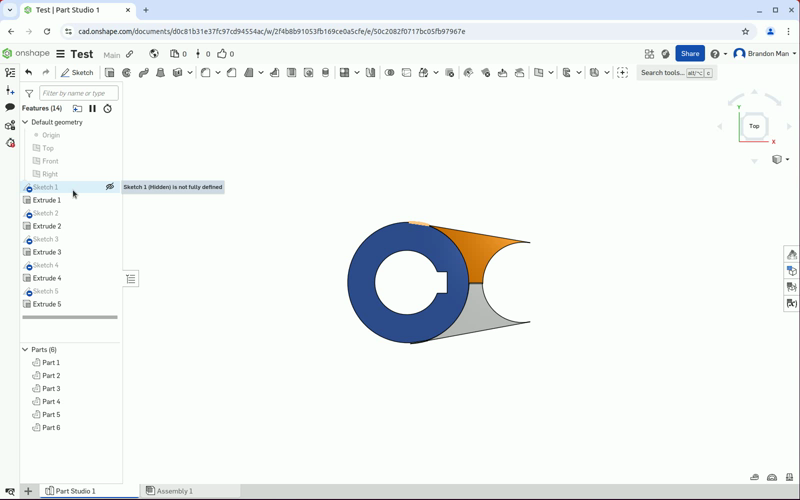
click(73, 189)
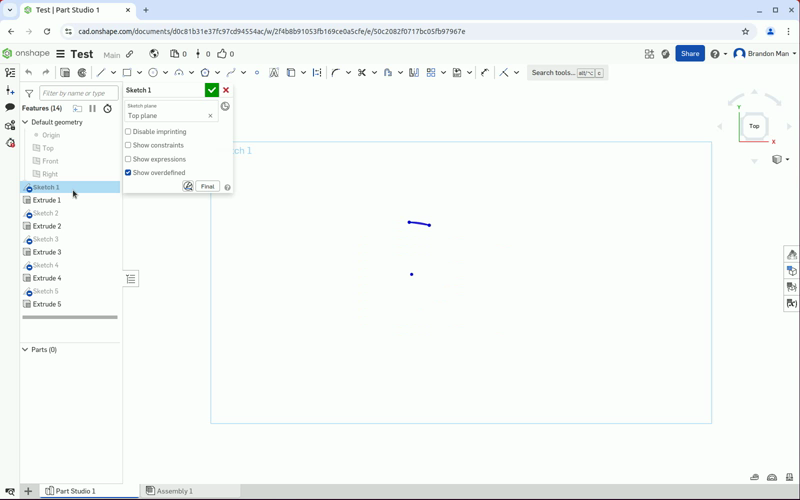
mouse_move(229, 92)
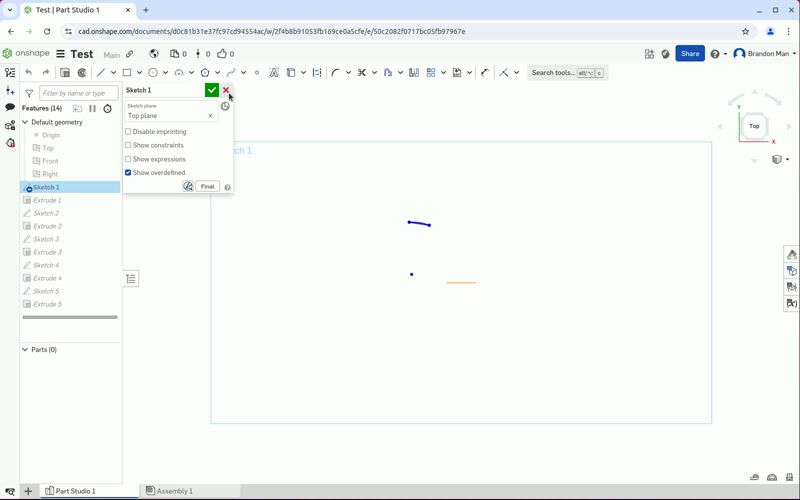
click(229, 92)
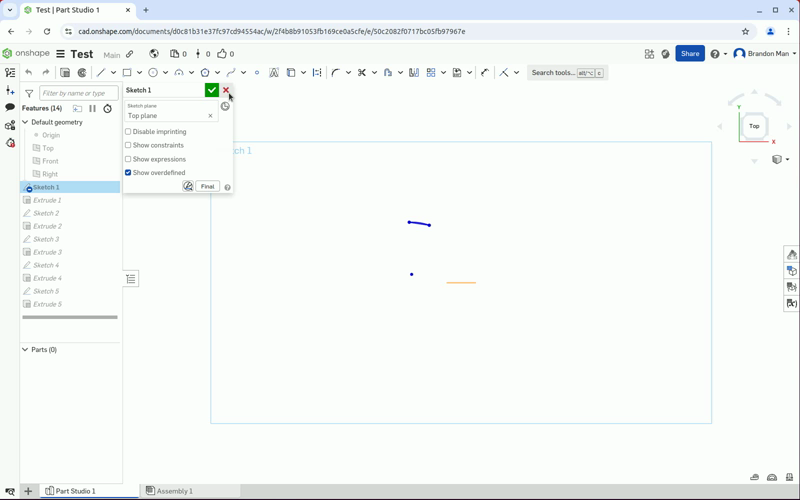
key(shift+s)
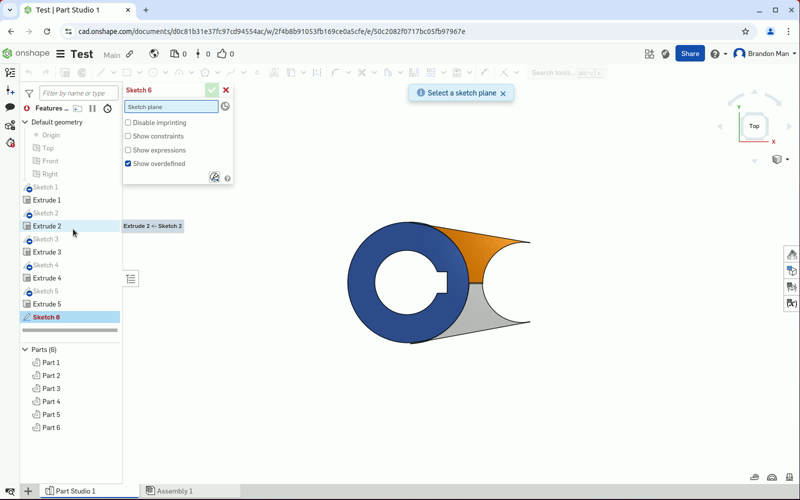
scroll(3)
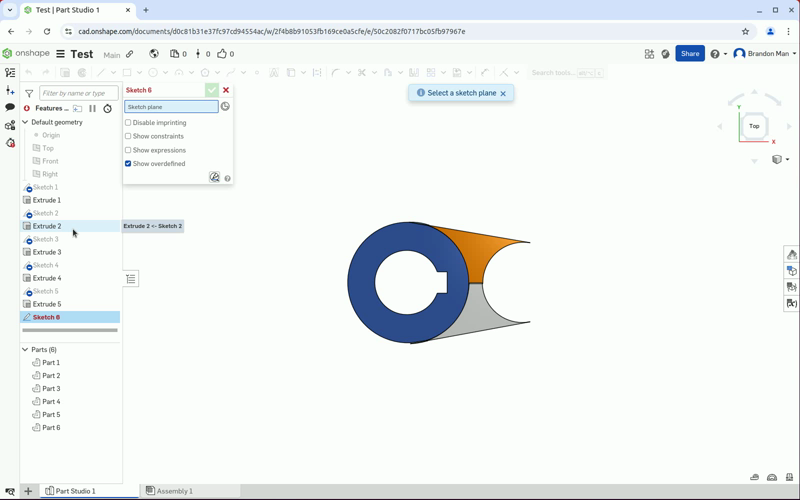
mouse_move(73, 150)
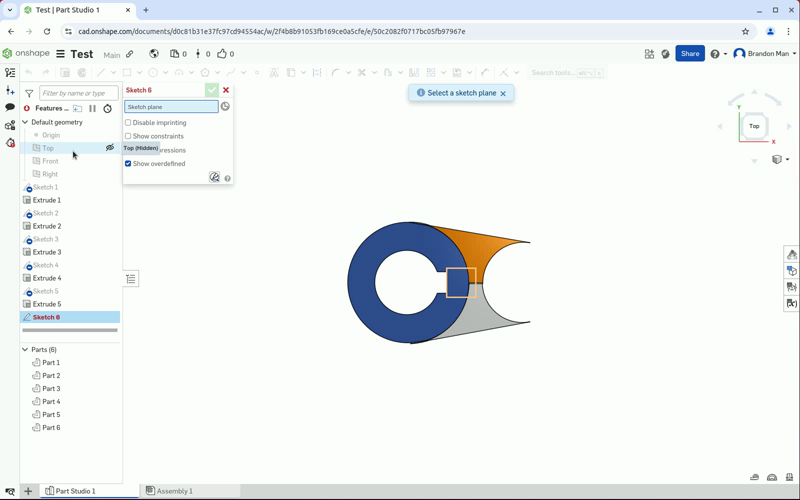
click(73, 150)
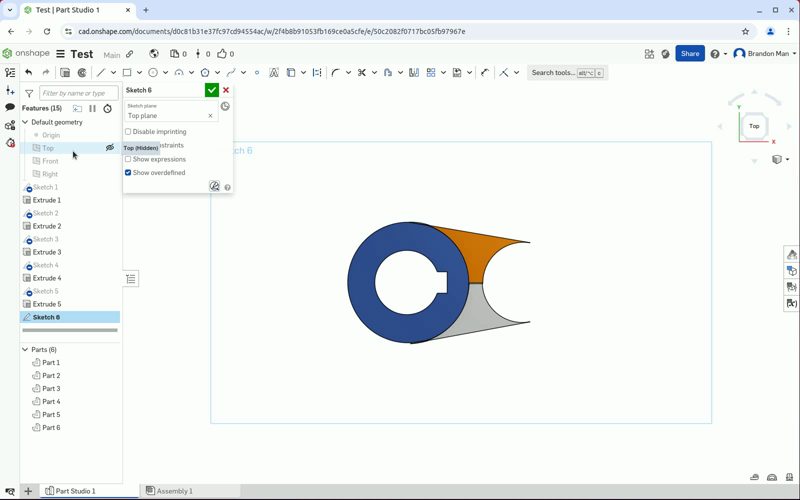
mouse_move(73, 352)
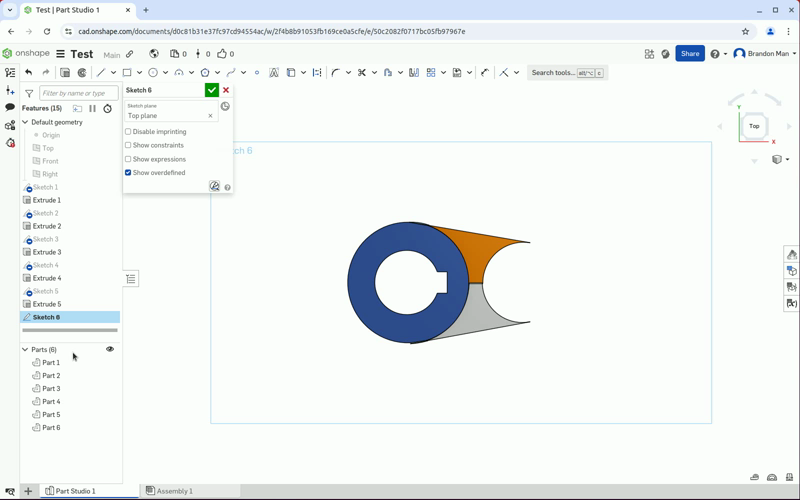
key(y)
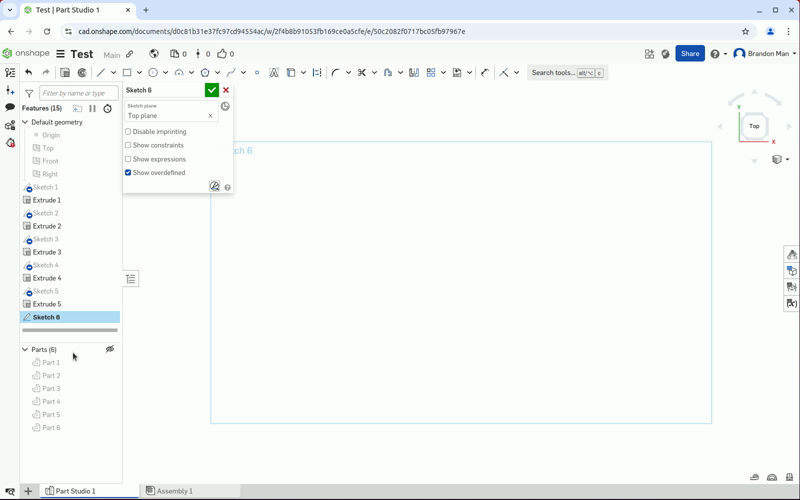
key(c)
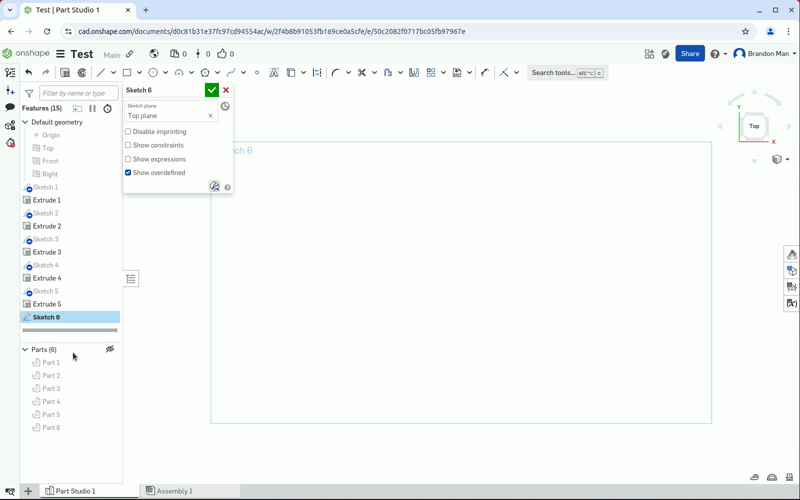
key_down(shift)
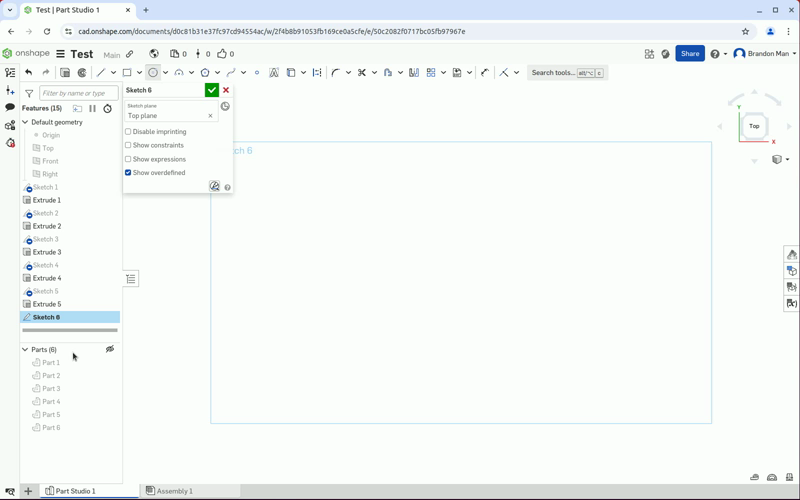
mouse_move(524, 282)
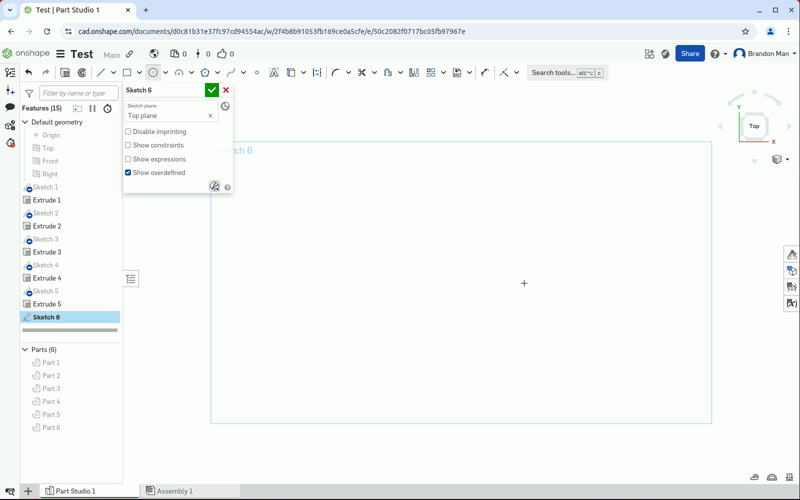
click(524, 282)
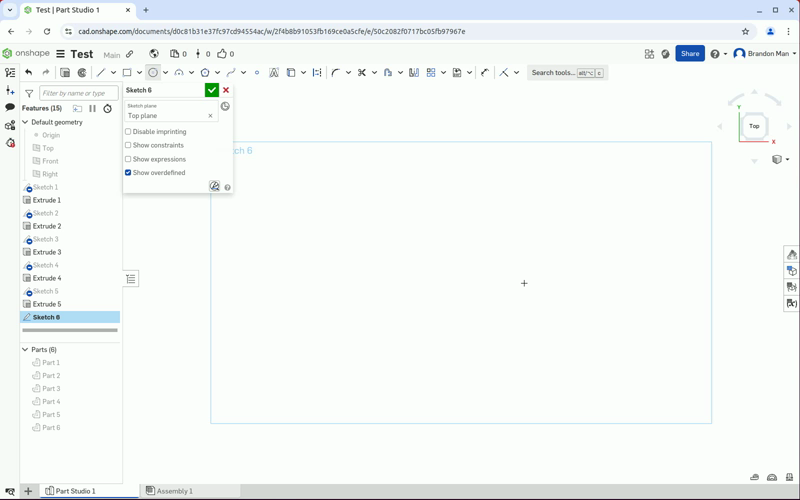
key_up(shift)
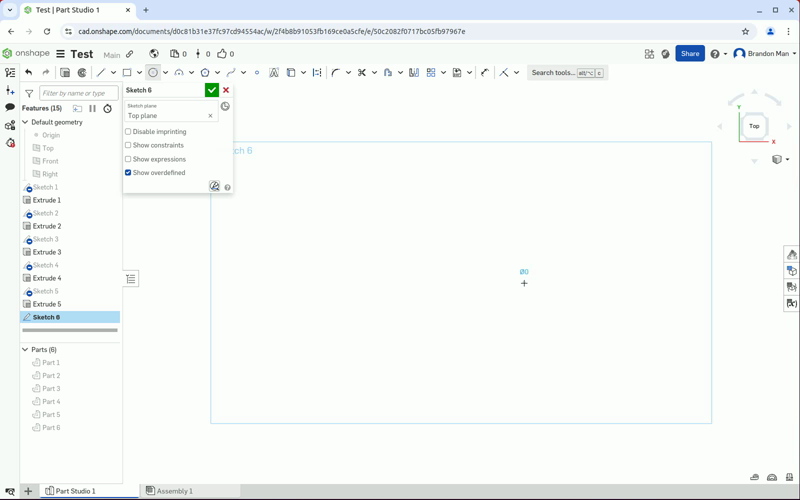
mouse_move(564, 282)
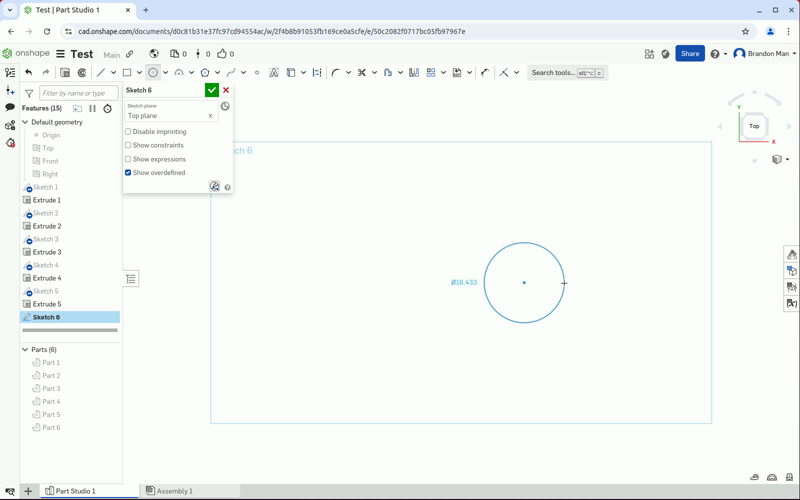
click(564, 282)
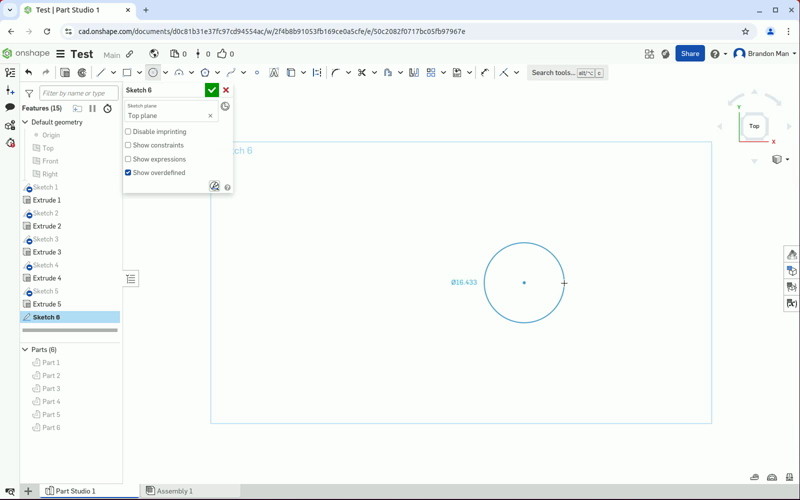
key(esc)
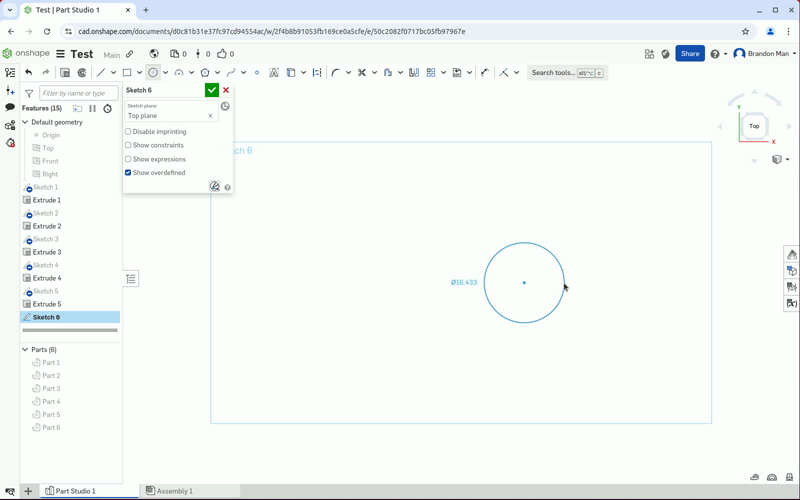
key(c)
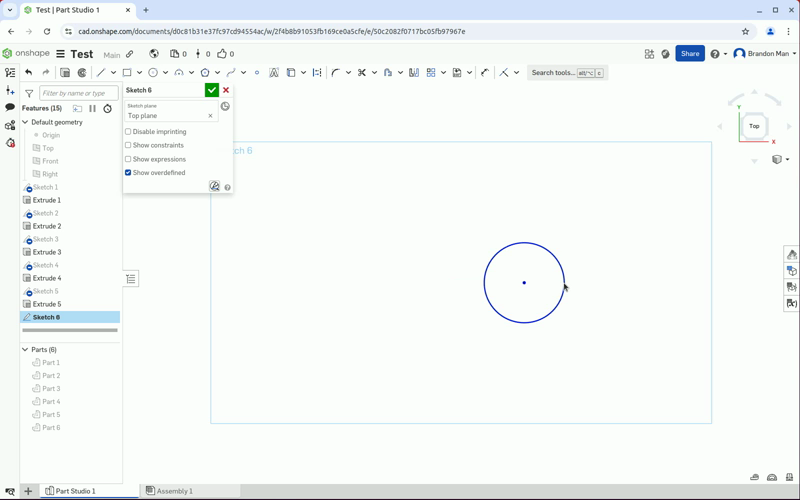
key_down(shift)
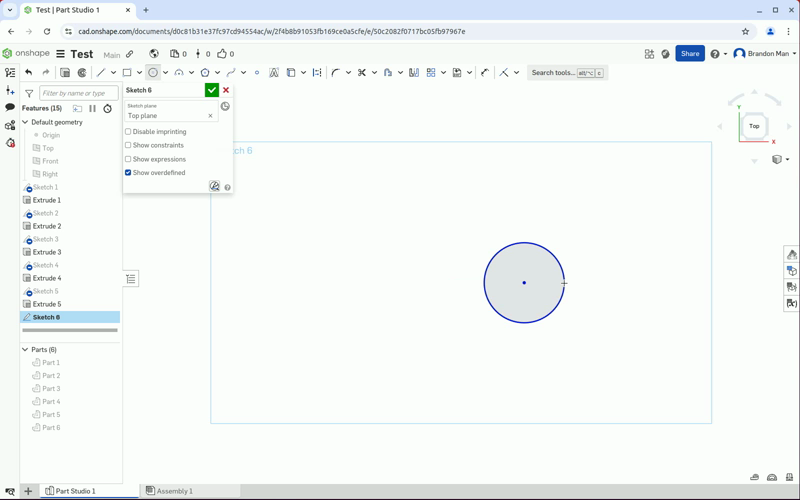
mouse_move(524, 282)
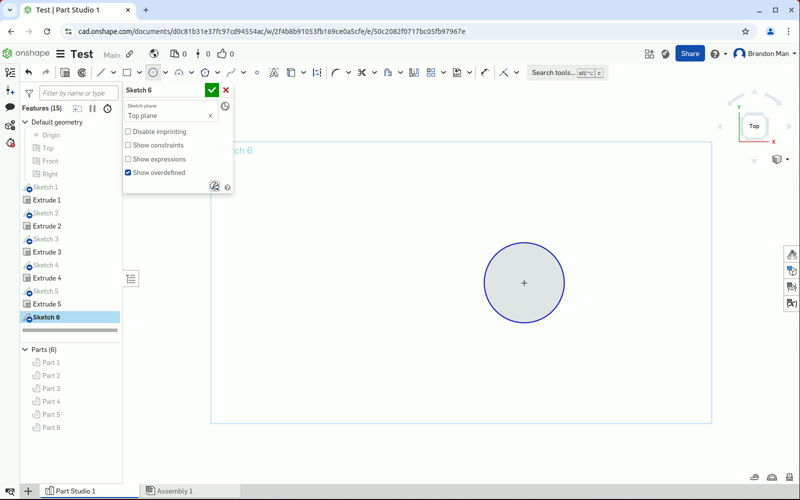
click(524, 282)
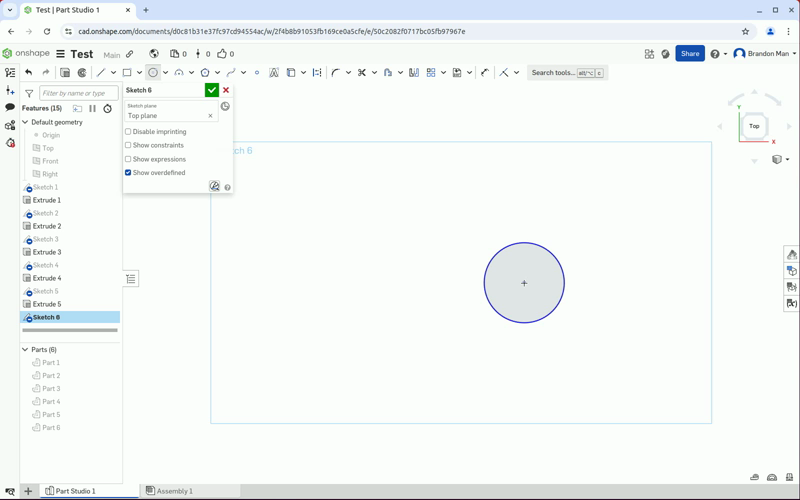
key_up(shift)
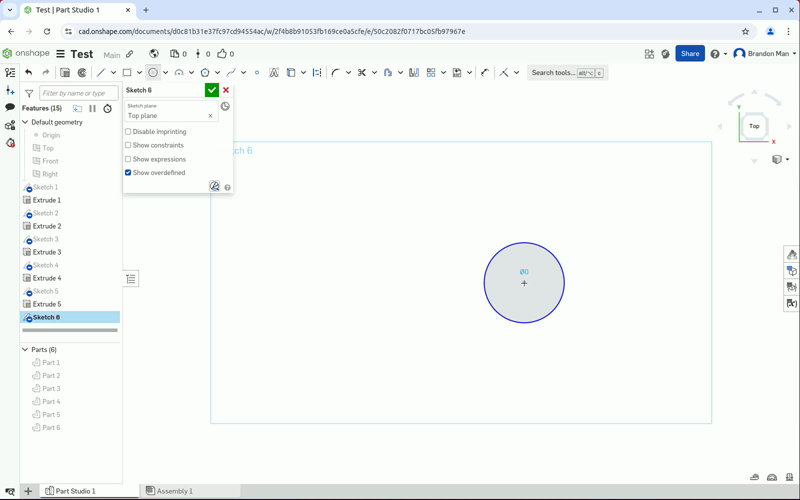
mouse_move(545, 282)
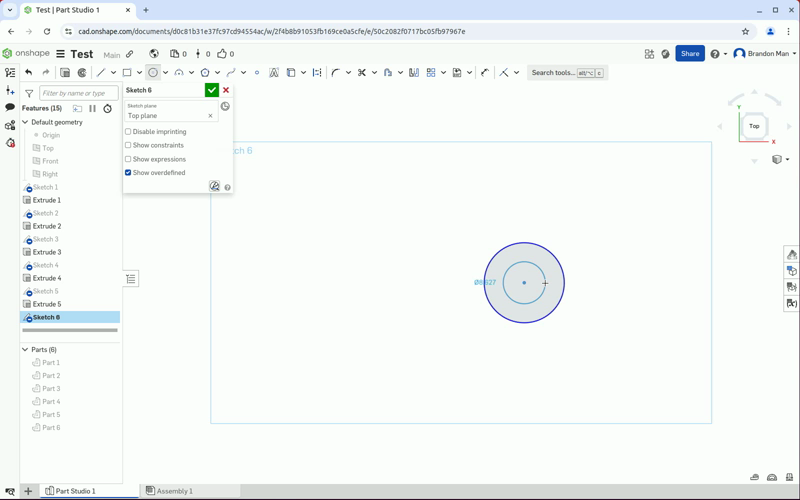
click(545, 282)
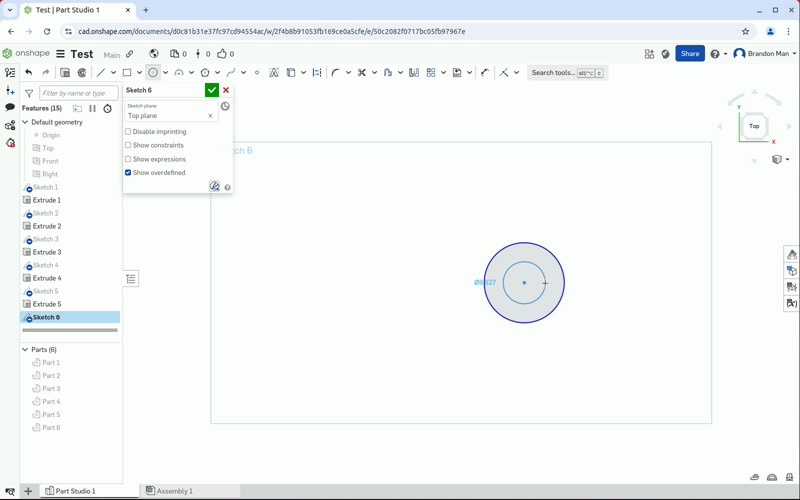
key(esc)
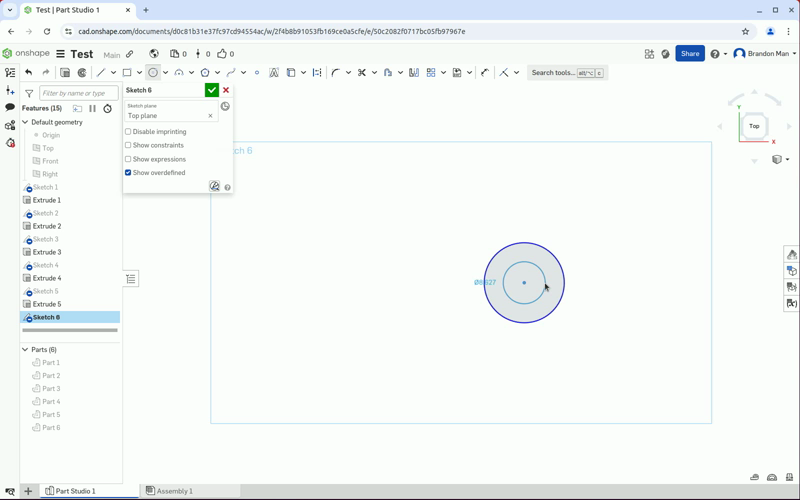
mouse_move(506, 256)
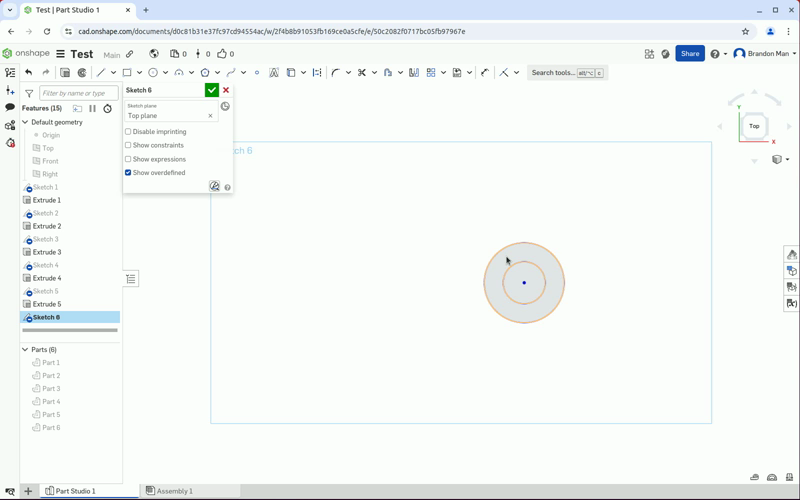
click(506, 256)
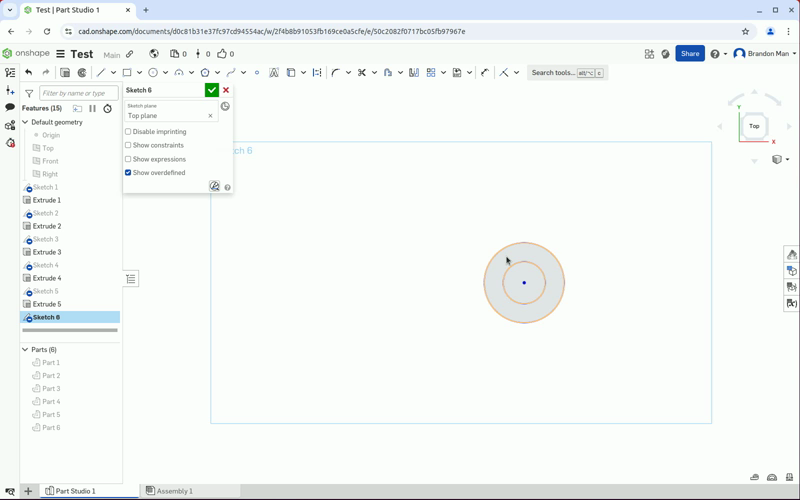
mouse_move(73, 352)
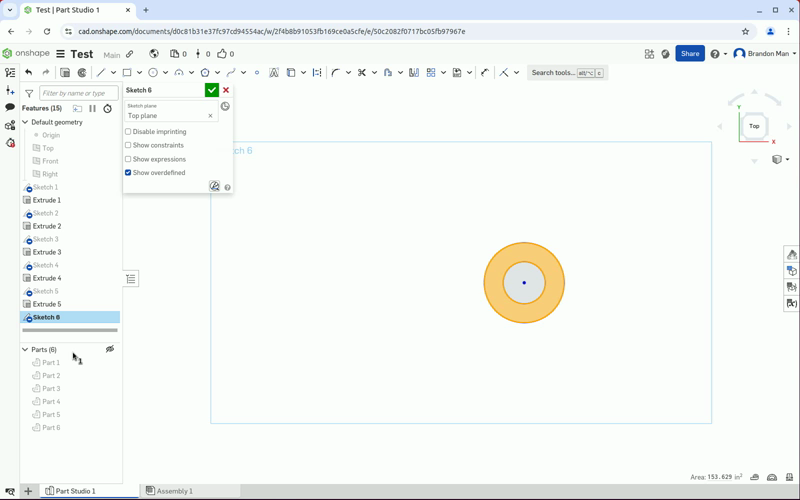
key(shift+y)
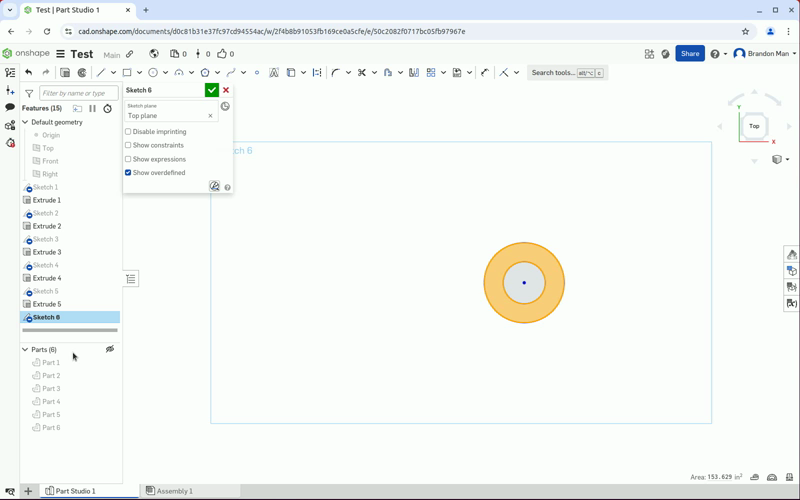
key(shift+e)
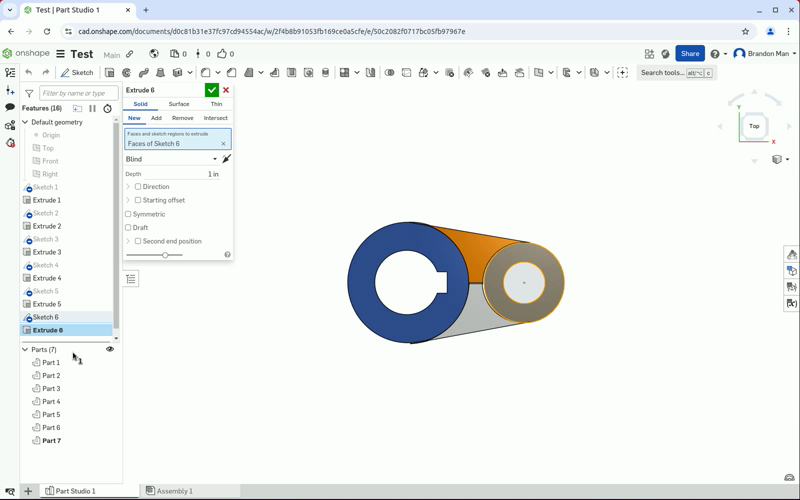
mouse_move(143, 106)
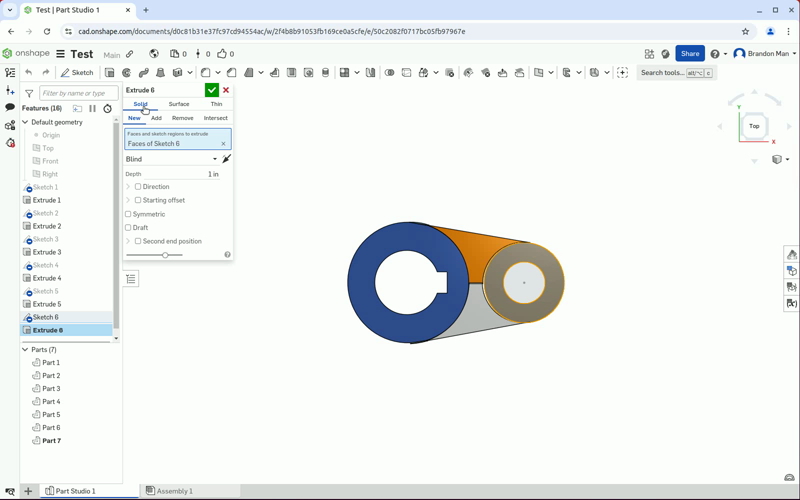
click(143, 106)
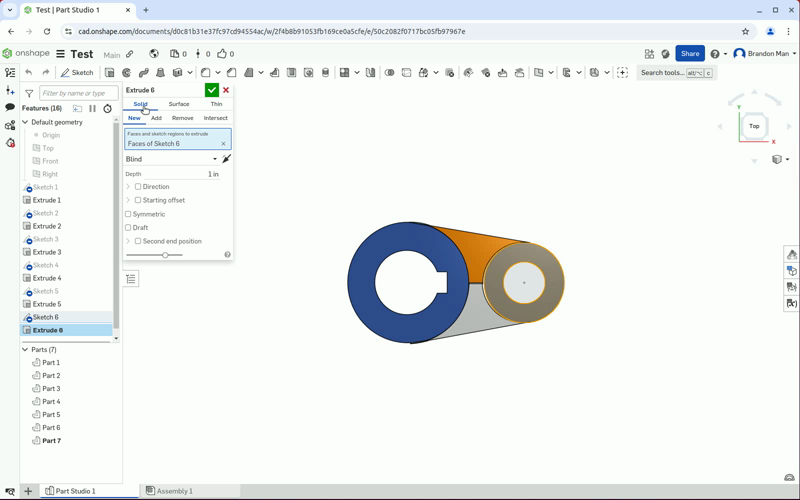
mouse_move(137, 120)
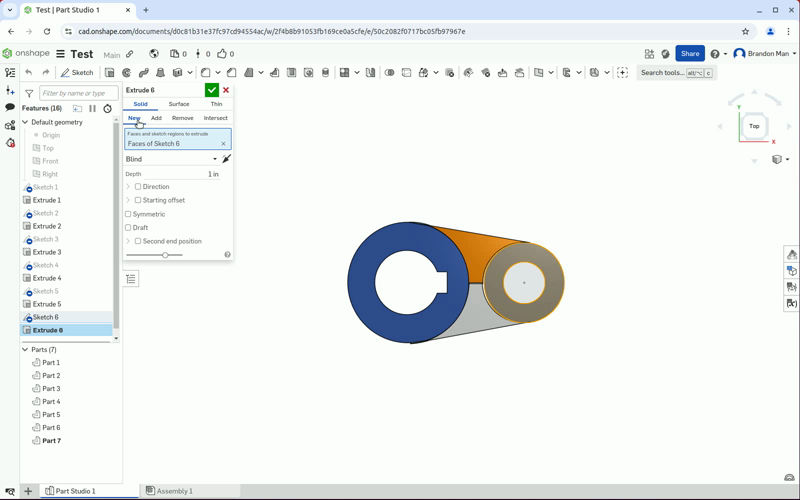
click(137, 120)
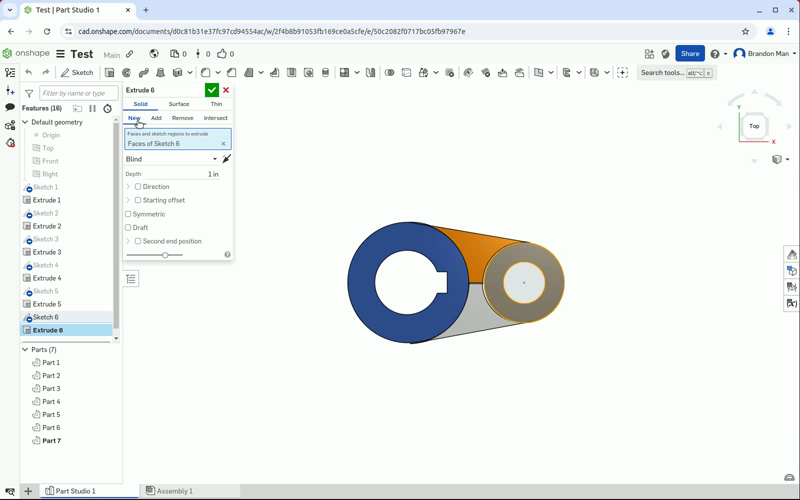
key(tab, 4)
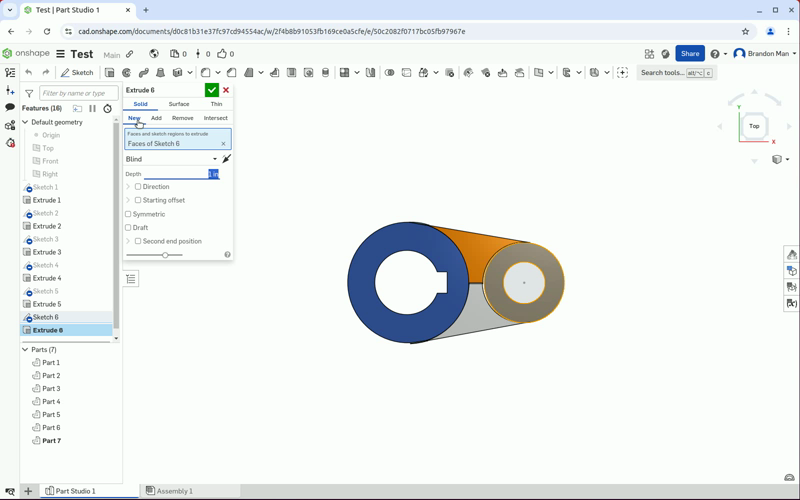
text(6.74)
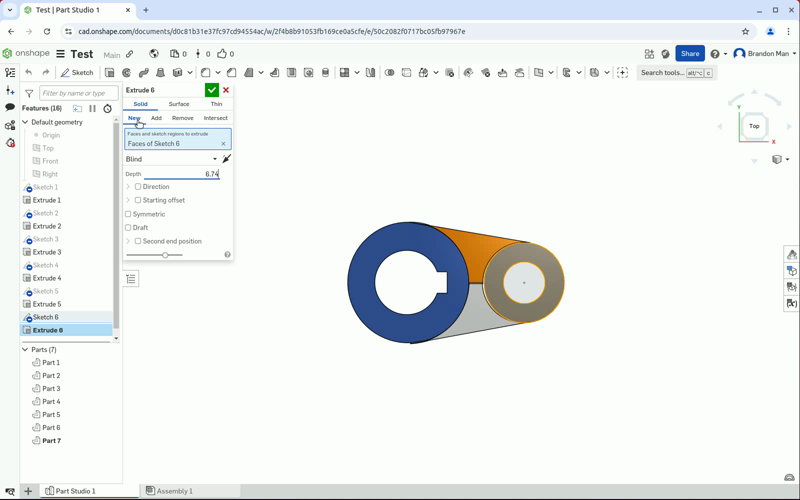
key(enter)
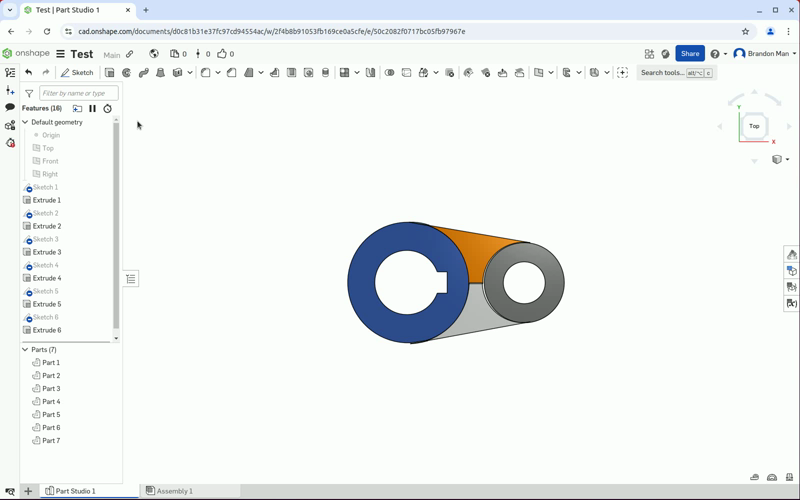
key(shift+h)
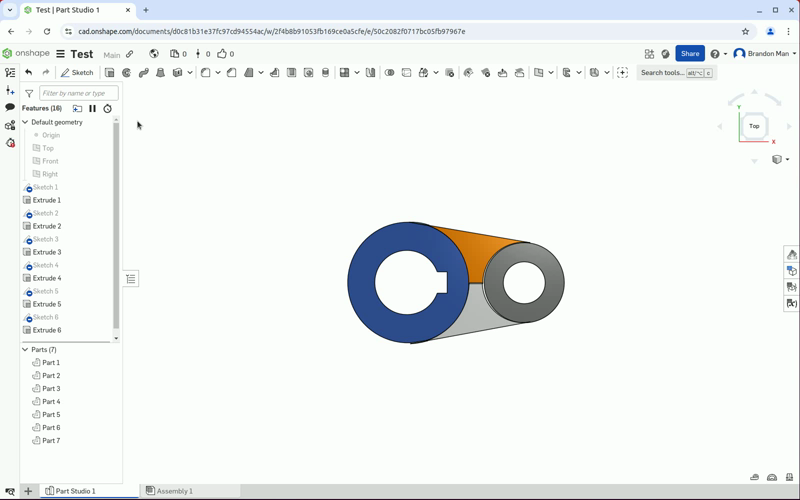
key(shift+h)
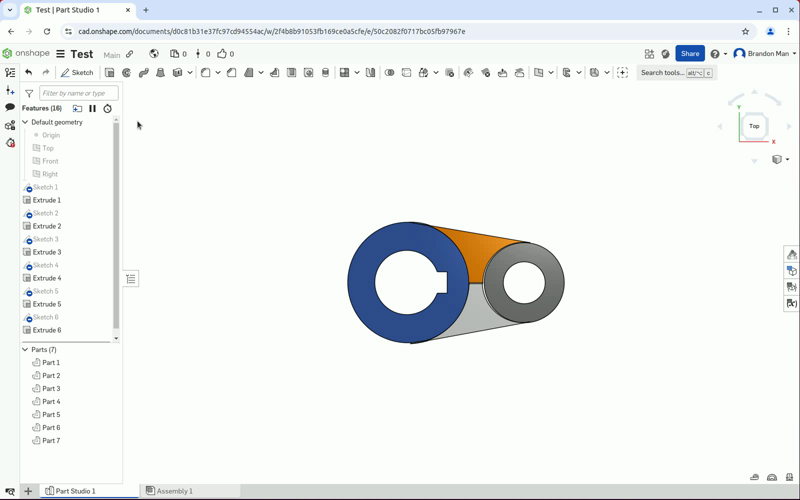
key(shift+7)
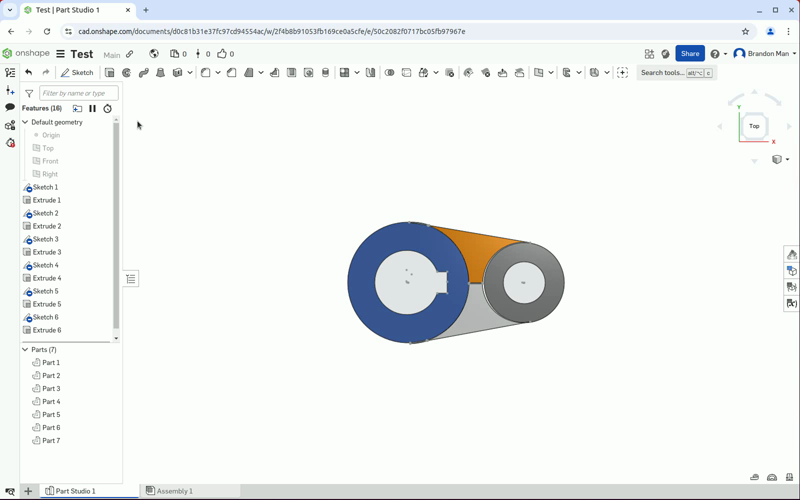
key(up, 3)
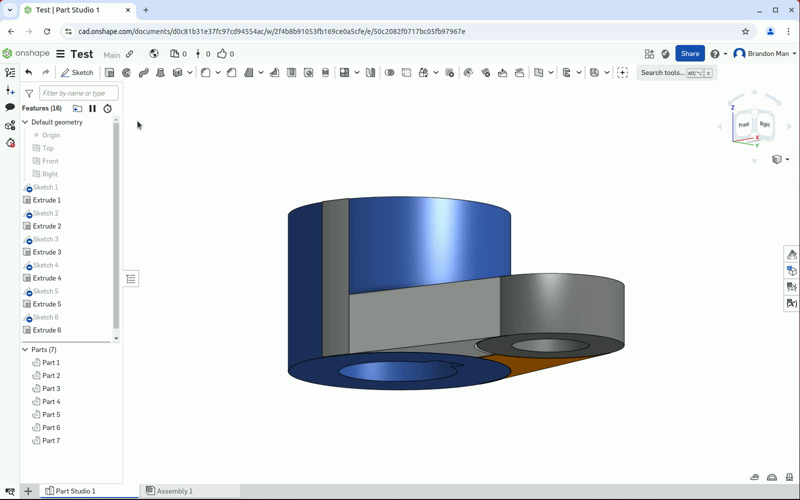
key(left, 3)
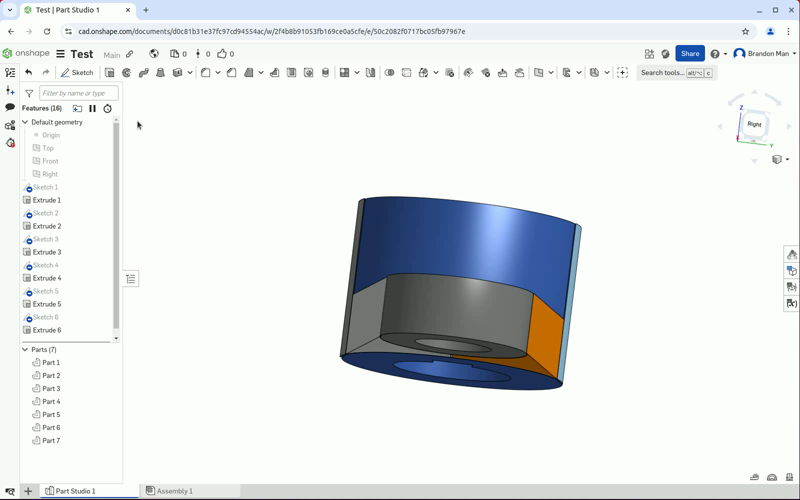
key(right, 3)
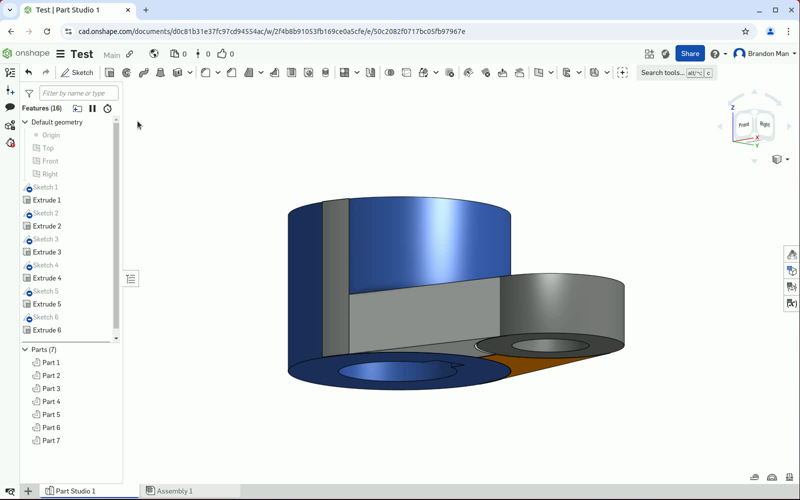
key(down, 3)
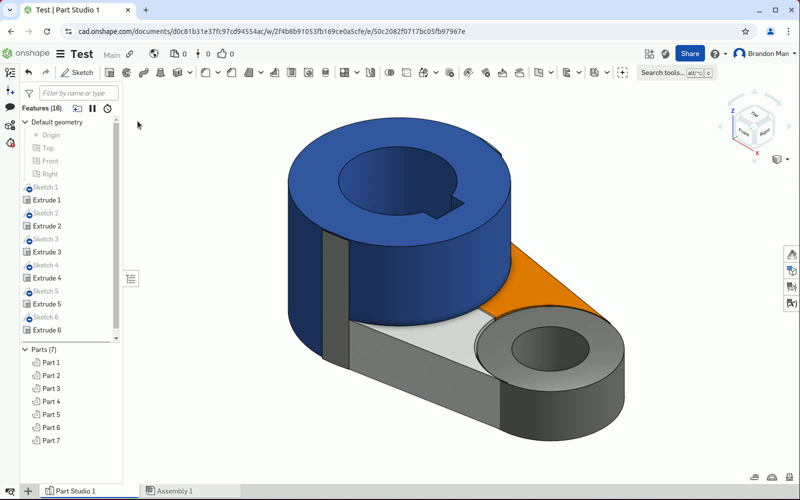
mouse_move(69, 189)
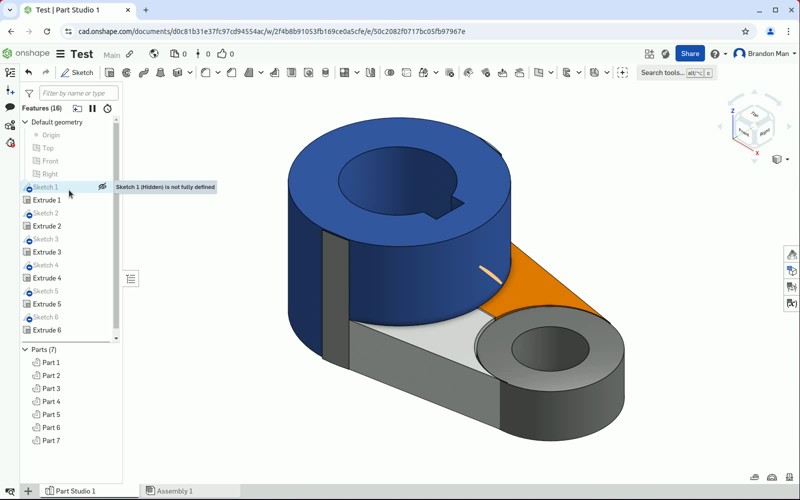
click(69, 189)